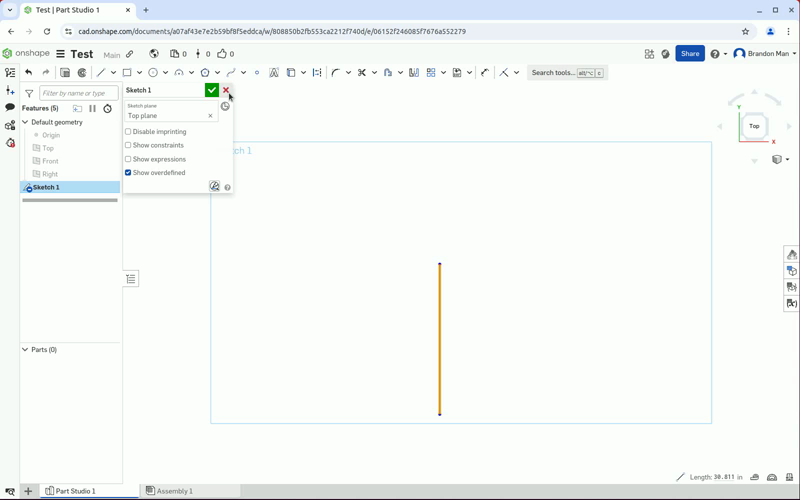
key(shift+h)
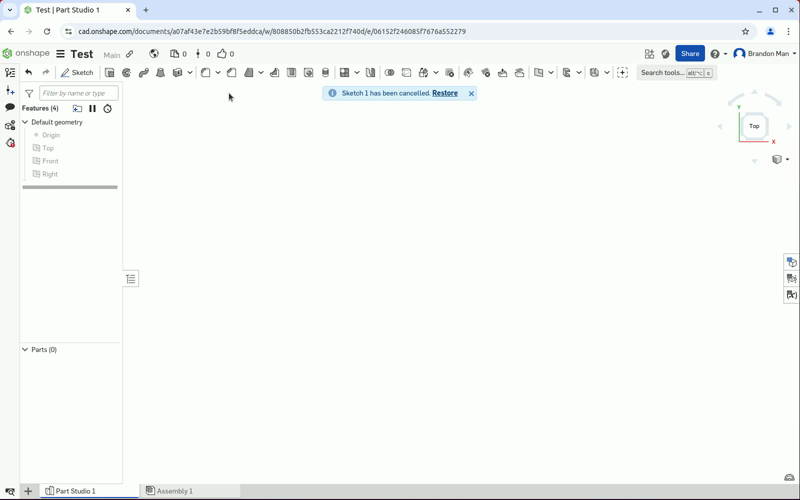
mouse_move(73, 352)
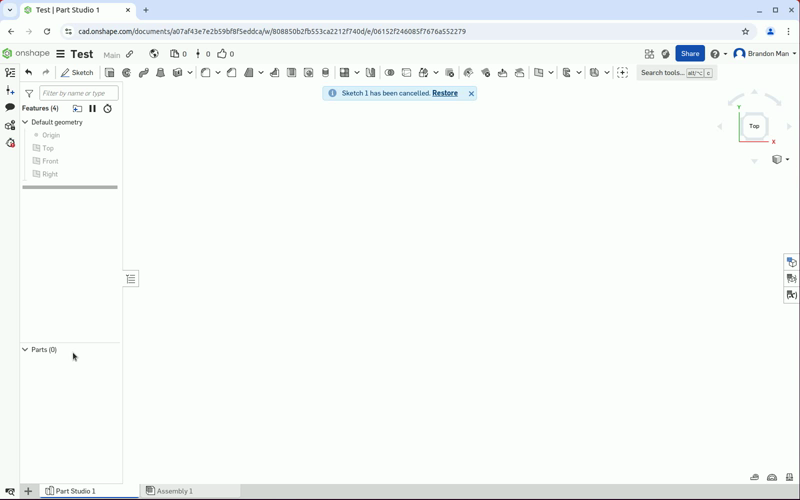
key(y)
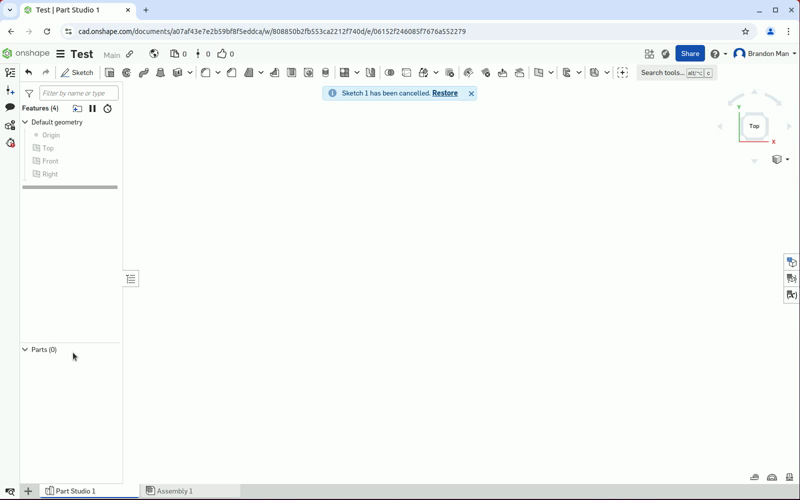
key(shift+p)
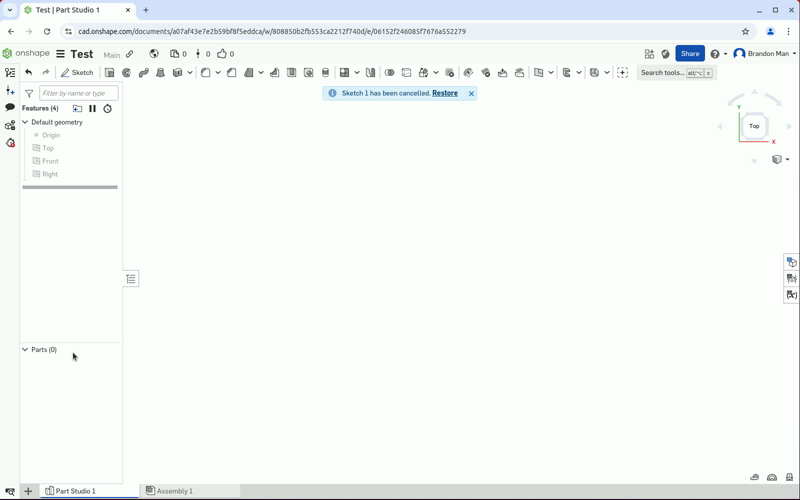
key(space)
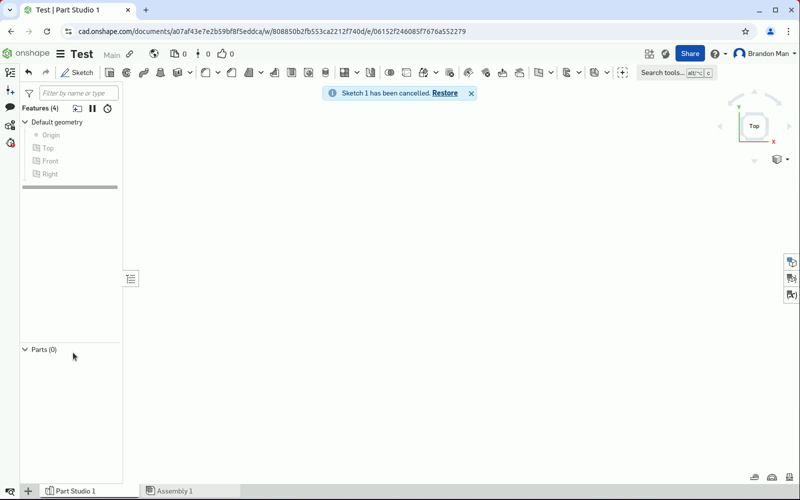
key_down(shift)
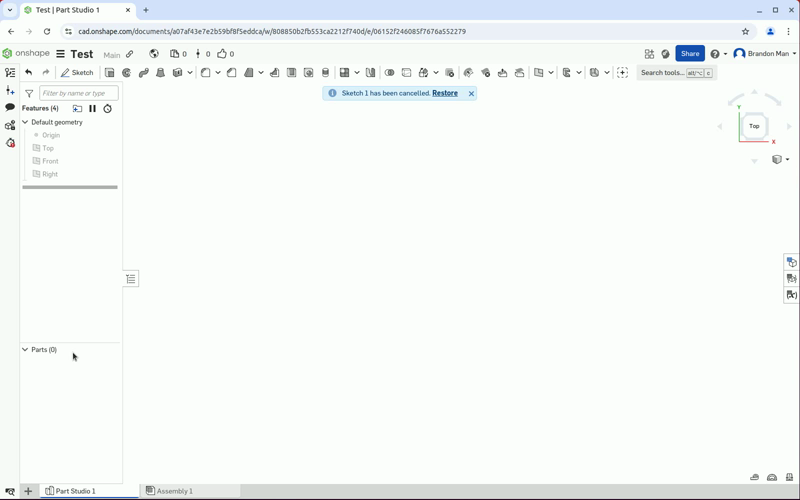
key(up)
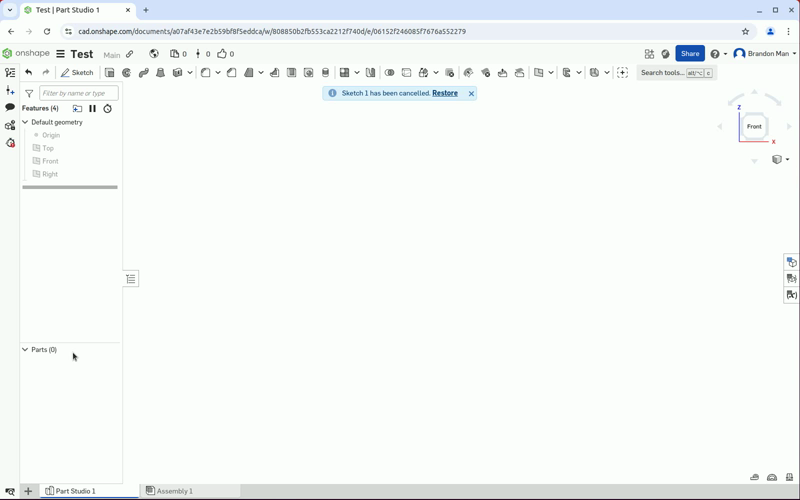
key_up(shift)
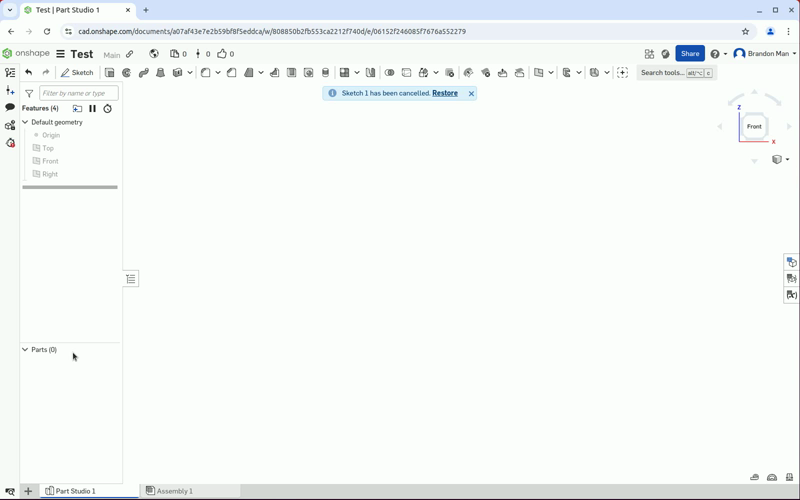
key(space)
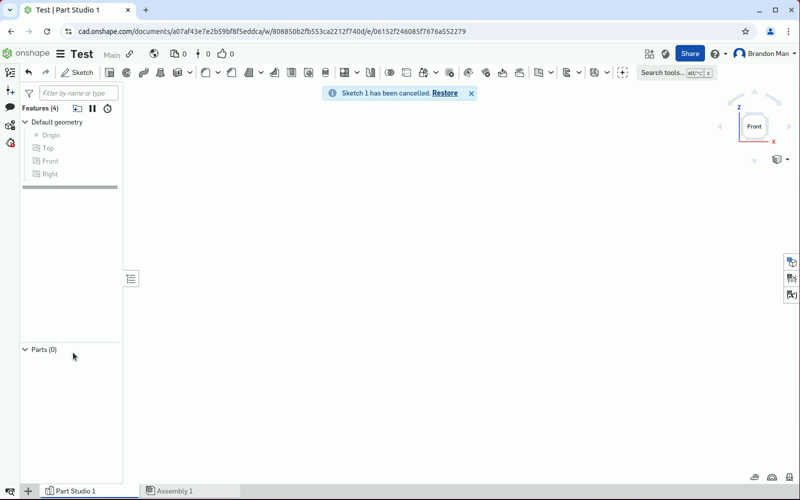
key_down(shift)
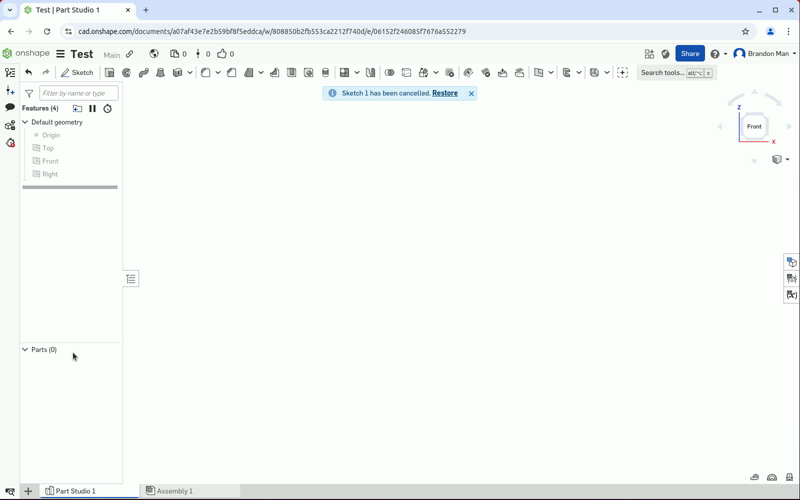
key(left)
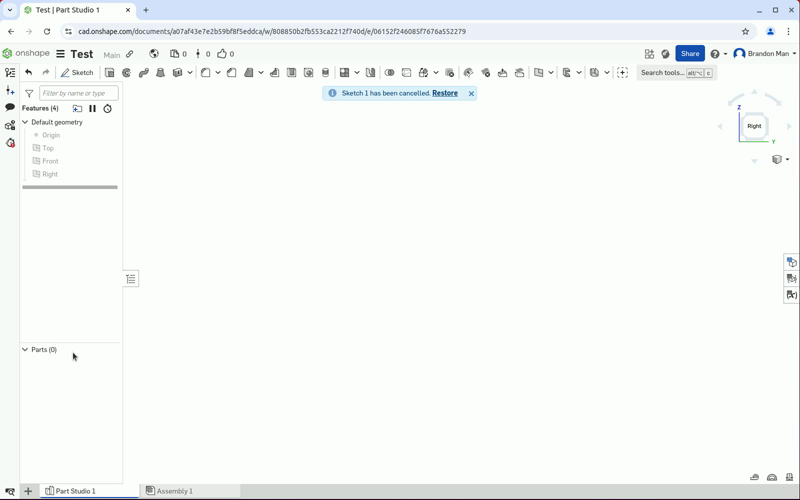
key_up(shift)
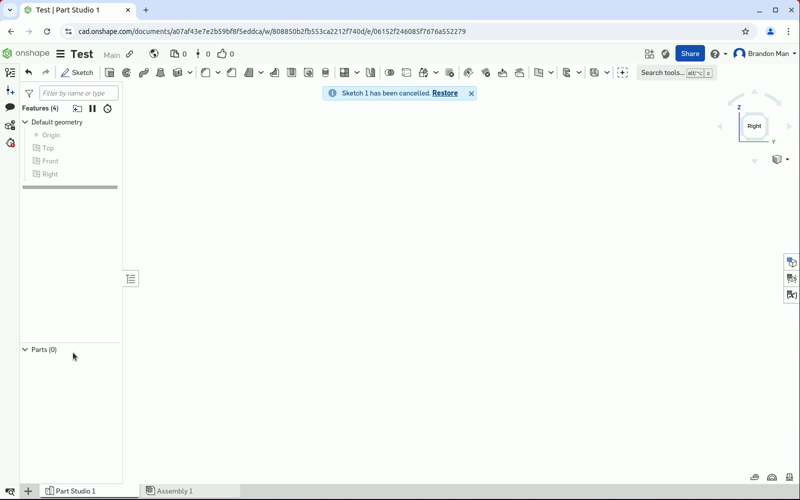
mouse_move(73, 352)
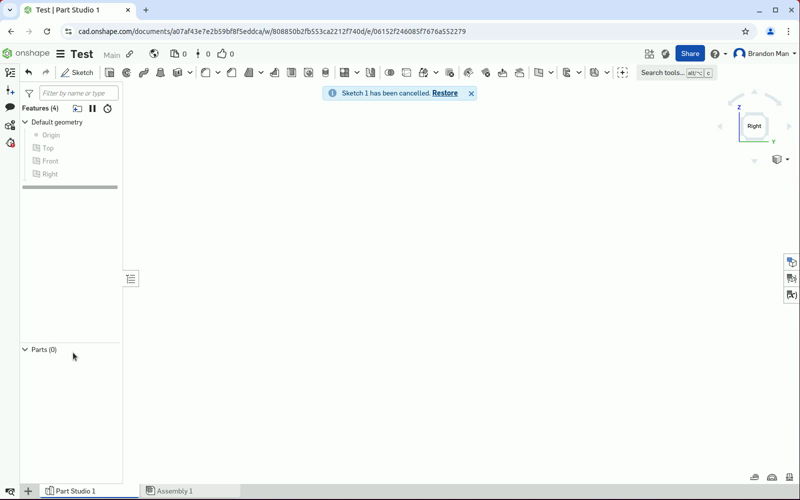
key(shift+y)
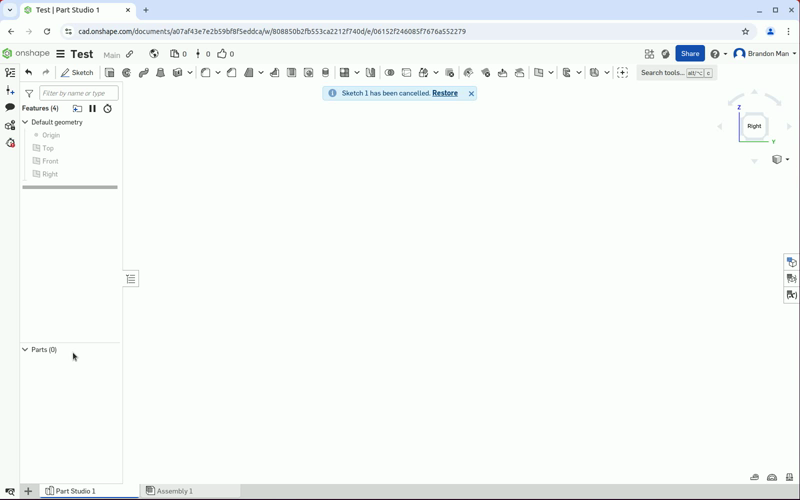
key(shift+s)
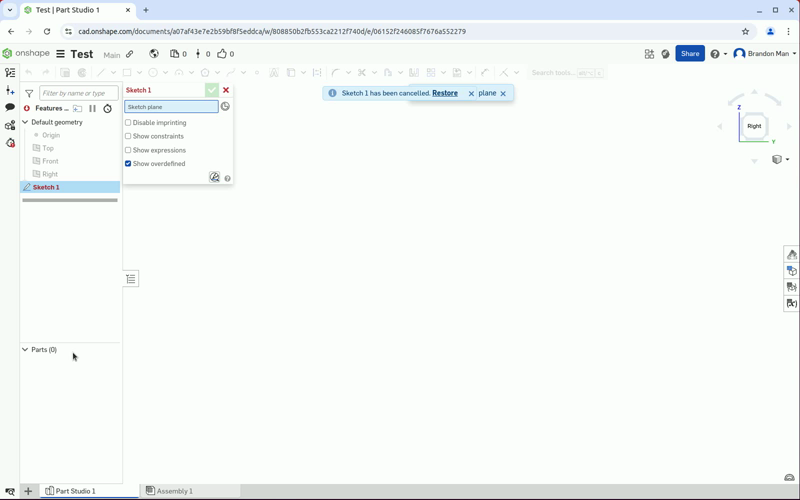
mouse_move(73, 176)
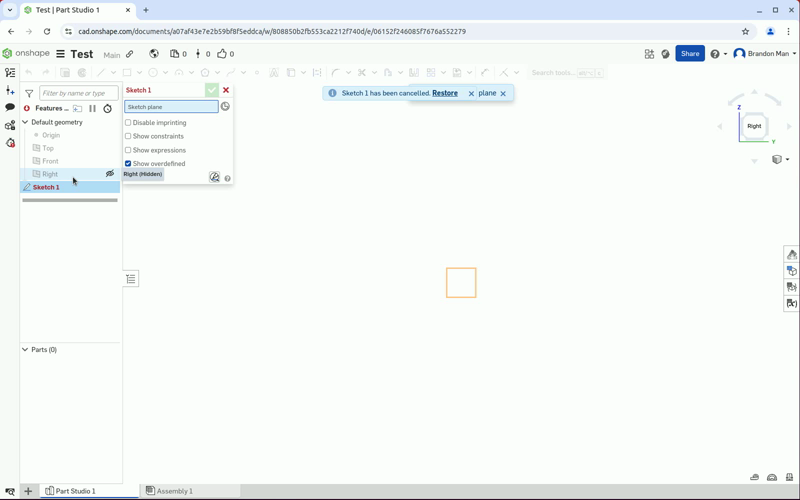
click(73, 176)
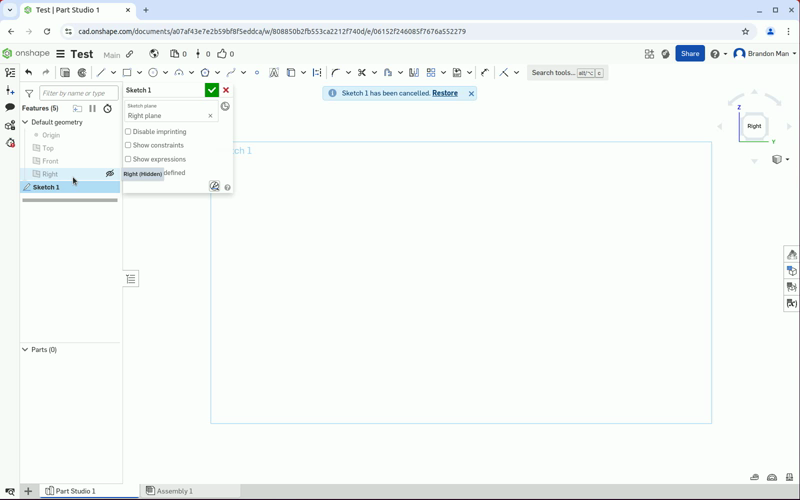
mouse_move(73, 352)
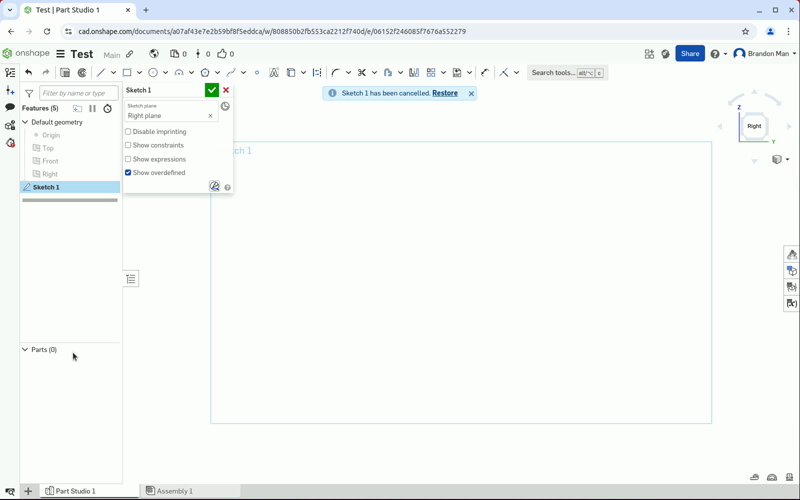
key(y)
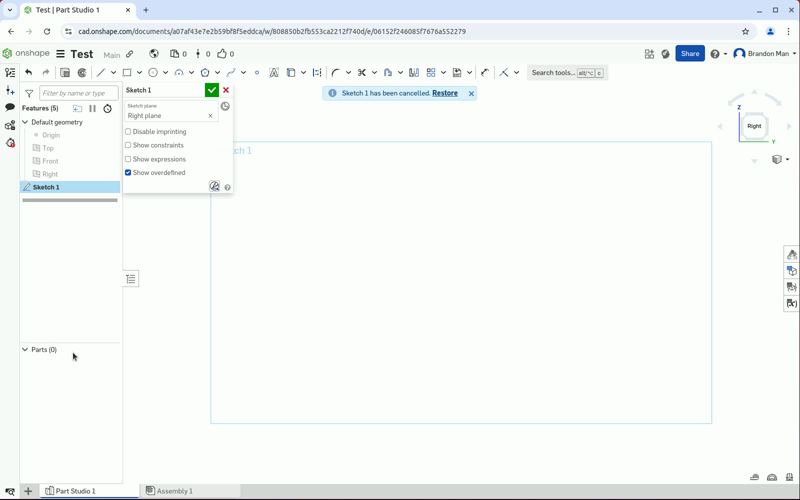
key(l)
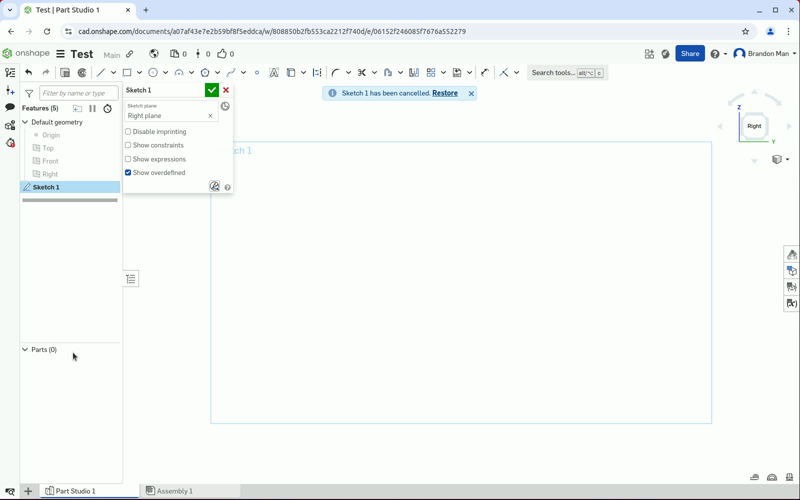
key_down(shift)
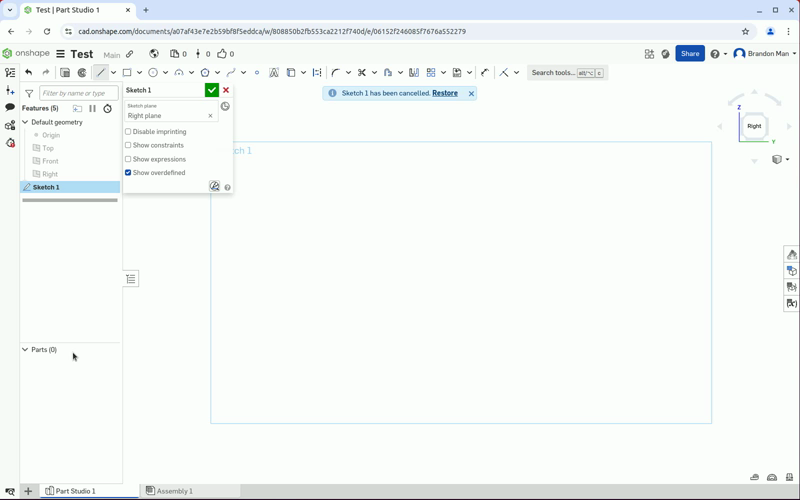
mouse_move(429, 285)
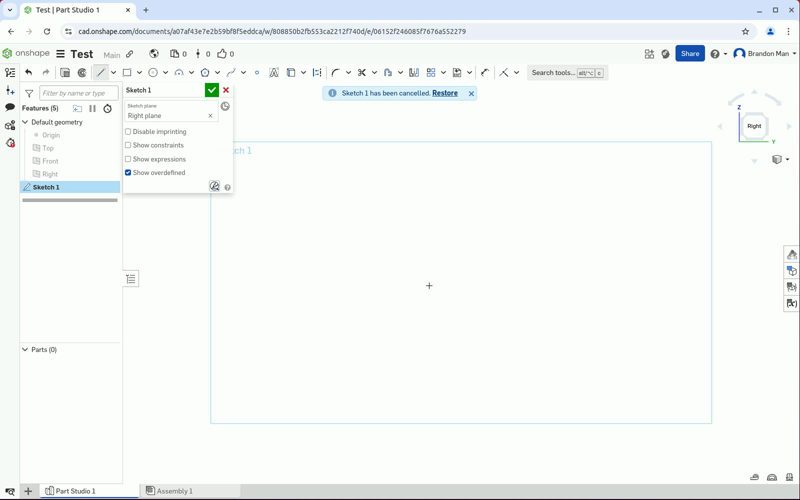
click(429, 285)
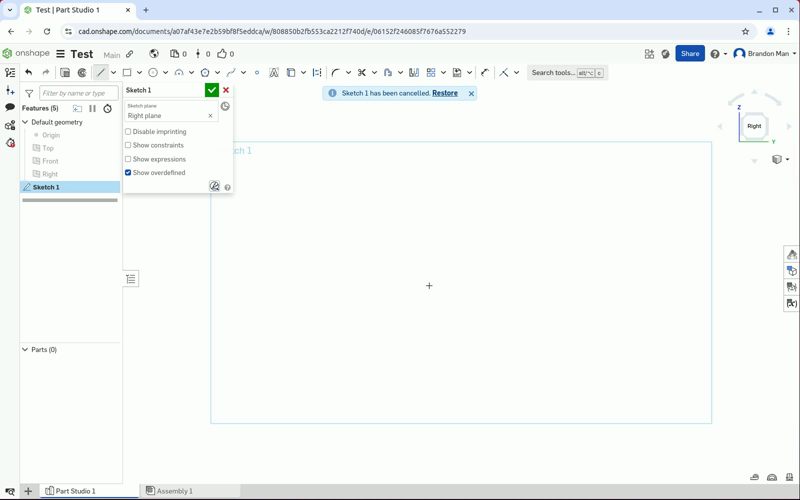
key_up(shift)
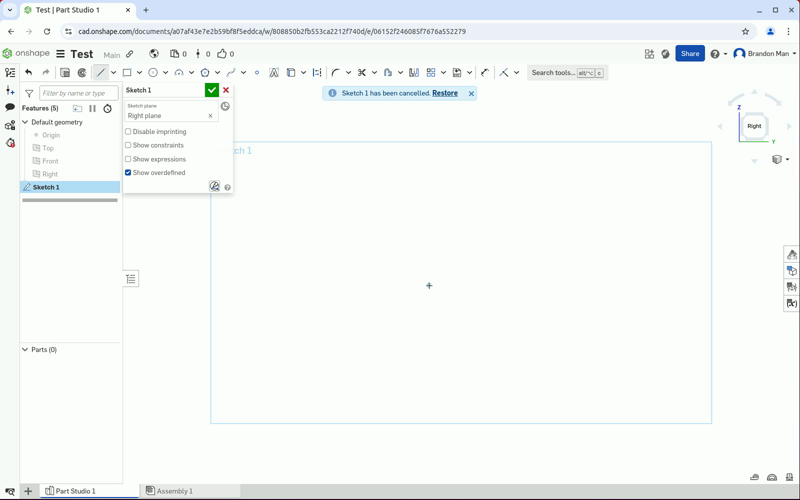
key_down(shift)
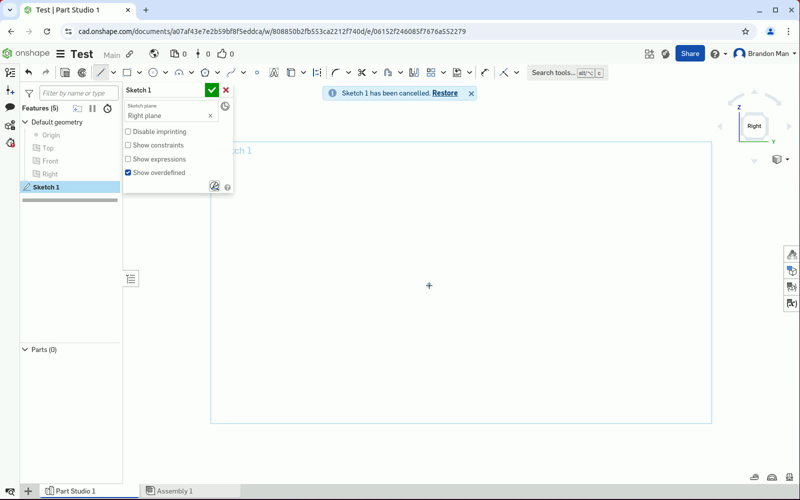
mouse_move(490, 285)
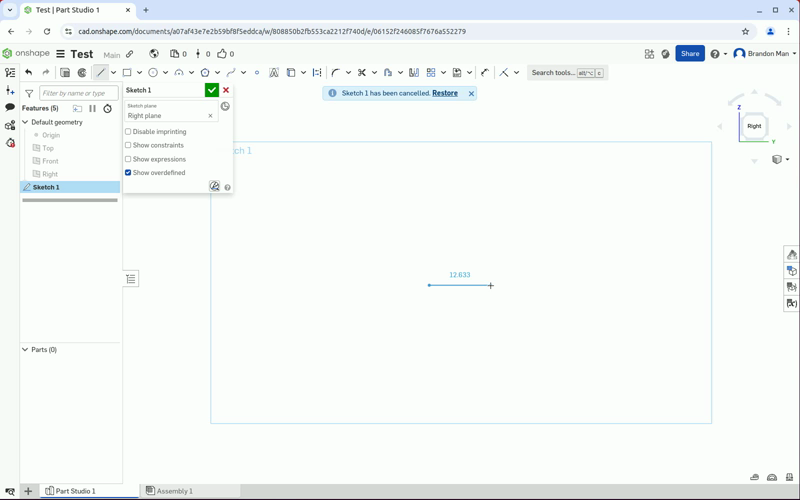
click(490, 285)
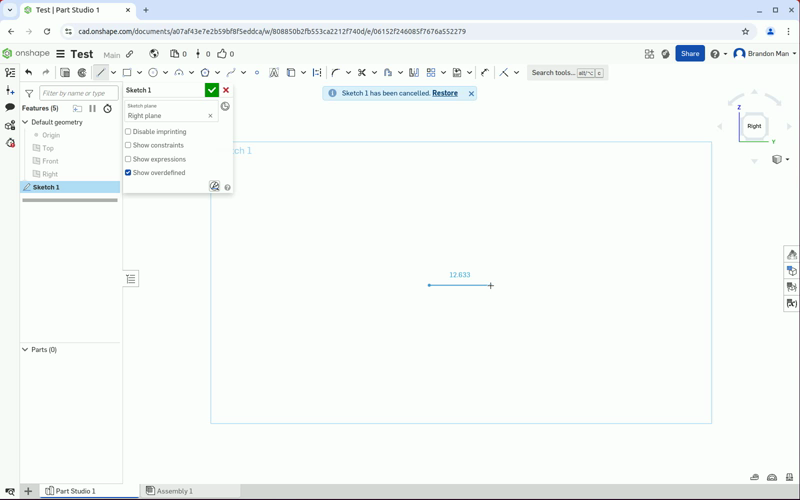
key_up(shift)
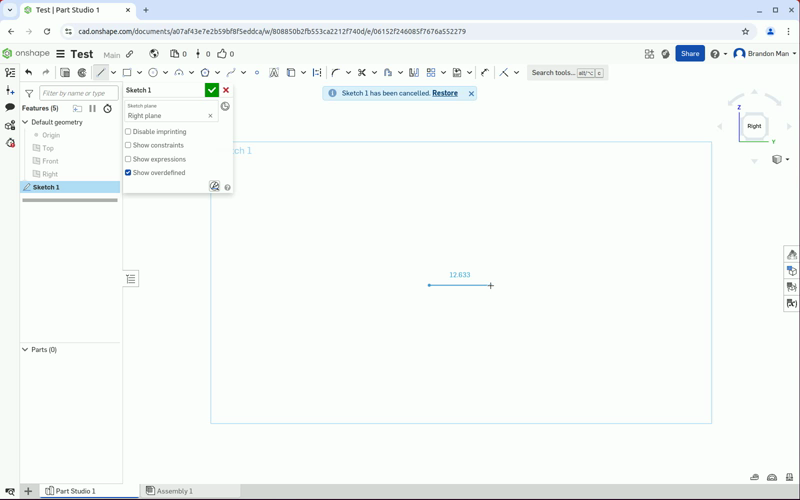
key(esc)
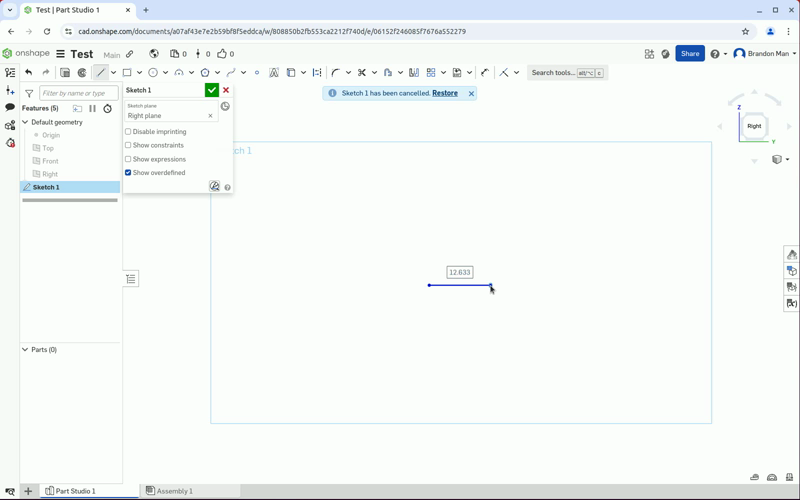
key(a)
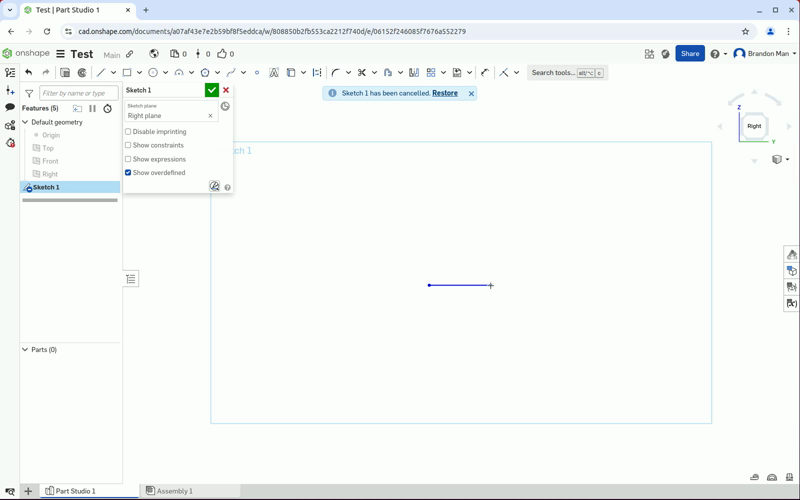
mouse_move(490, 285)
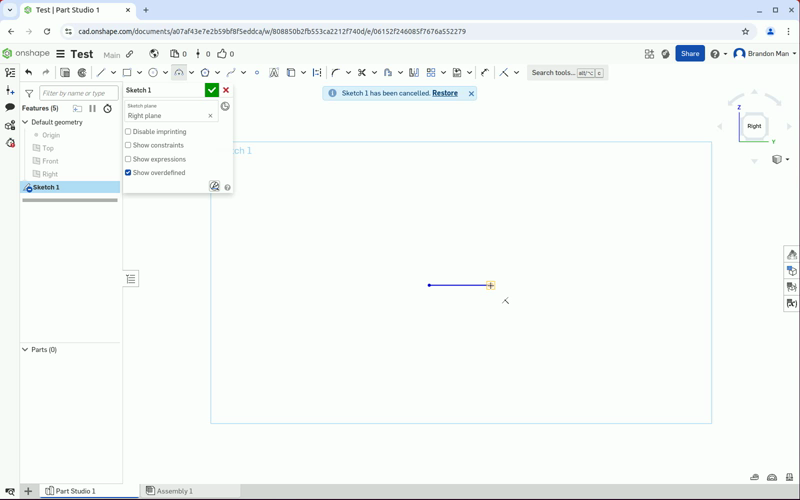
click(490, 285)
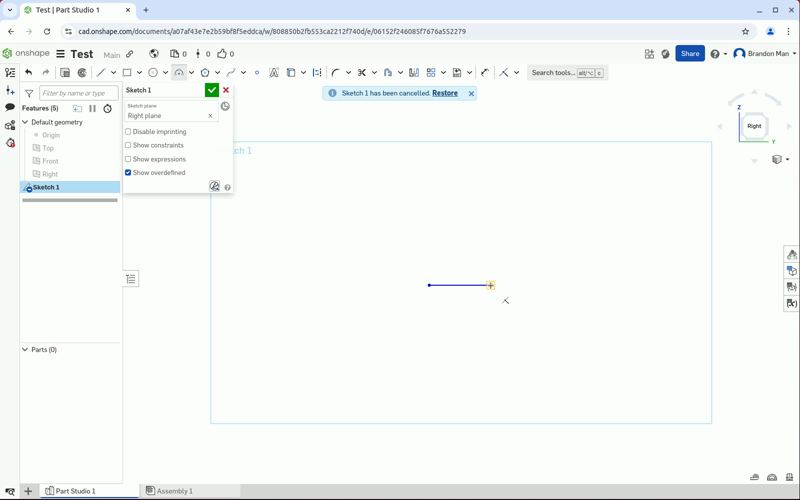
key_down(shift)
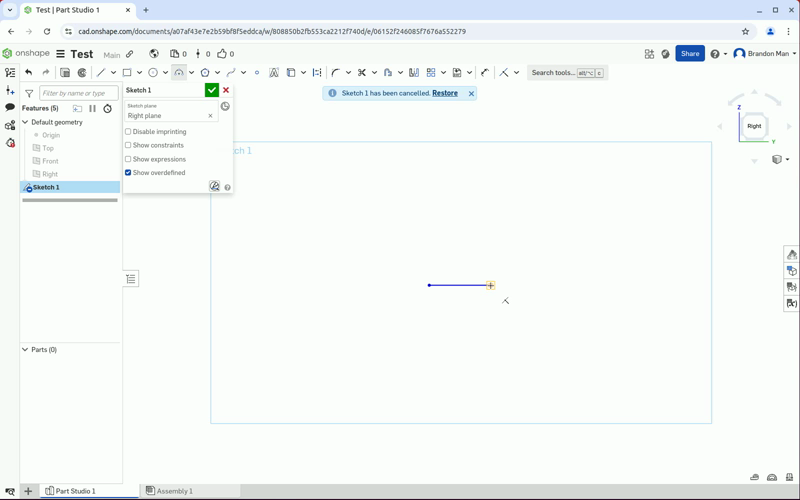
mouse_move(489, 282)
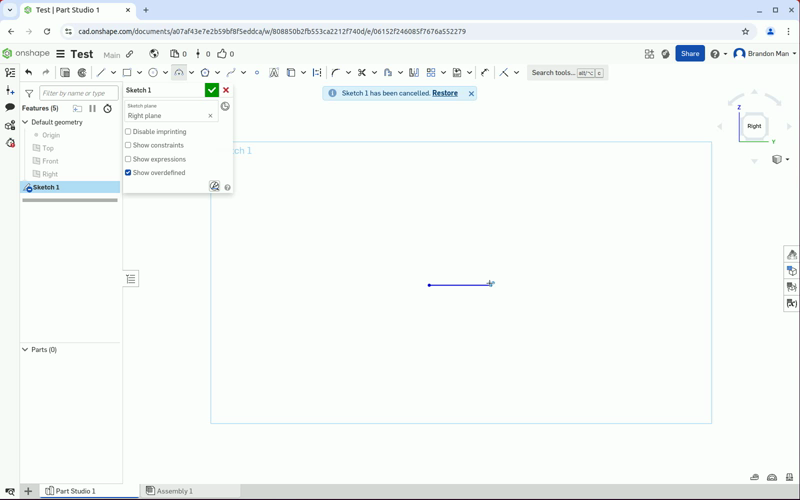
scroll(6)
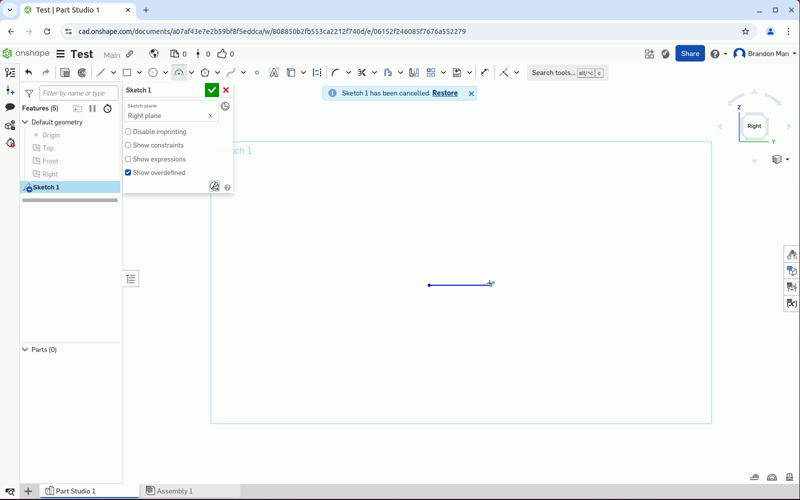
scroll(6)
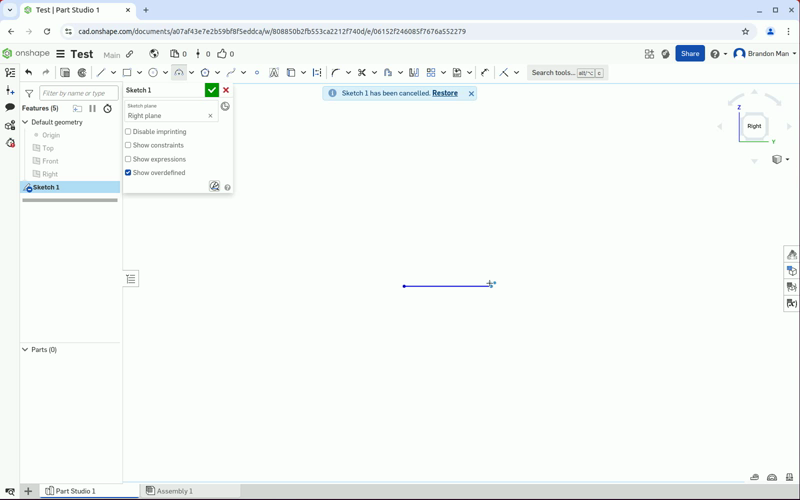
scroll(6)
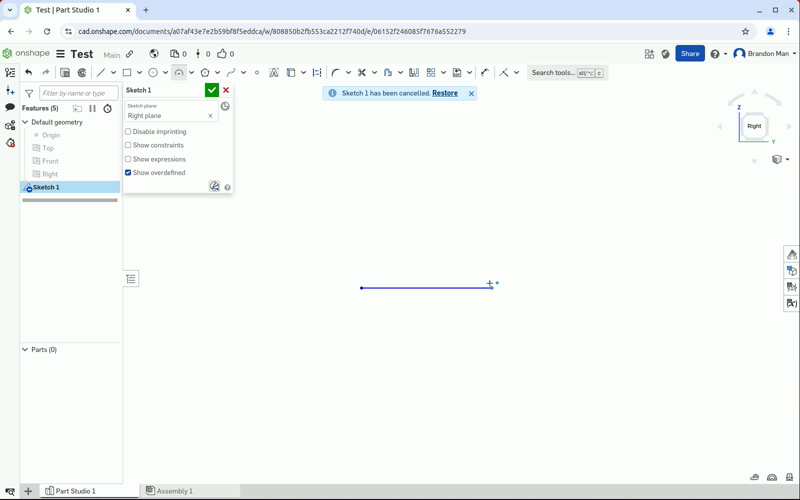
scroll(6)
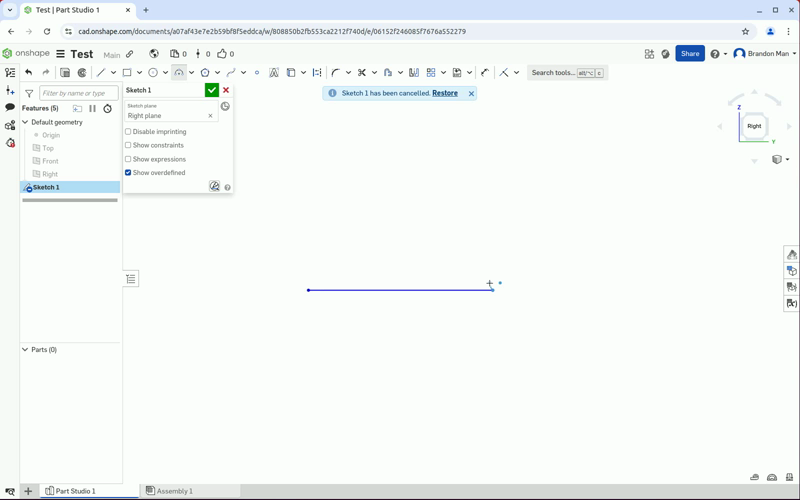
scroll(6)
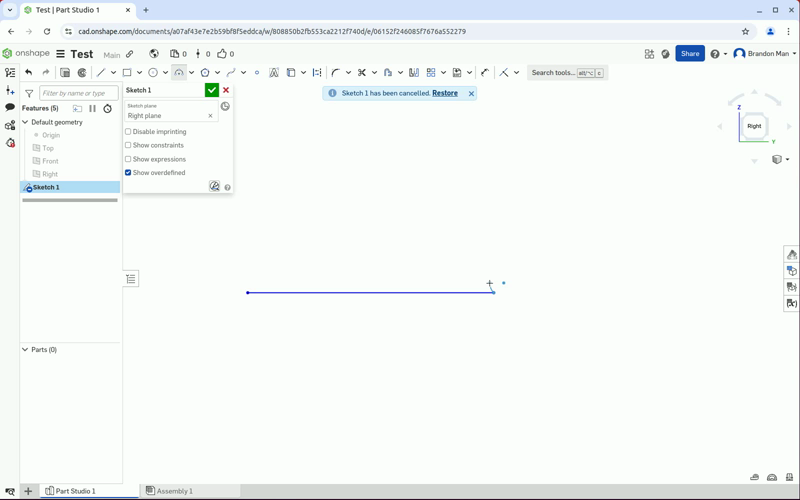
scroll(6)
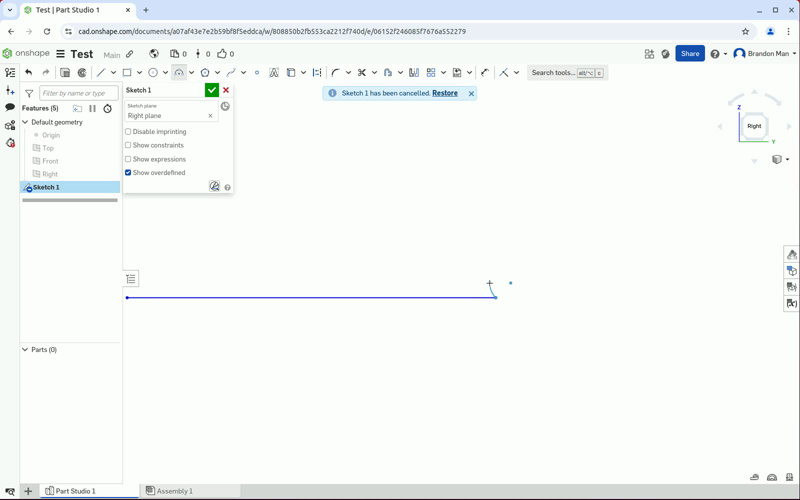
scroll(6)
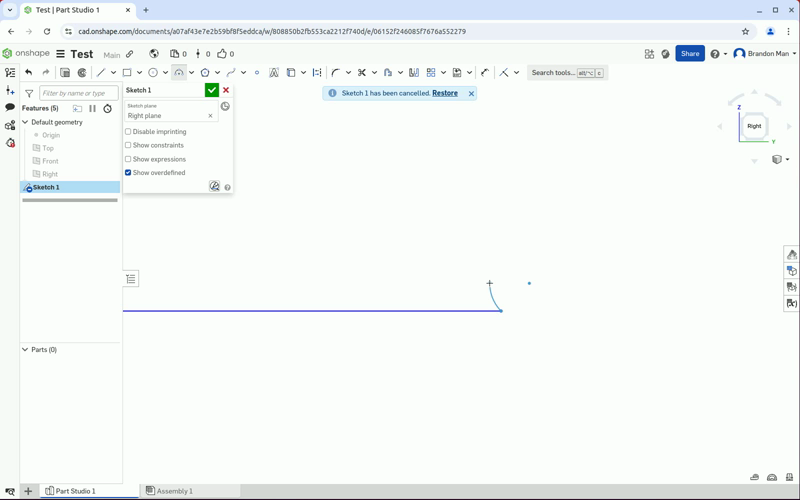
click(489, 282)
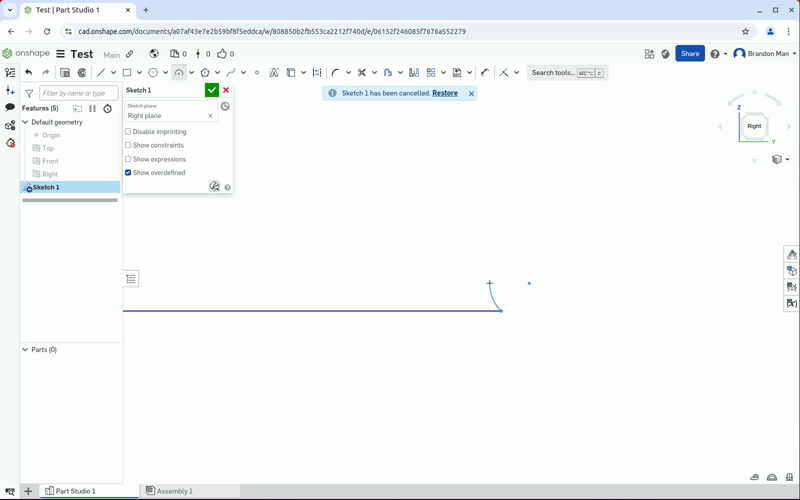
scroll(-6)
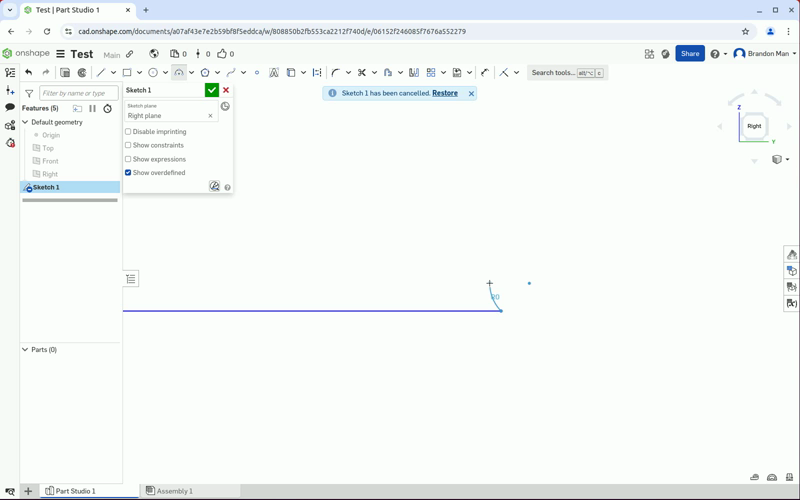
scroll(-6)
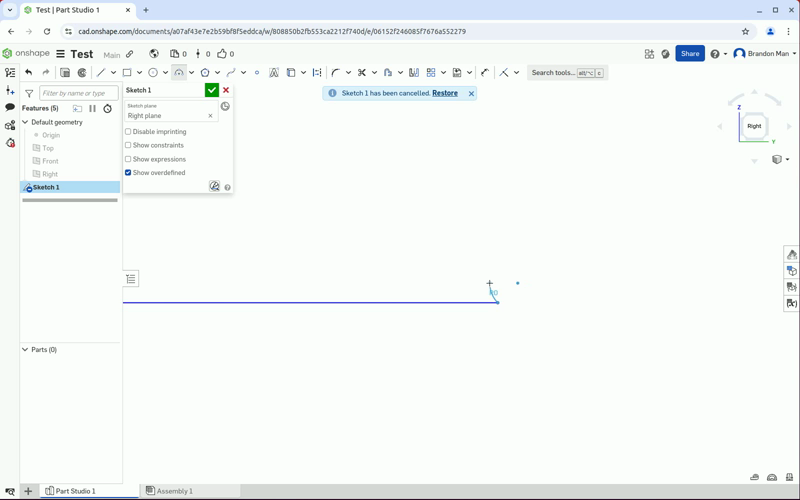
scroll(-6)
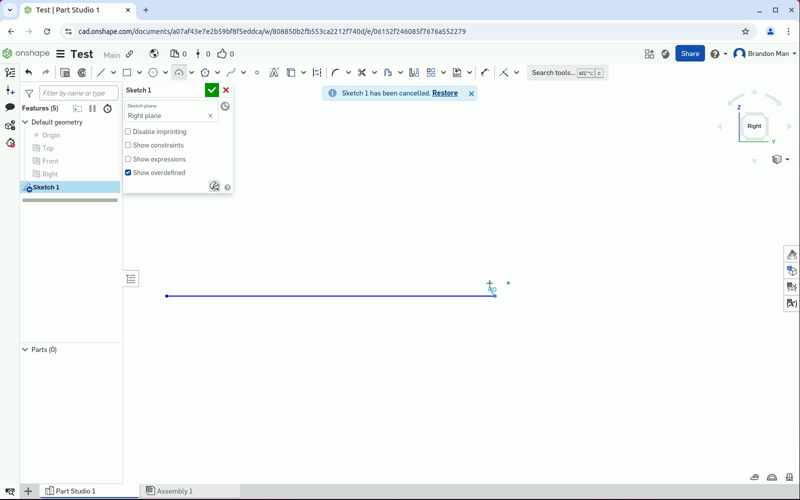
scroll(-6)
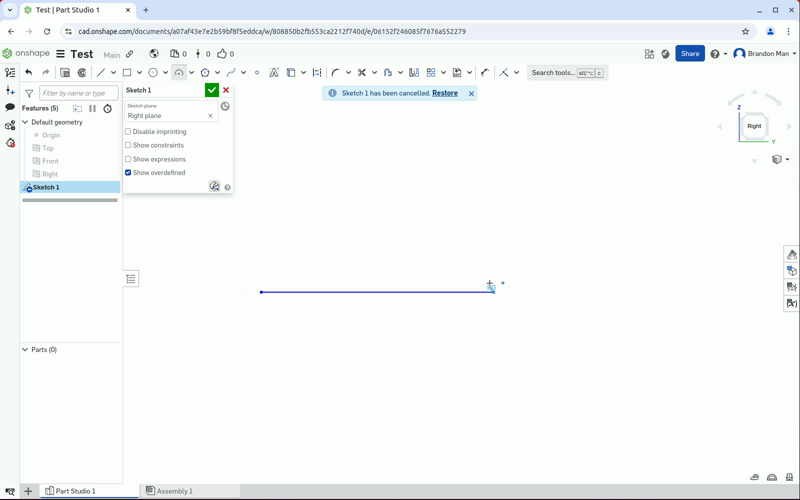
scroll(-6)
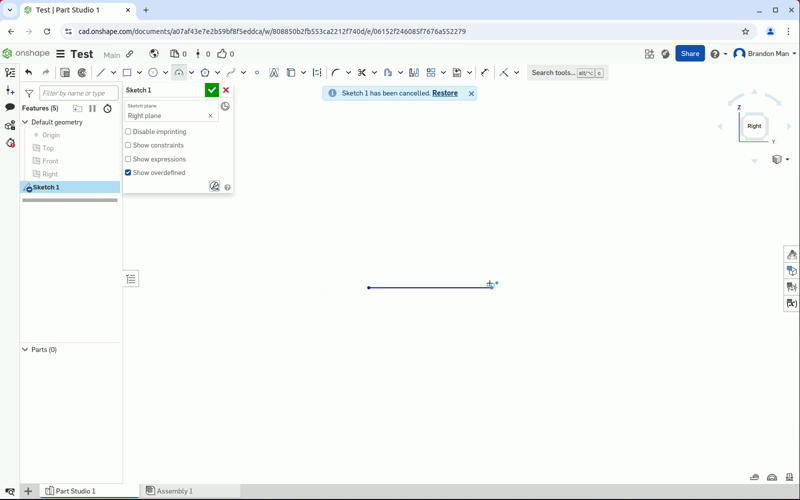
scroll(-6)
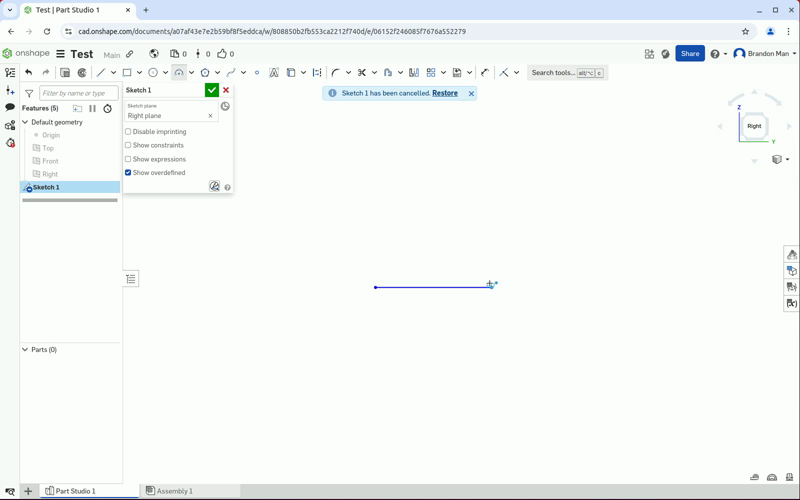
scroll(-6)
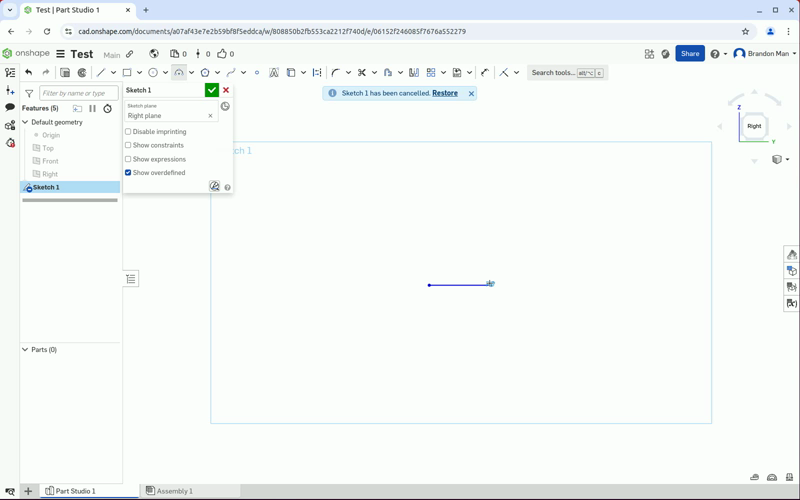
mouse_move(490, 284)
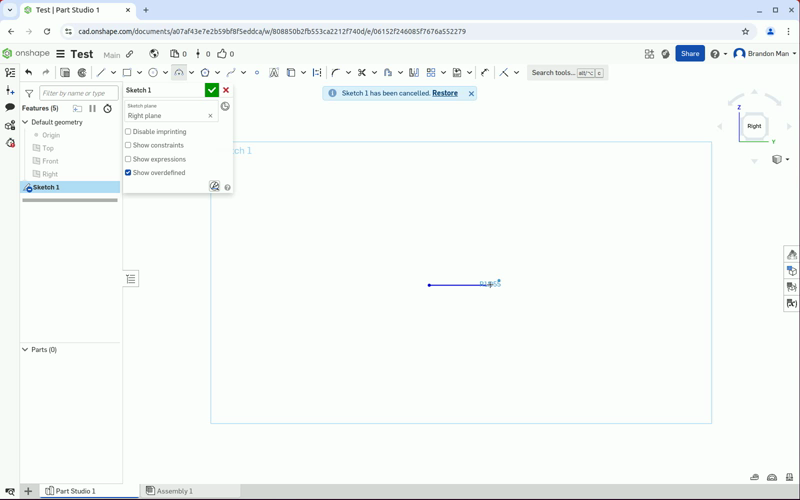
scroll(6)
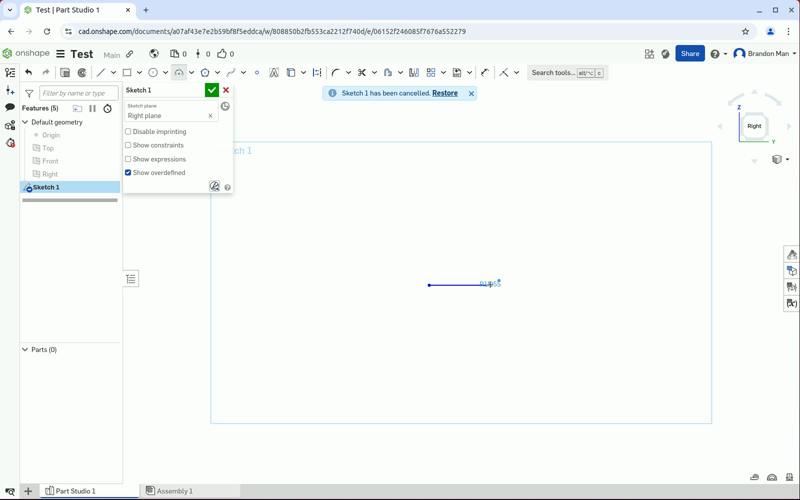
scroll(6)
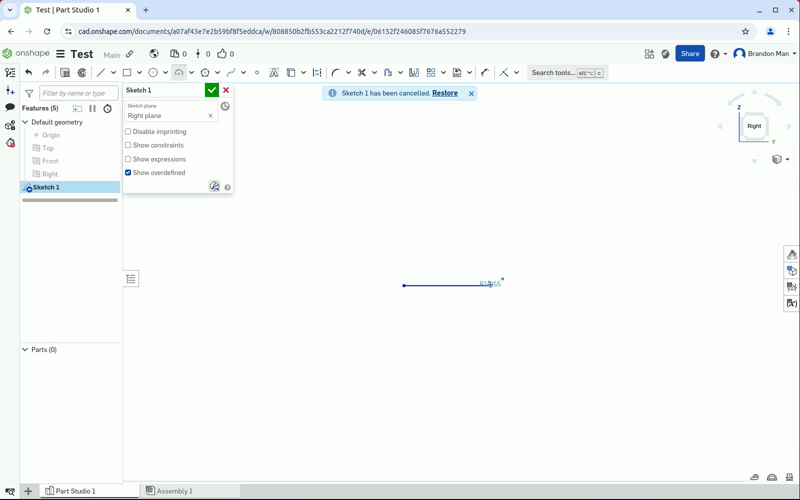
scroll(6)
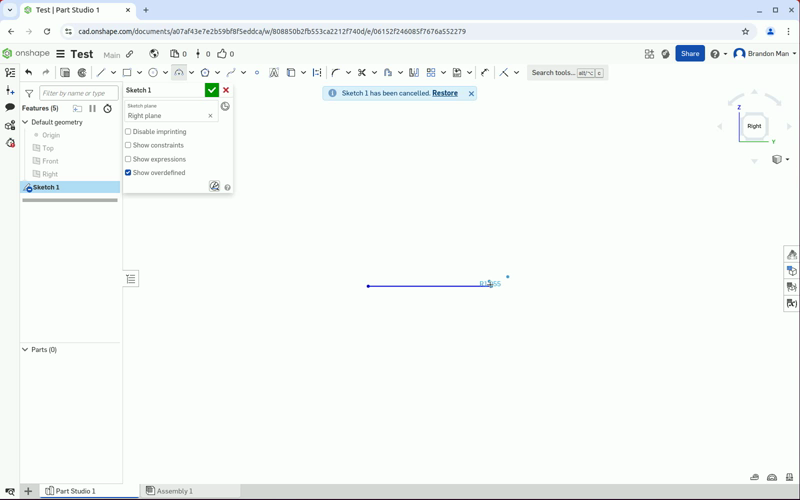
scroll(6)
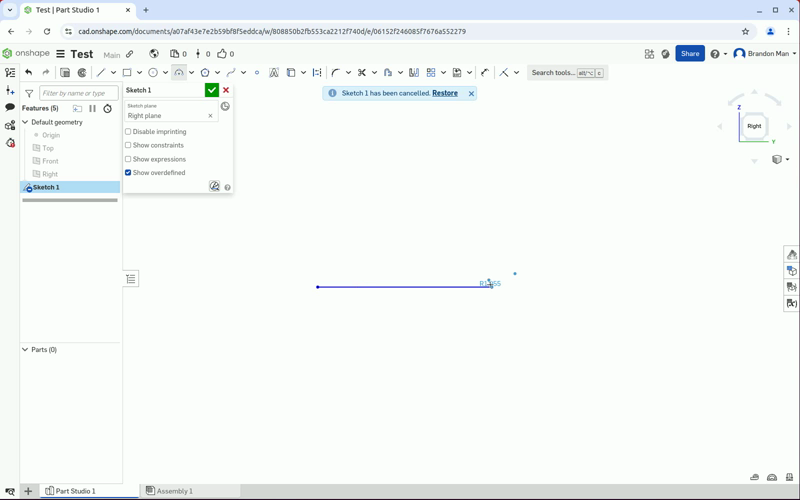
scroll(6)
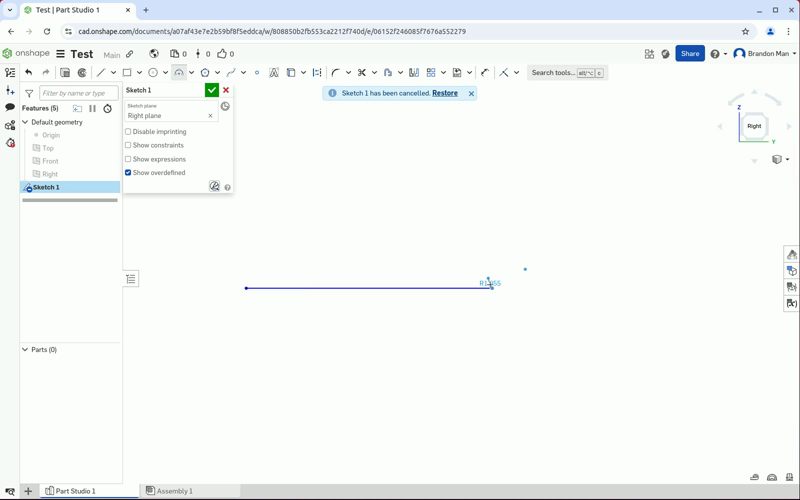
scroll(6)
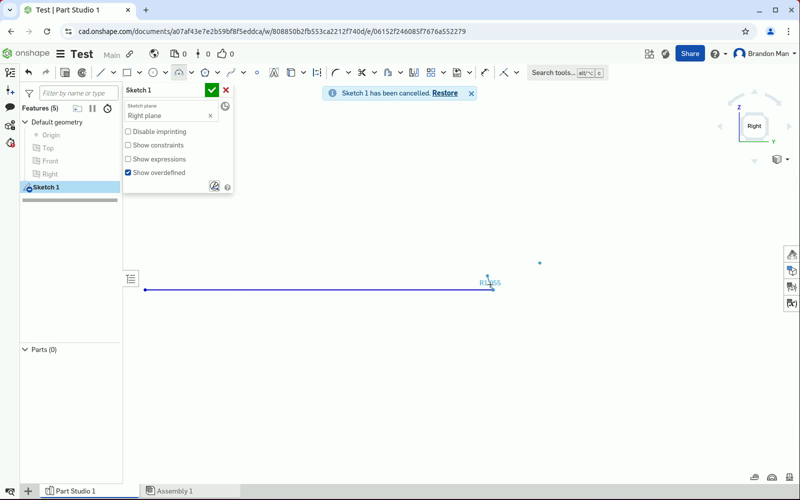
scroll(6)
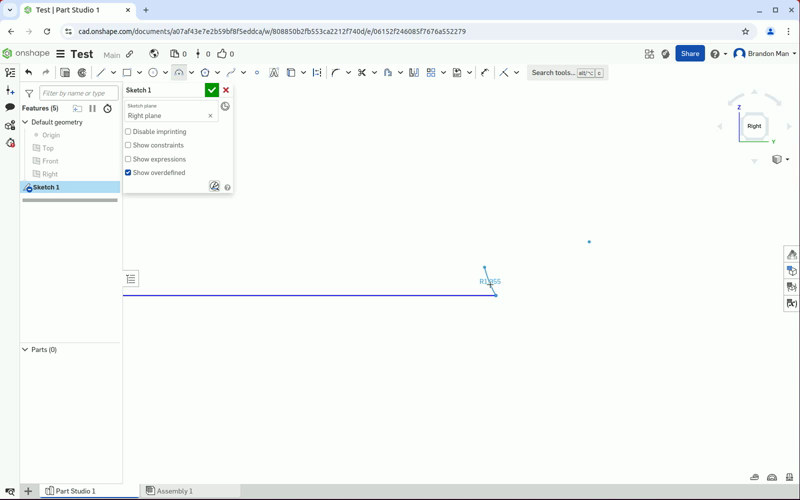
click(490, 284)
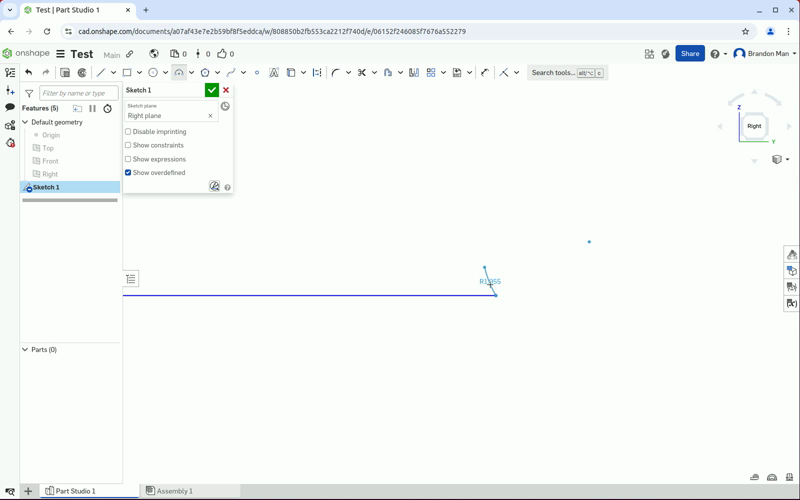
scroll(-6)
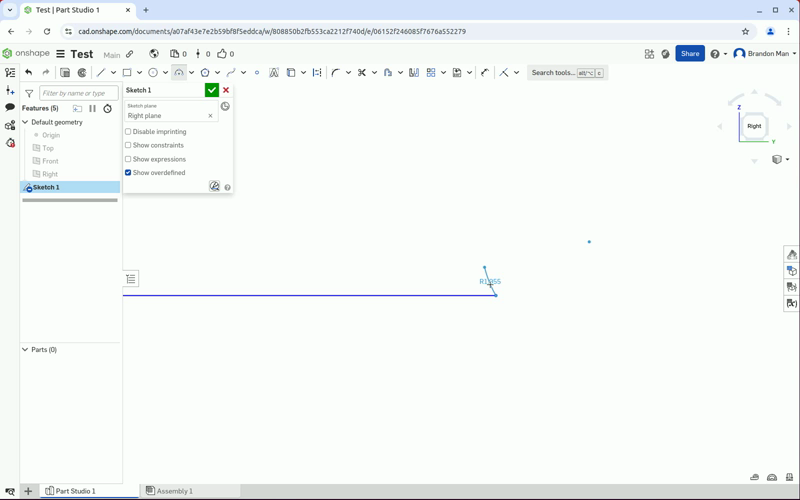
scroll(-6)
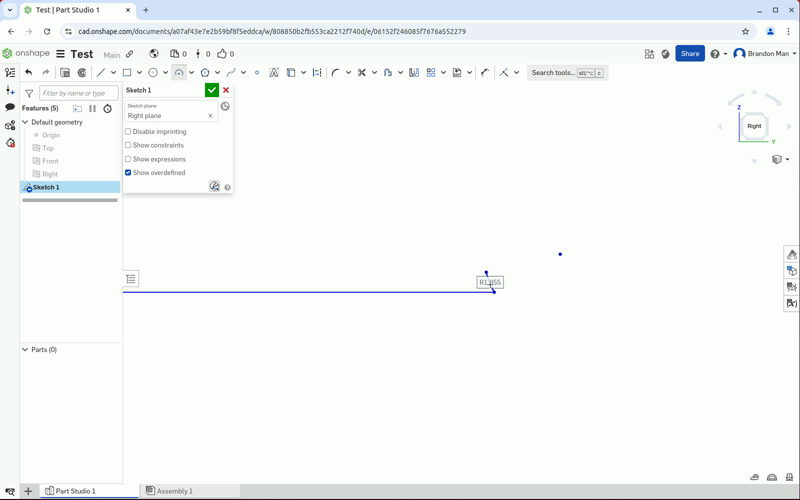
scroll(-6)
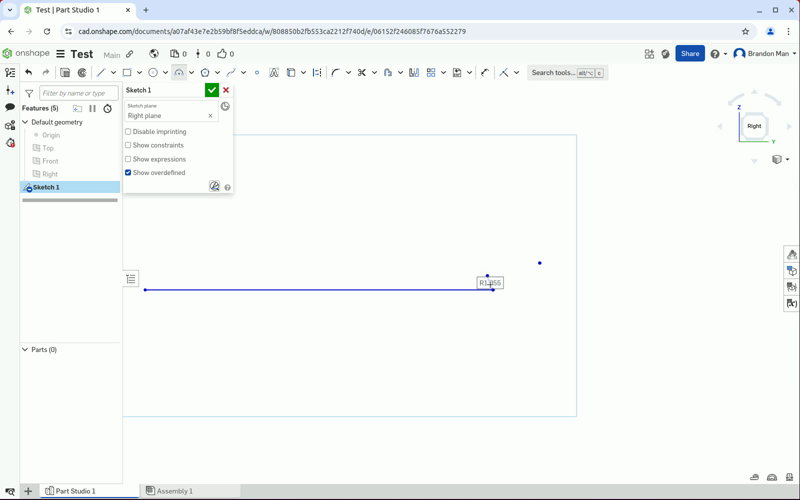
scroll(-6)
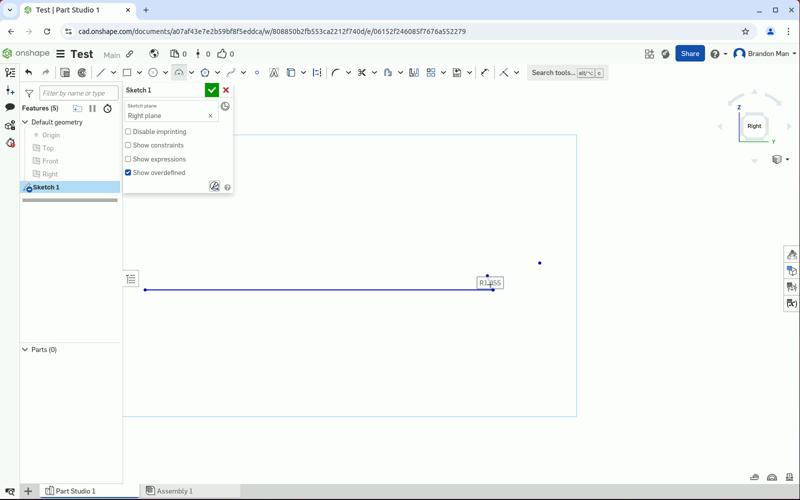
scroll(-6)
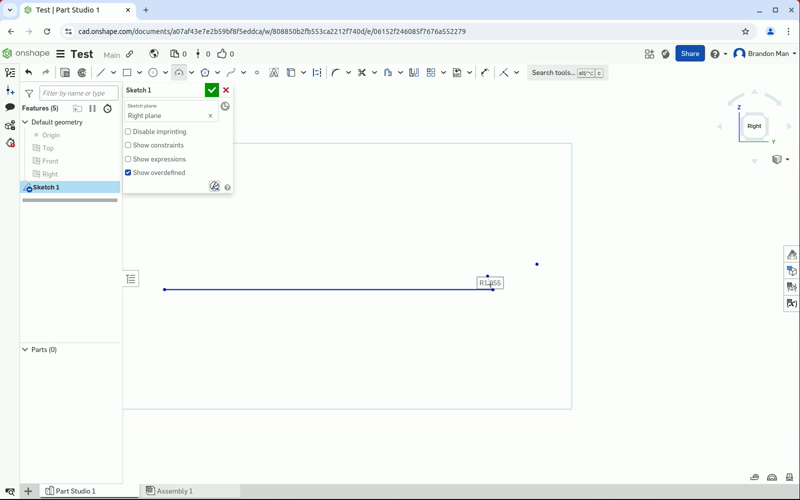
scroll(-6)
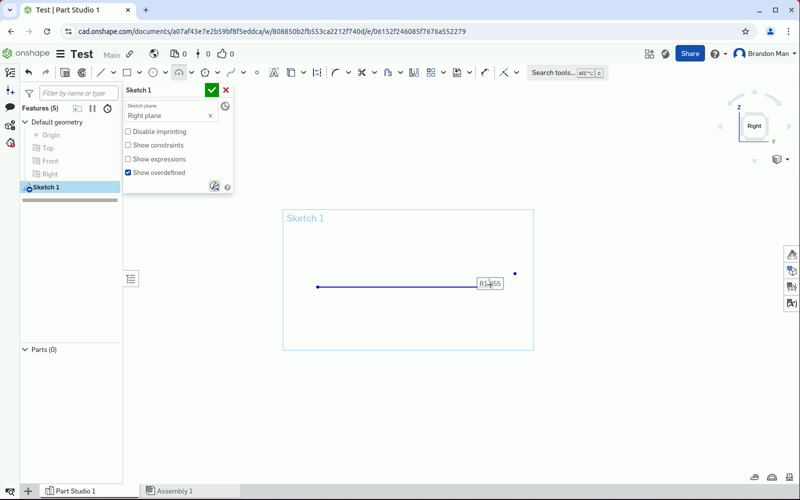
scroll(-6)
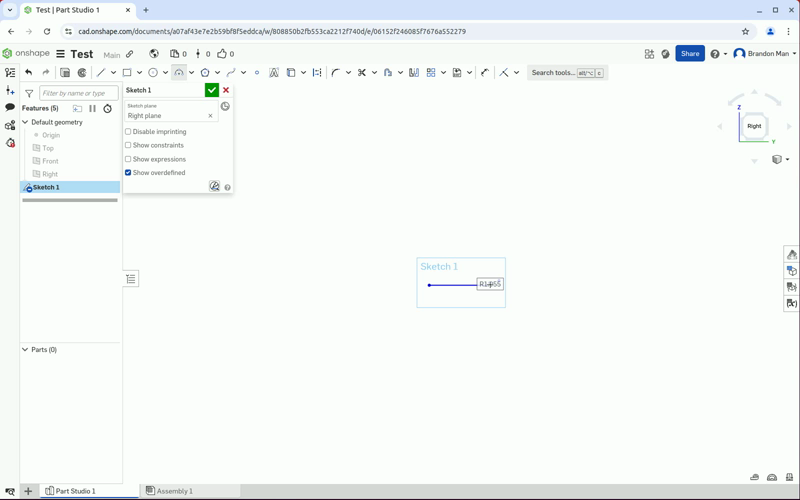
key_up(shift)
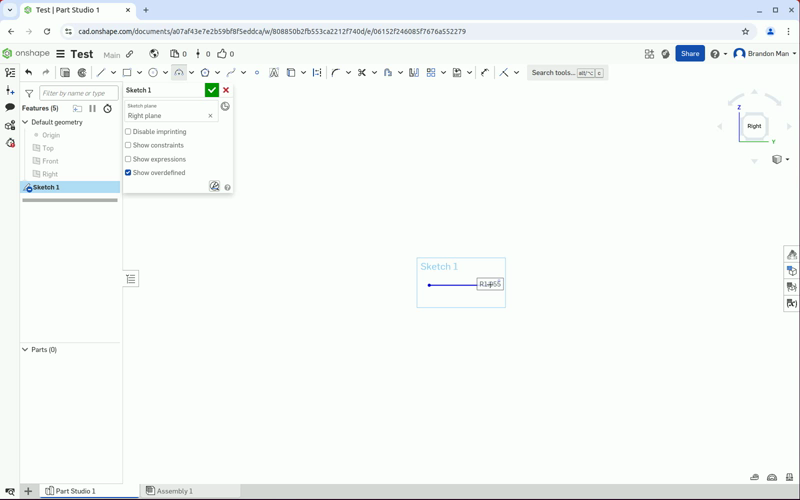
key(esc)
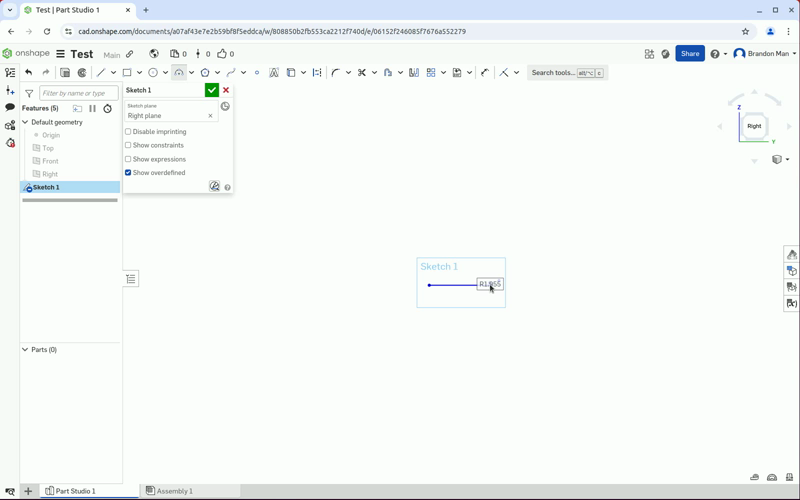
key(l)
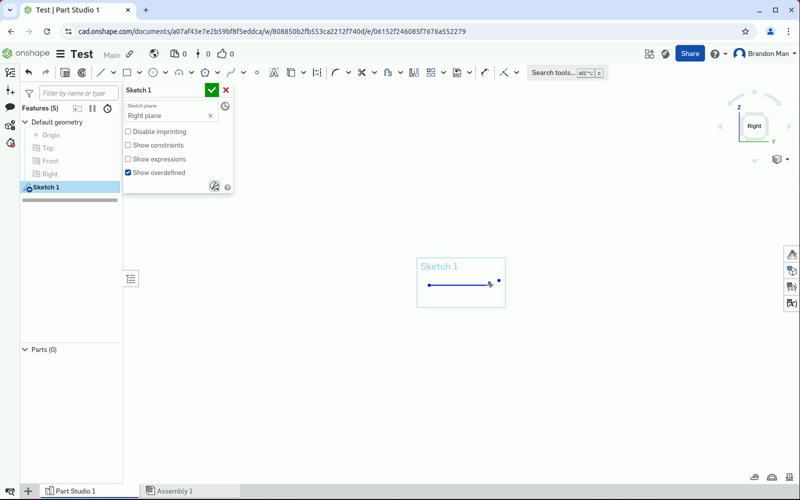
mouse_move(489, 282)
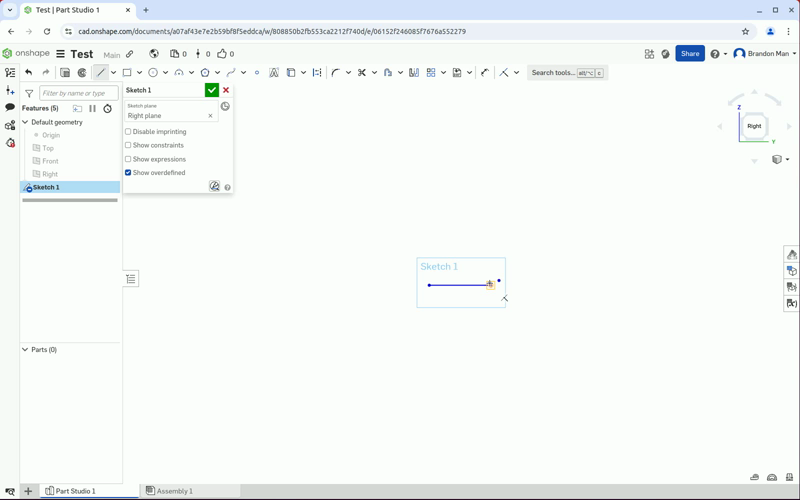
scroll(6)
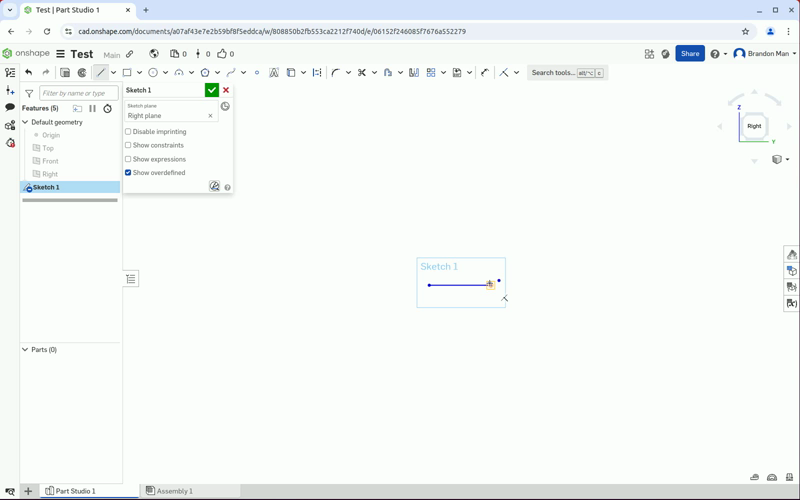
scroll(6)
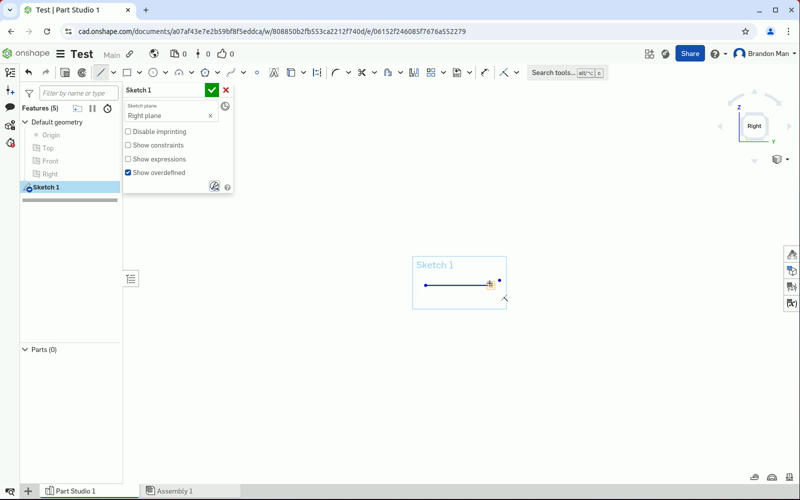
scroll(6)
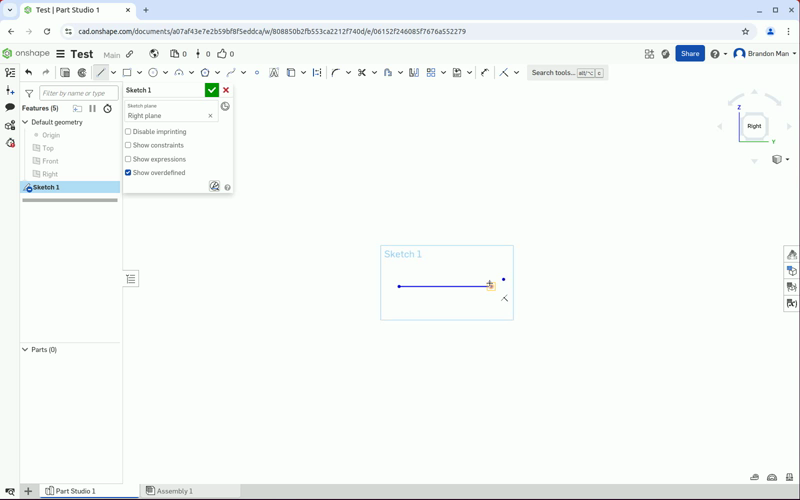
scroll(6)
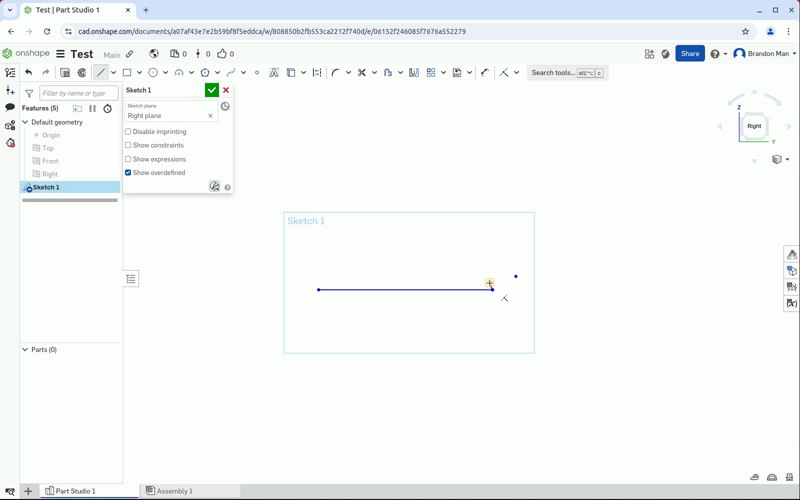
scroll(6)
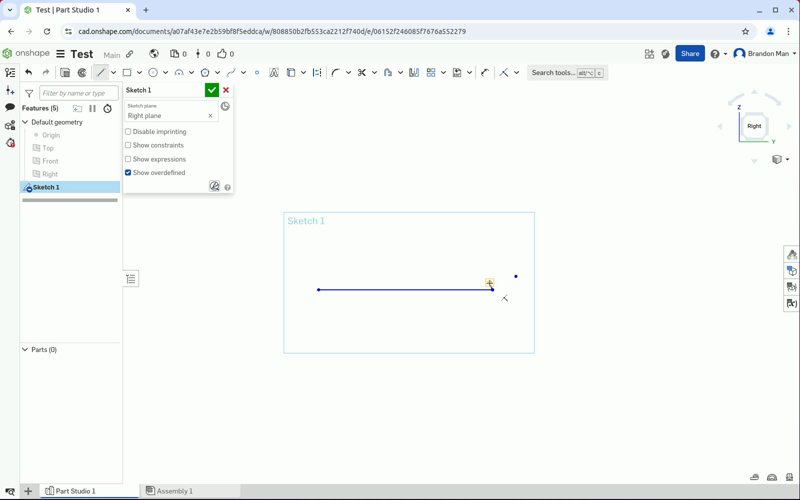
scroll(6)
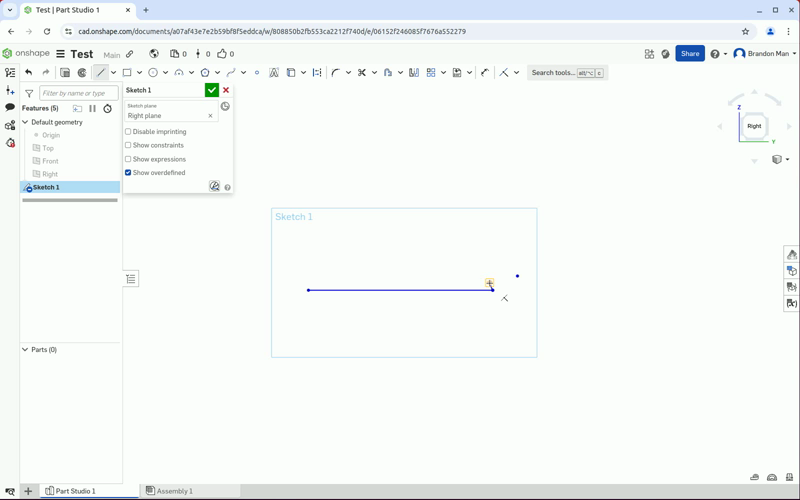
scroll(6)
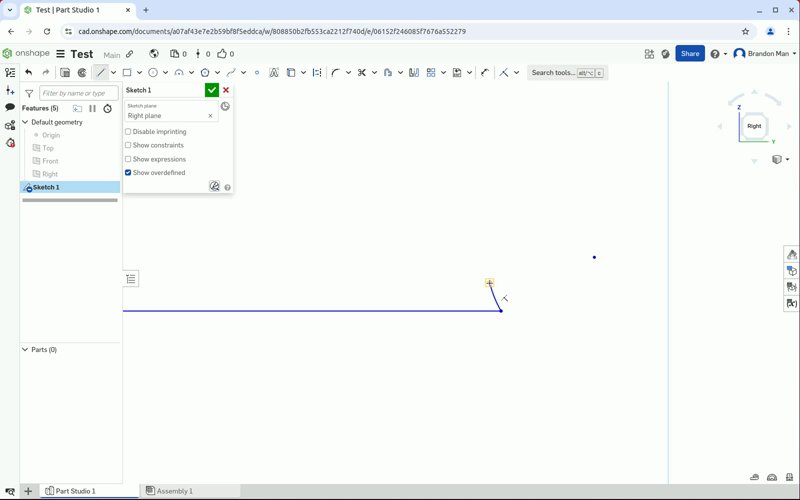
click(489, 282)
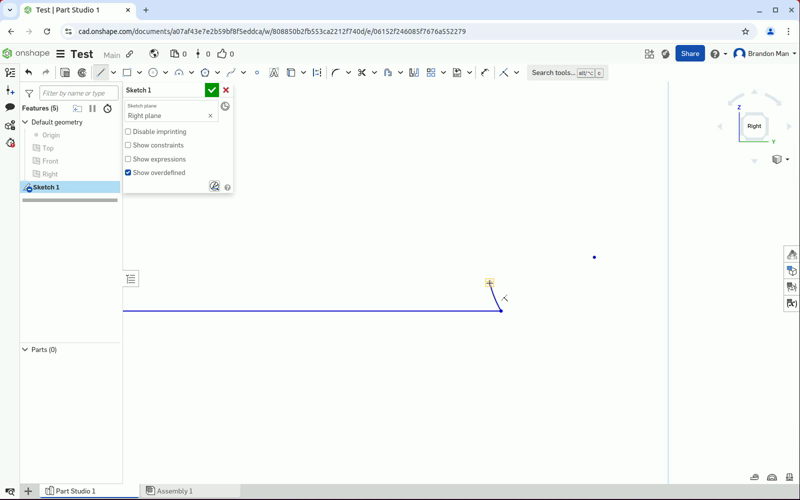
scroll(-6)
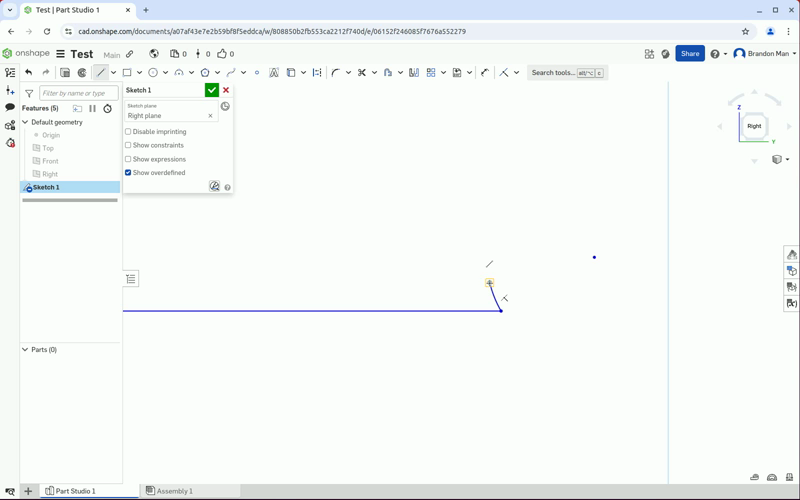
scroll(-6)
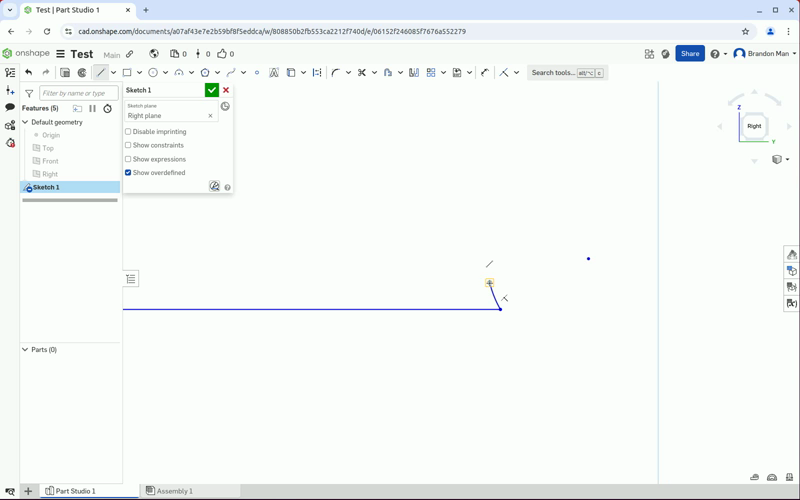
scroll(-6)
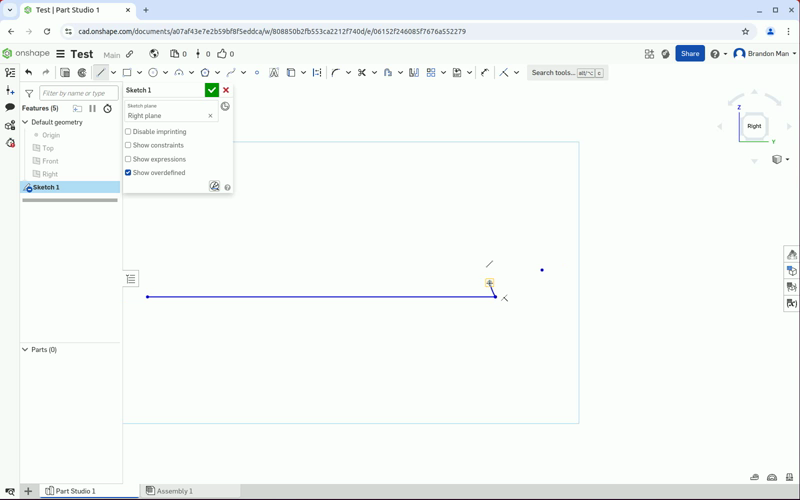
scroll(-6)
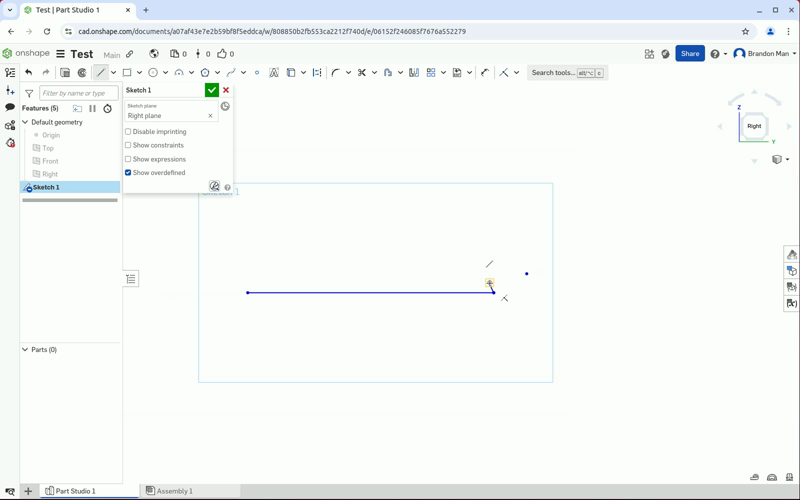
scroll(-6)
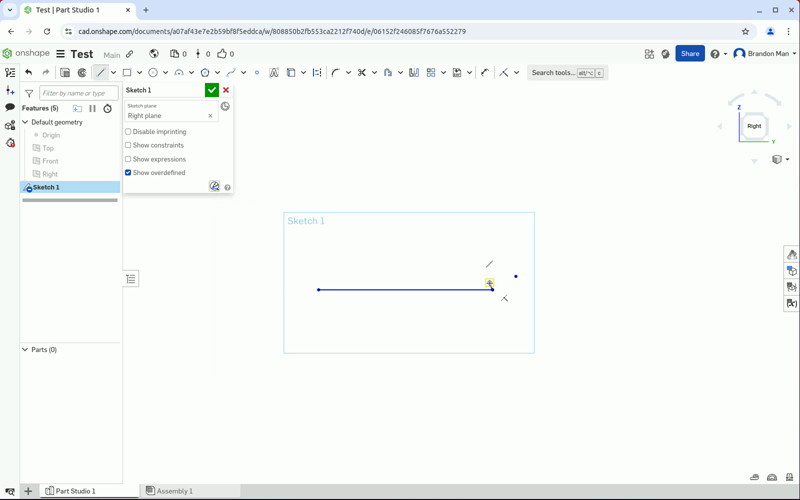
scroll(-6)
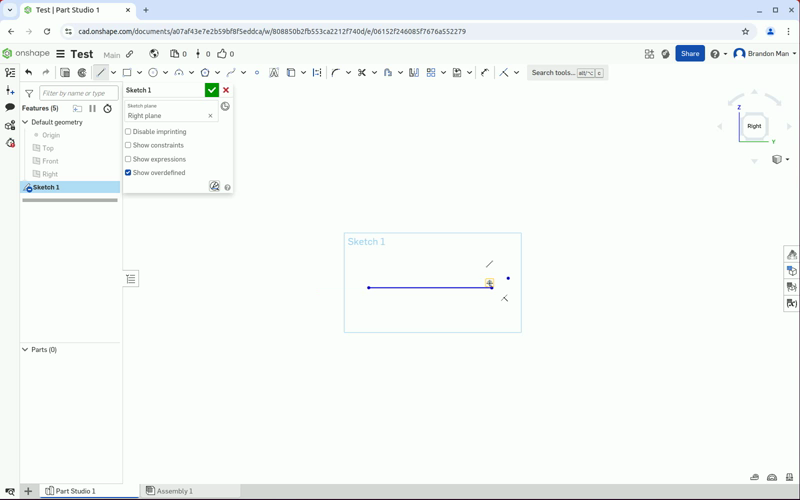
scroll(-6)
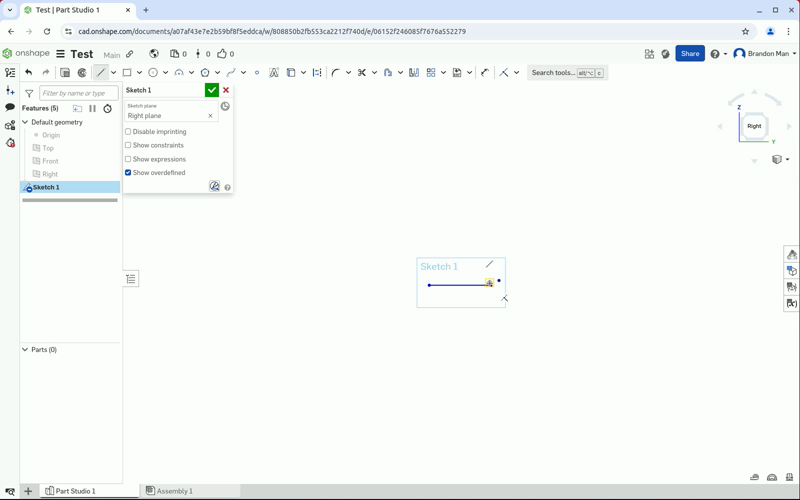
key_down(shift)
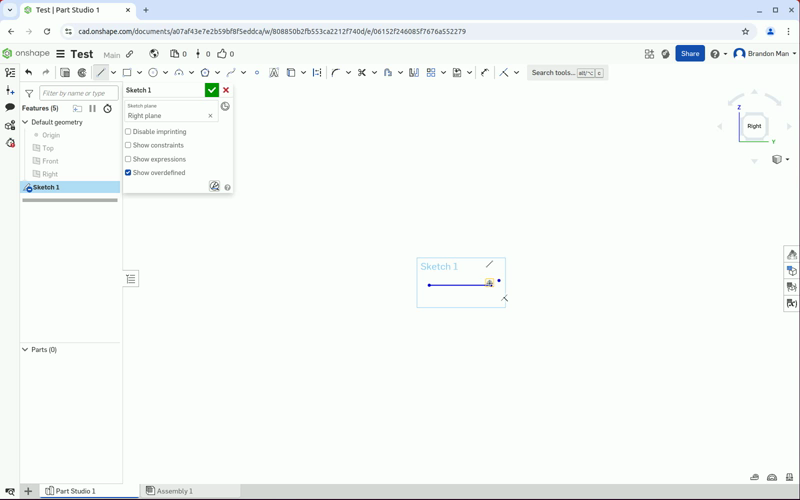
mouse_move(429, 282)
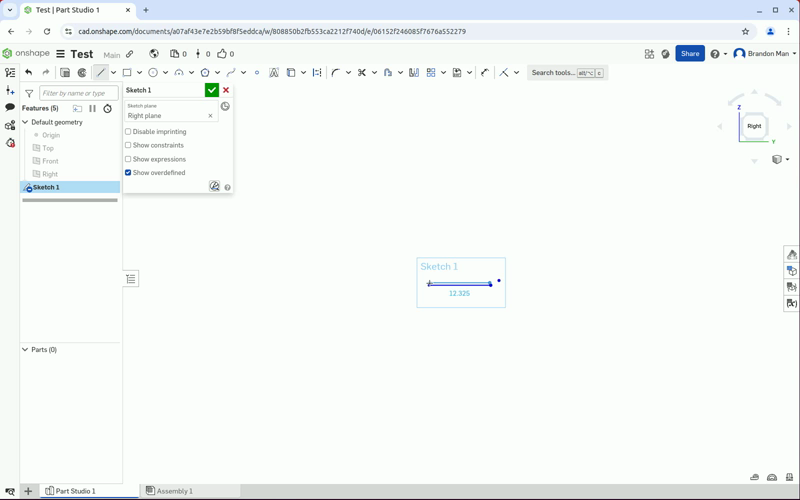
scroll(6)
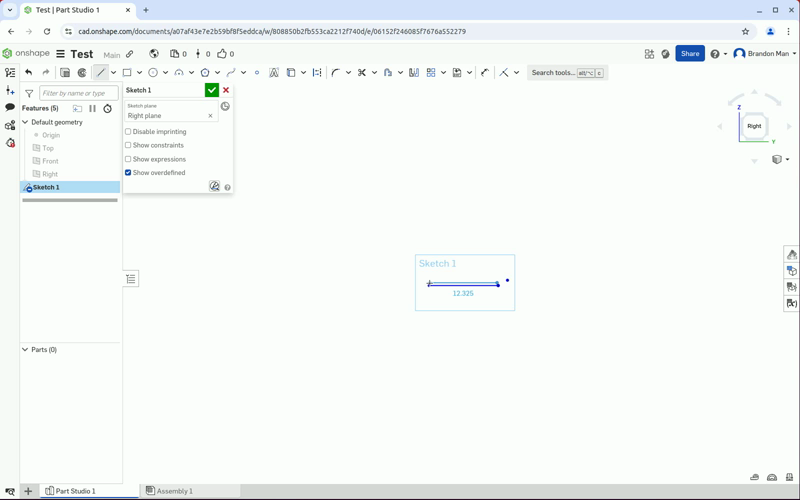
scroll(6)
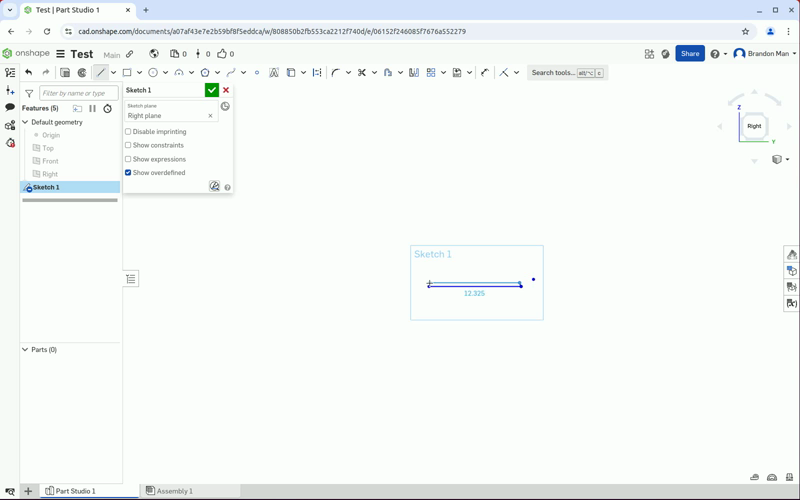
scroll(6)
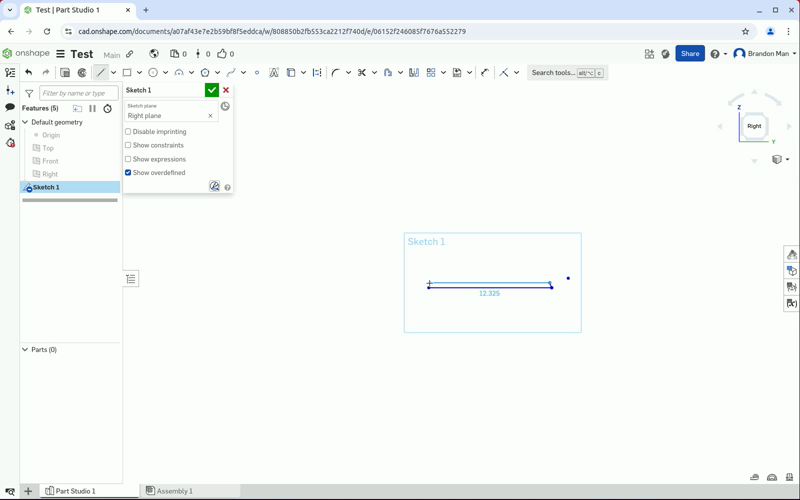
scroll(6)
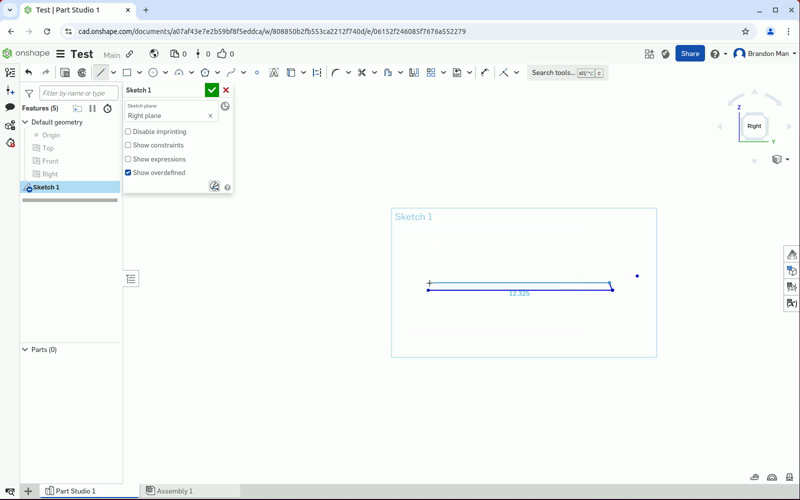
scroll(6)
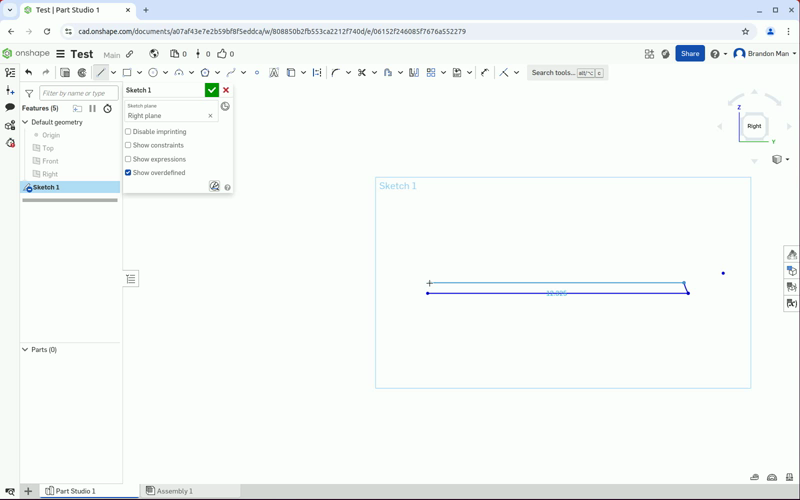
scroll(6)
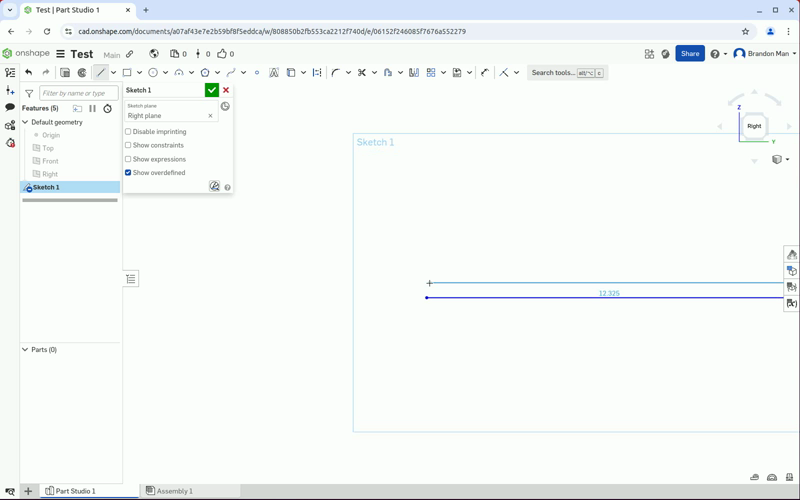
scroll(6)
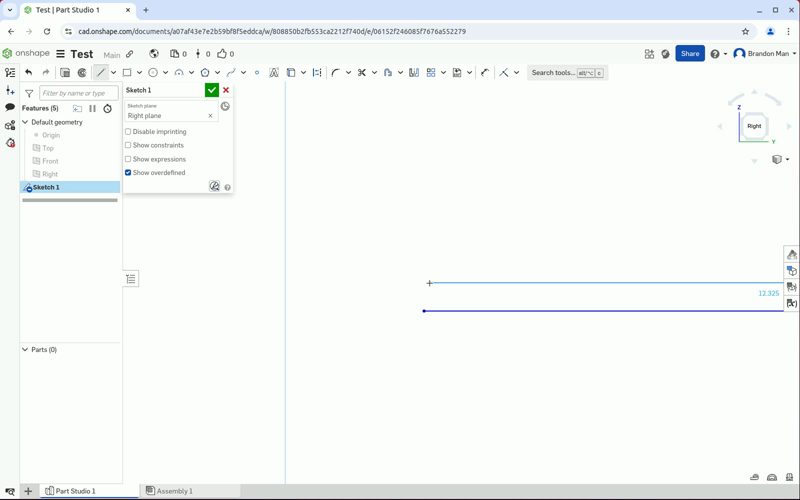
click(429, 282)
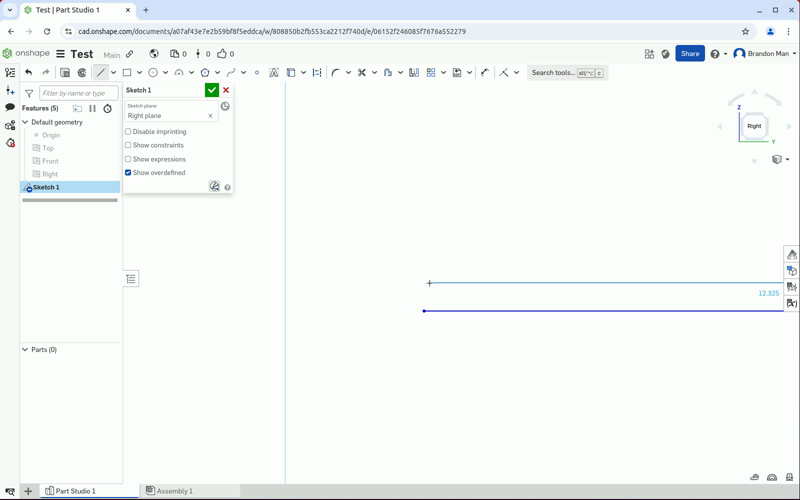
scroll(-6)
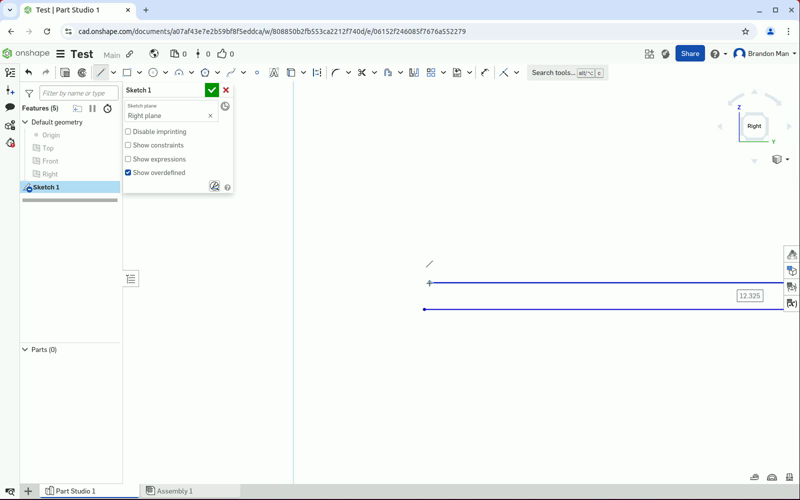
scroll(-6)
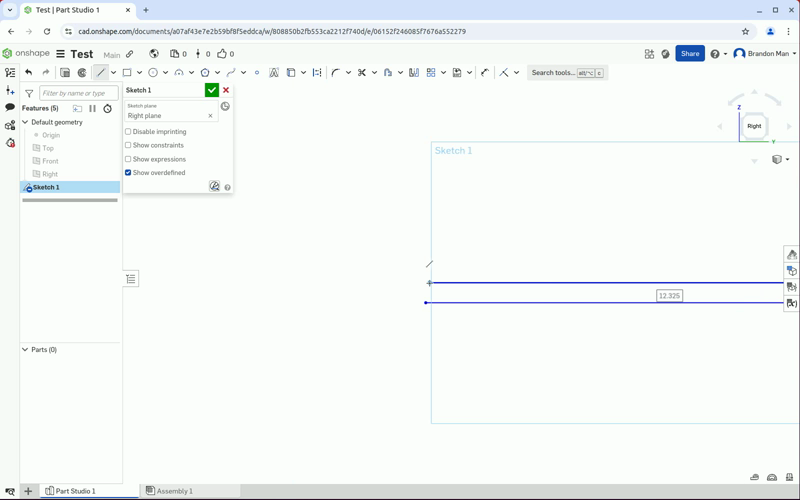
scroll(-6)
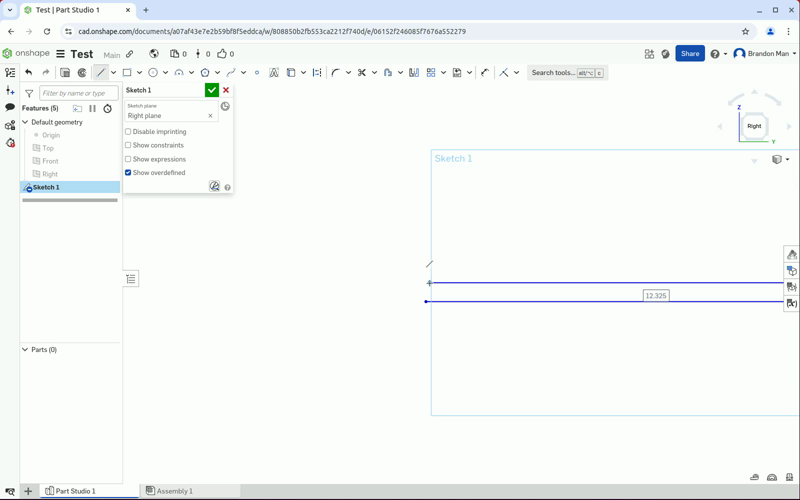
scroll(-6)
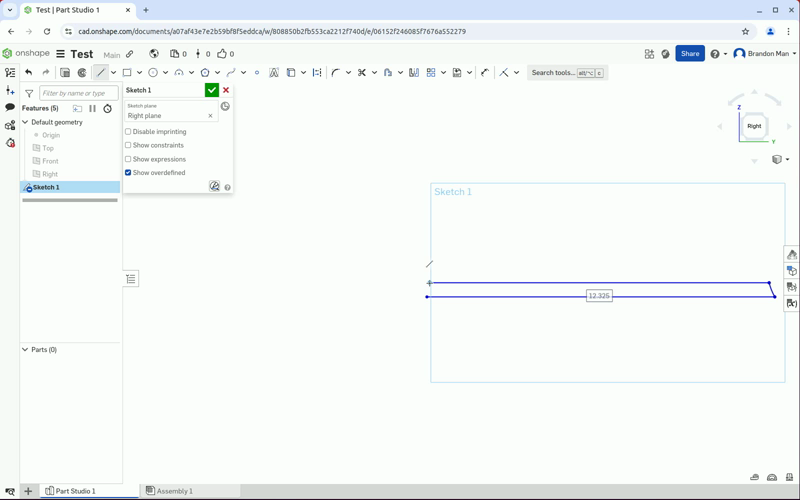
scroll(-6)
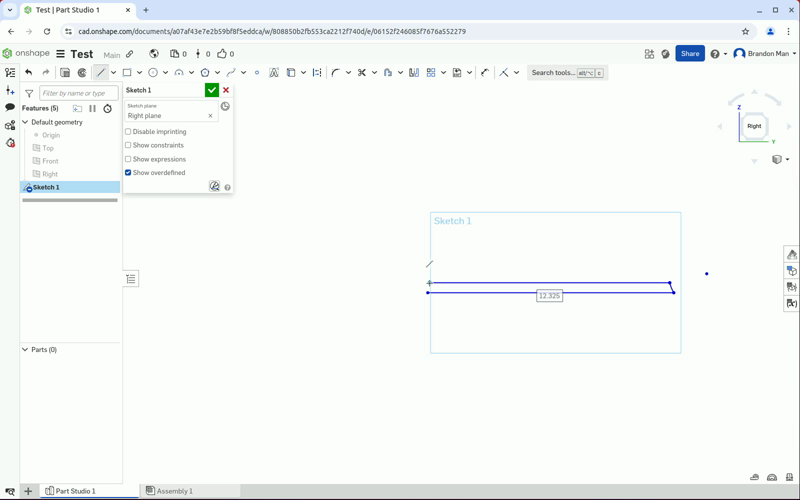
scroll(-6)
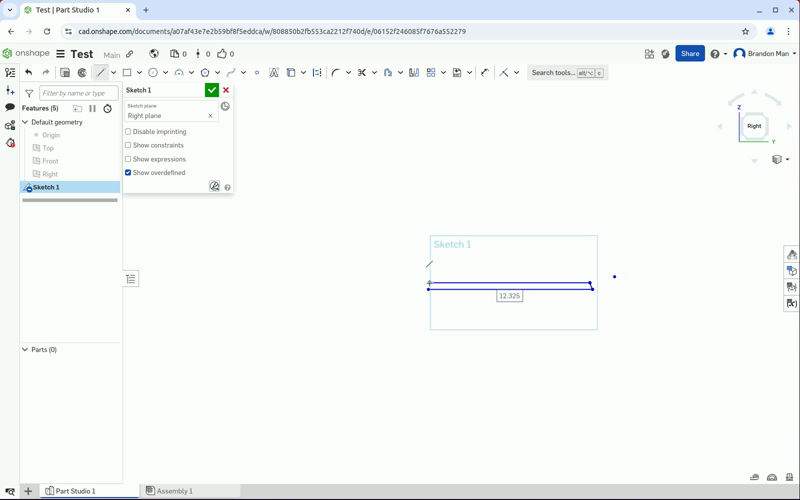
scroll(-6)
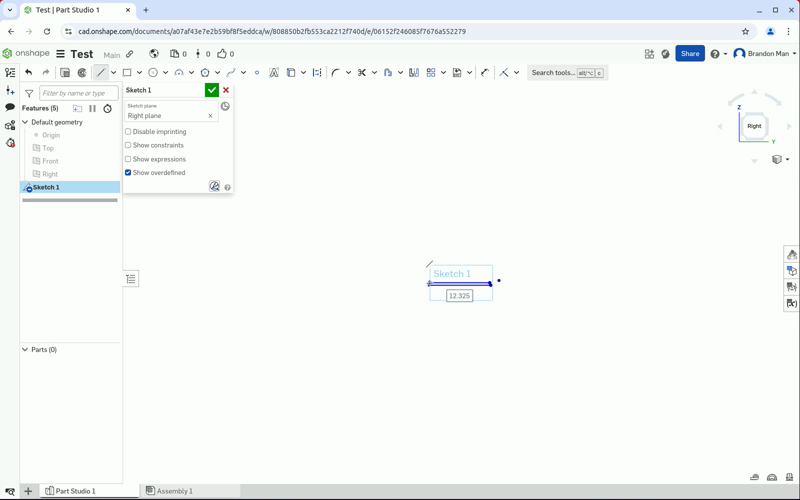
key_up(shift)
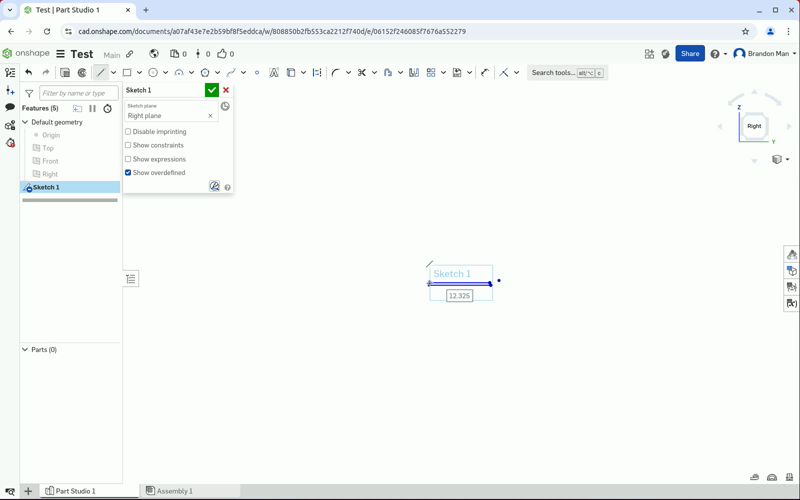
key(esc)
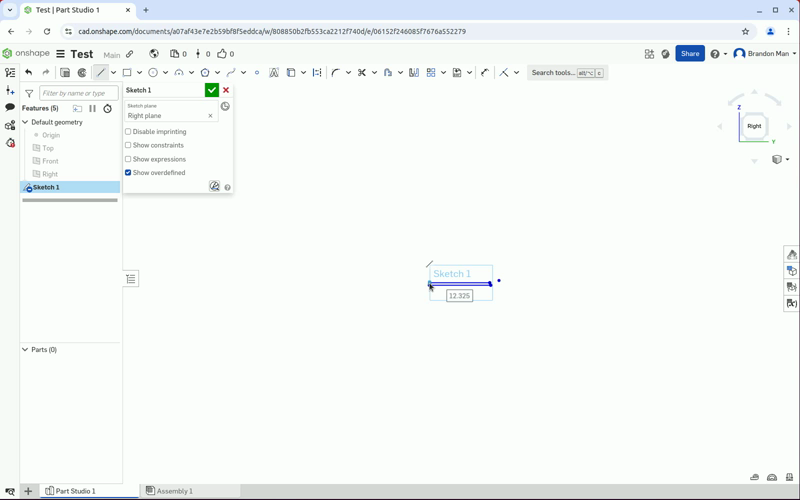
key(a)
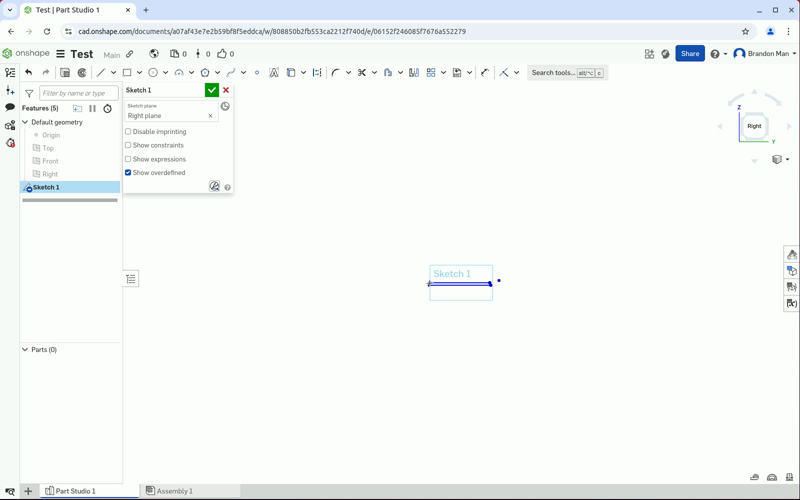
mouse_move(429, 282)
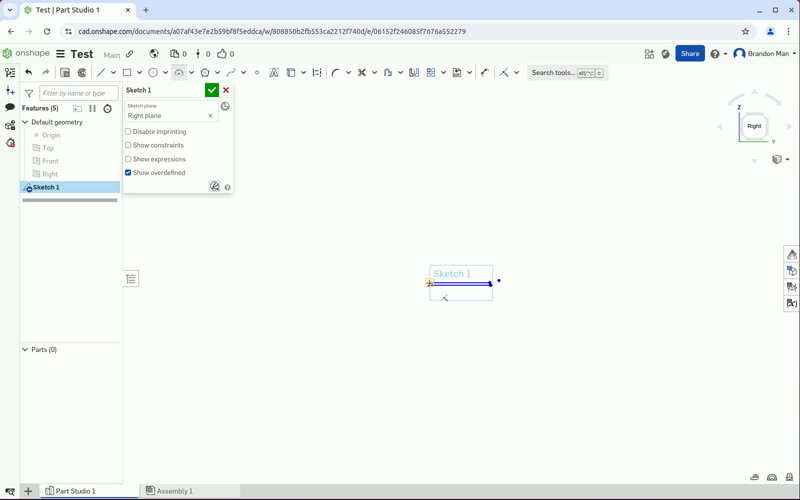
scroll(6)
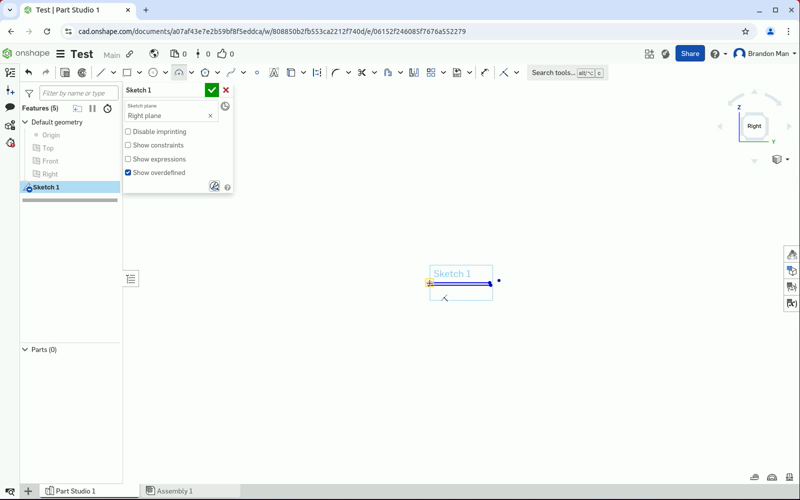
scroll(6)
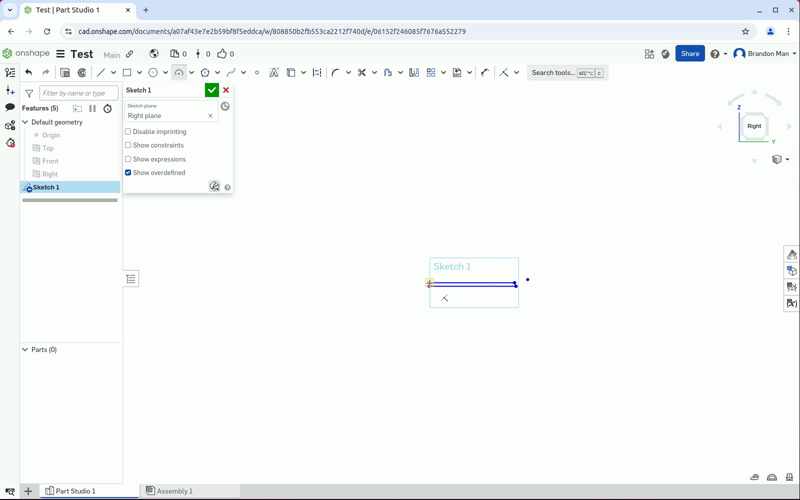
scroll(6)
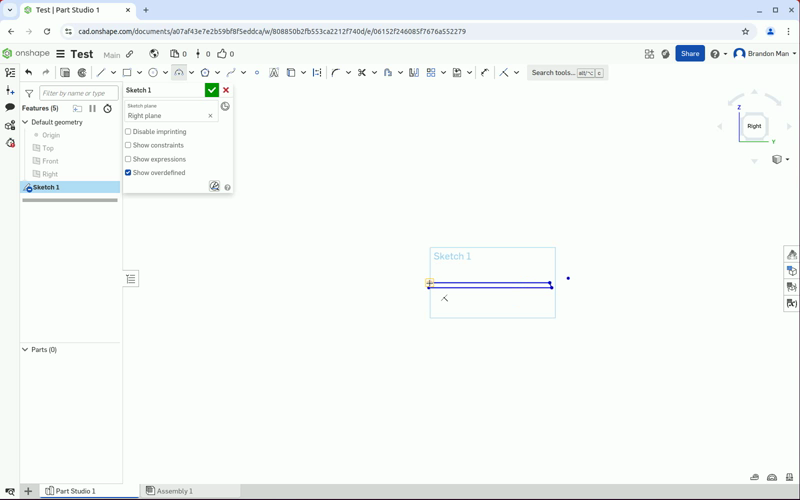
scroll(6)
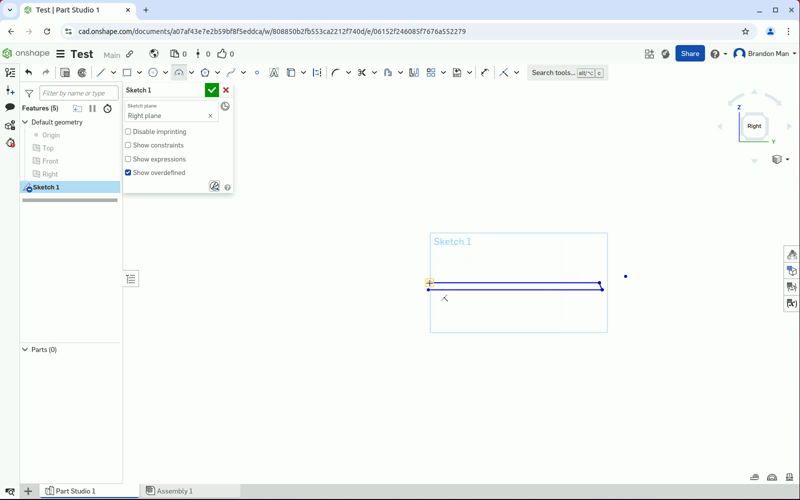
scroll(6)
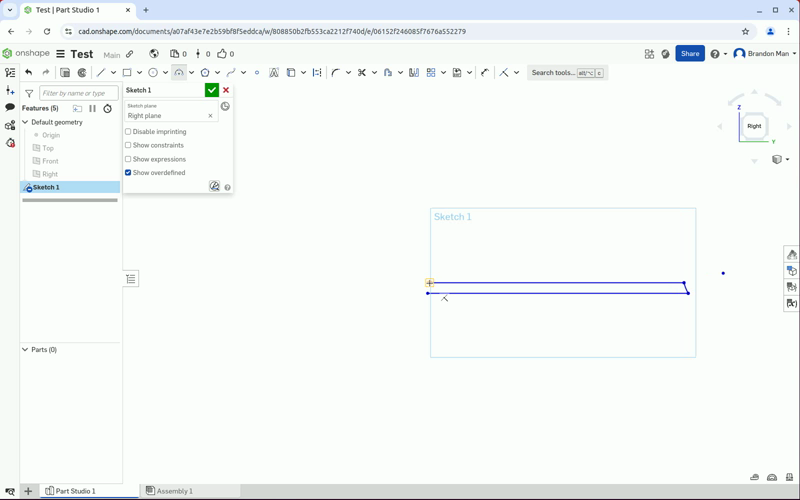
scroll(6)
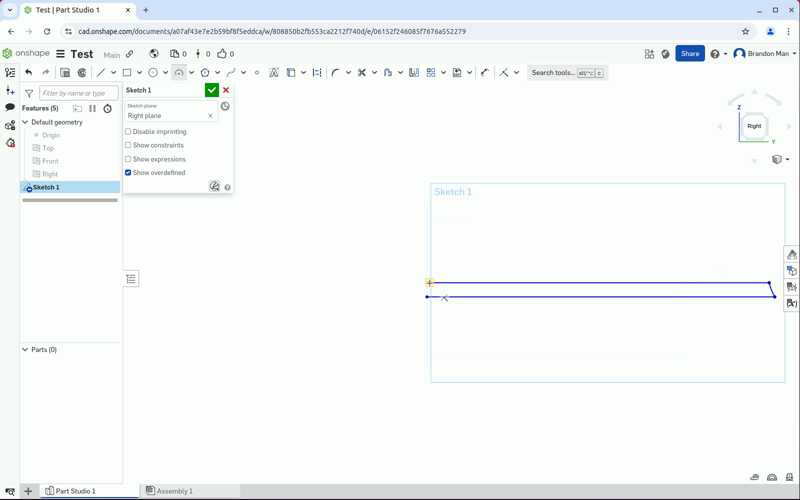
scroll(6)
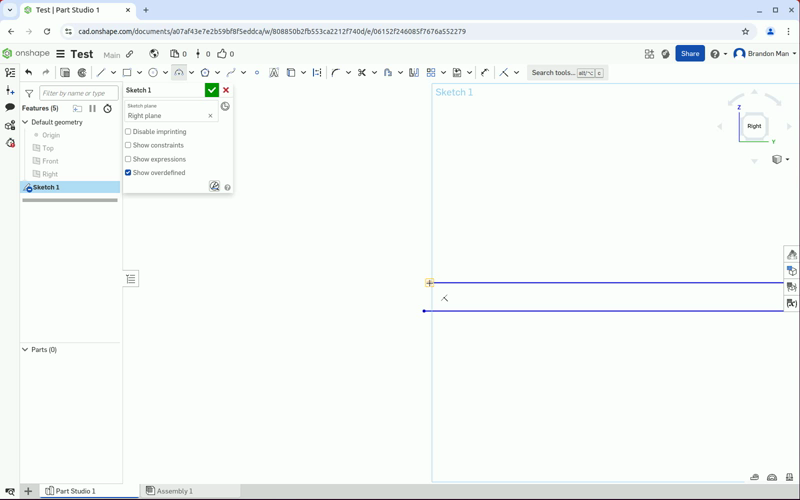
click(429, 282)
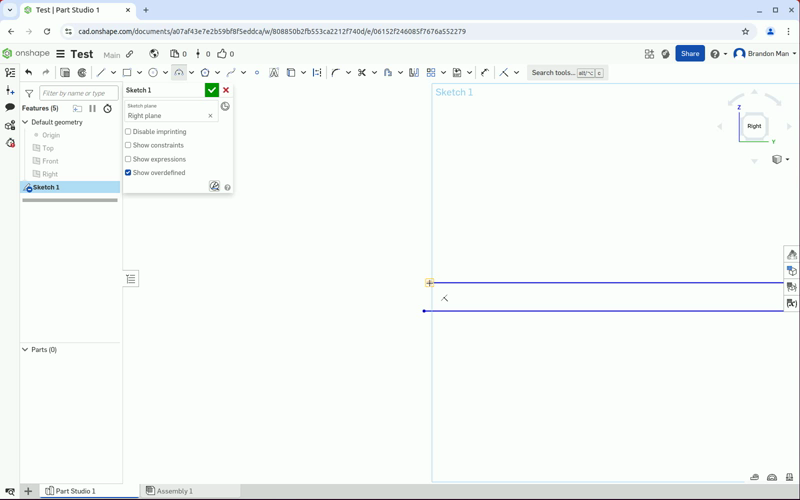
scroll(-6)
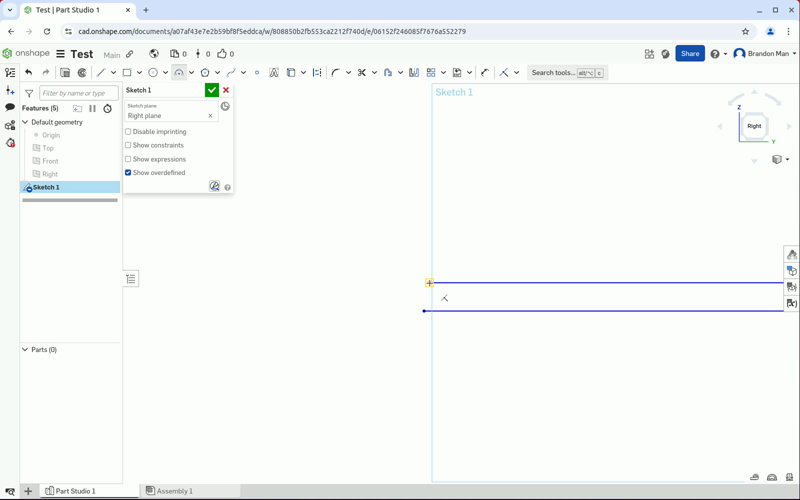
scroll(-6)
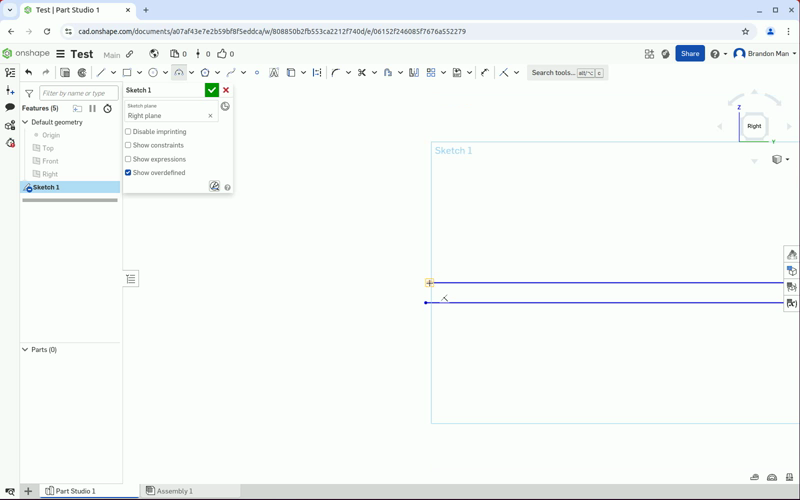
scroll(-6)
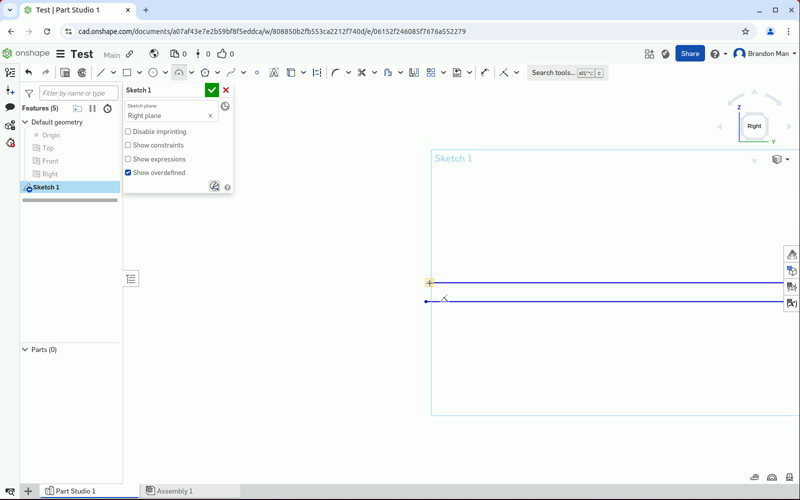
scroll(-6)
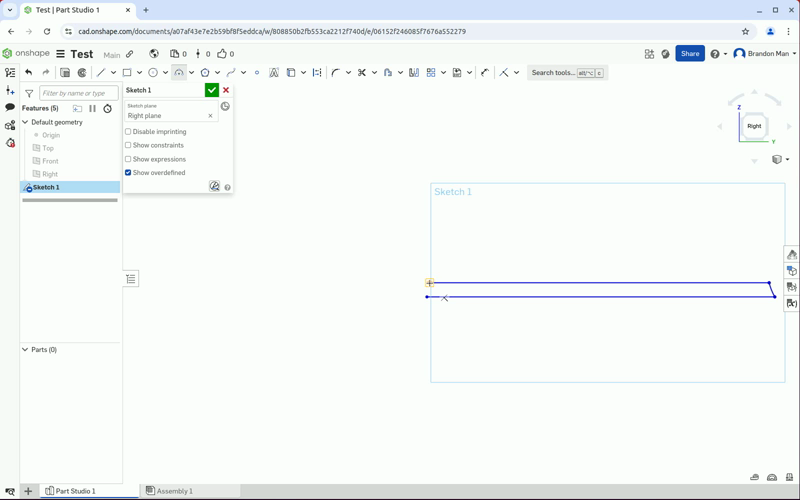
scroll(-6)
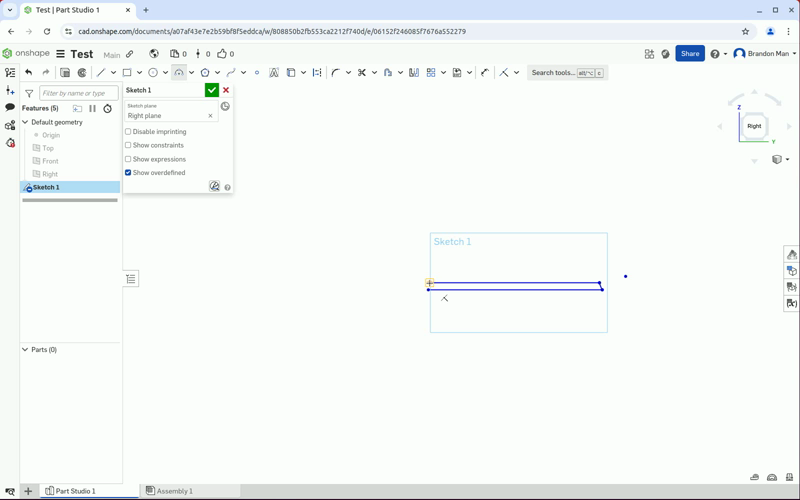
scroll(-6)
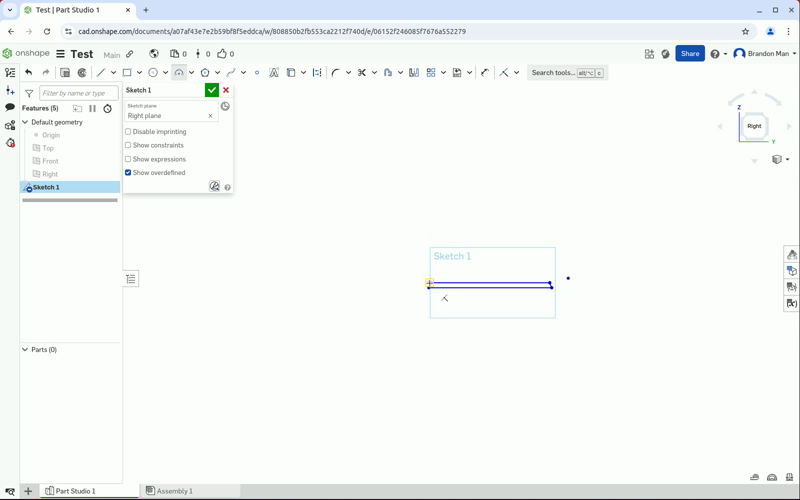
scroll(-6)
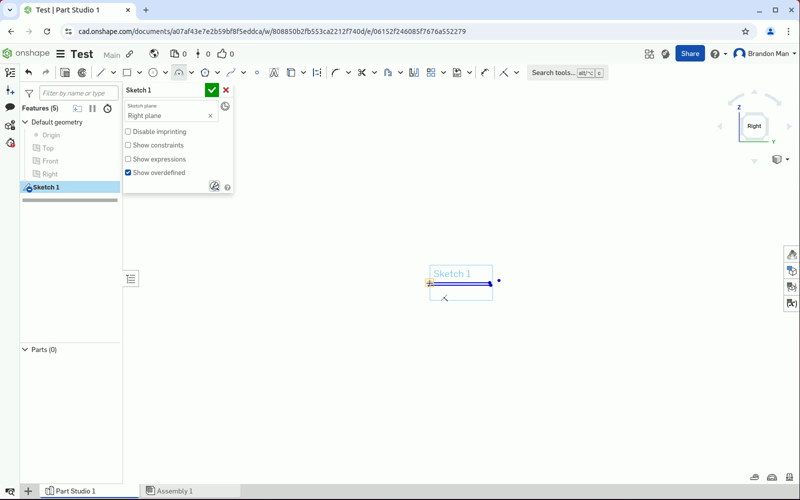
mouse_move(429, 285)
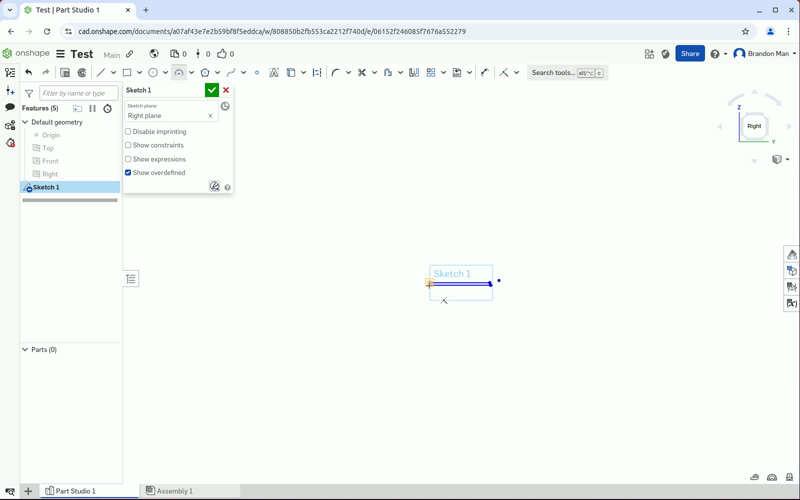
scroll(6)
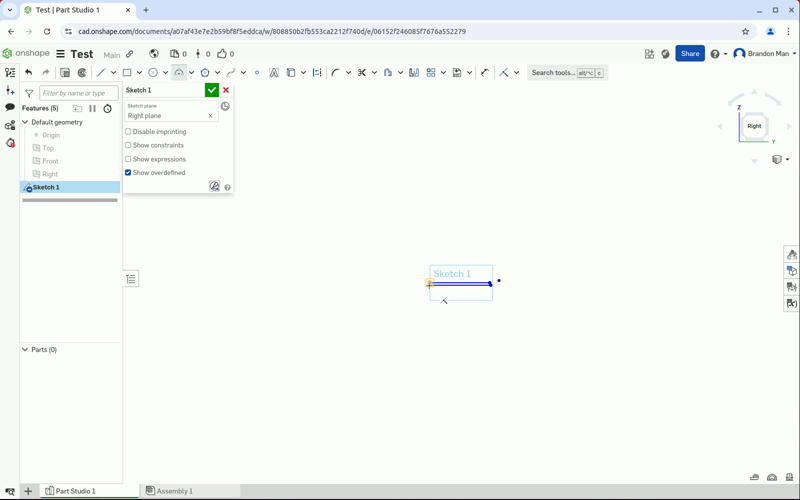
scroll(6)
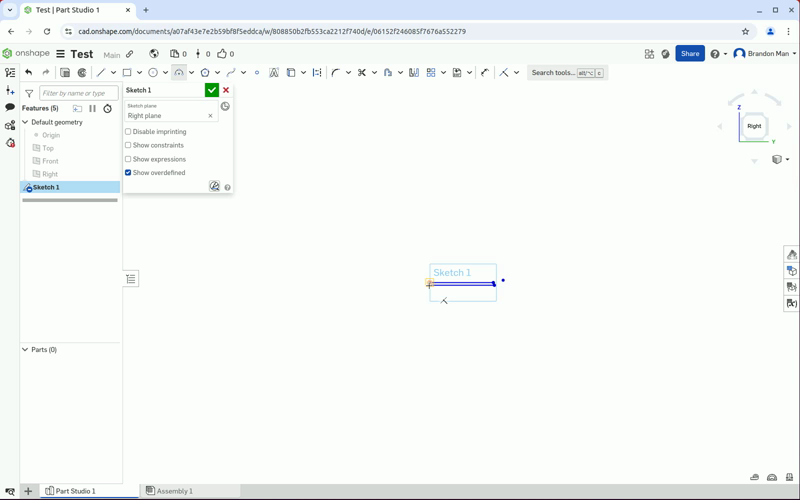
scroll(6)
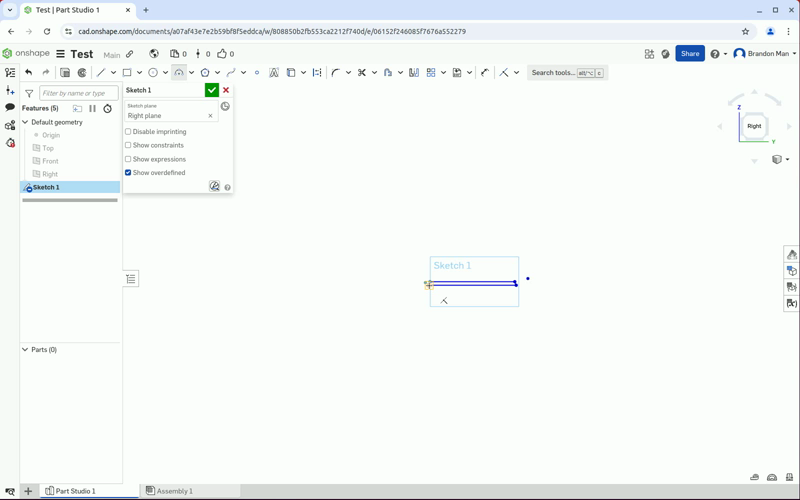
scroll(6)
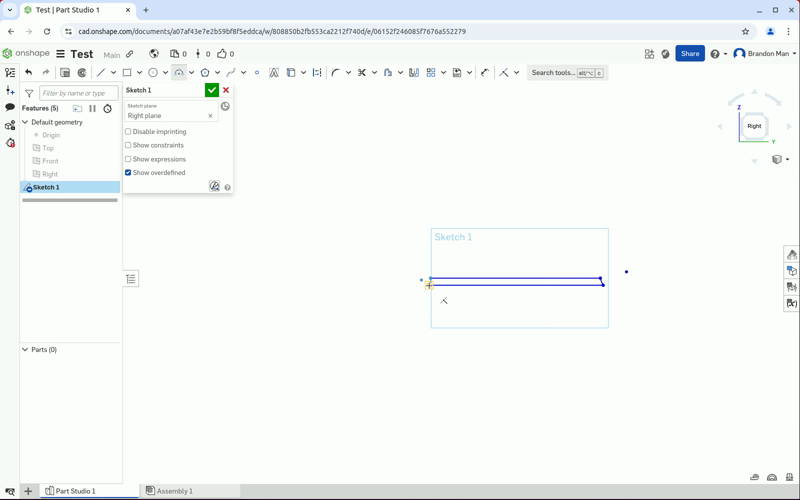
scroll(6)
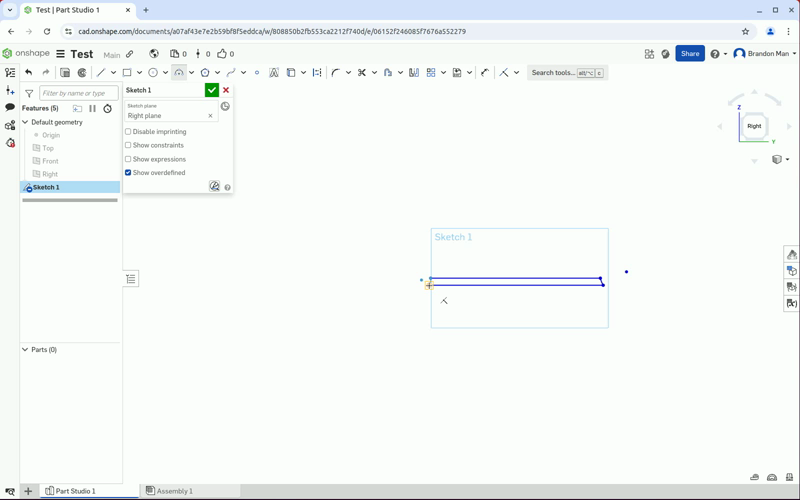
scroll(6)
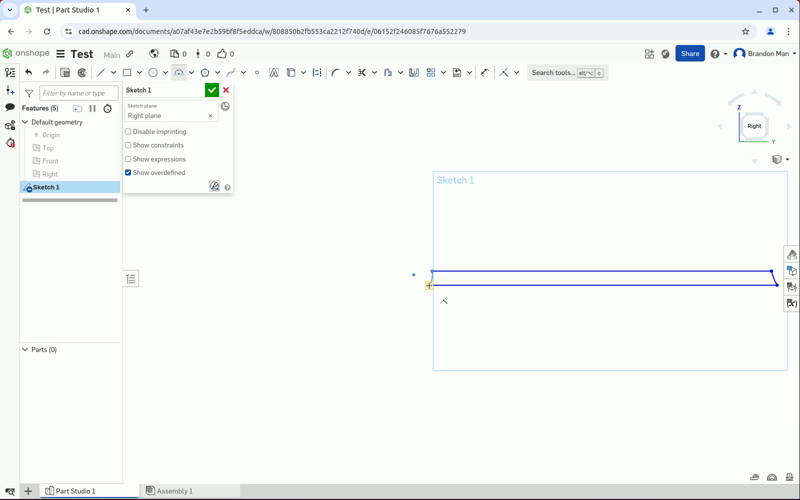
scroll(6)
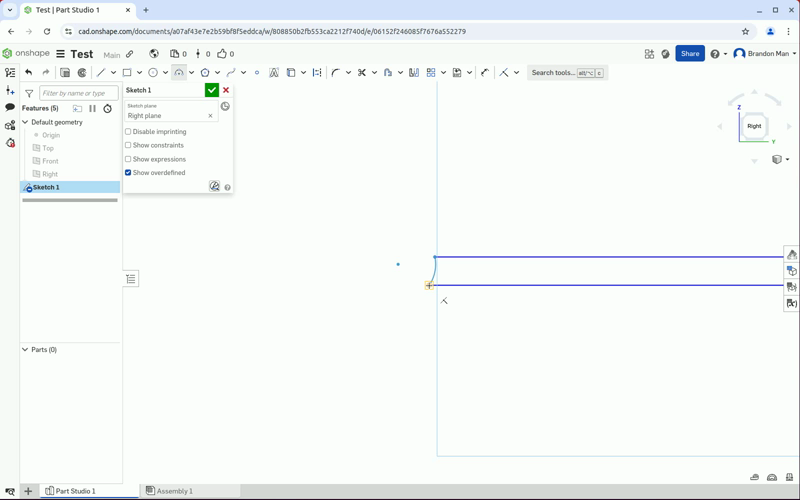
click(429, 285)
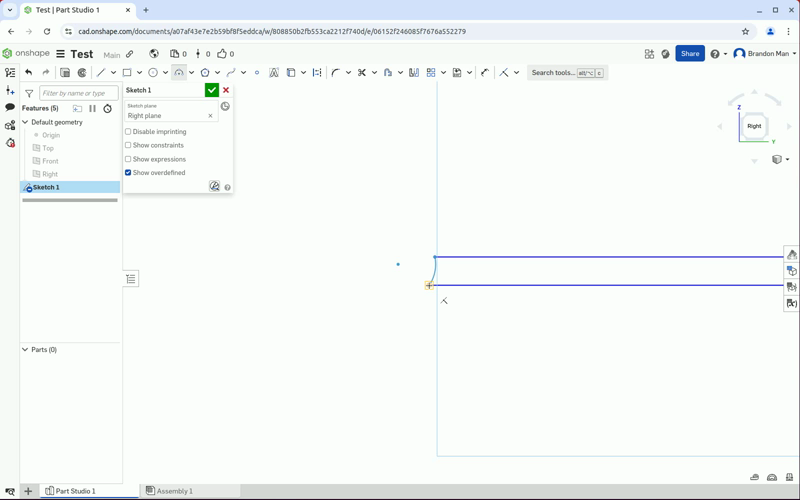
scroll(-6)
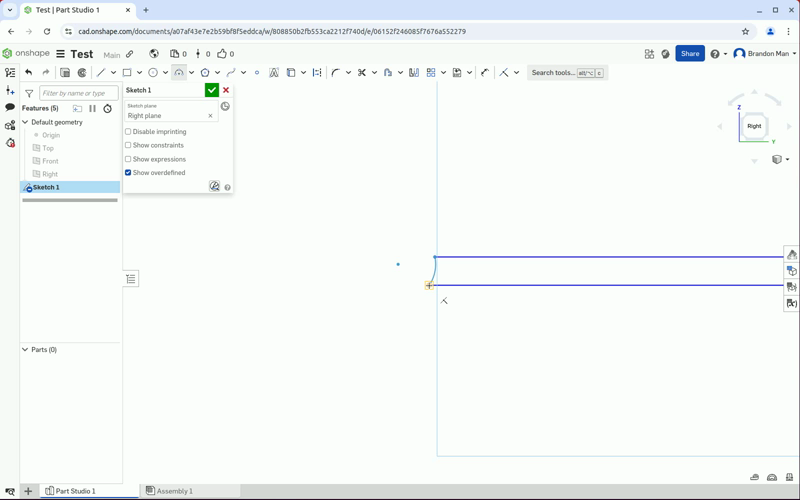
scroll(-6)
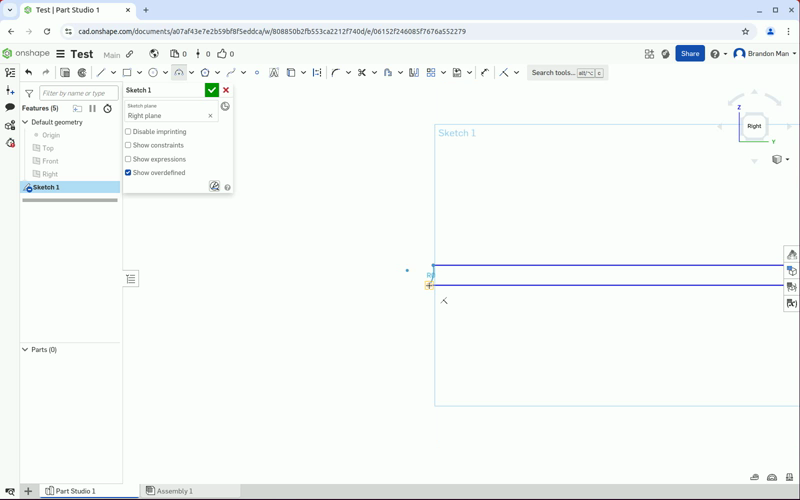
scroll(-6)
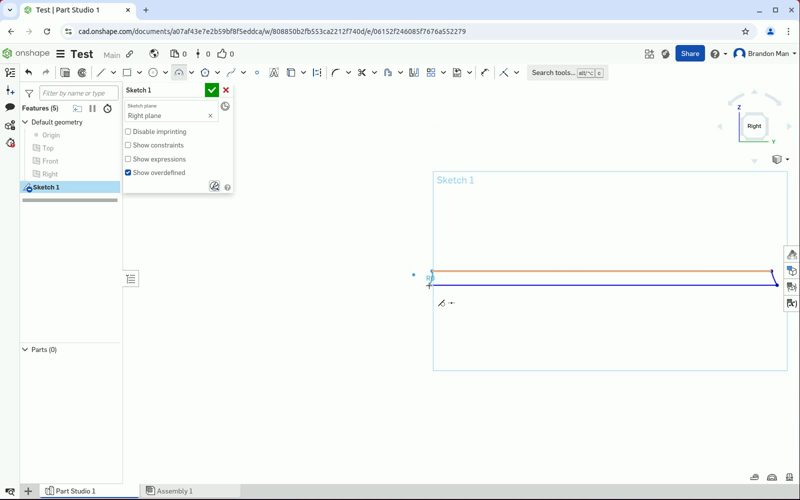
scroll(-6)
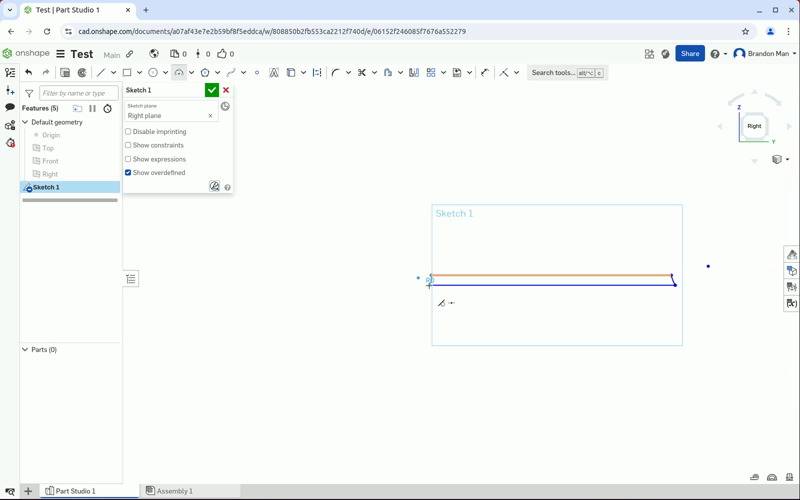
scroll(-6)
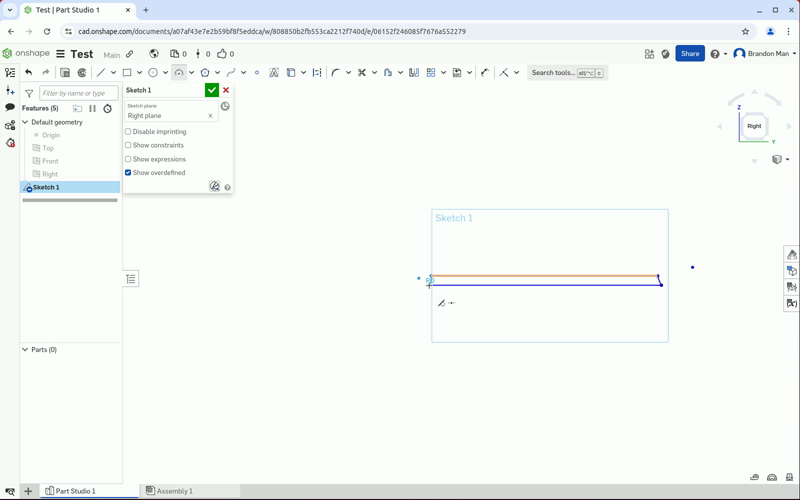
scroll(-6)
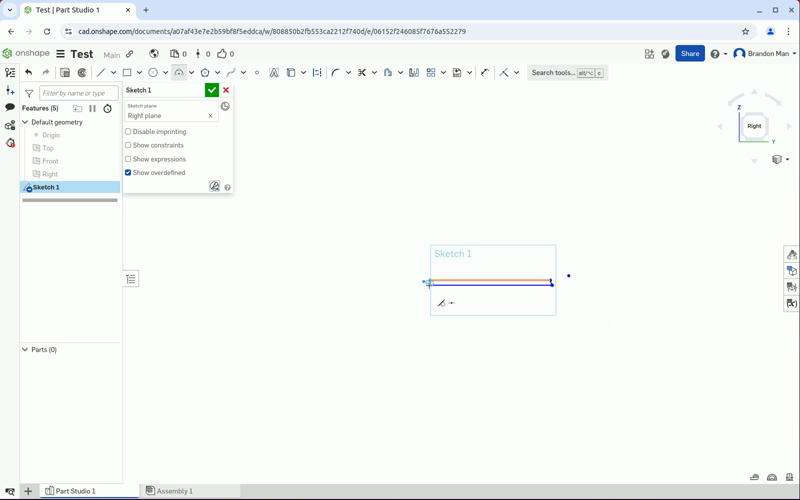
scroll(-6)
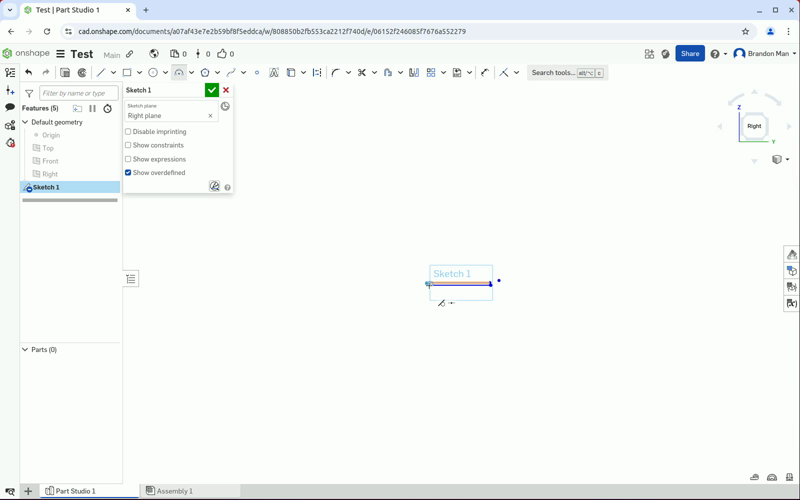
key_down(shift)
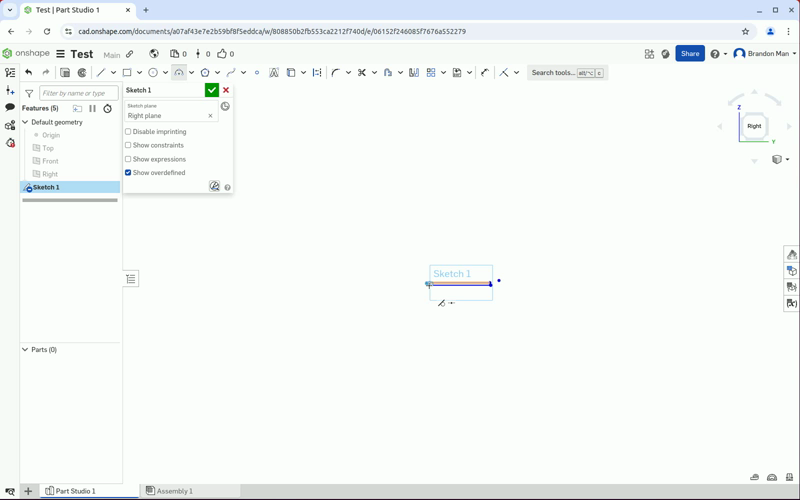
mouse_move(429, 284)
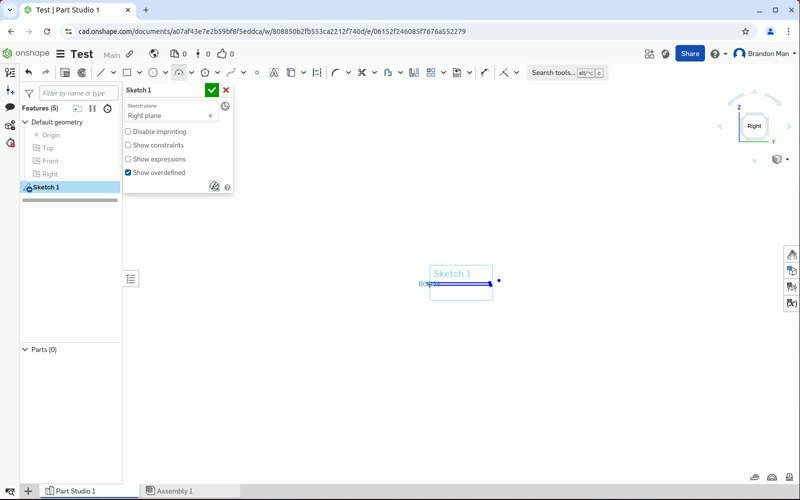
scroll(6)
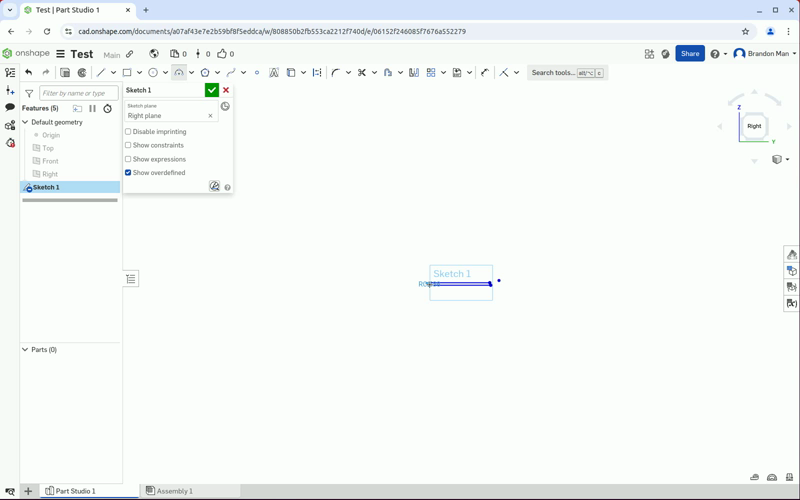
scroll(6)
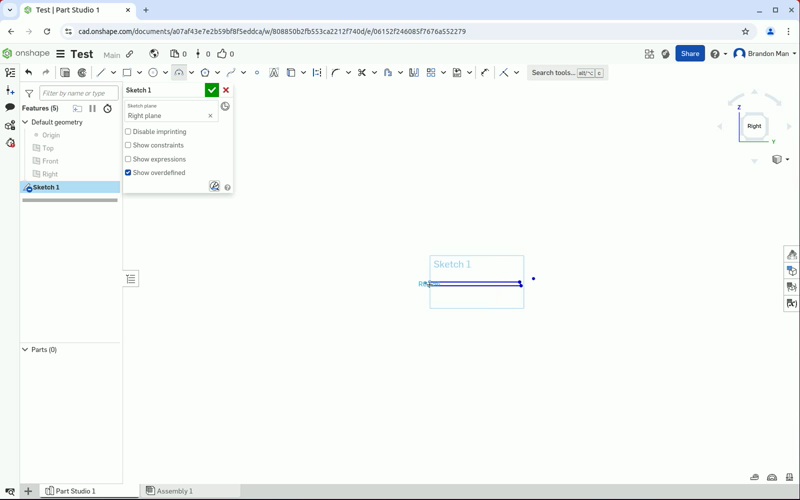
scroll(6)
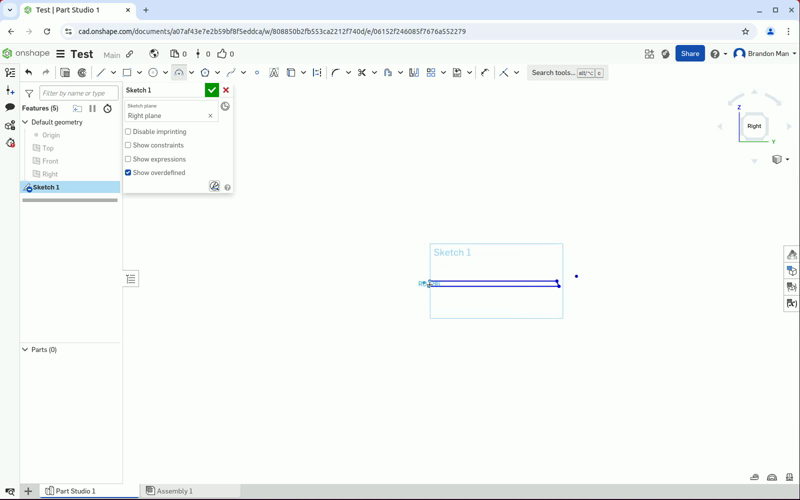
scroll(6)
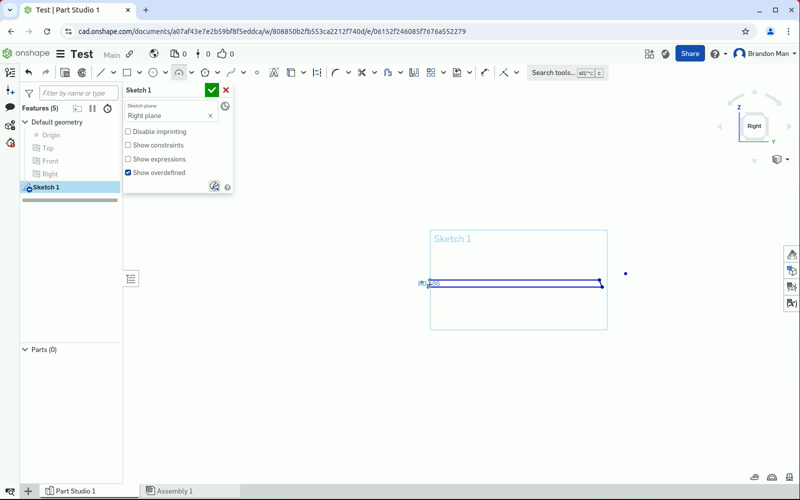
scroll(6)
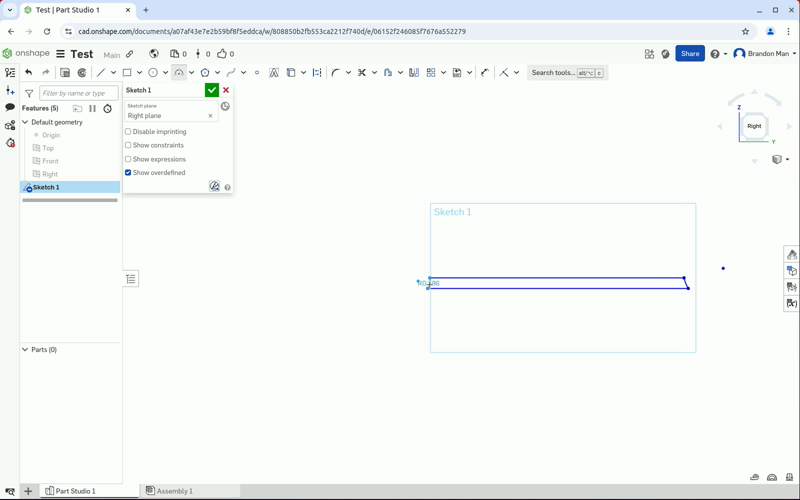
scroll(6)
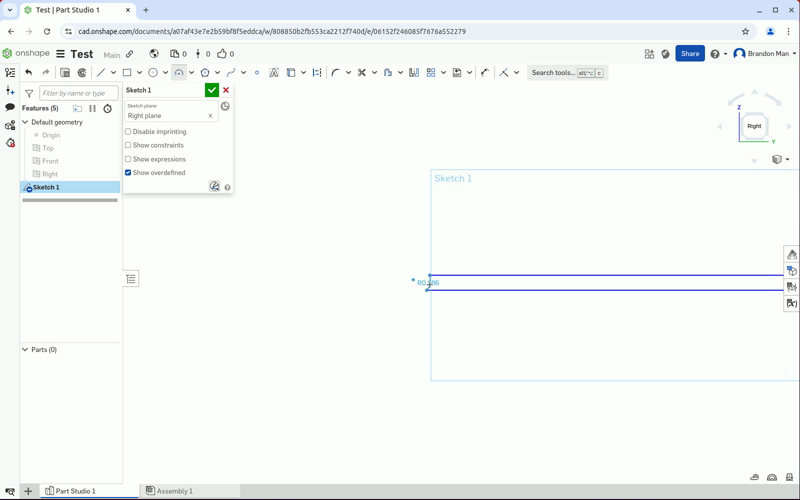
scroll(6)
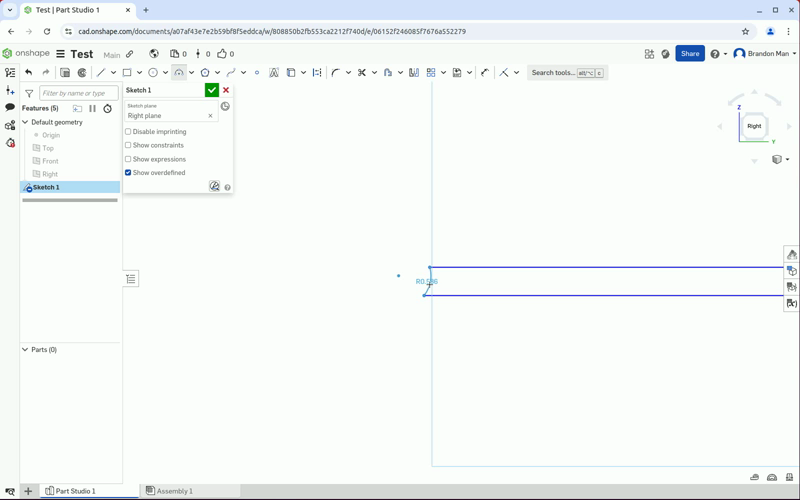
click(429, 284)
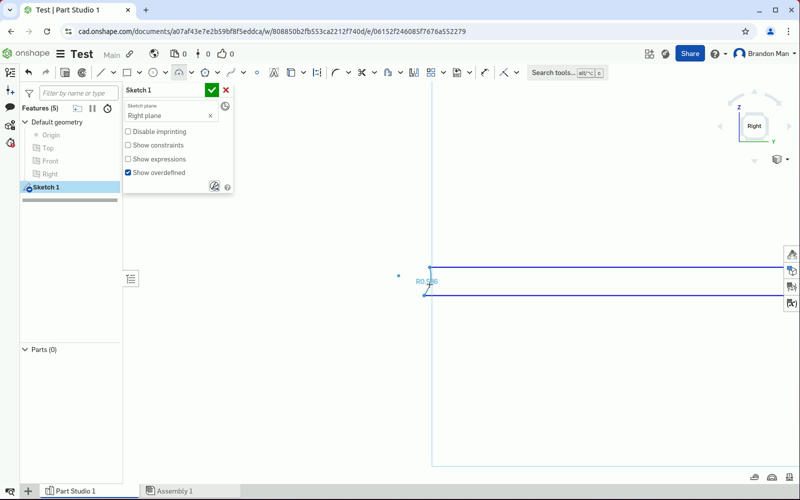
scroll(-6)
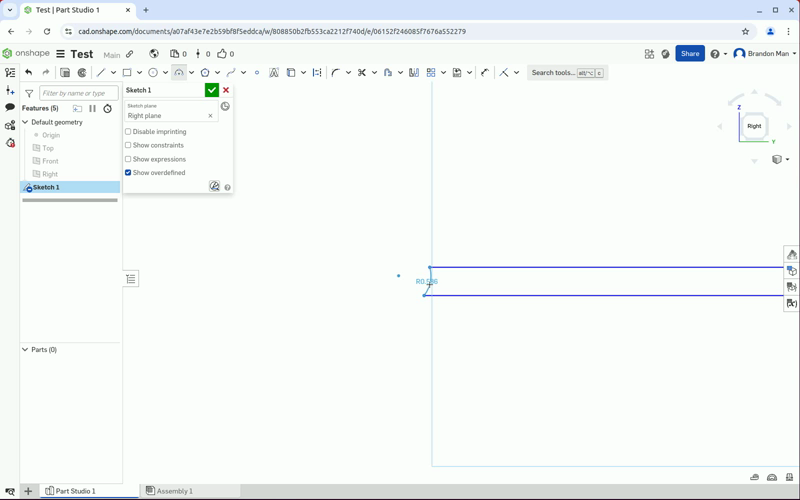
scroll(-6)
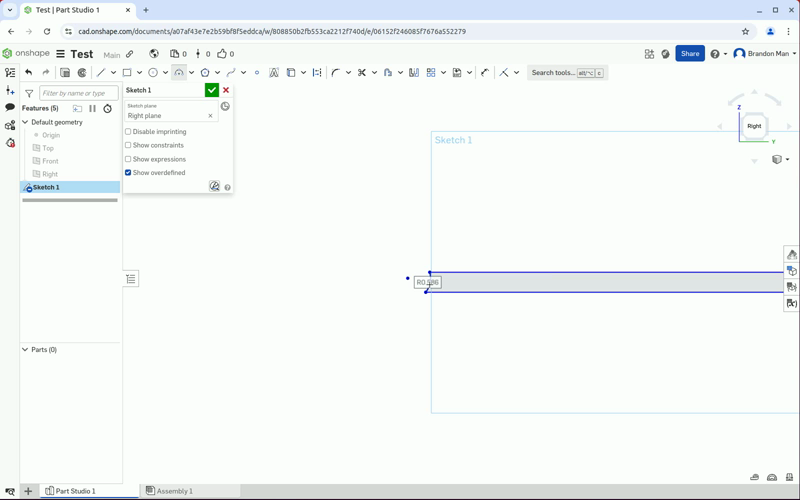
scroll(-6)
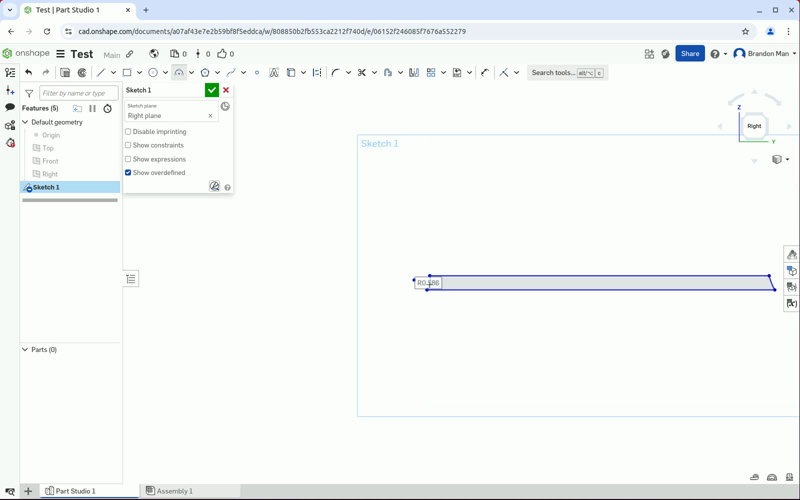
scroll(-6)
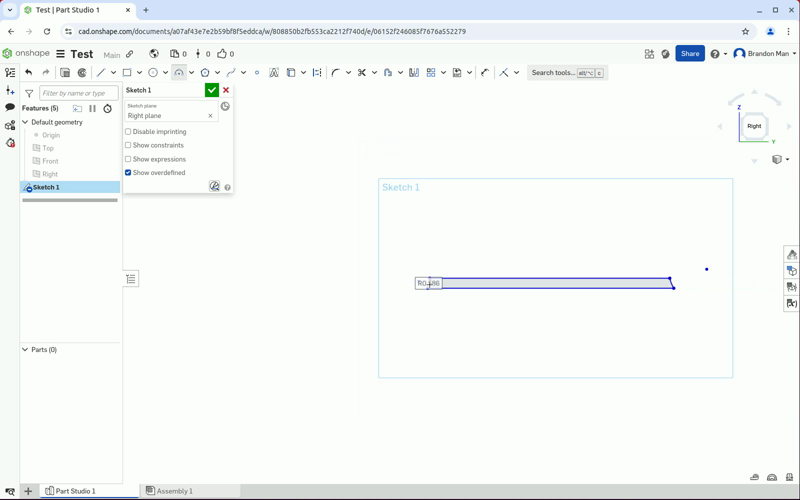
scroll(-6)
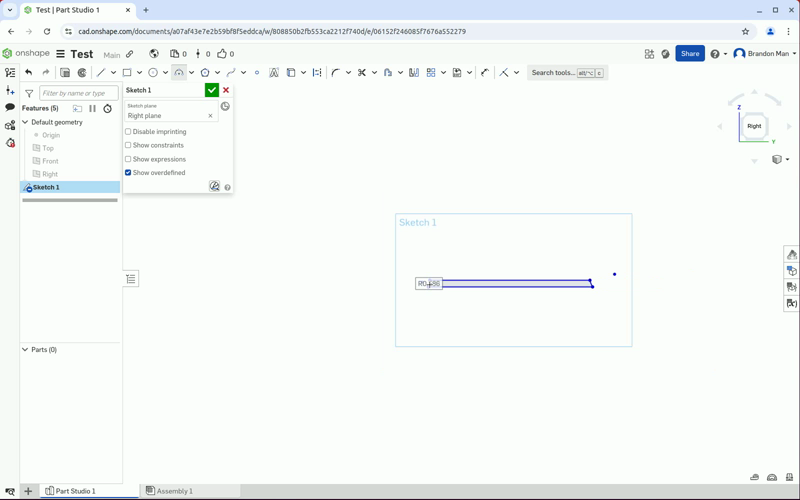
scroll(-6)
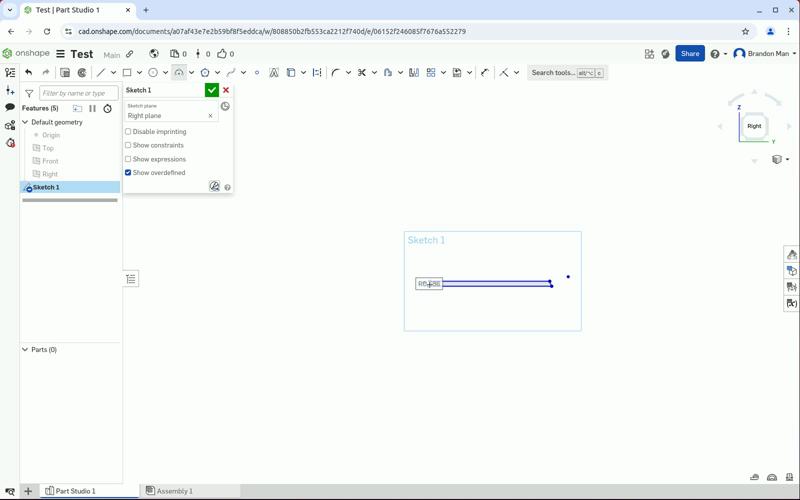
scroll(-6)
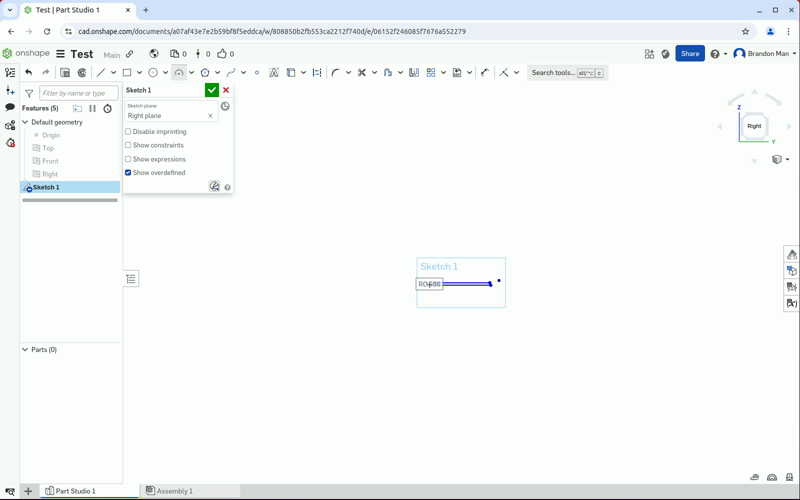
key_up(shift)
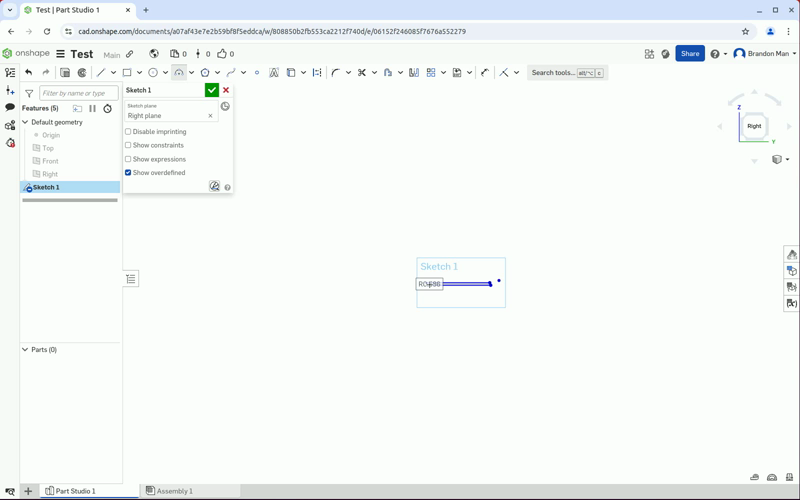
key(esc)
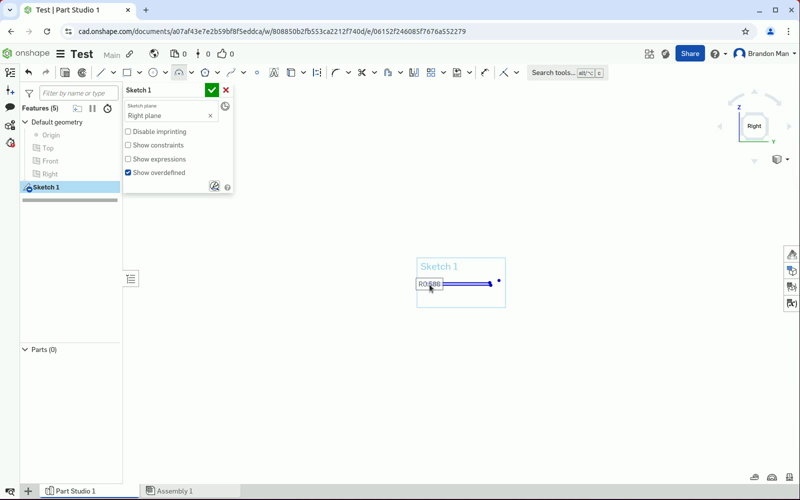
mouse_move(430, 284)
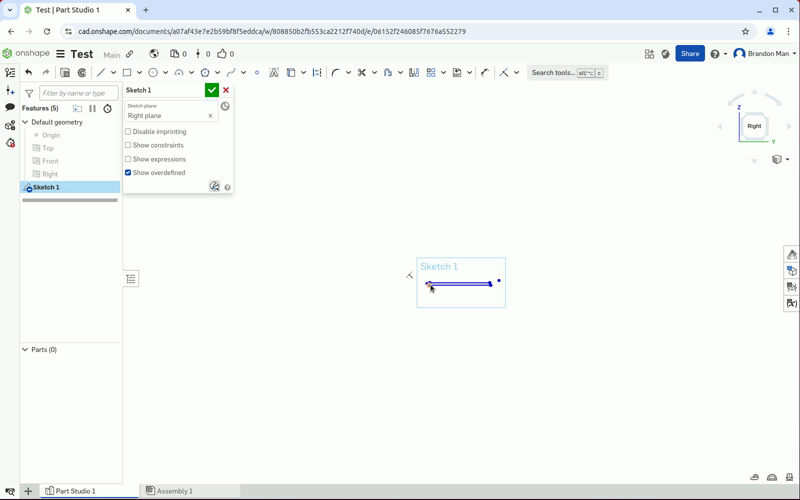
scroll(6)
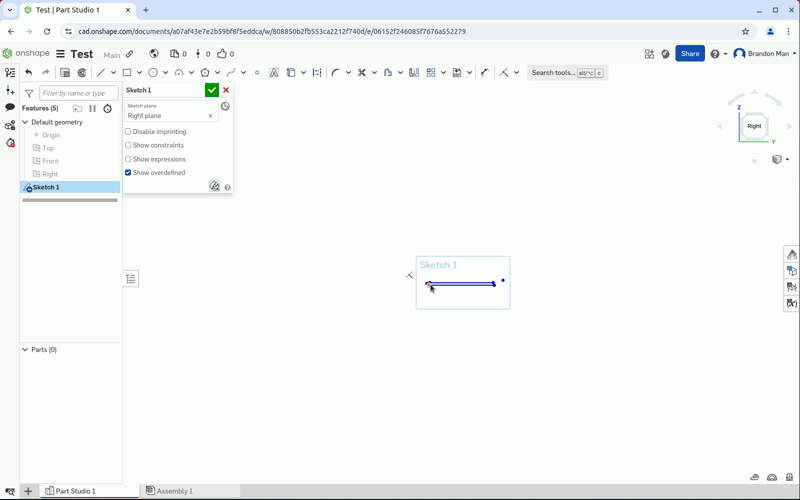
scroll(6)
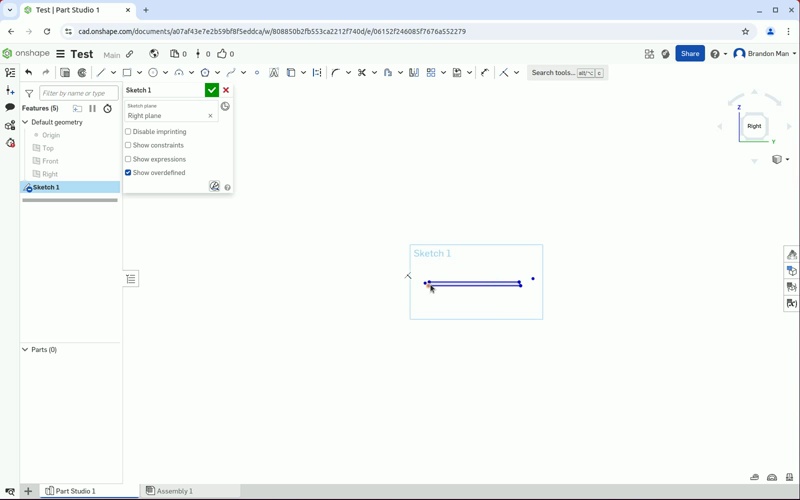
scroll(6)
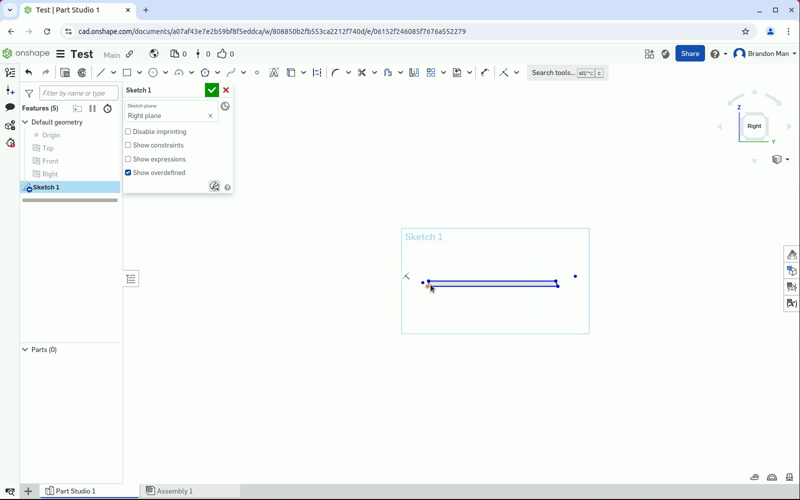
scroll(6)
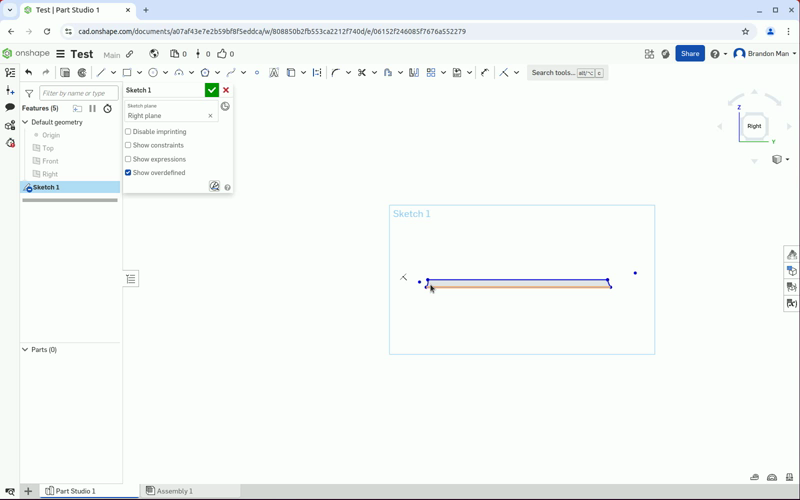
scroll(6)
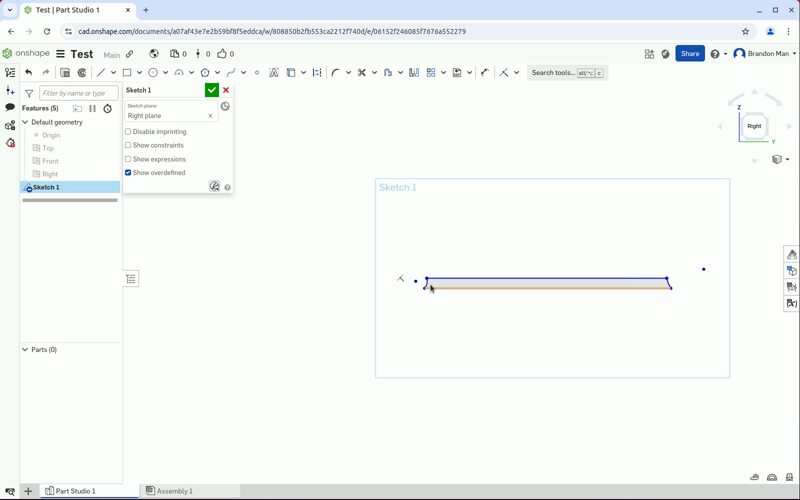
scroll(6)
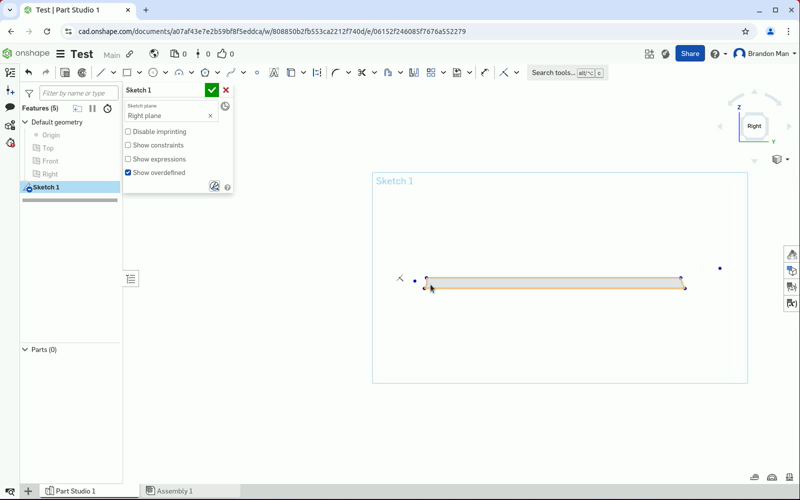
scroll(6)
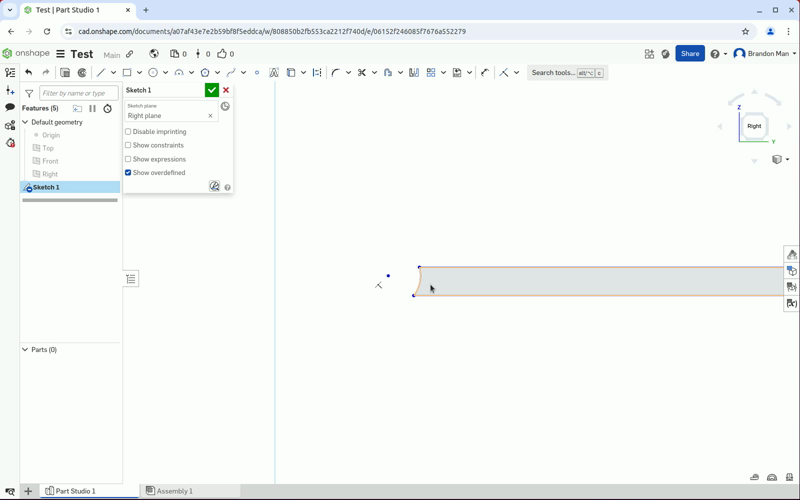
click(430, 284)
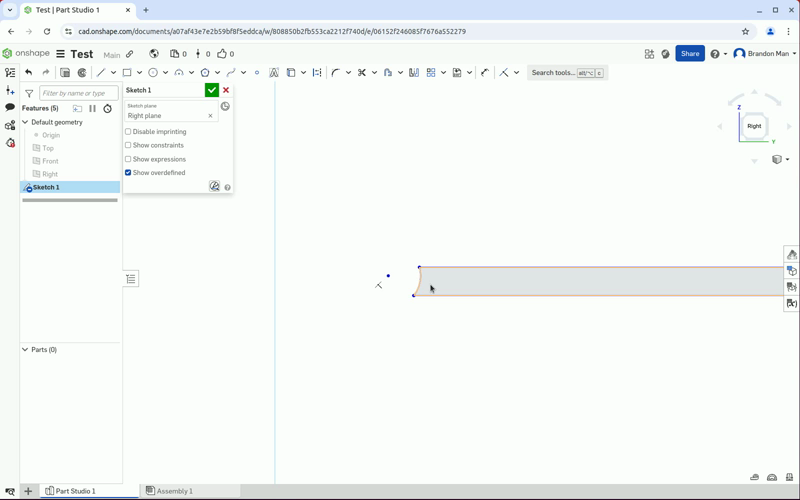
scroll(-6)
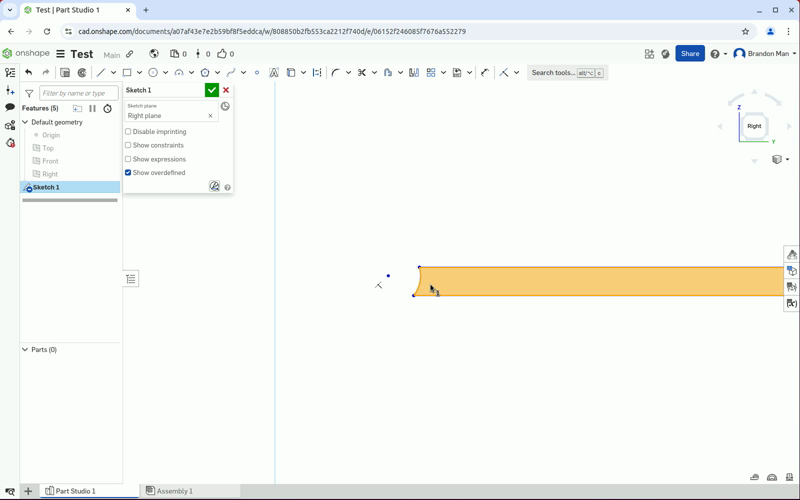
scroll(-6)
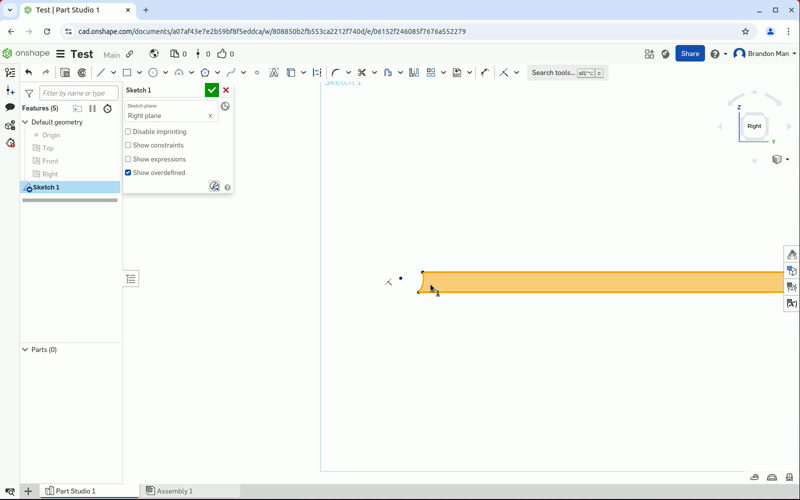
scroll(-6)
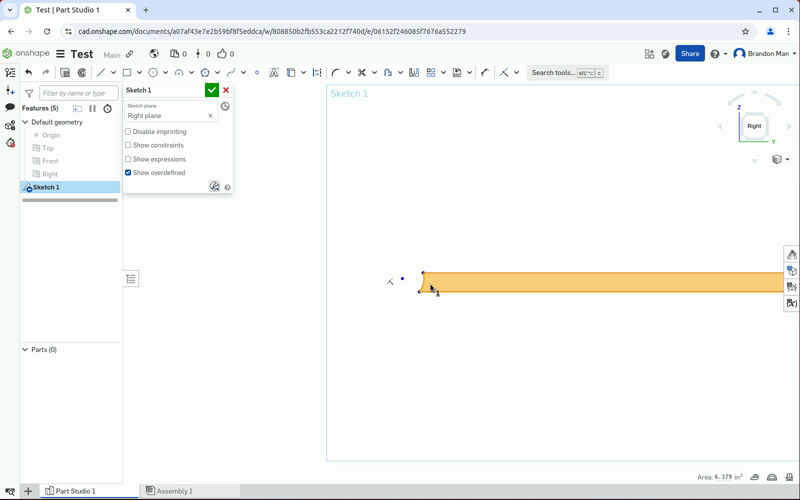
scroll(-6)
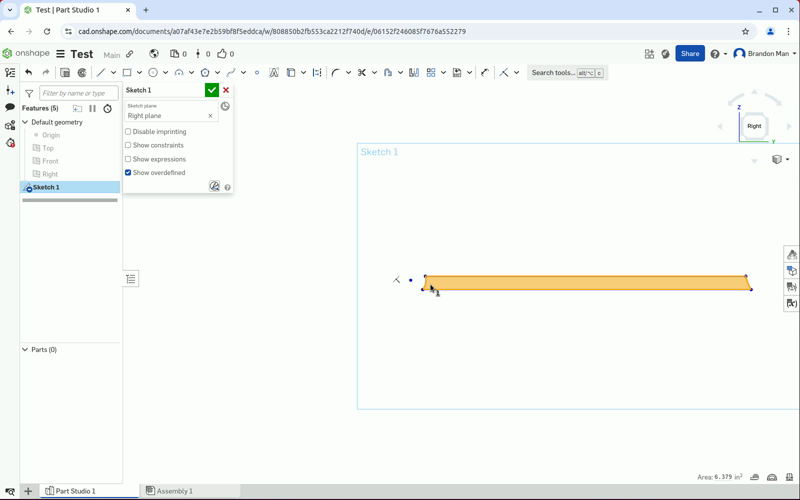
scroll(-6)
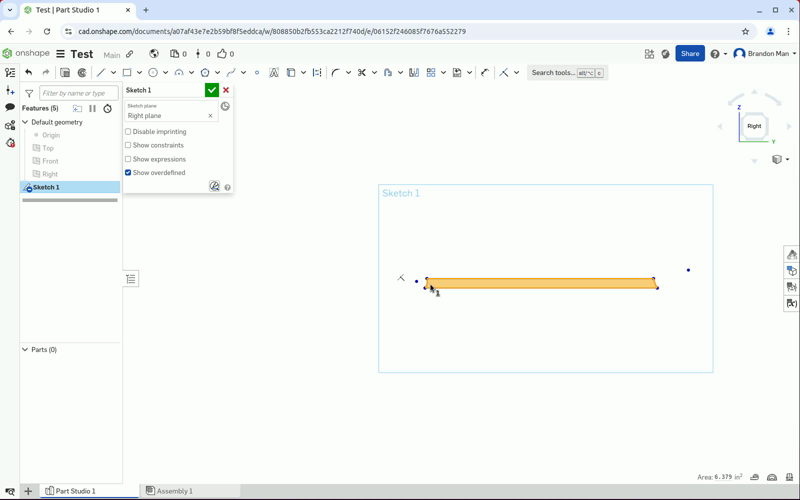
scroll(-6)
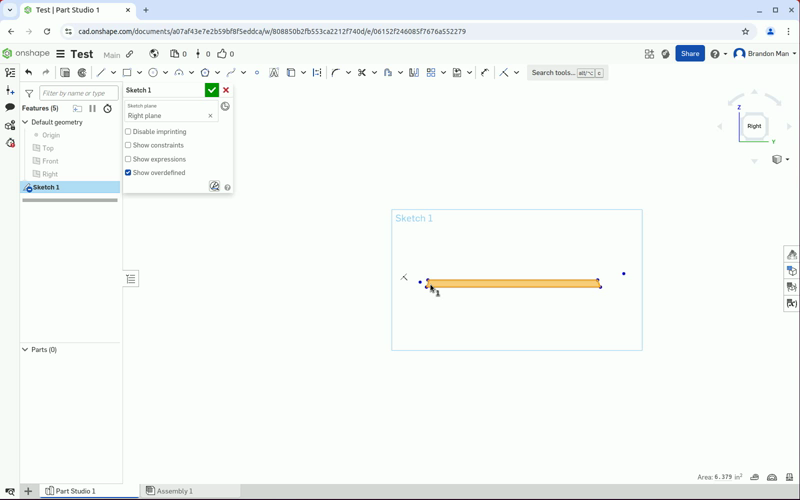
scroll(-6)
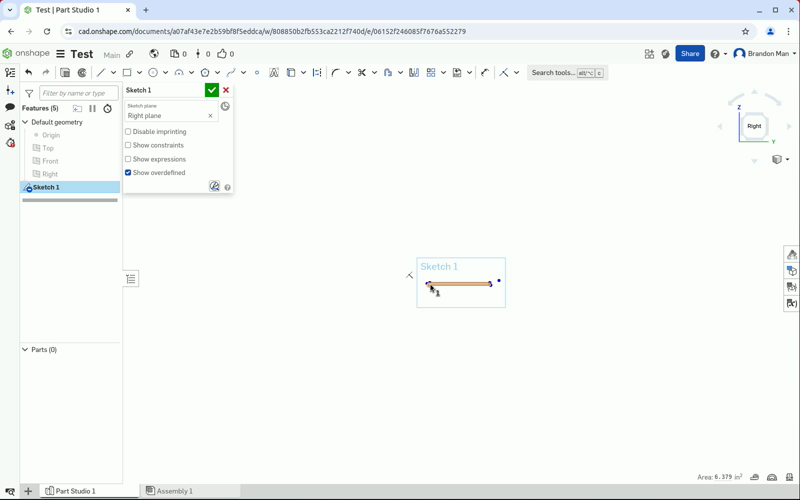
mouse_move(73, 352)
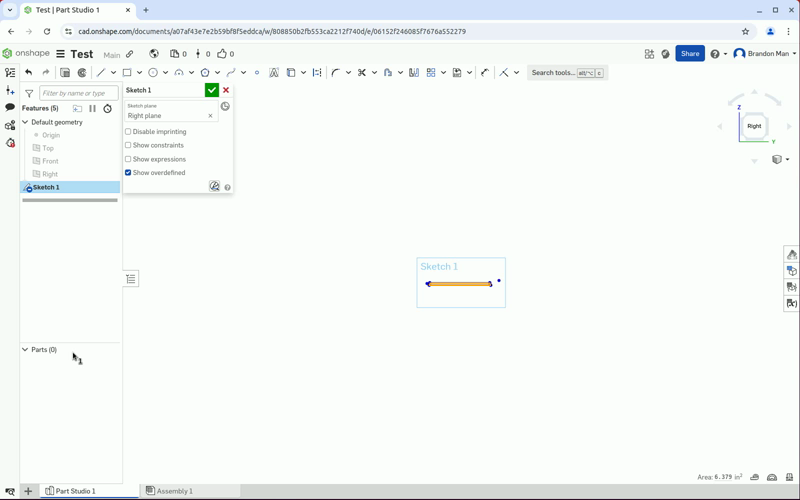
key(shift+y)
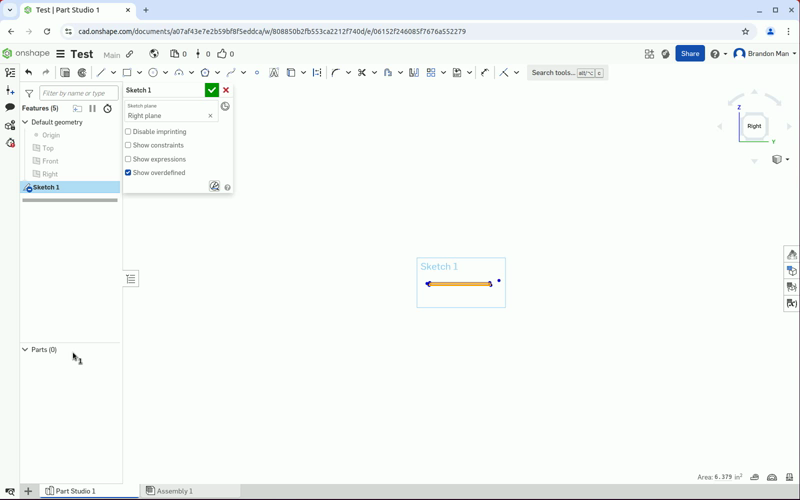
key(shift+e)
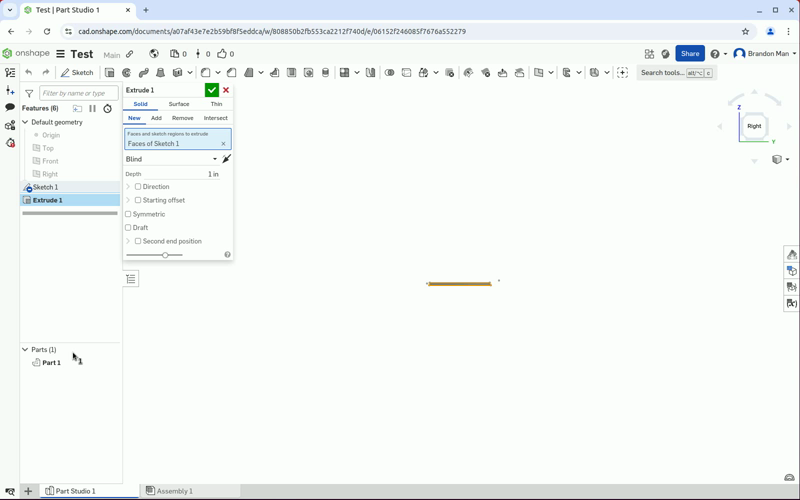
mouse_move(143, 106)
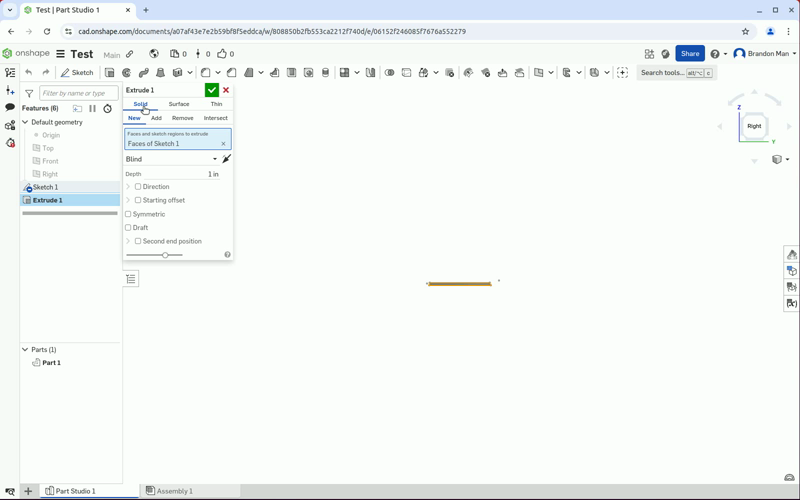
click(143, 106)
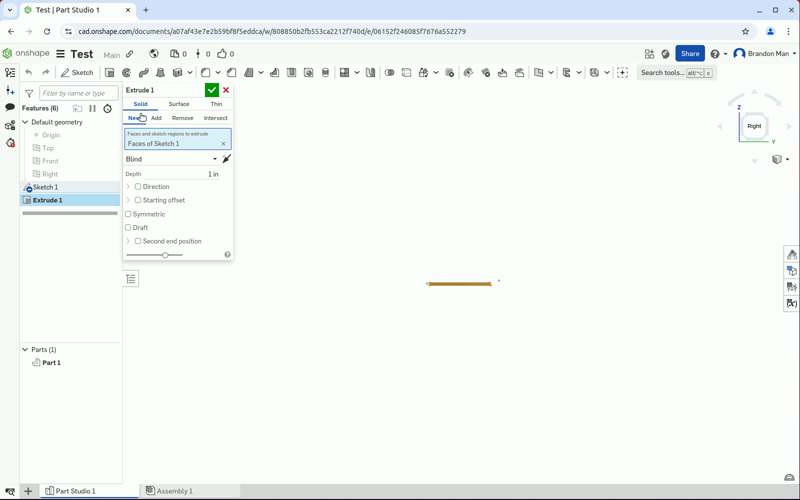
mouse_move(137, 120)
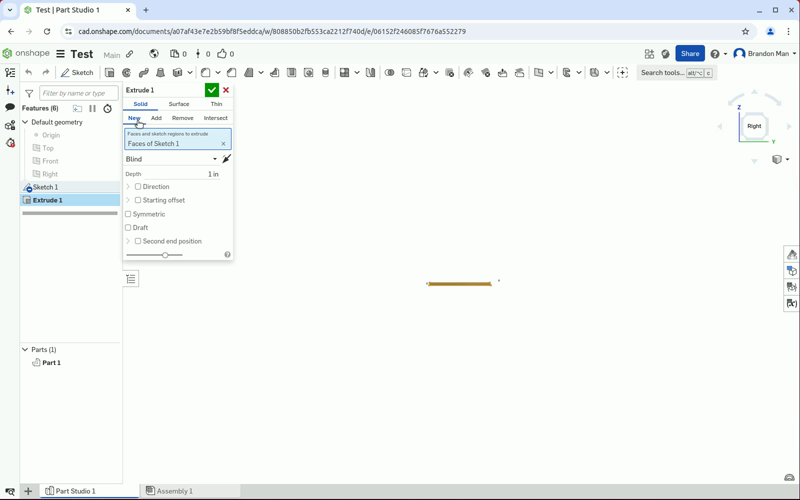
click(137, 120)
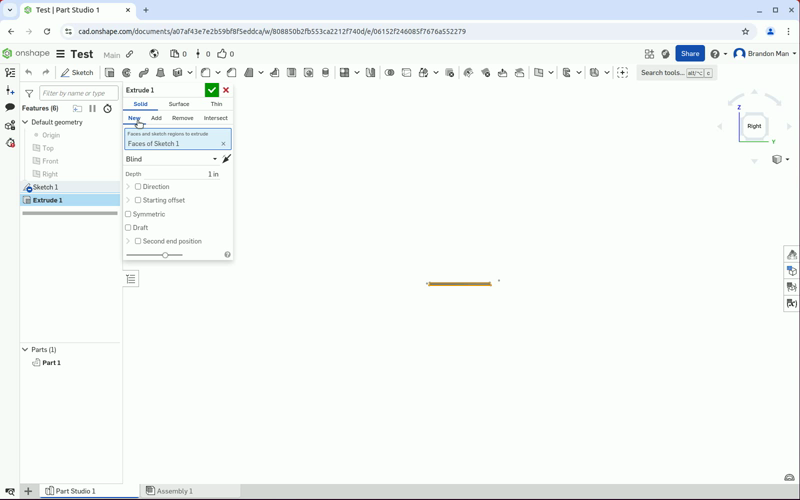
key(tab, 4)
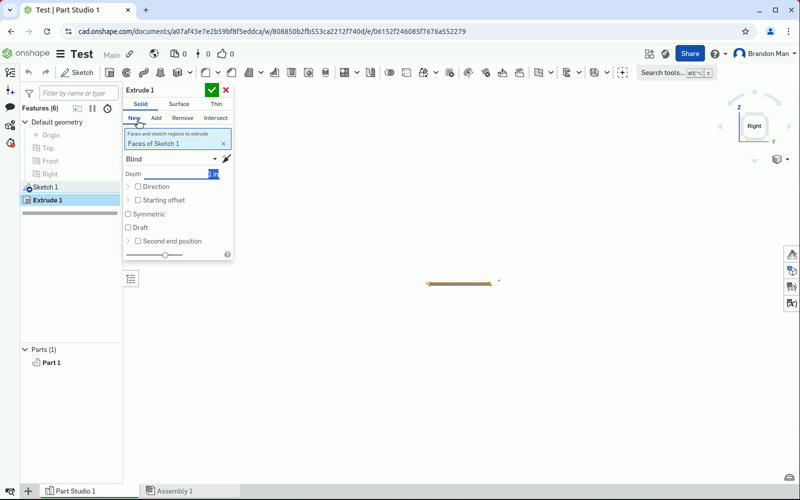
text(23.108)
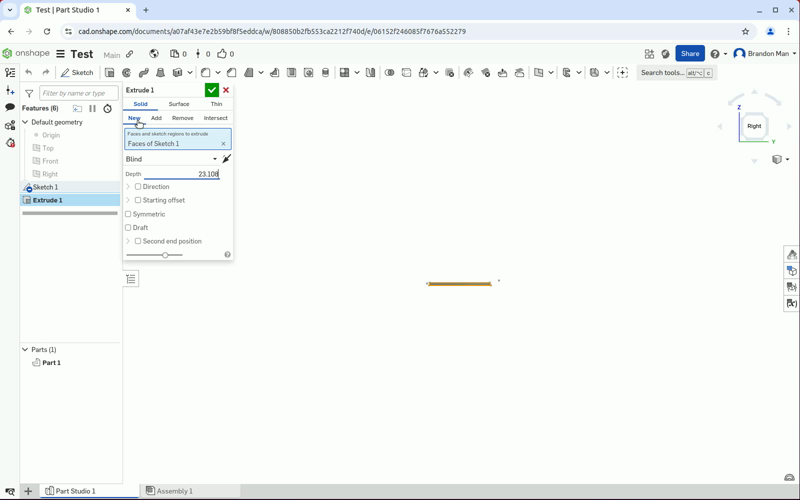
key(enter)
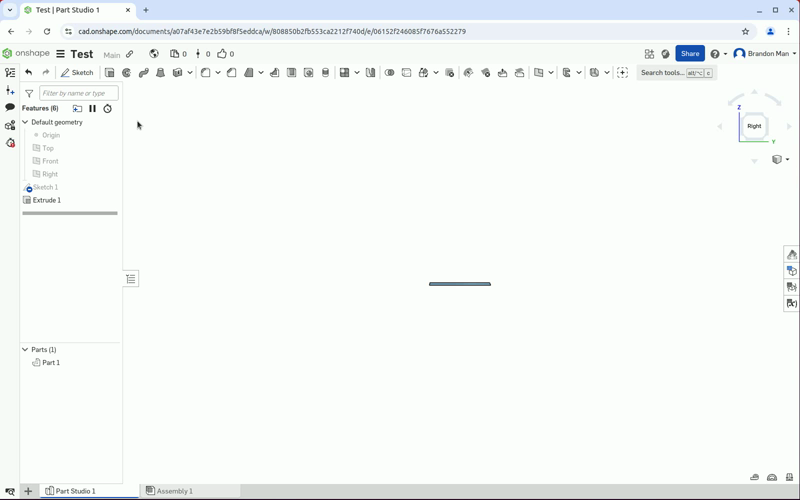
key(shift+h)
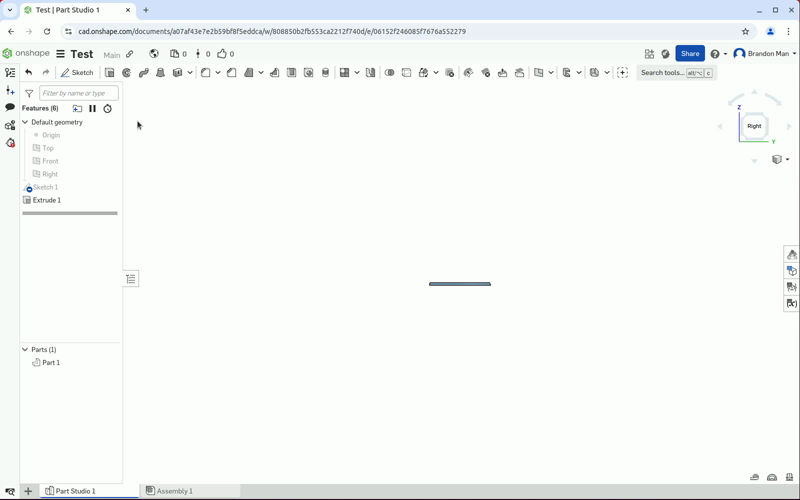
key(shift+h)
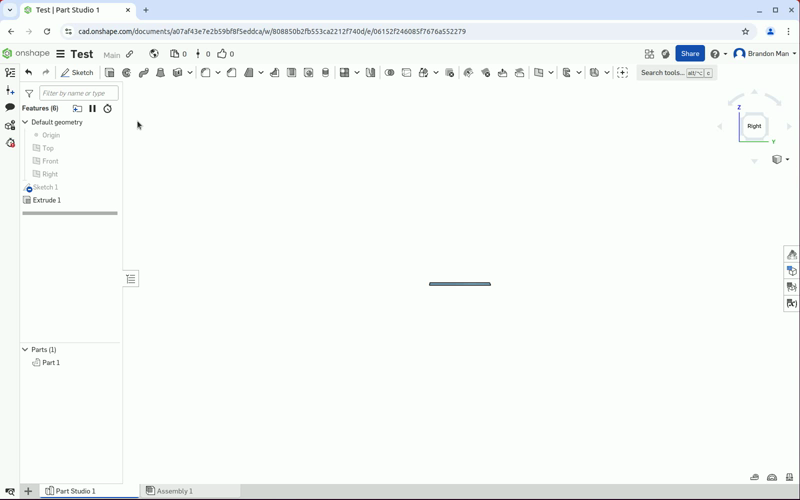
mouse_move(73, 189)
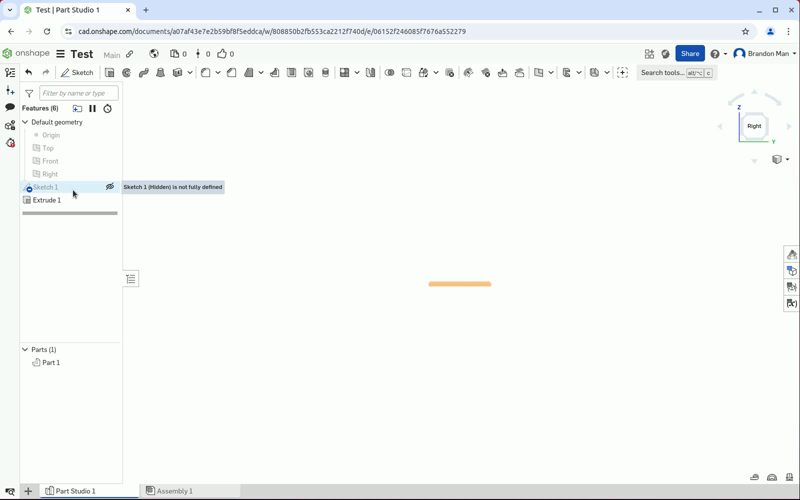
click(73, 189)
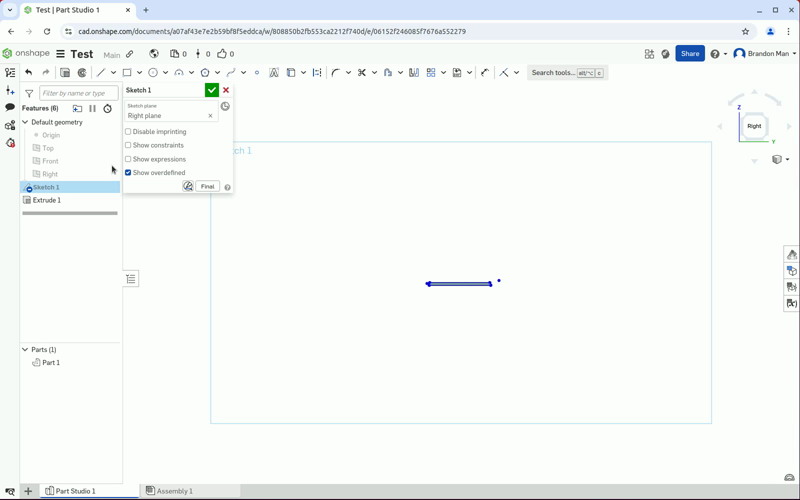
mouse_move(229, 92)
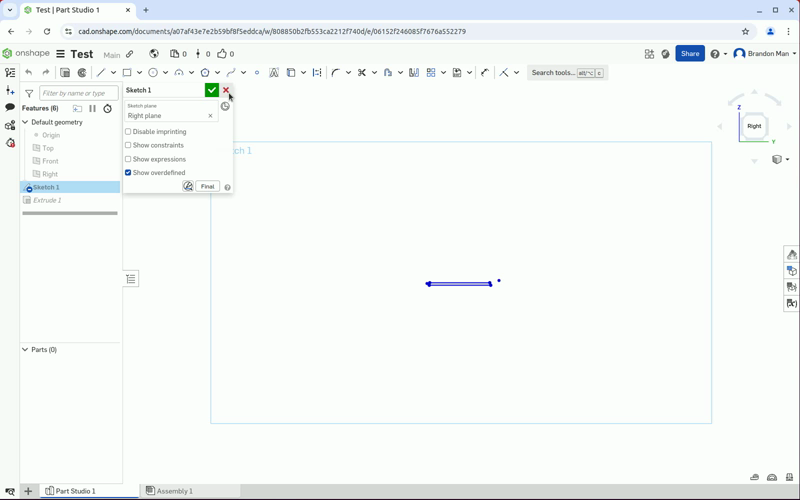
click(229, 92)
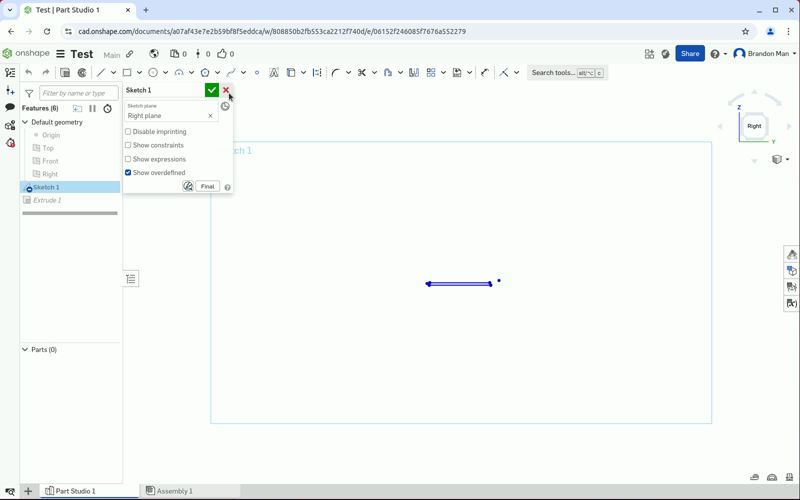
key(shift+s)
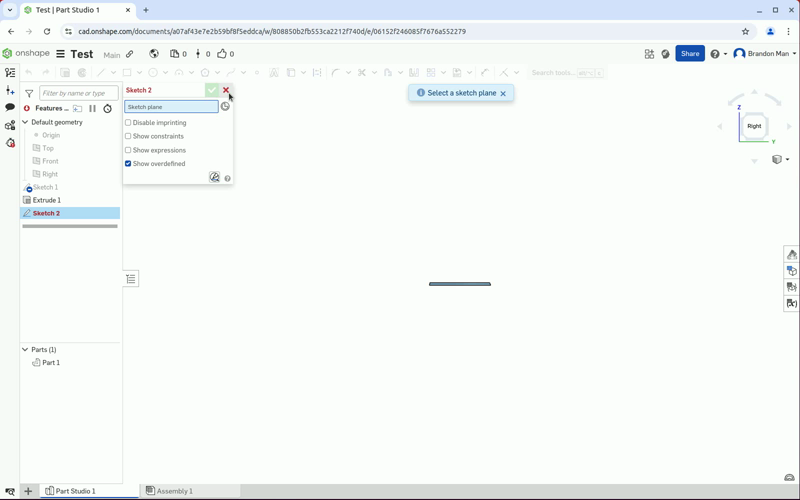
mouse_move(73, 176)
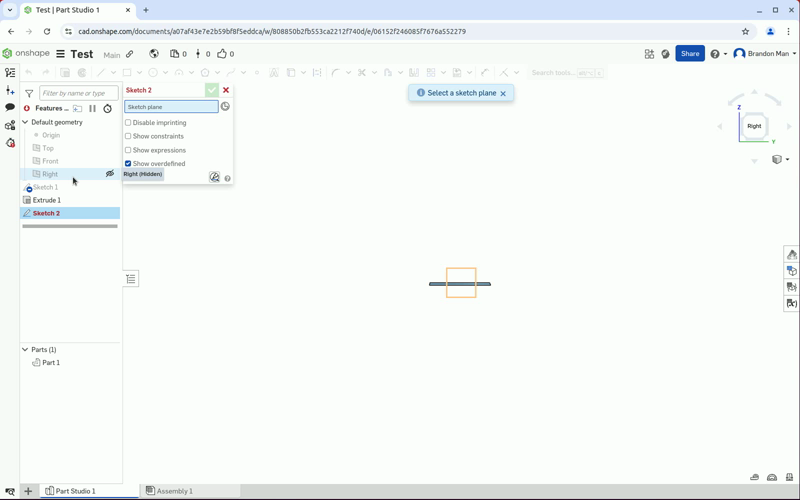
click(73, 176)
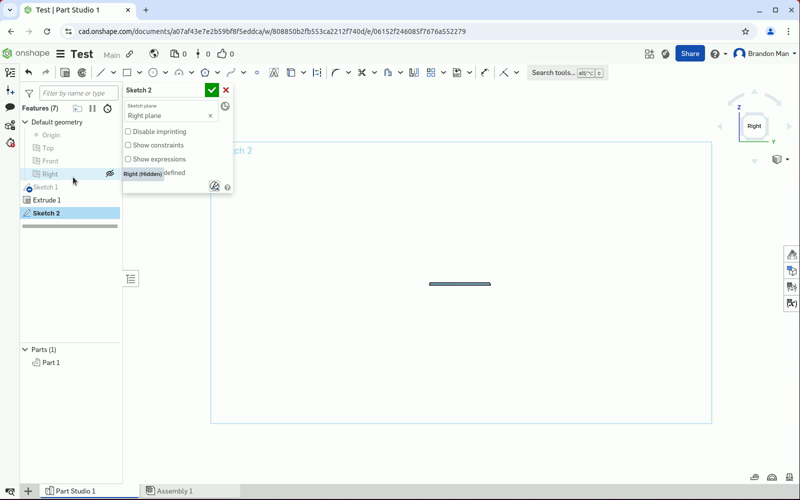
mouse_move(73, 352)
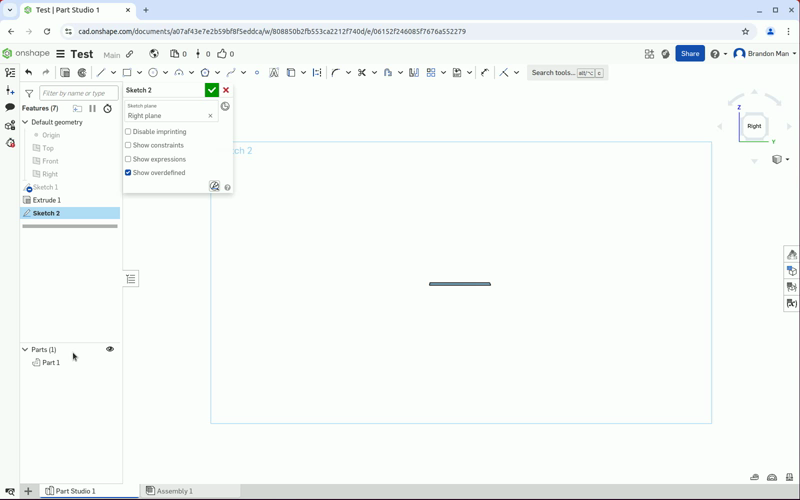
key(y)
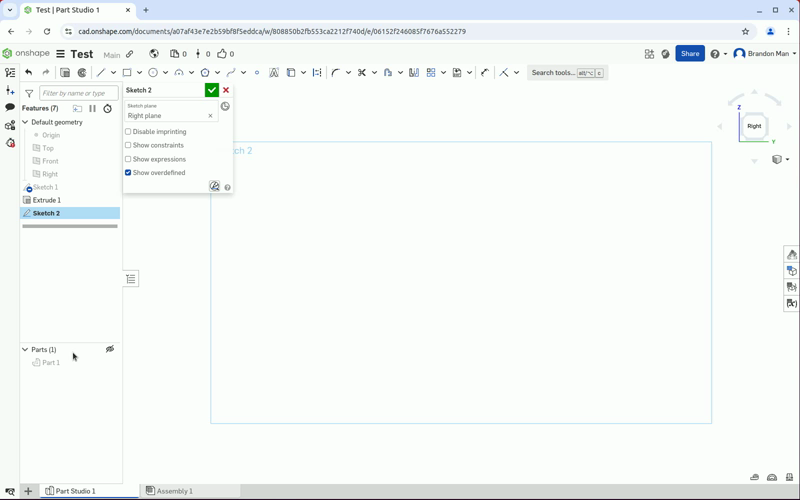
key(a)
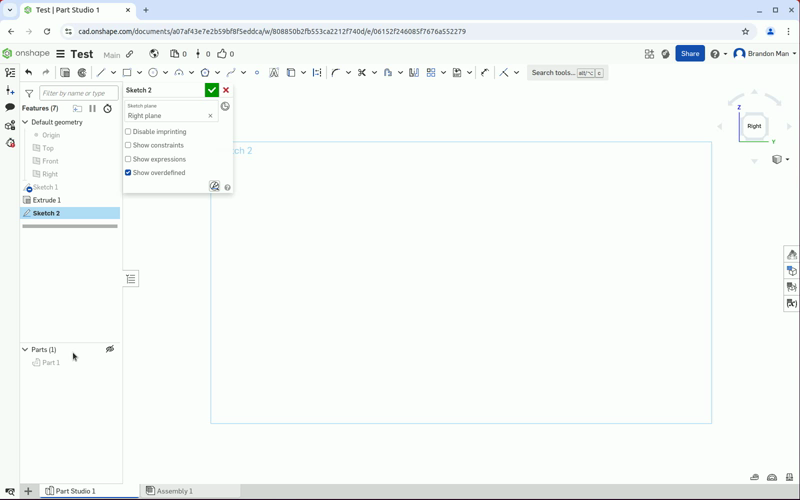
key_down(shift)
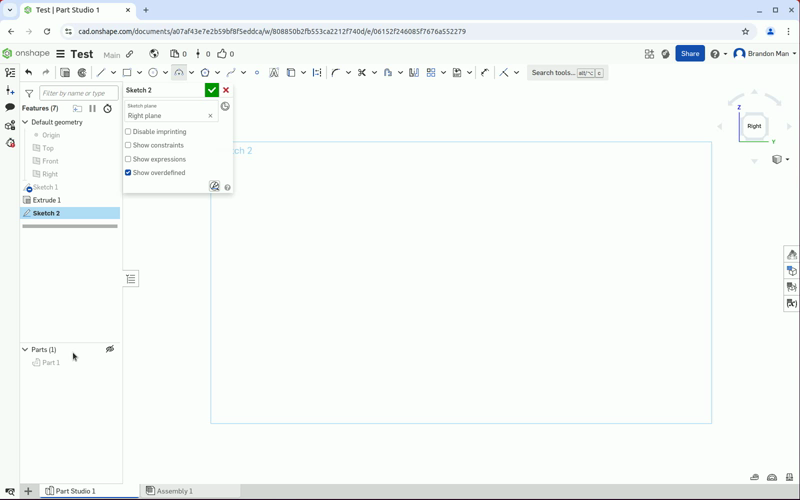
mouse_move(429, 280)
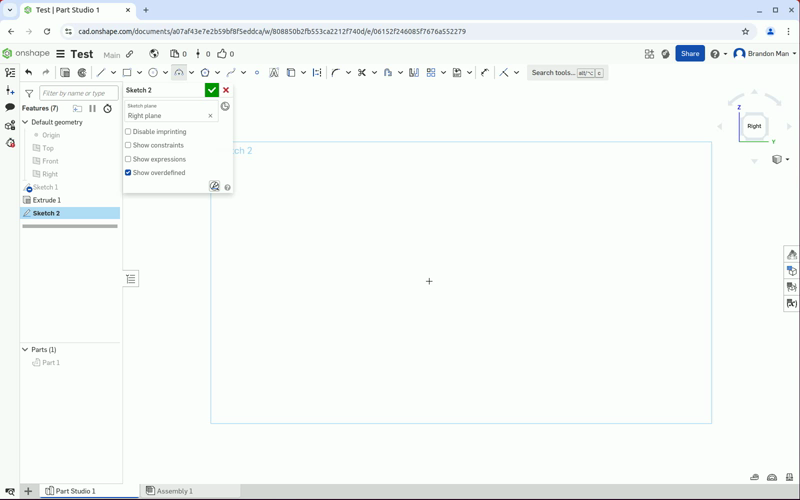
click(429, 280)
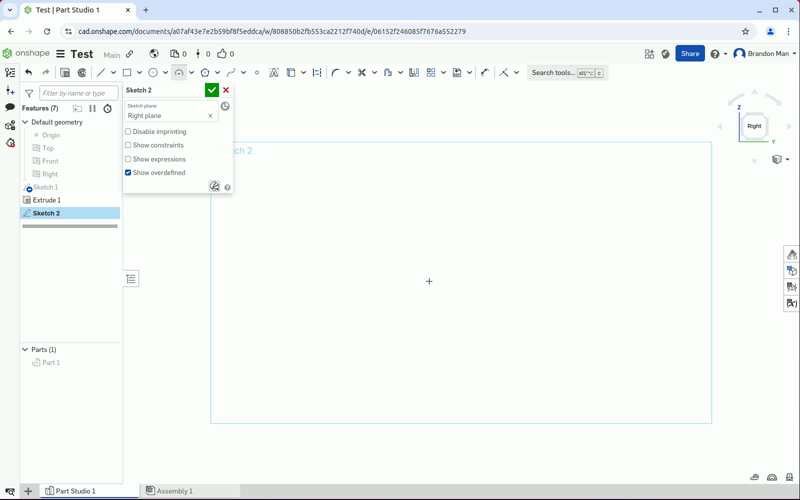
key_up(shift)
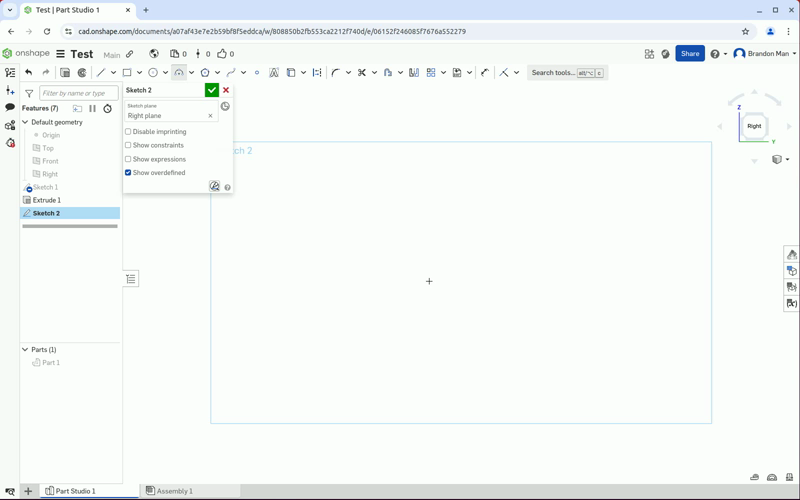
key_down(shift)
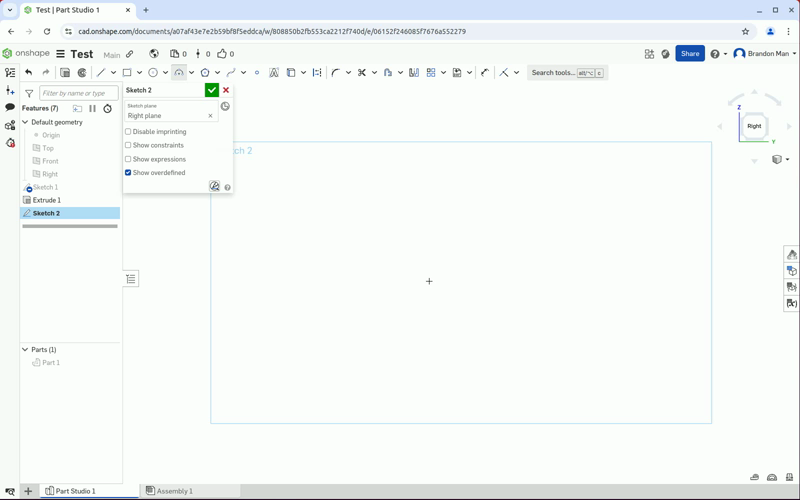
mouse_move(429, 283)
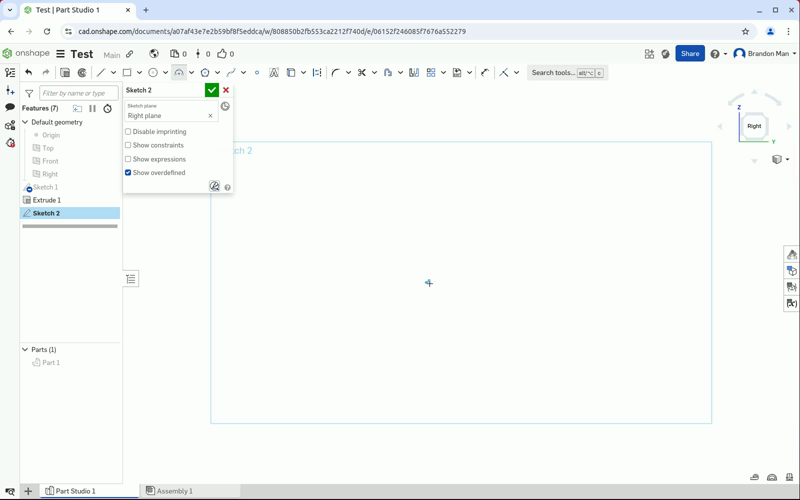
scroll(6)
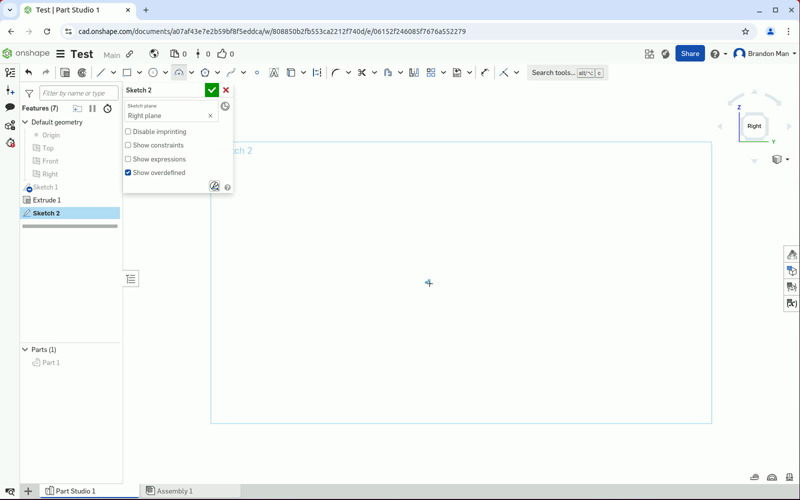
scroll(6)
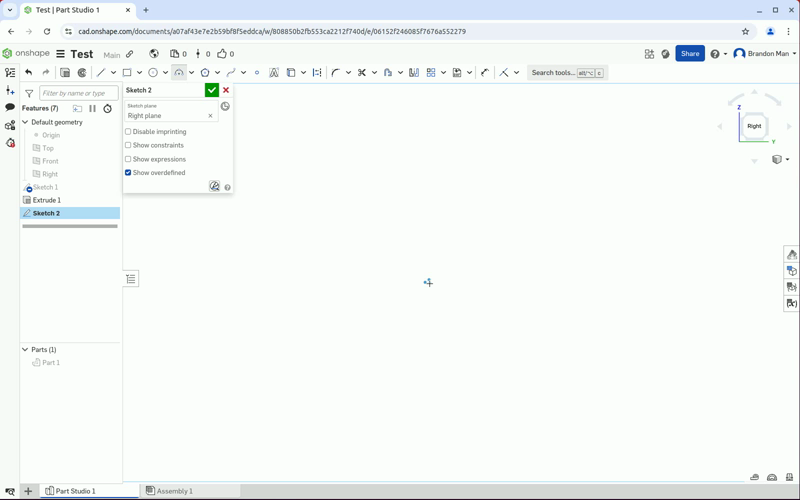
scroll(6)
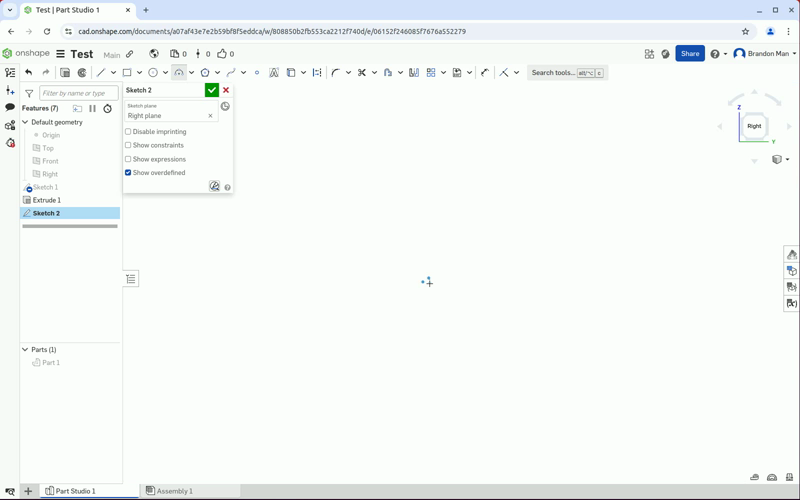
scroll(6)
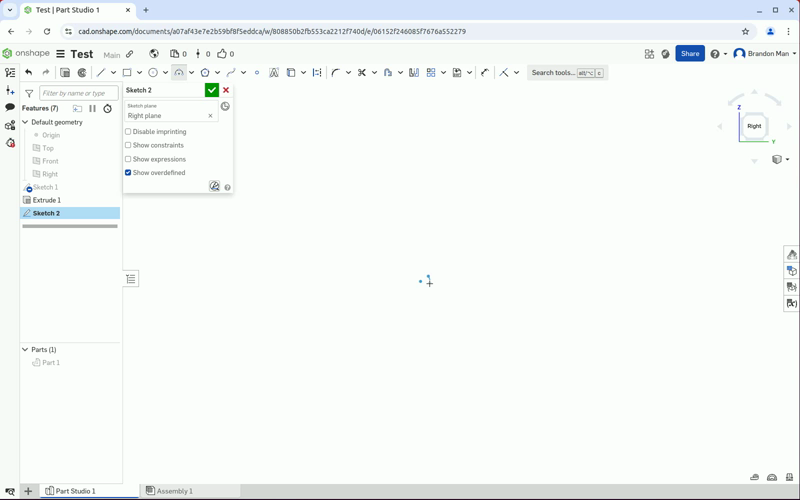
scroll(6)
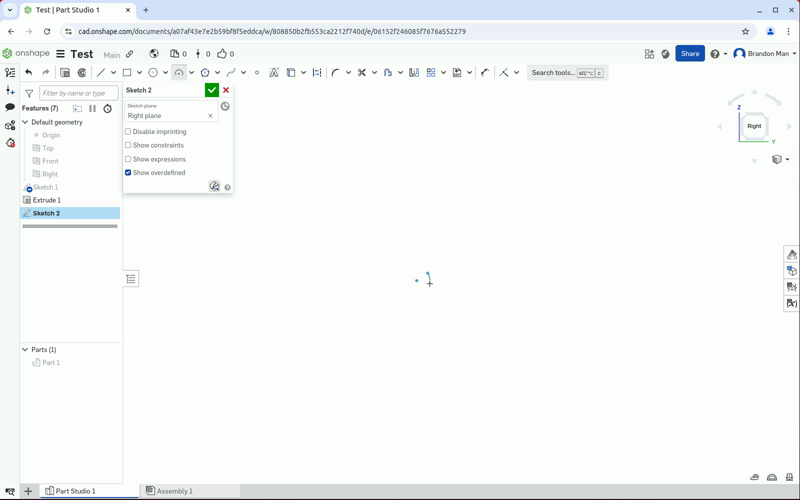
scroll(6)
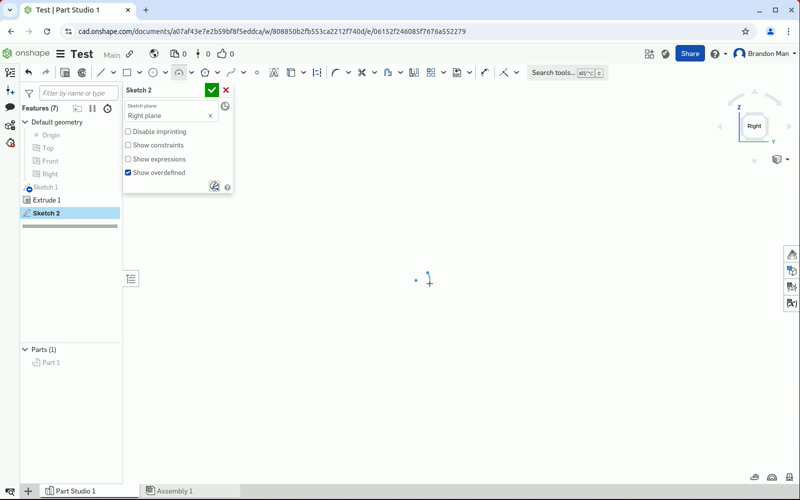
scroll(6)
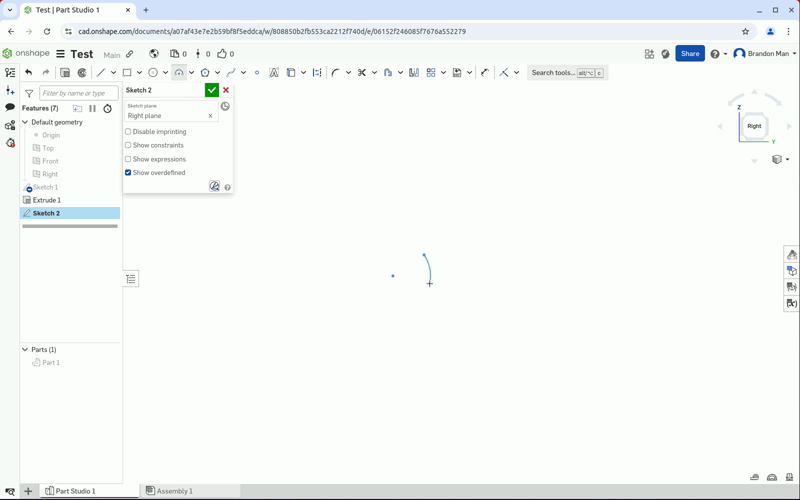
click(429, 283)
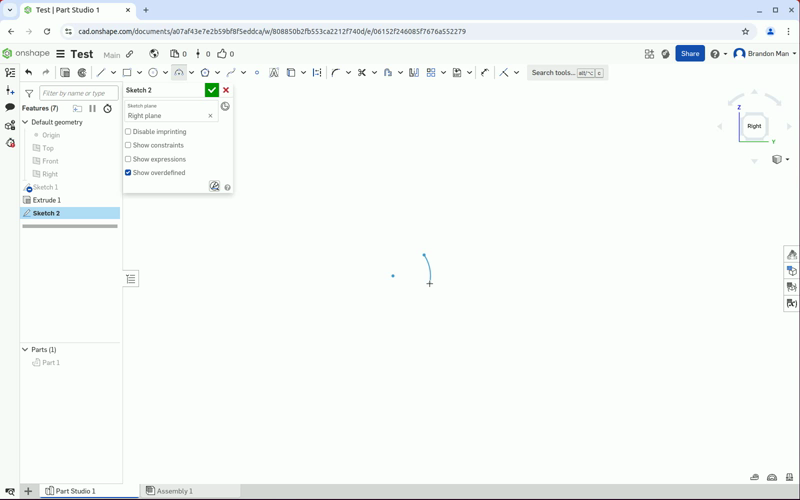
scroll(-6)
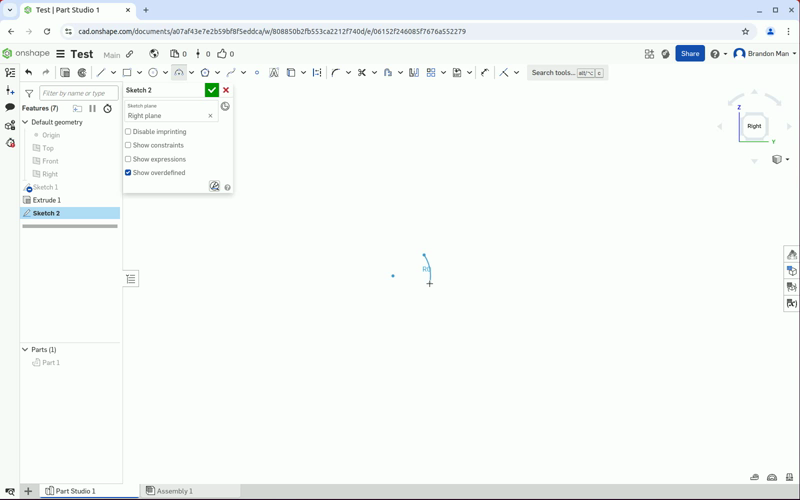
scroll(-6)
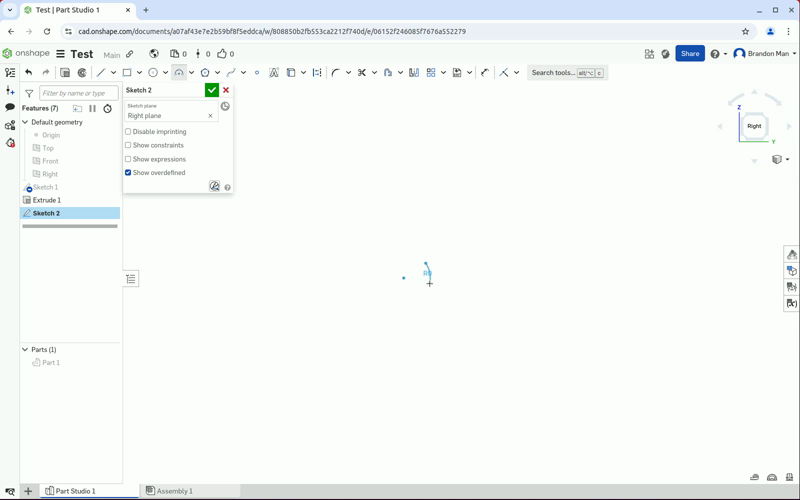
scroll(-6)
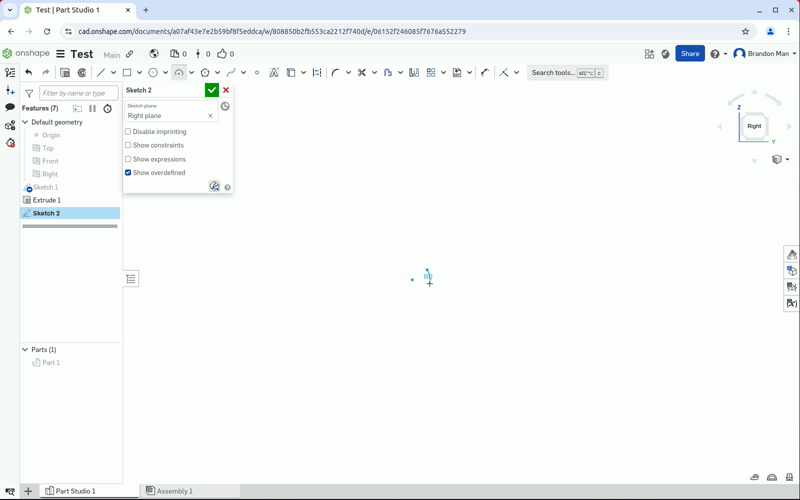
scroll(-6)
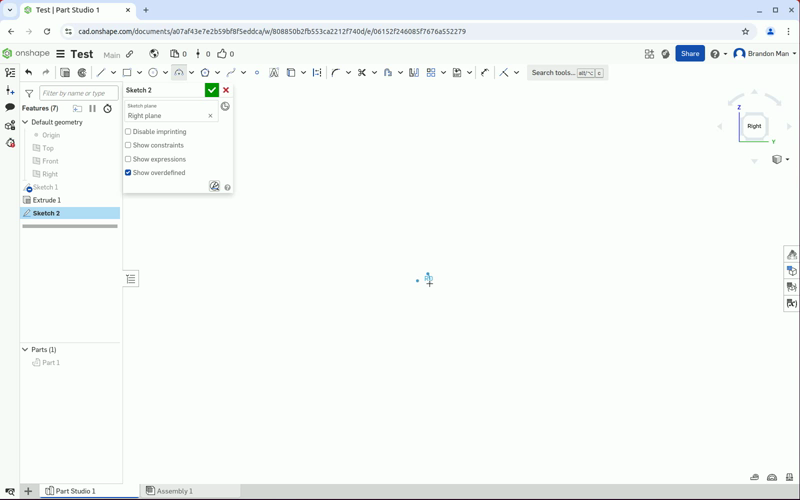
scroll(-6)
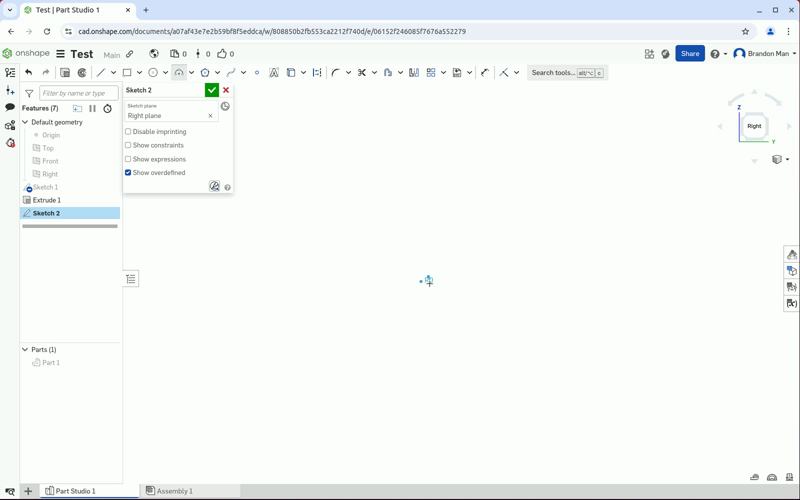
scroll(-6)
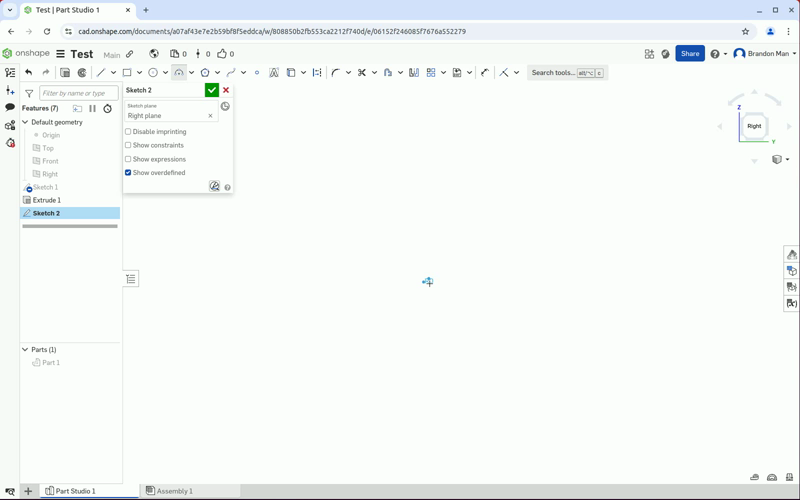
scroll(-6)
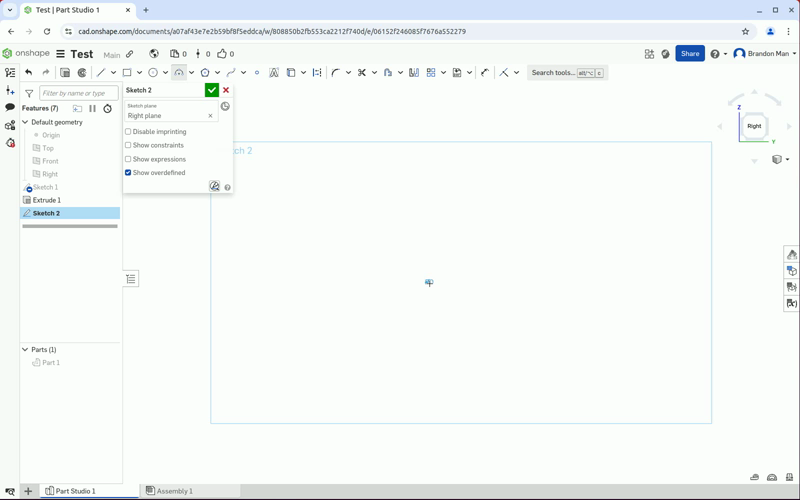
mouse_move(429, 281)
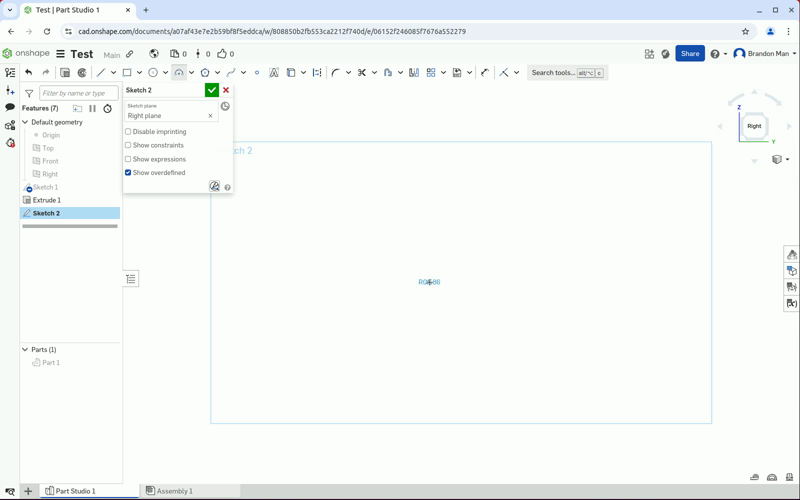
scroll(6)
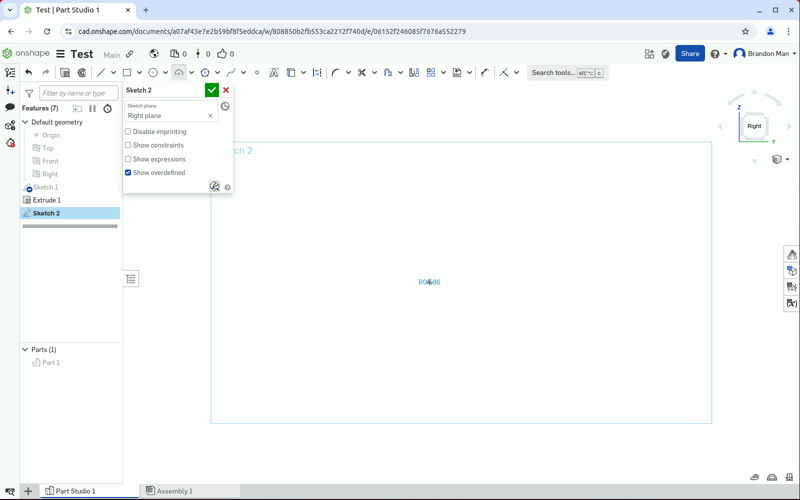
scroll(6)
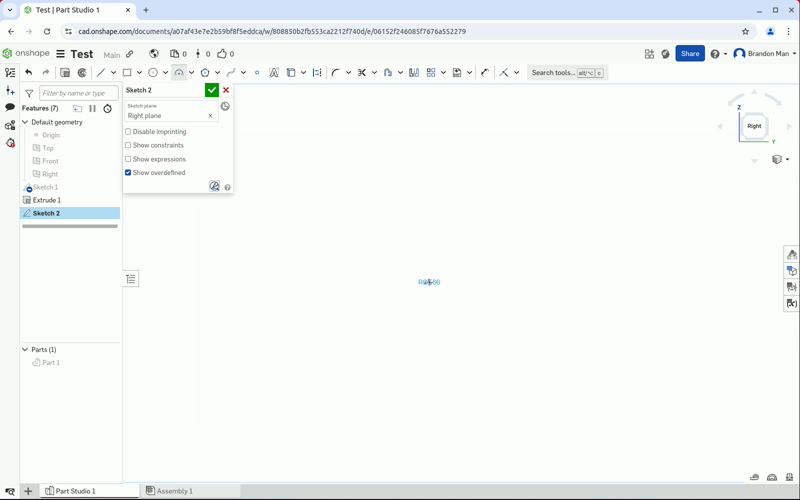
scroll(6)
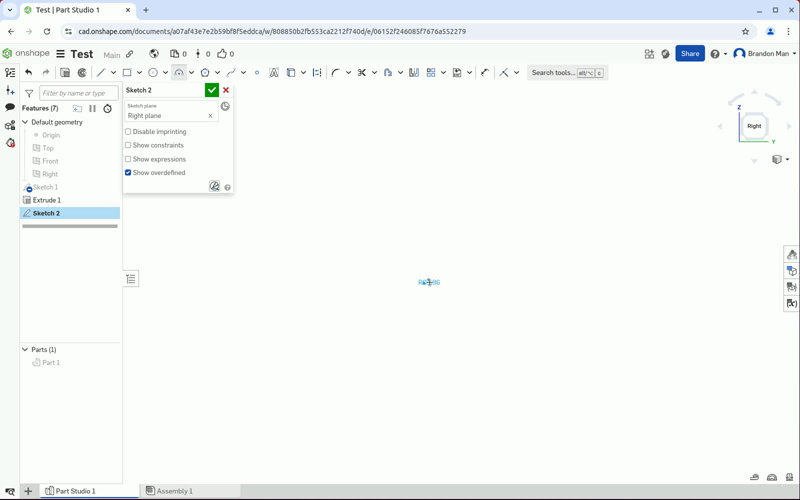
scroll(6)
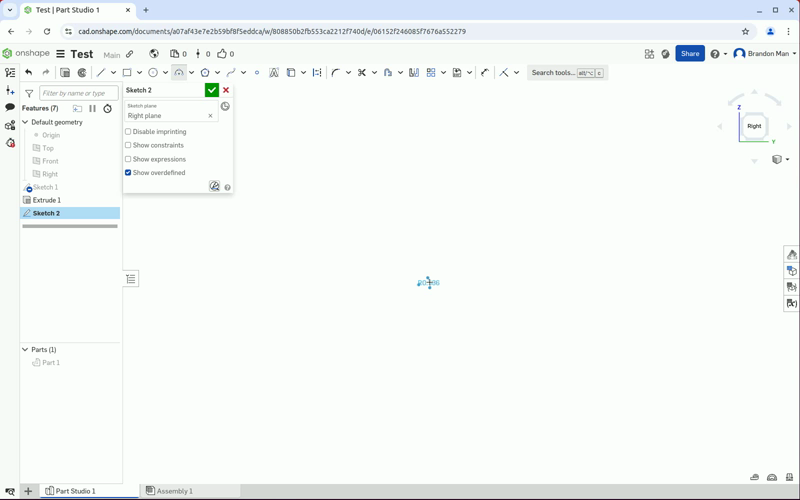
scroll(6)
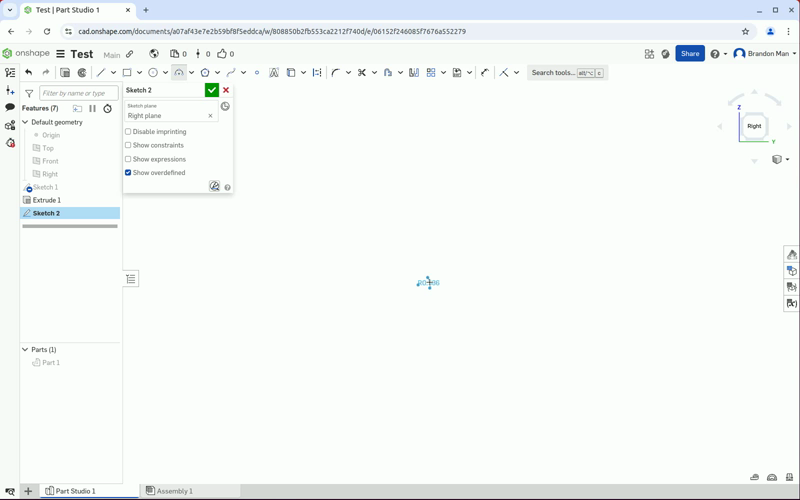
scroll(6)
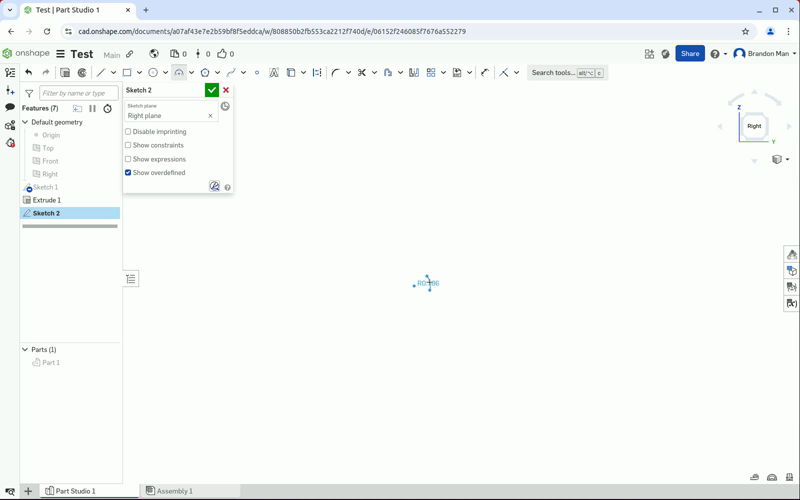
scroll(6)
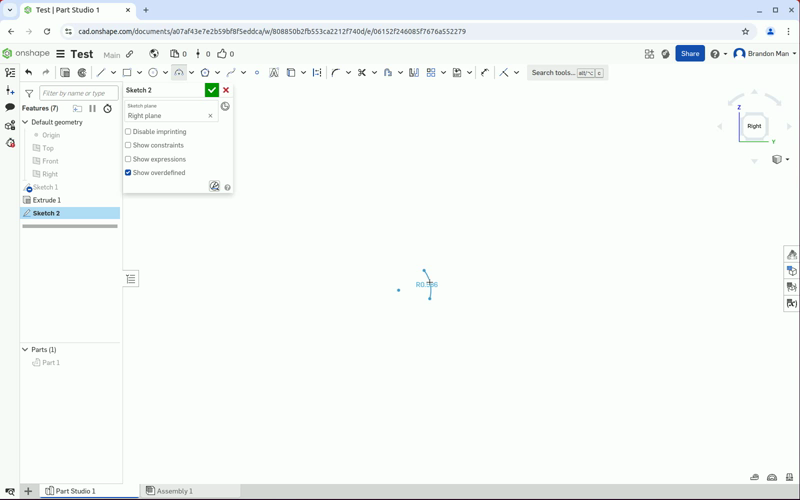
click(429, 281)
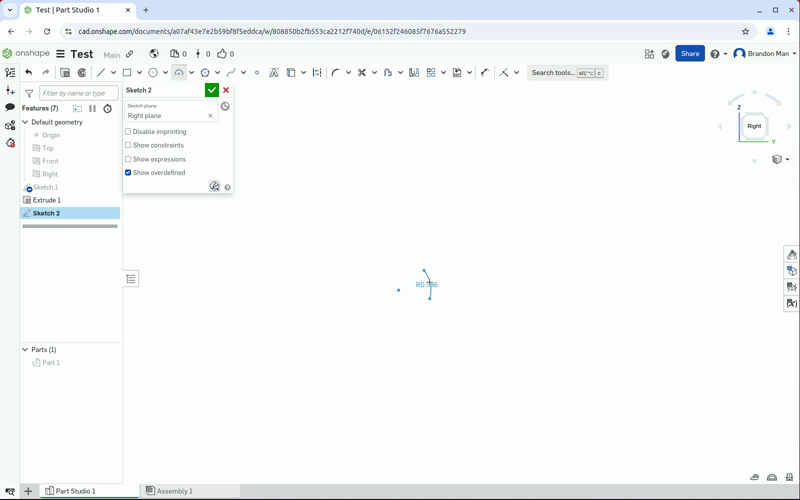
scroll(-6)
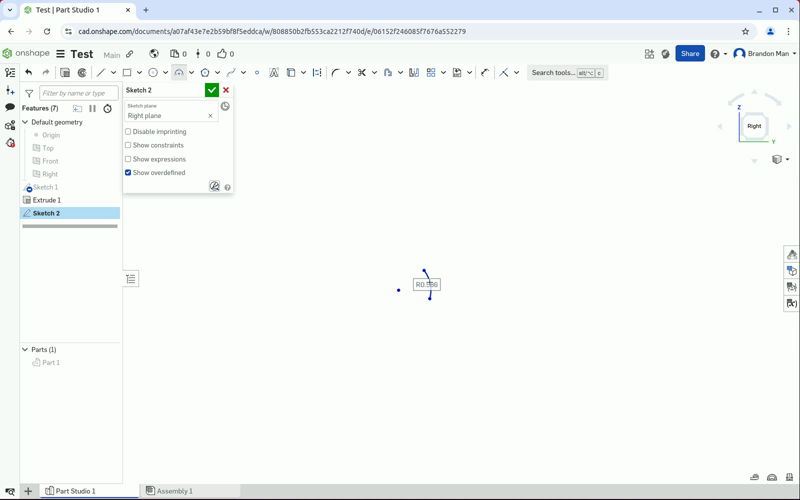
scroll(-6)
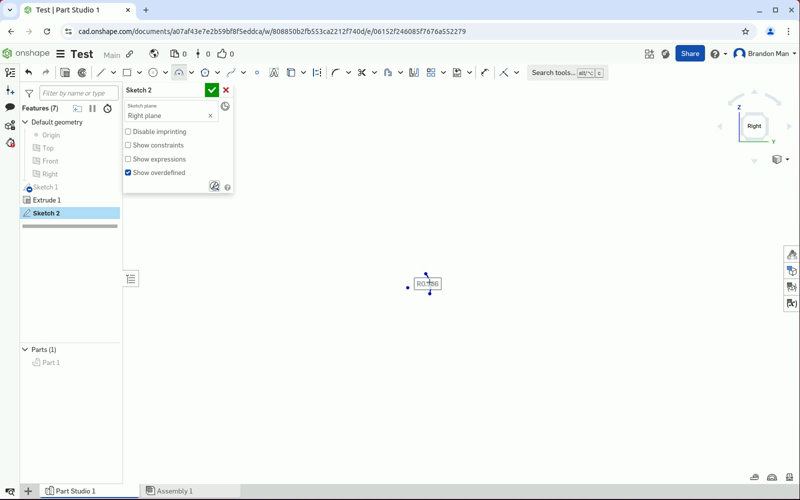
scroll(-6)
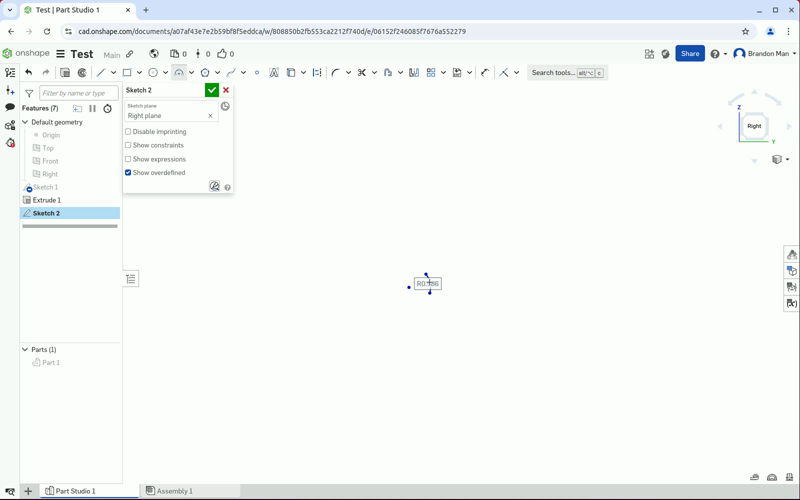
scroll(-6)
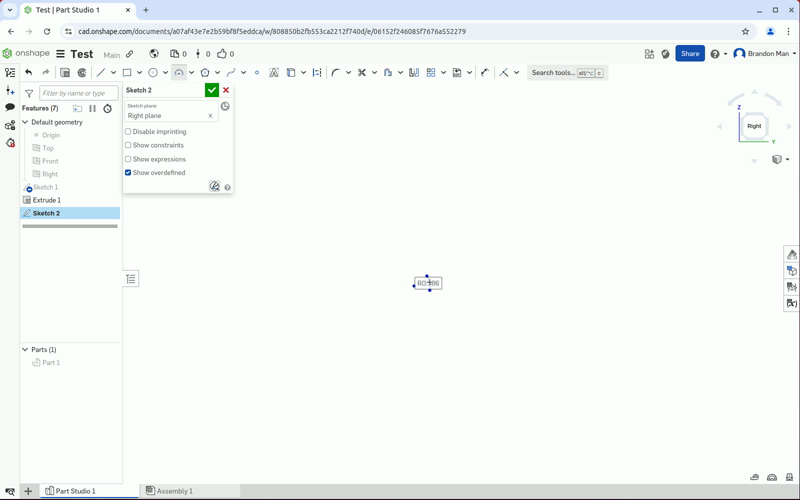
scroll(-6)
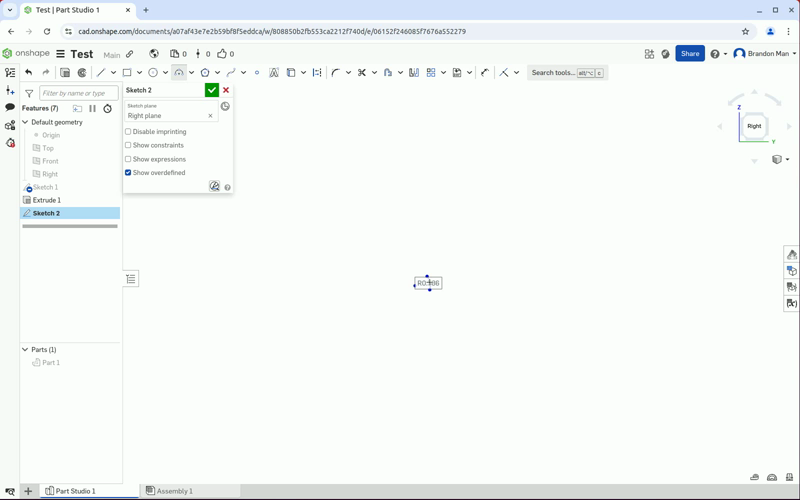
scroll(-6)
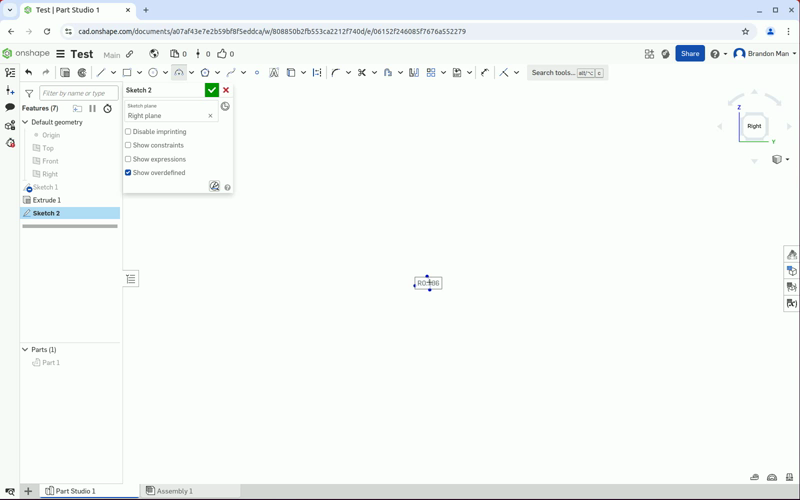
scroll(-6)
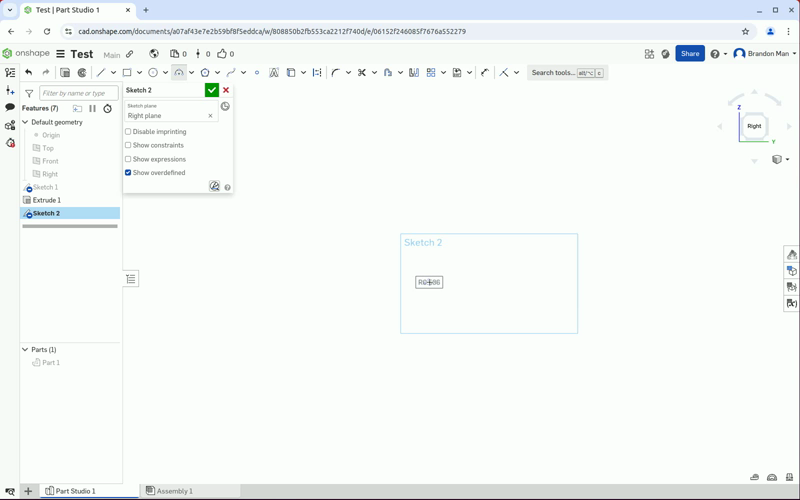
key_up(shift)
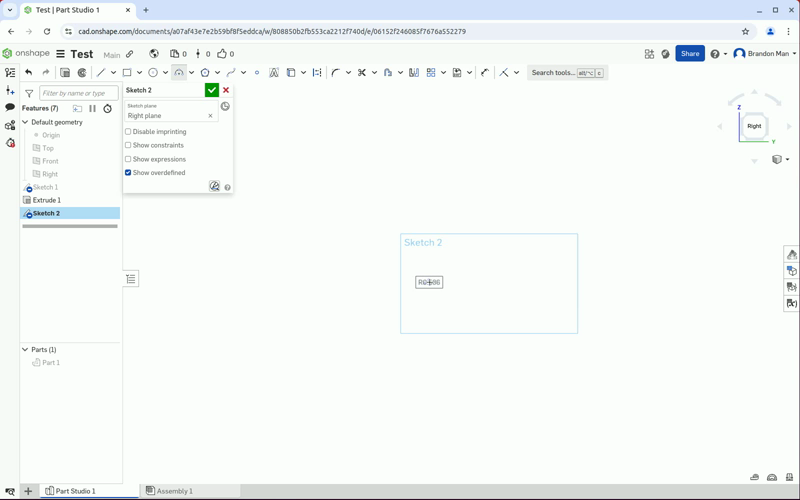
key(esc)
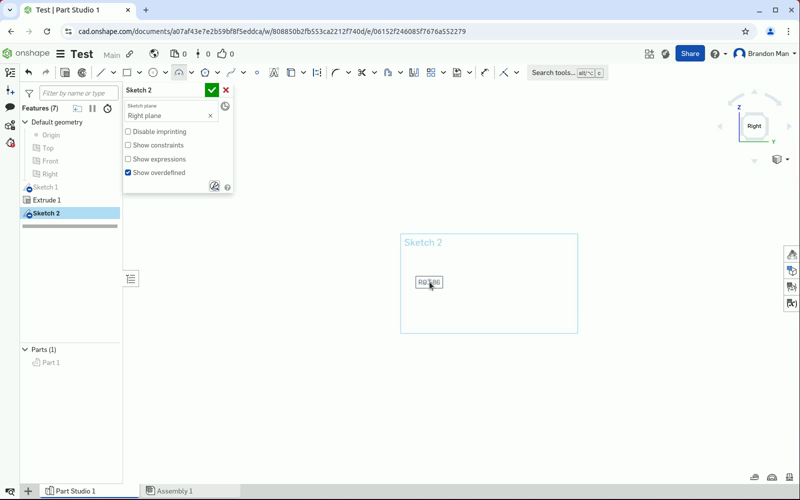
key(l)
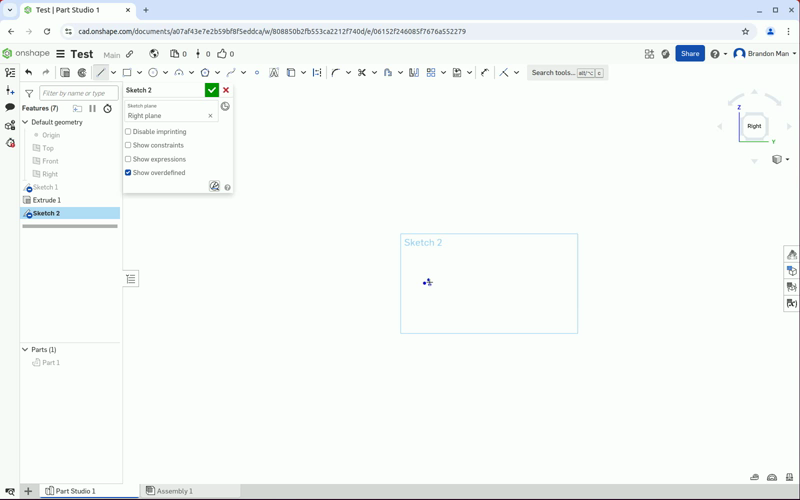
mouse_move(429, 283)
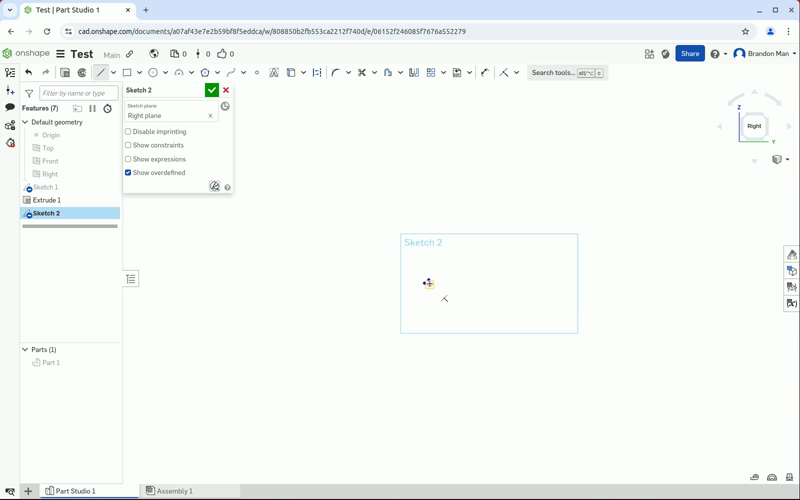
scroll(6)
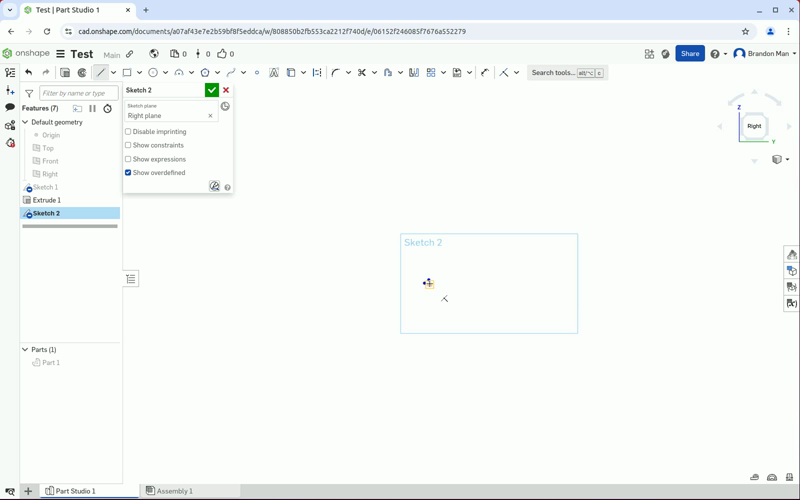
scroll(6)
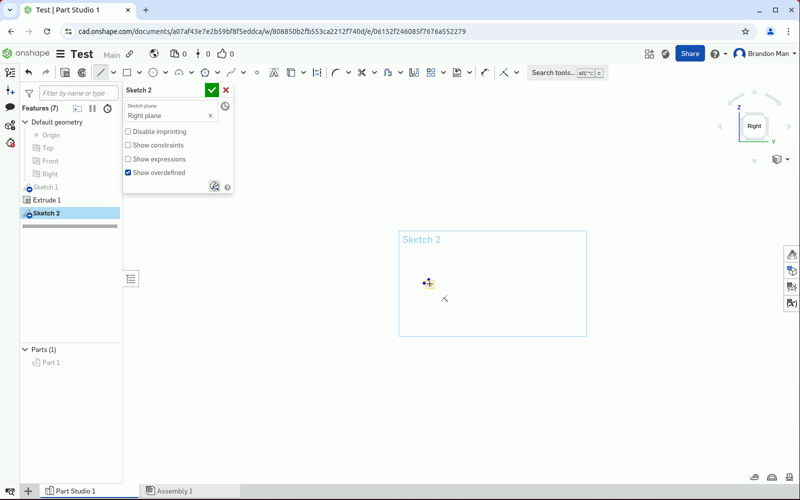
scroll(6)
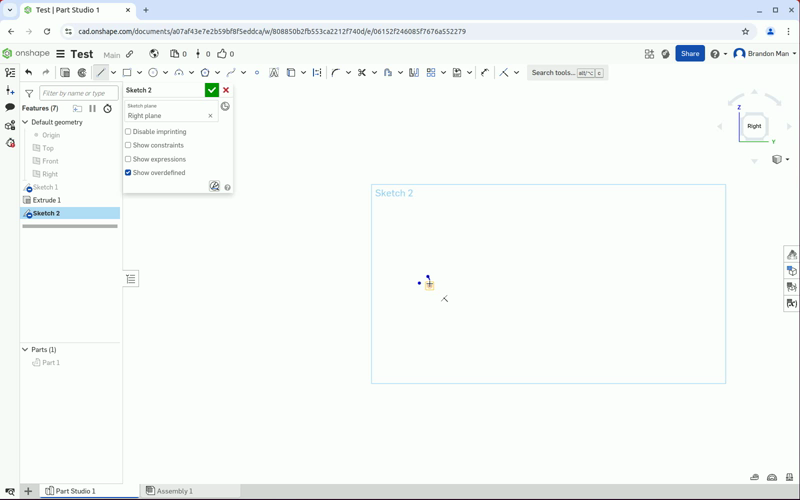
scroll(6)
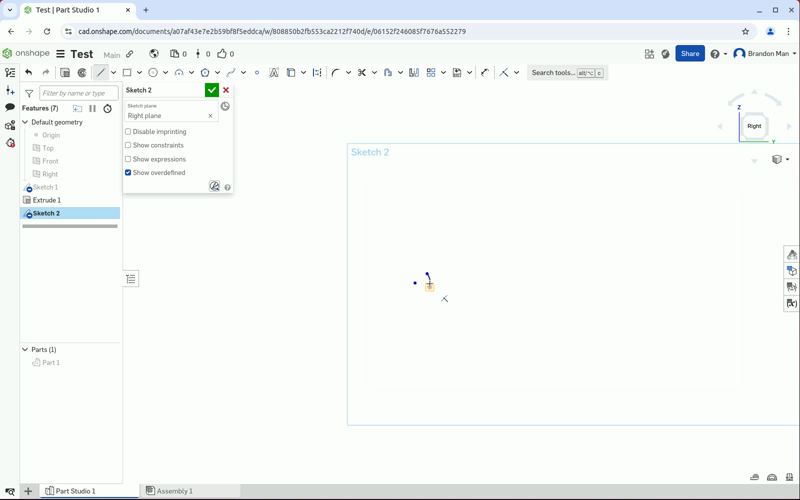
scroll(6)
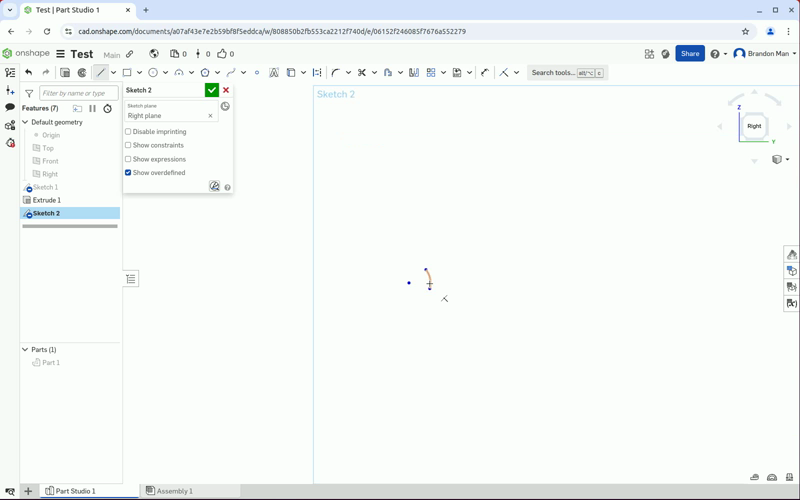
scroll(6)
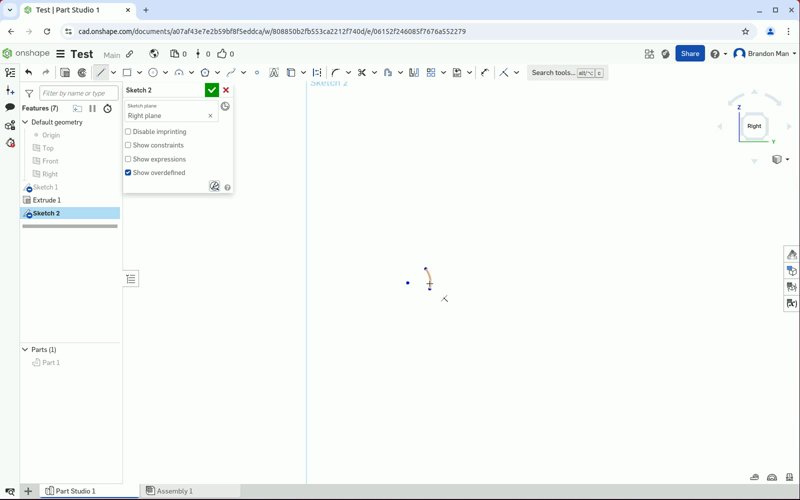
scroll(6)
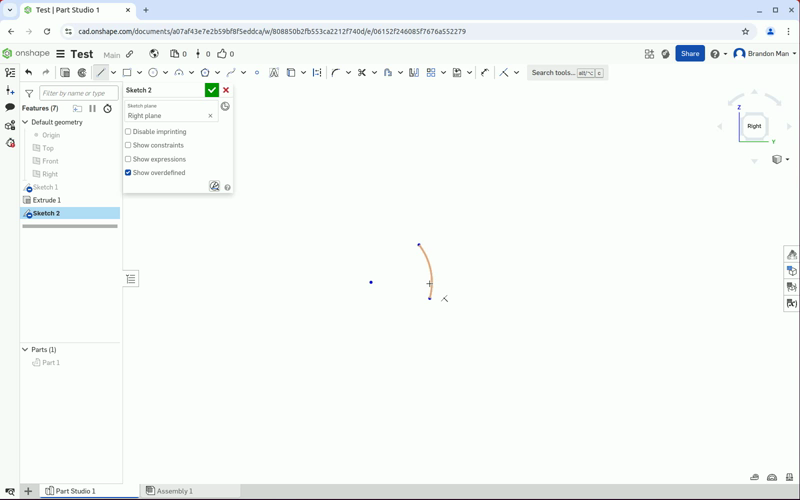
click(429, 283)
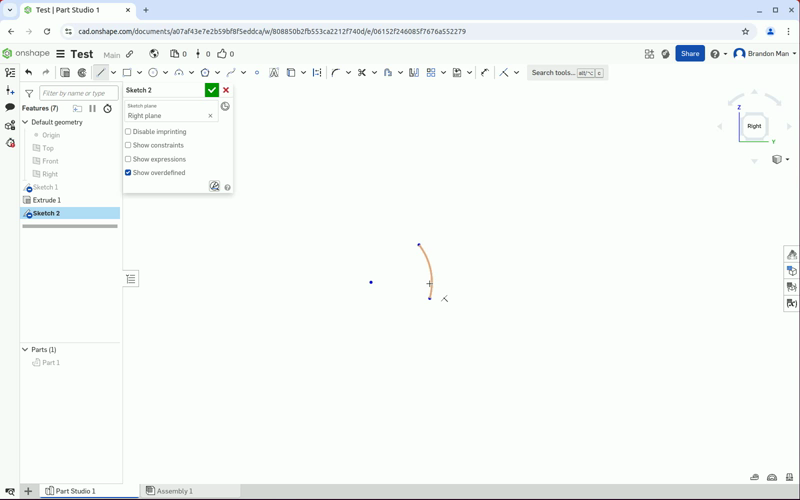
scroll(-6)
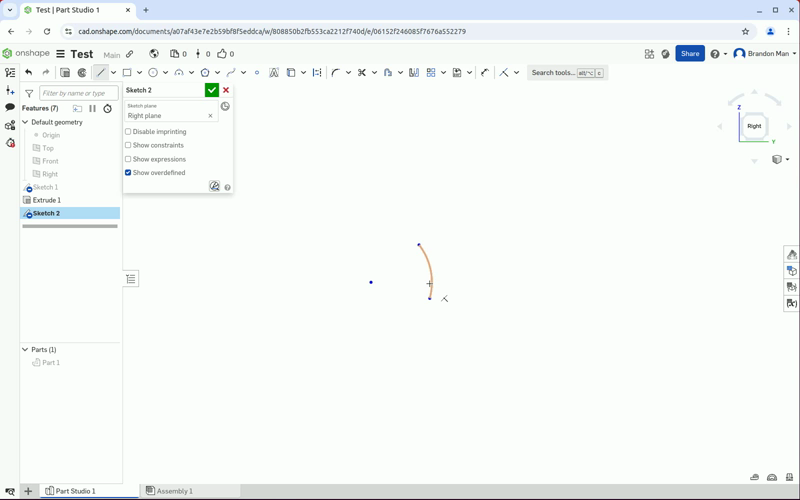
scroll(-6)
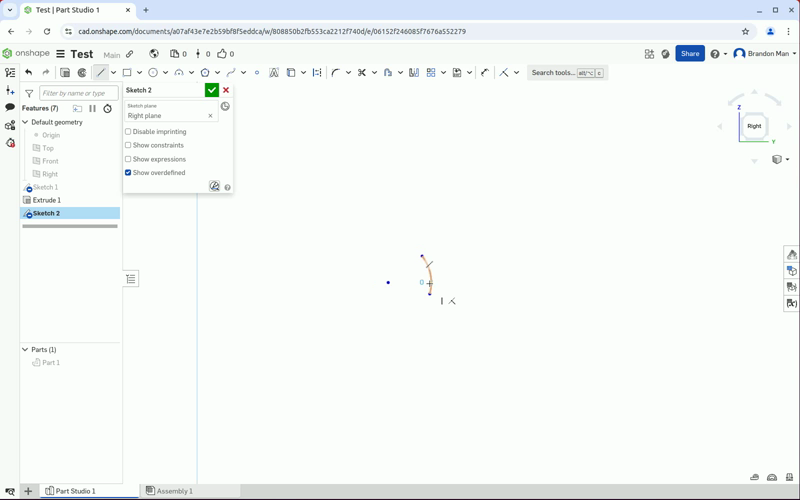
scroll(-6)
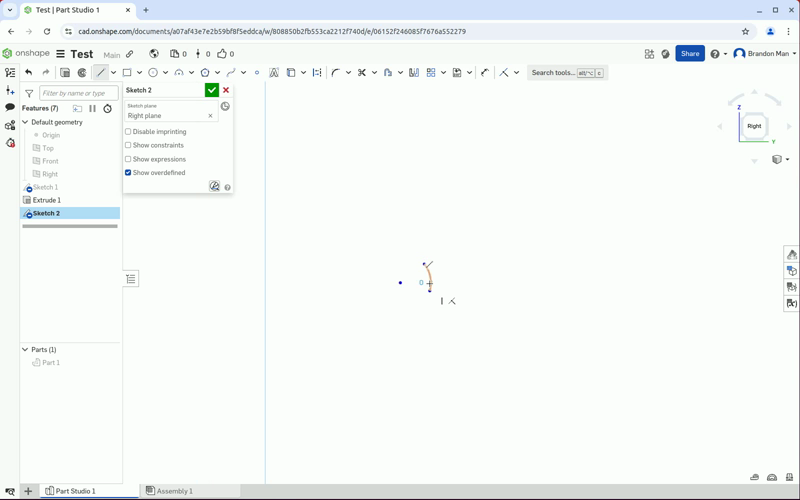
scroll(-6)
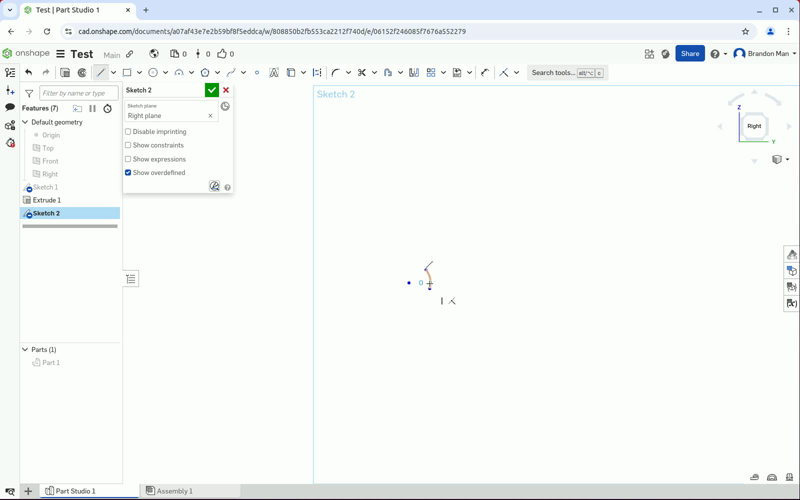
scroll(-6)
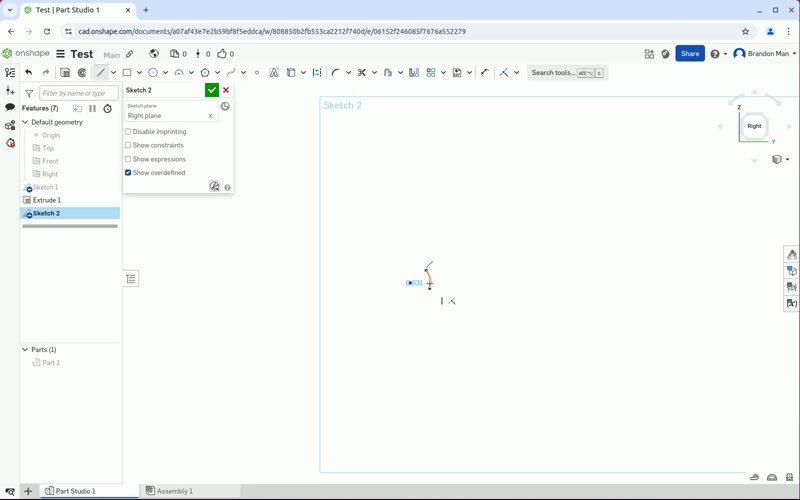
scroll(-6)
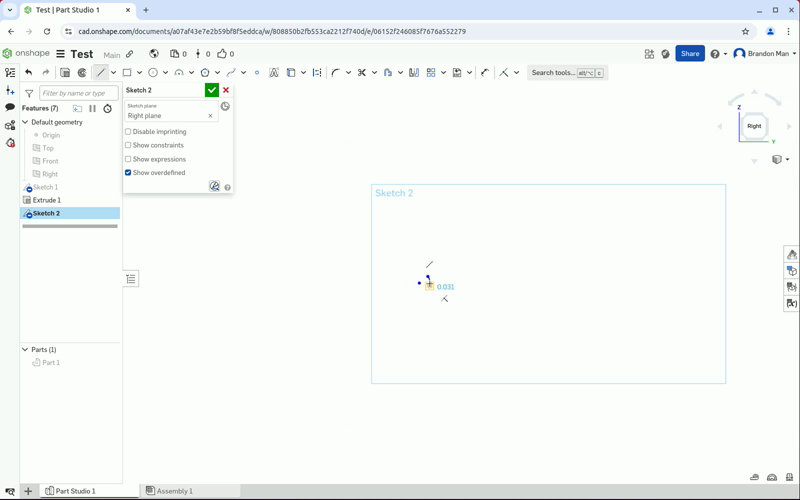
scroll(-6)
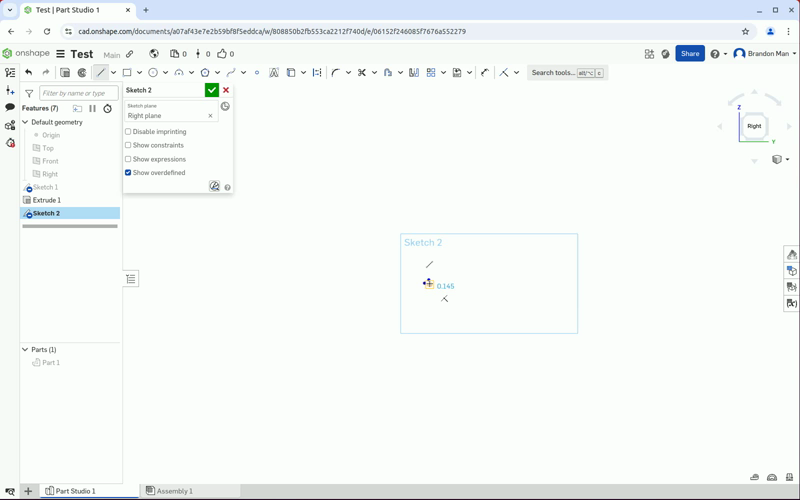
key_down(shift)
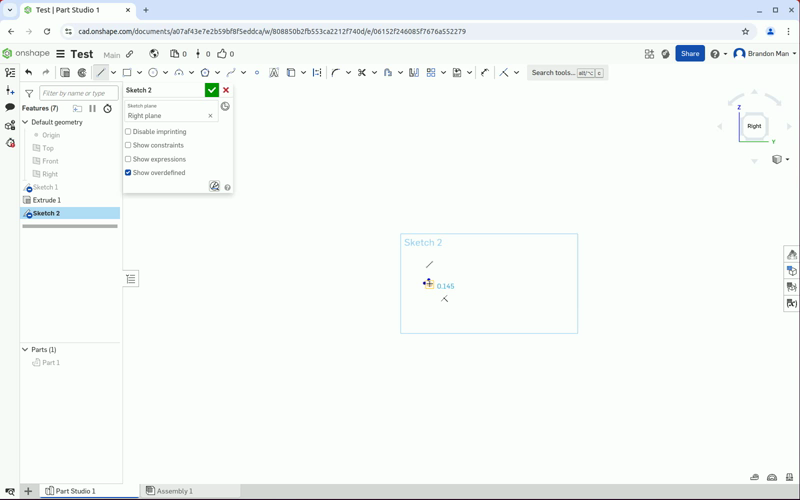
mouse_move(489, 283)
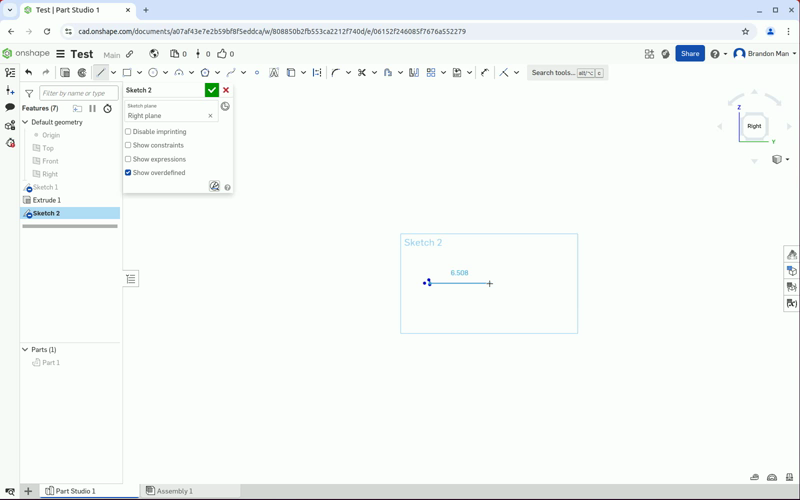
click(489, 283)
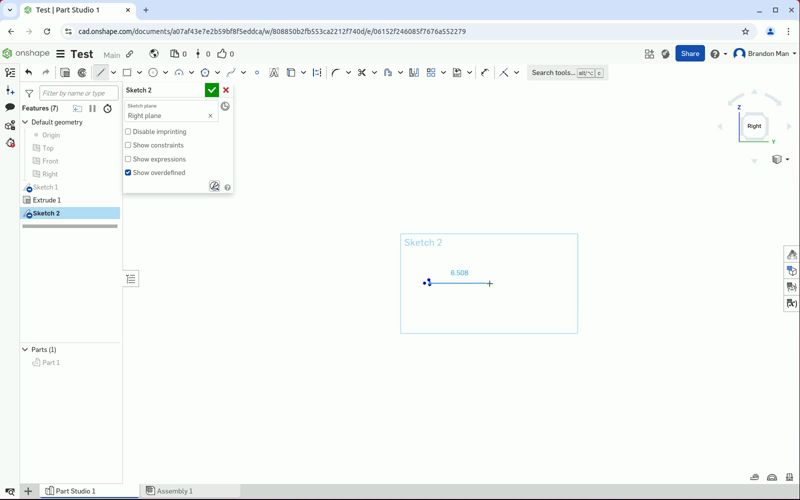
key_up(shift)
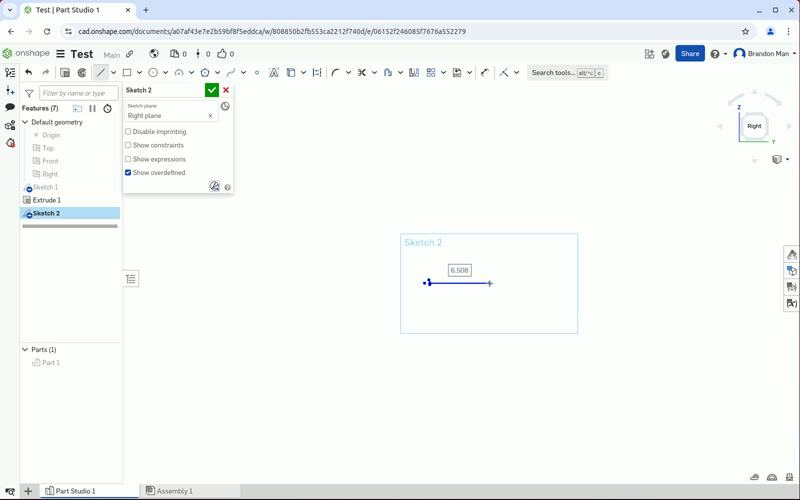
key(esc)
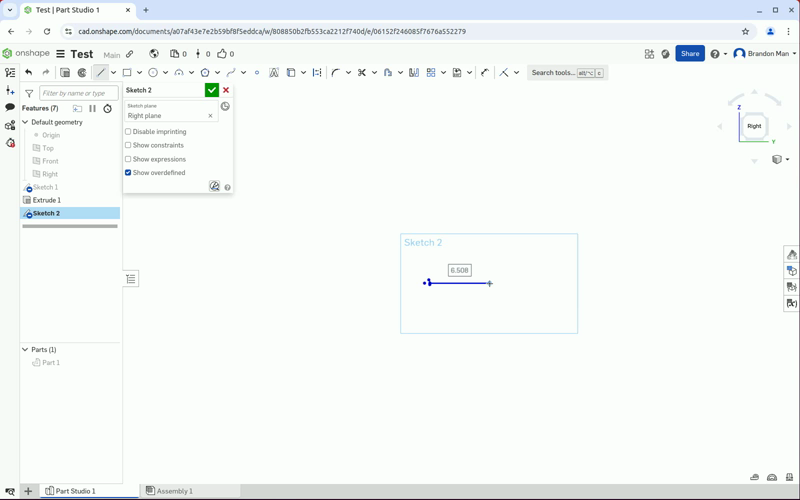
key(a)
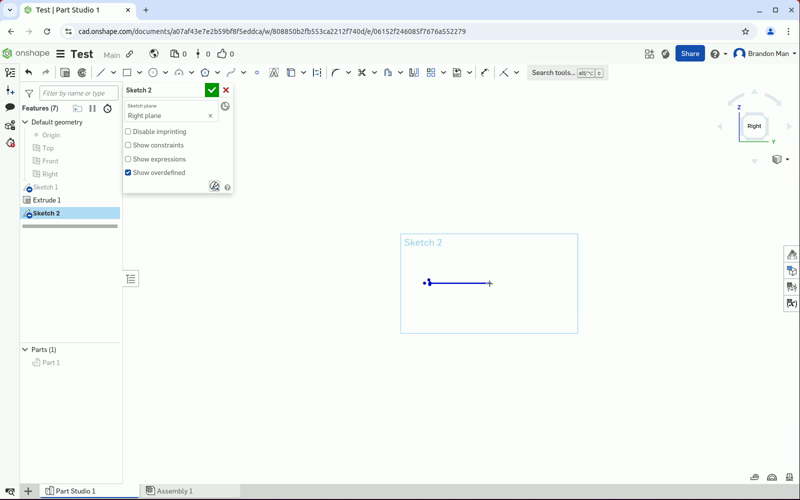
mouse_move(489, 283)
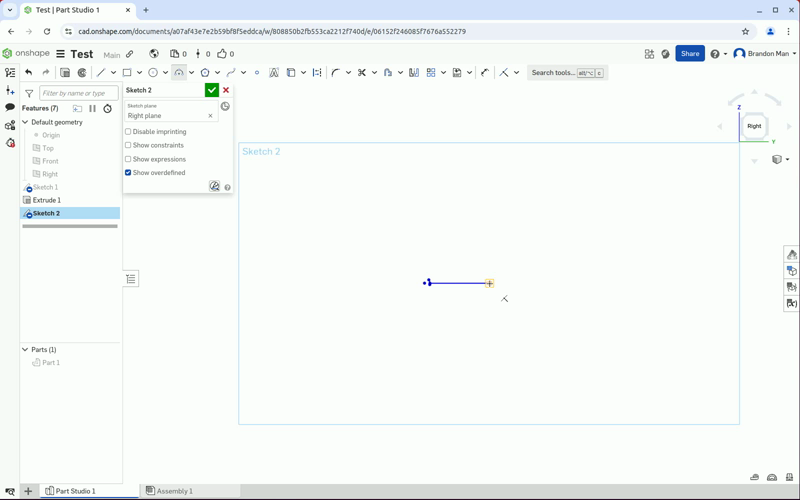
click(489, 283)
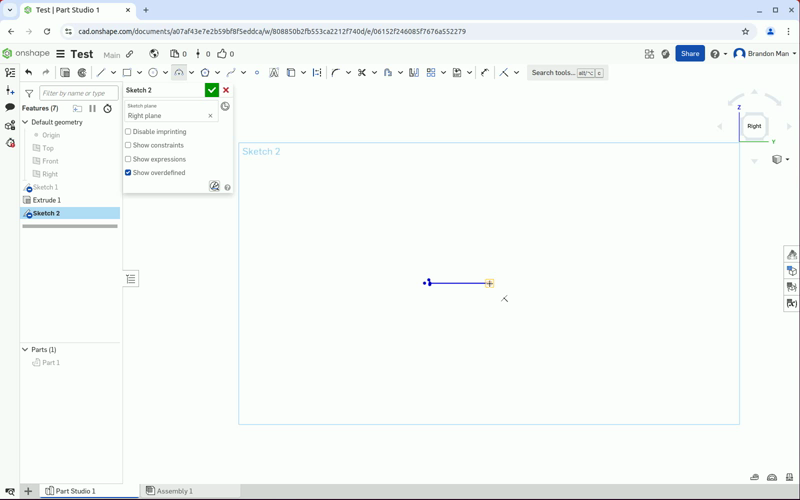
key_down(shift)
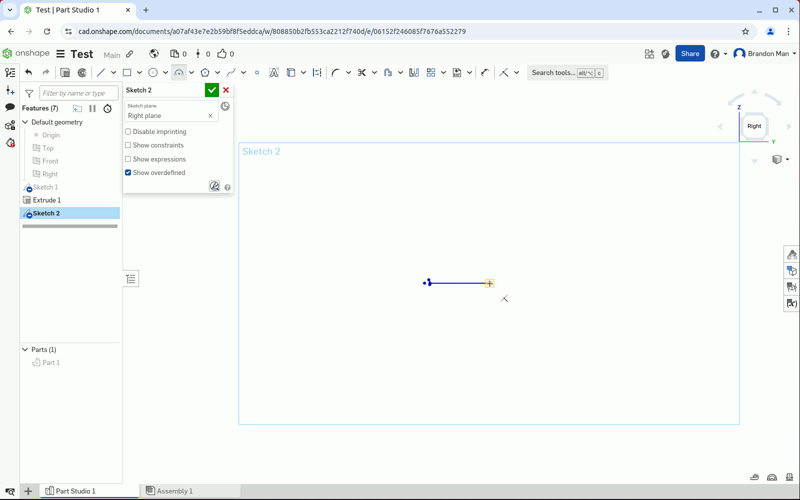
mouse_move(490, 280)
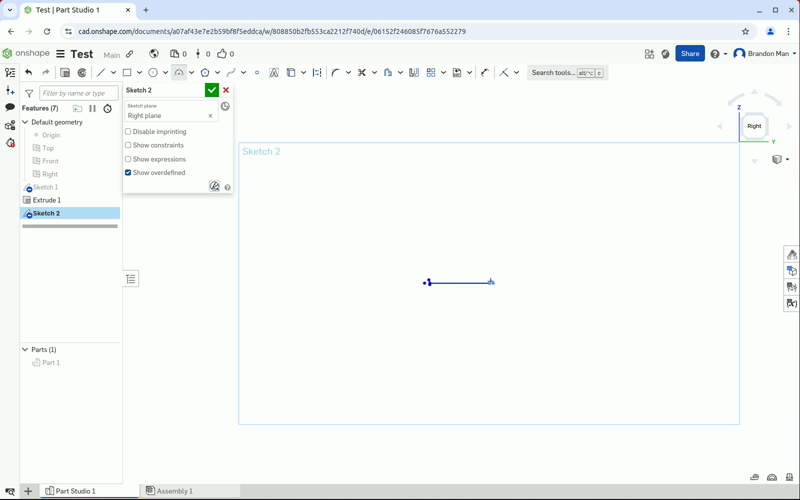
scroll(6)
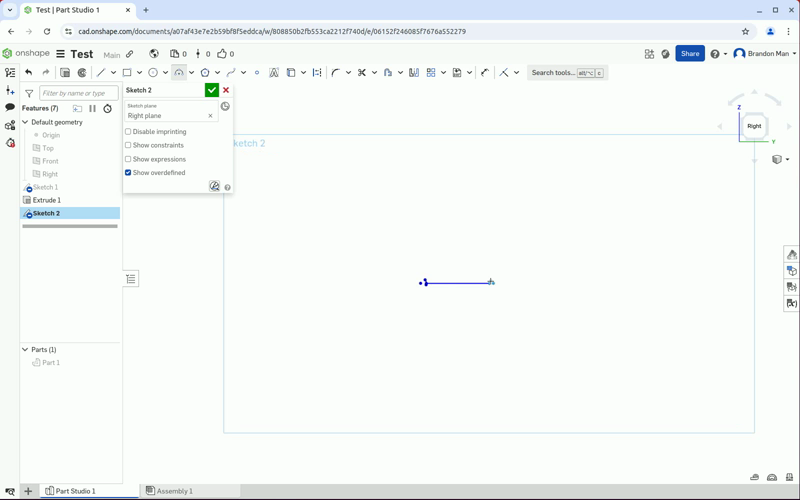
scroll(6)
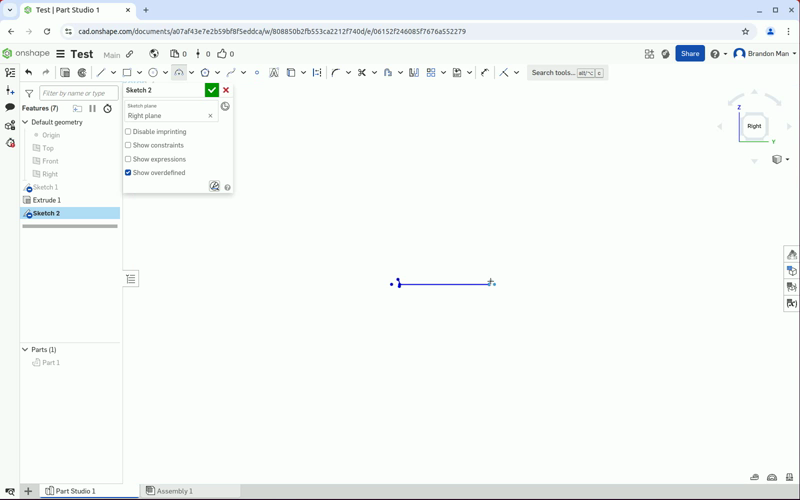
scroll(6)
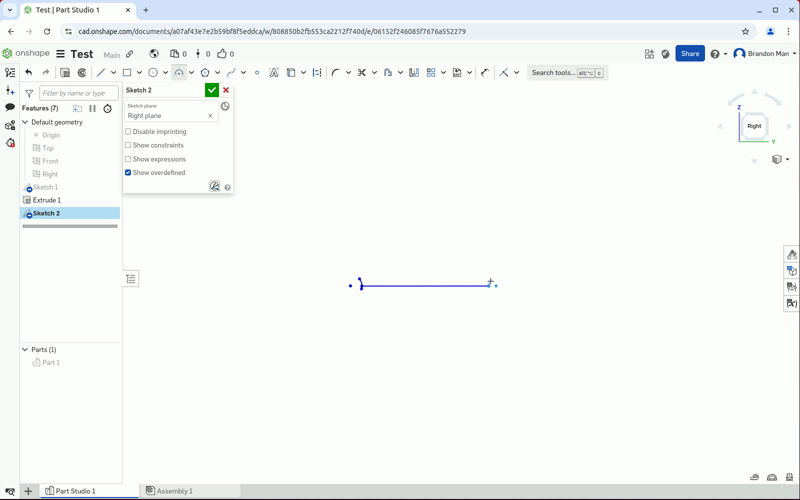
scroll(6)
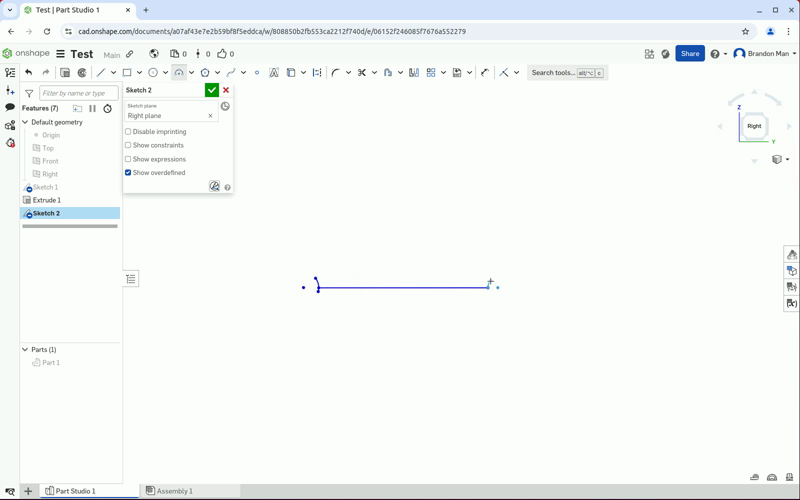
scroll(6)
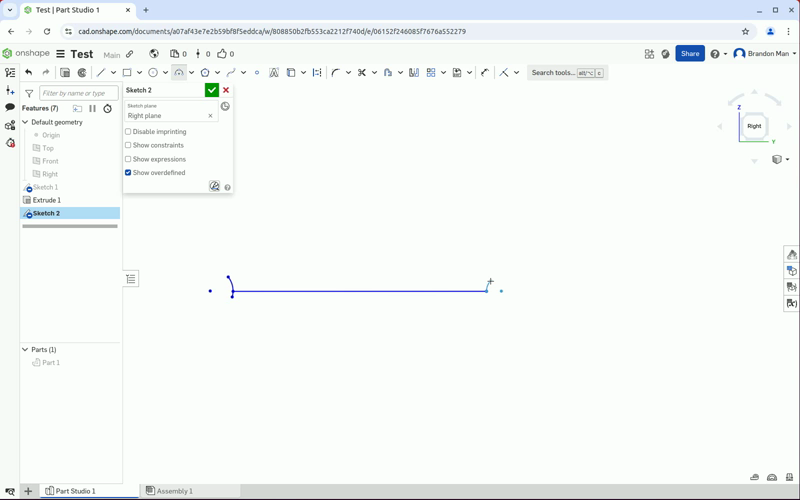
scroll(6)
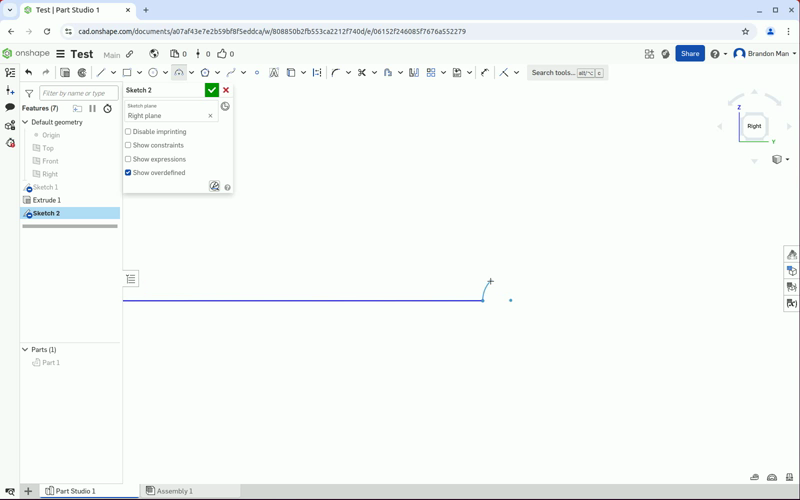
scroll(6)
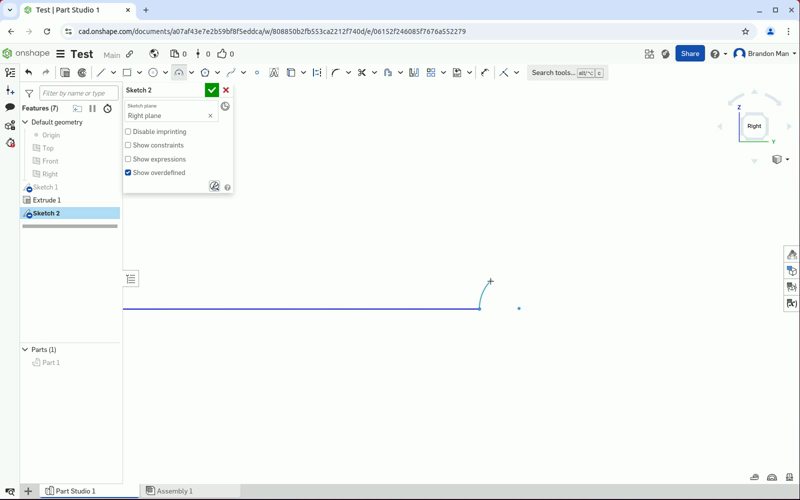
click(490, 280)
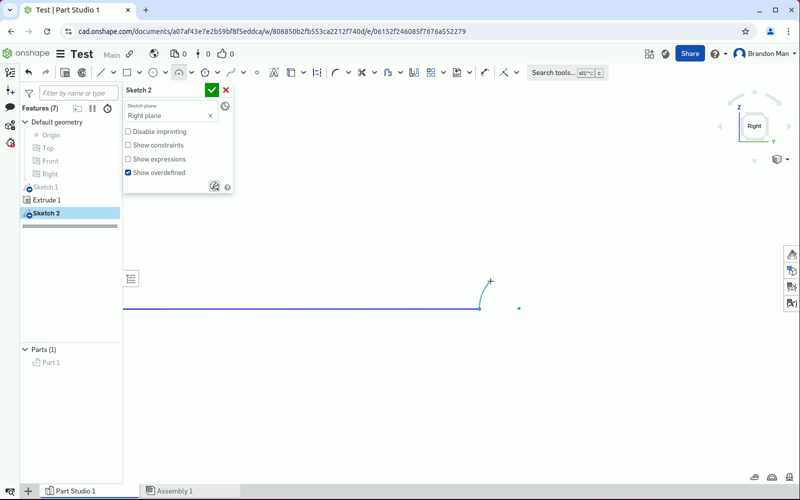
scroll(-6)
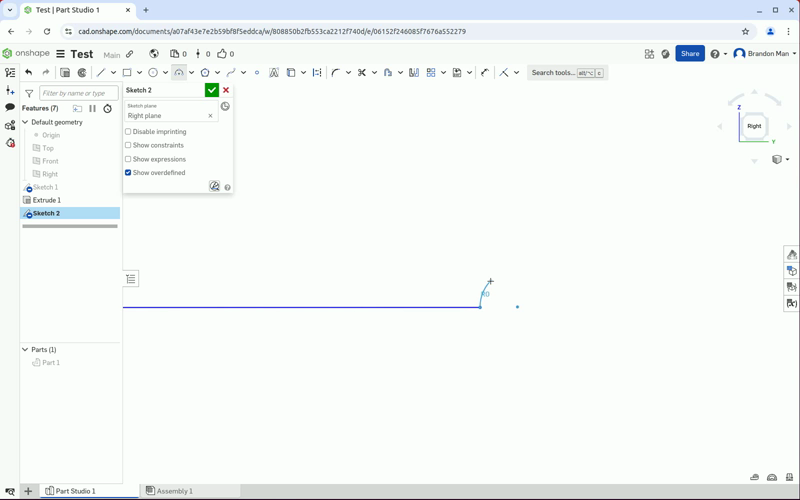
scroll(-6)
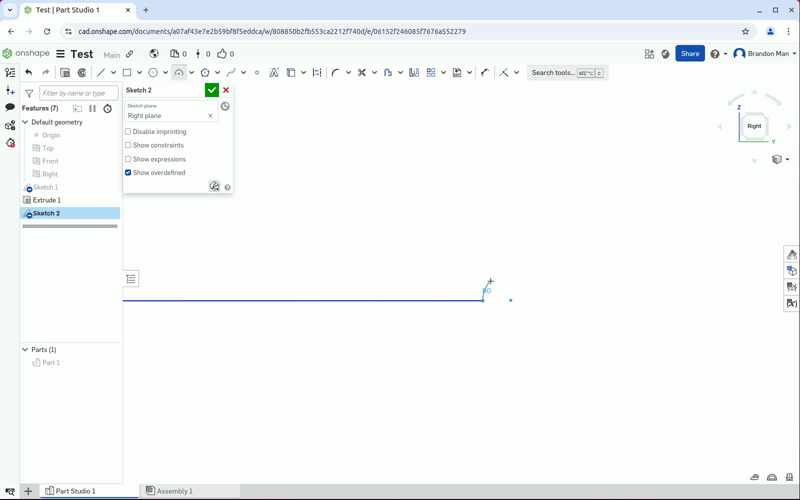
scroll(-6)
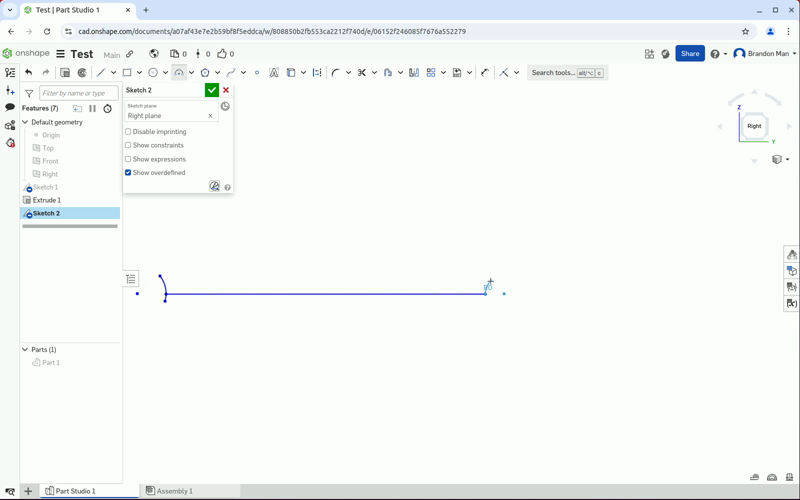
scroll(-6)
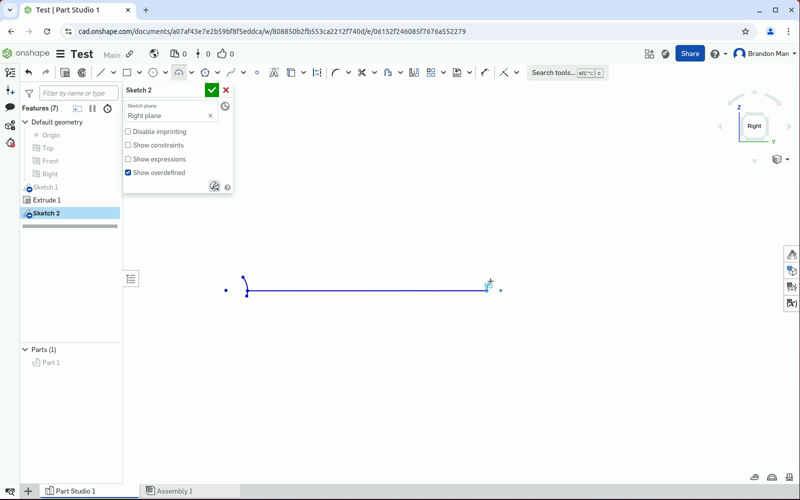
scroll(-6)
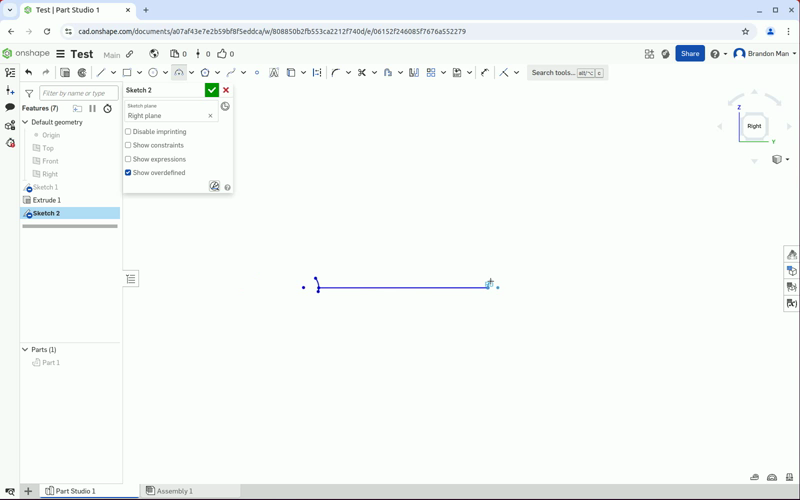
scroll(-6)
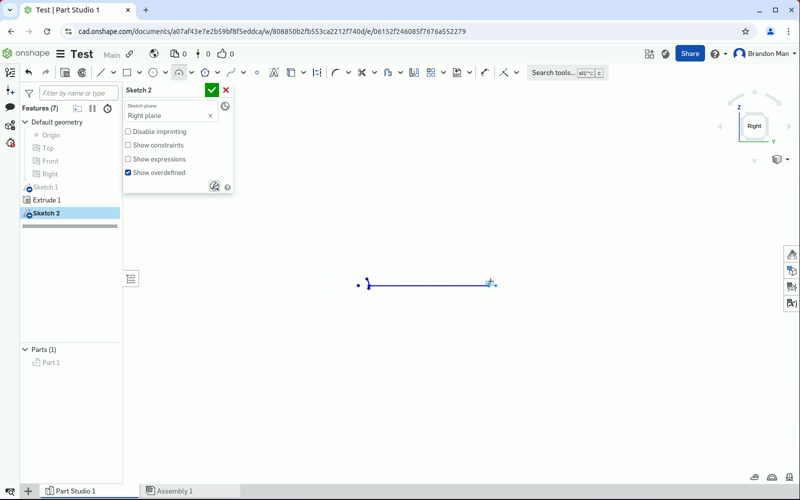
scroll(-6)
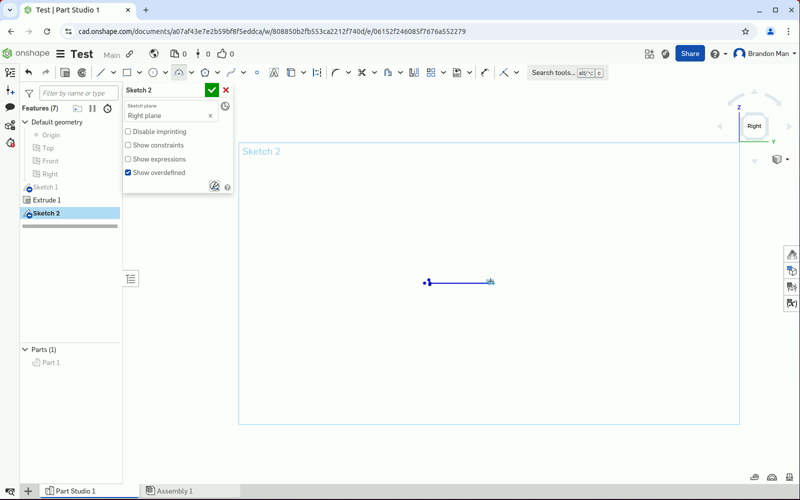
mouse_move(490, 281)
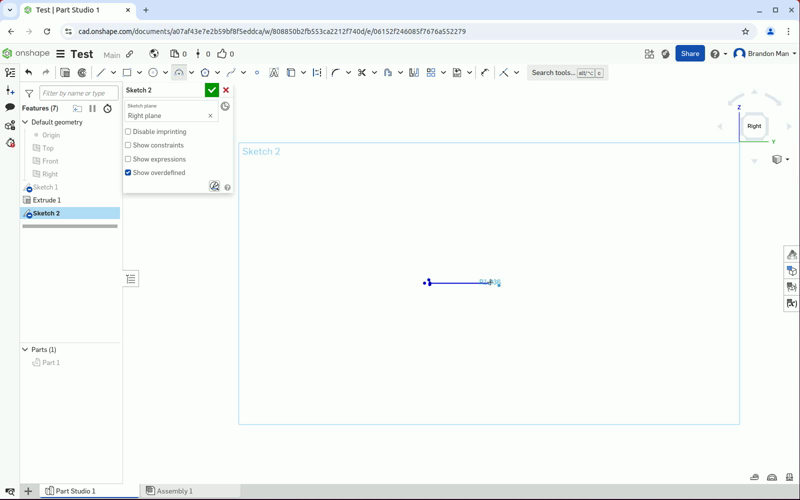
scroll(6)
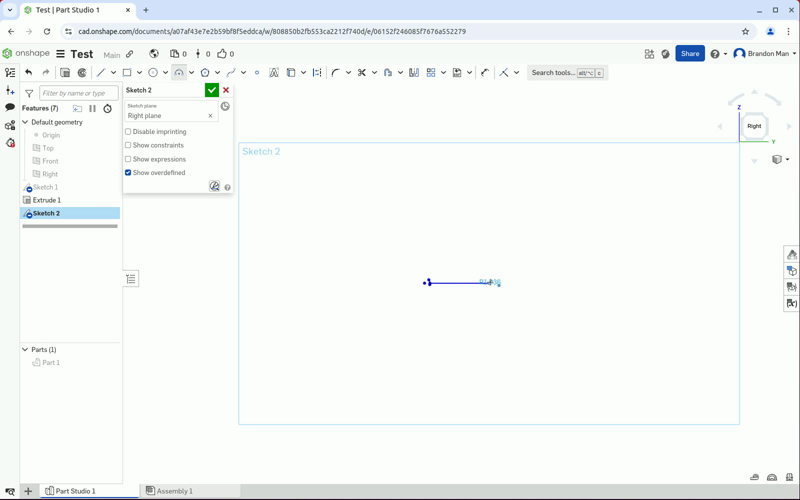
scroll(6)
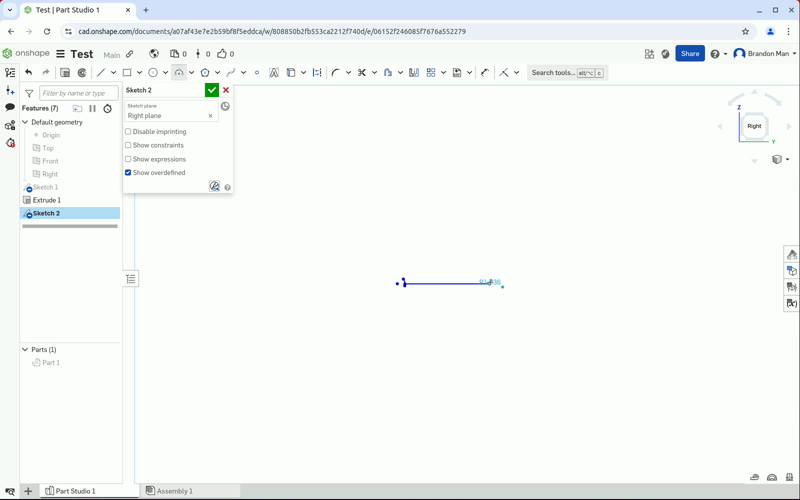
scroll(6)
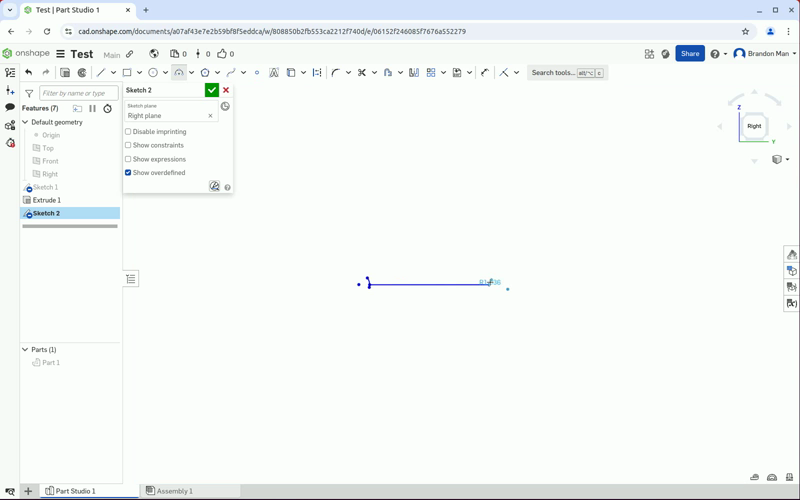
scroll(6)
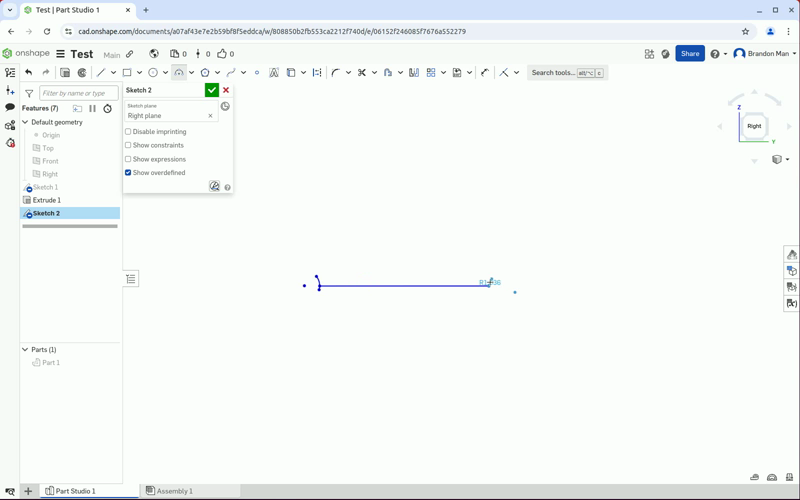
scroll(6)
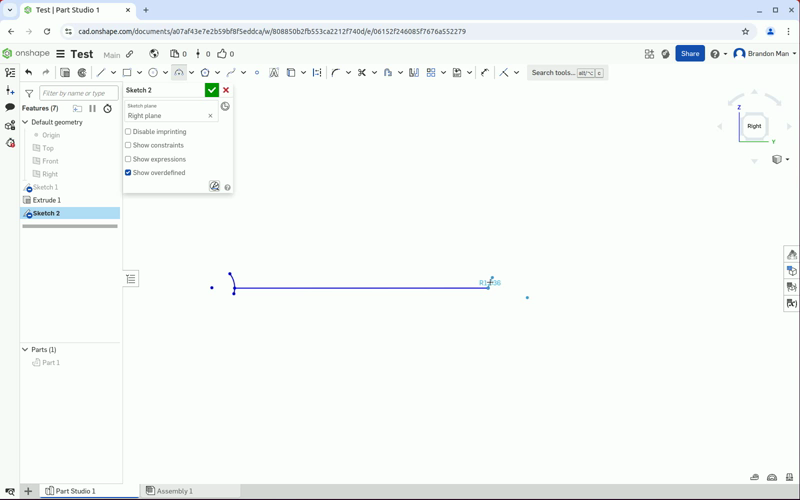
scroll(6)
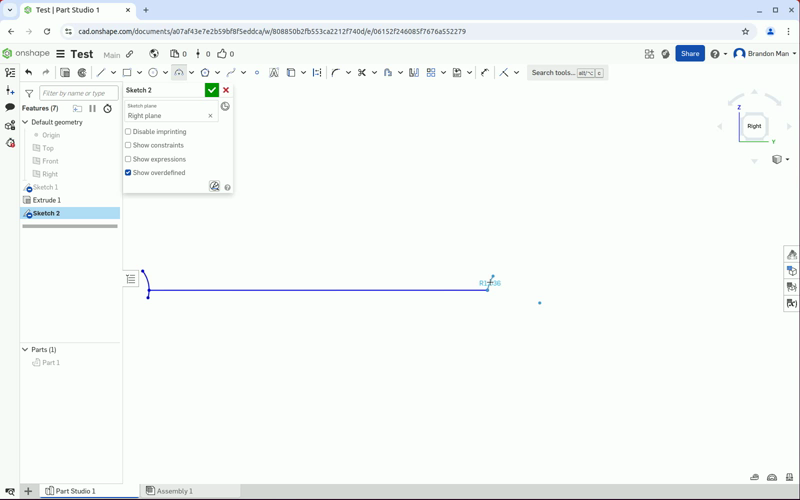
scroll(6)
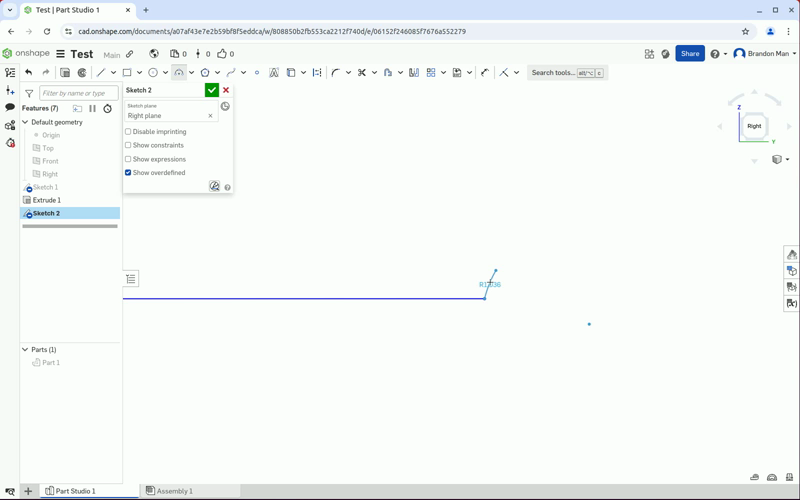
click(490, 281)
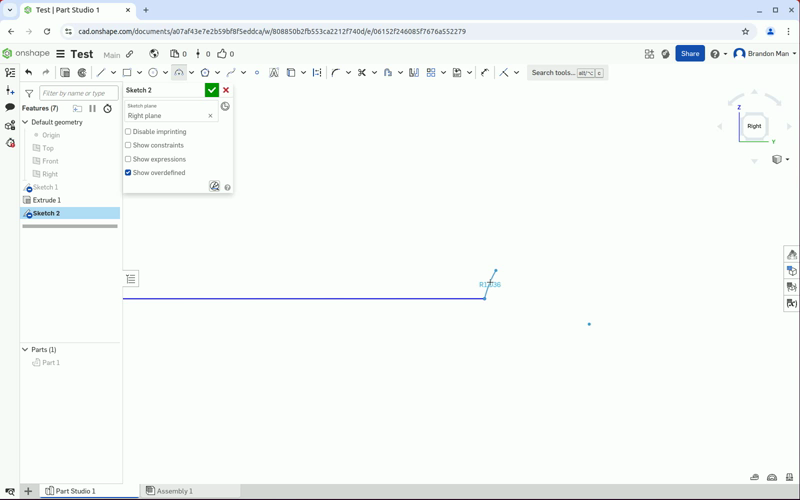
scroll(-6)
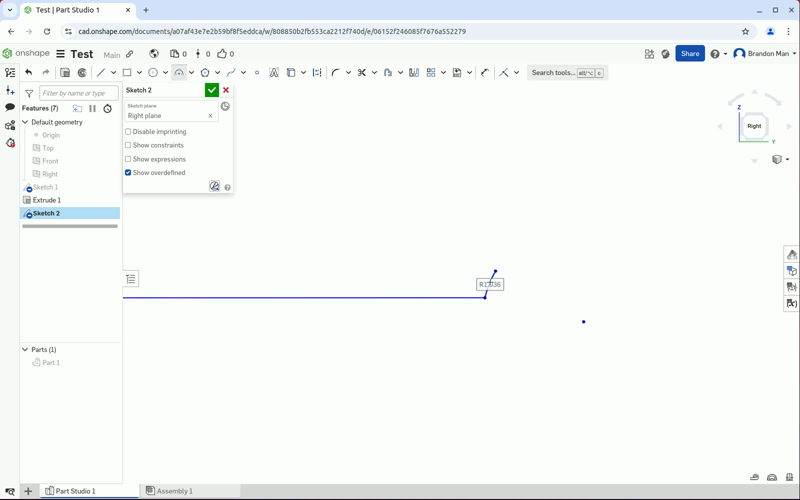
scroll(-6)
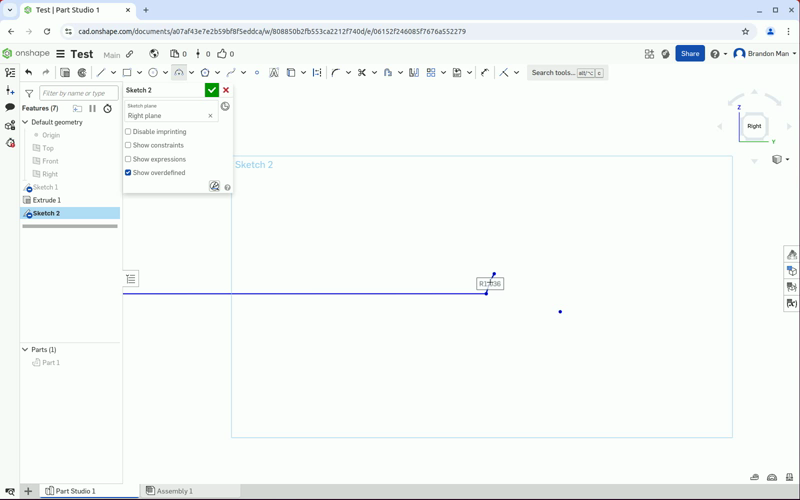
scroll(-6)
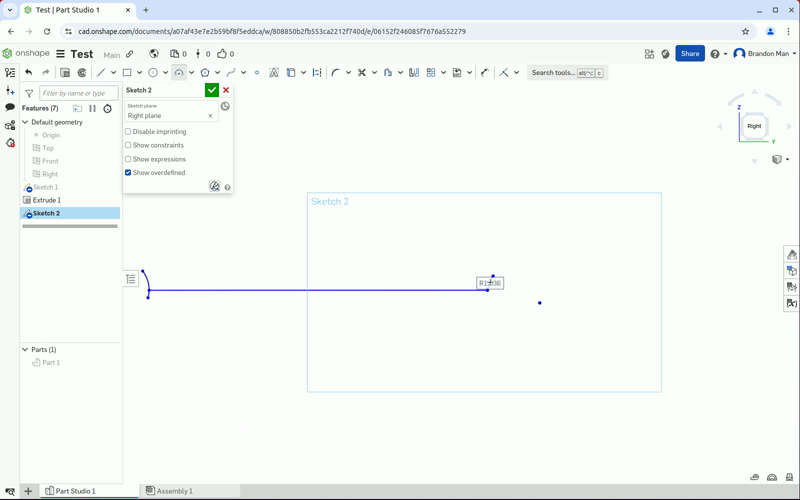
scroll(-6)
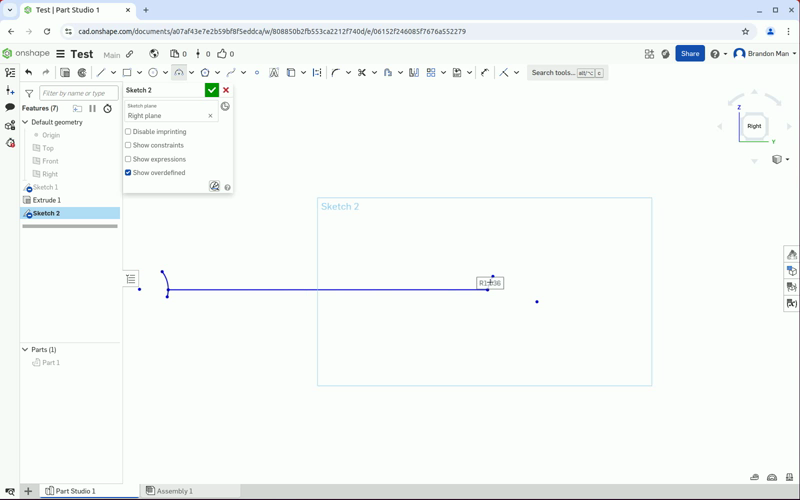
scroll(-6)
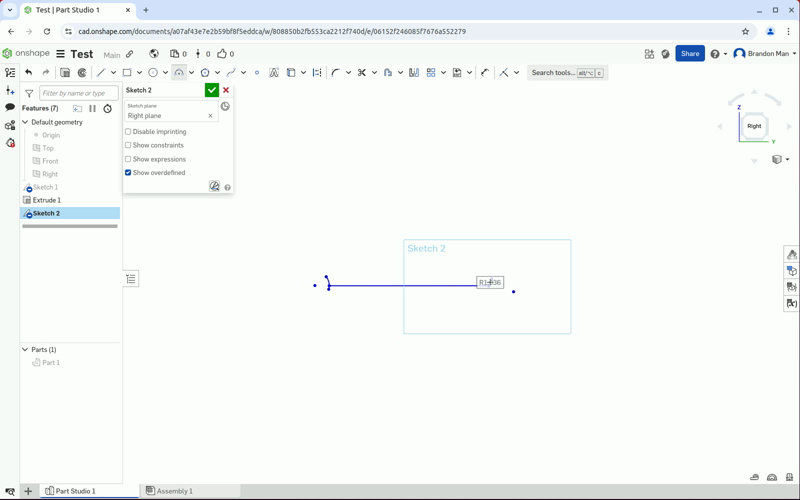
scroll(-6)
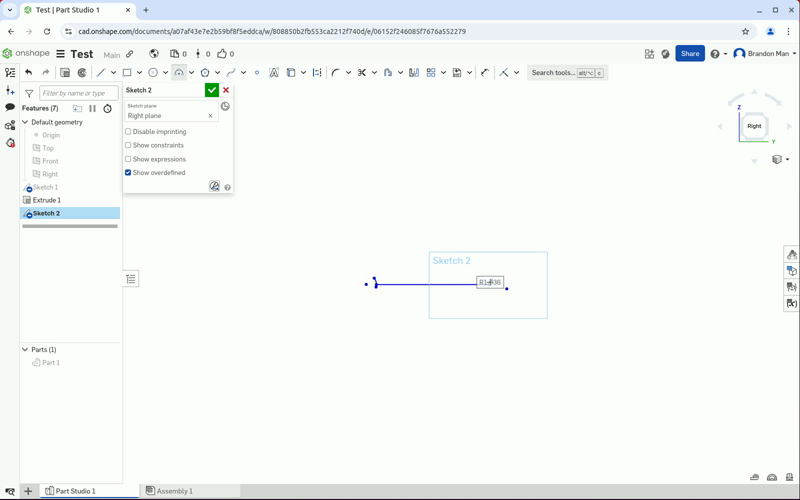
scroll(-6)
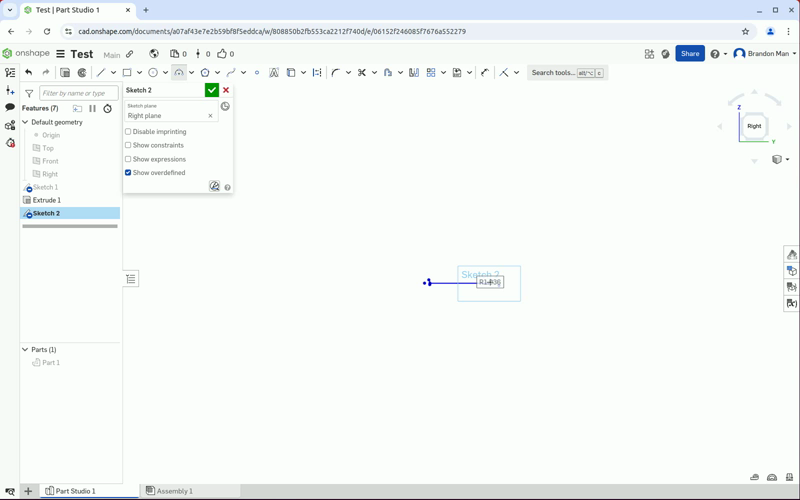
key_up(shift)
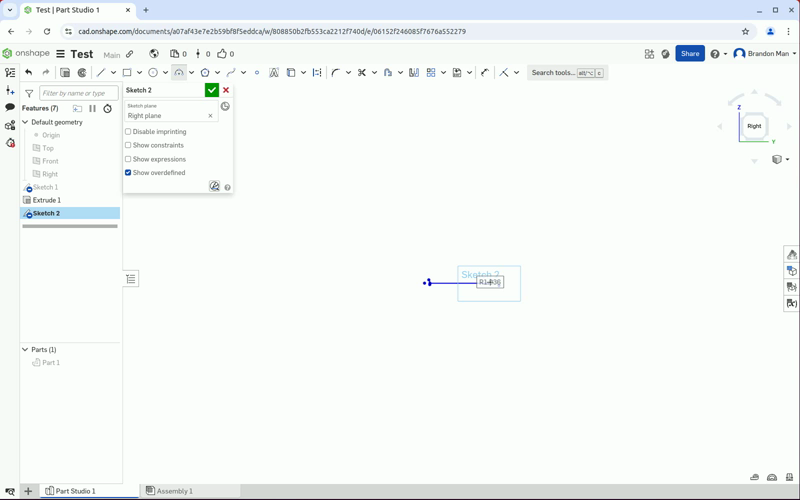
key(esc)
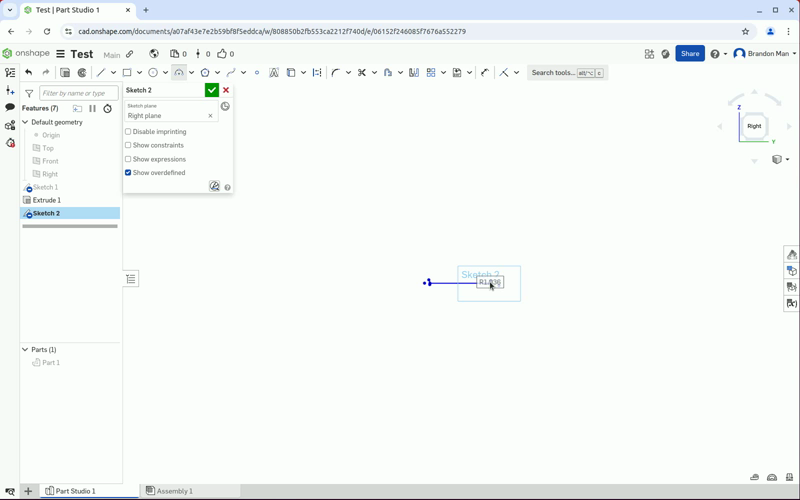
key(l)
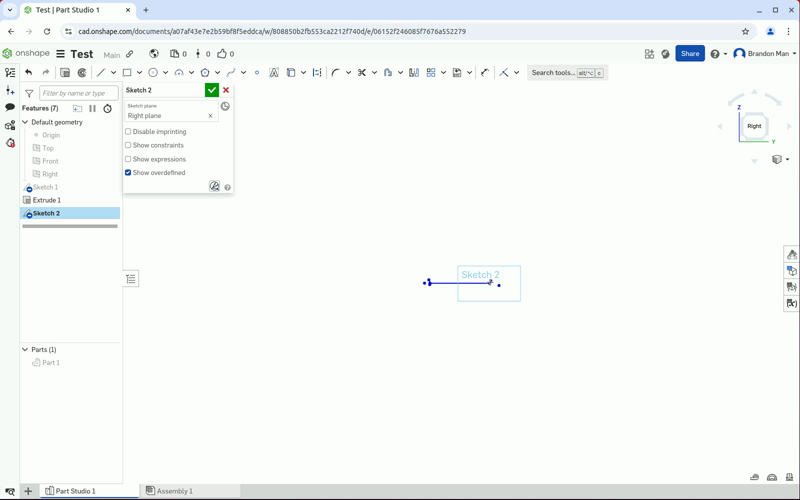
mouse_move(490, 280)
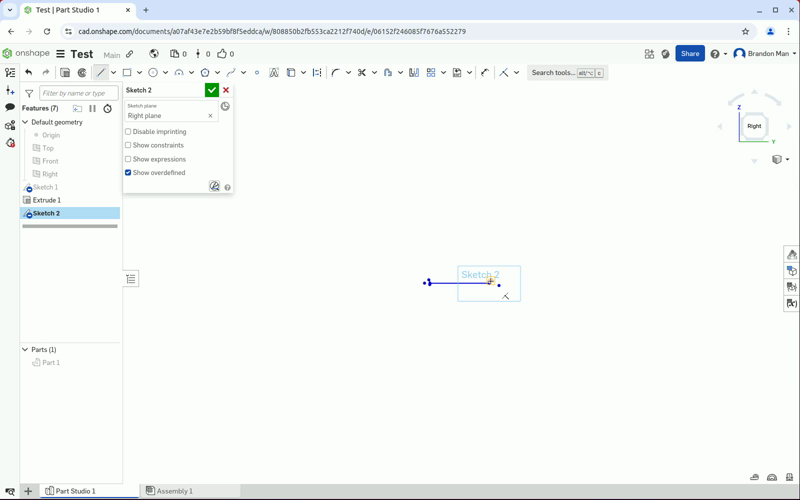
scroll(6)
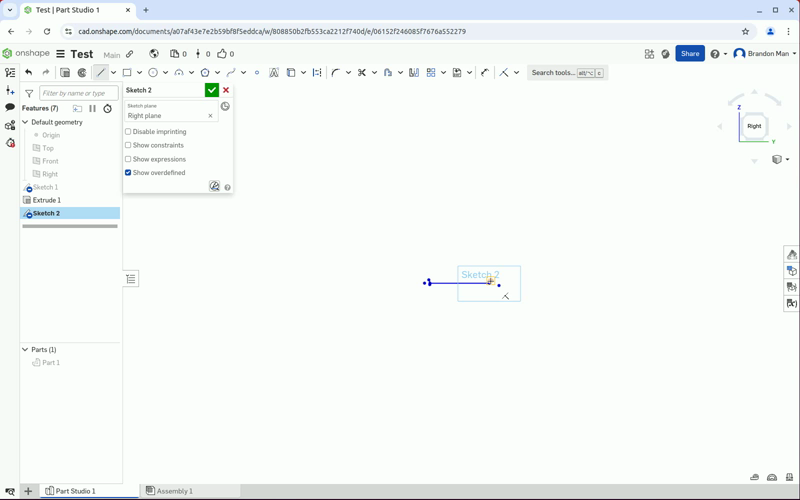
scroll(6)
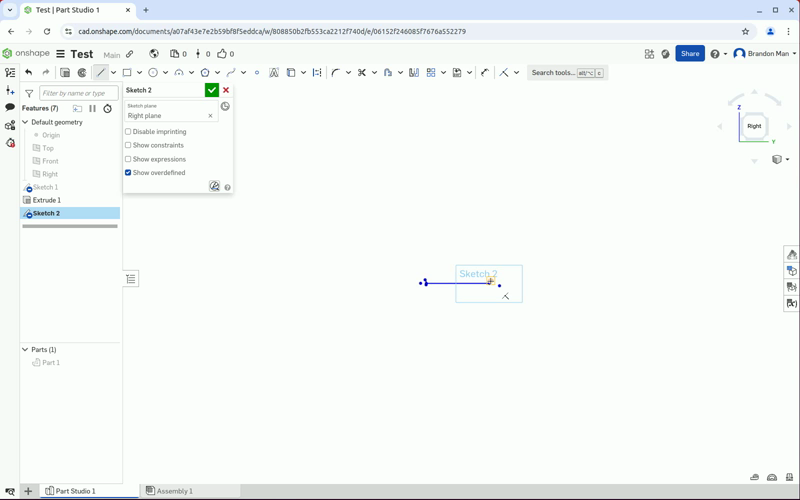
scroll(6)
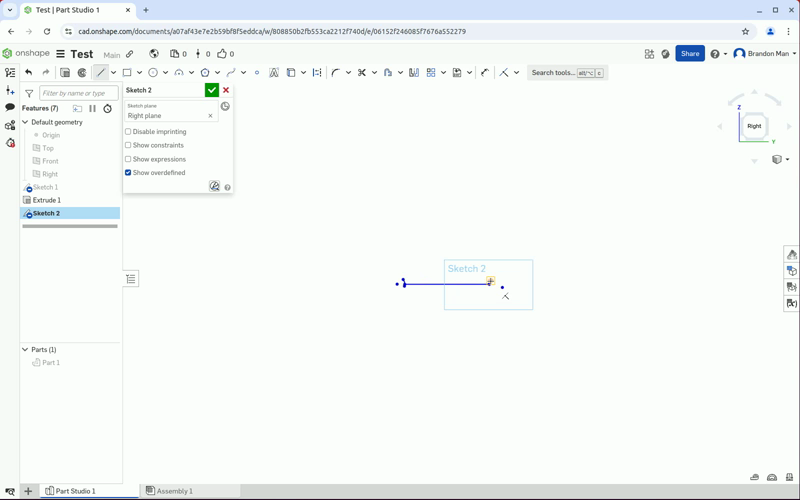
scroll(6)
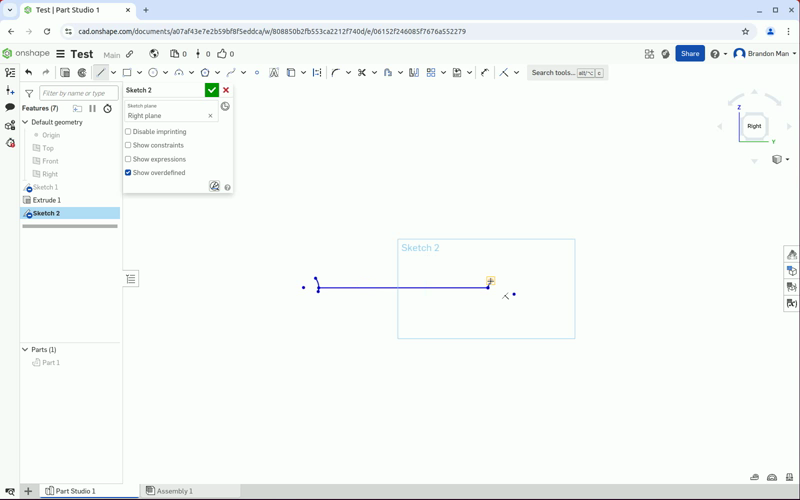
scroll(6)
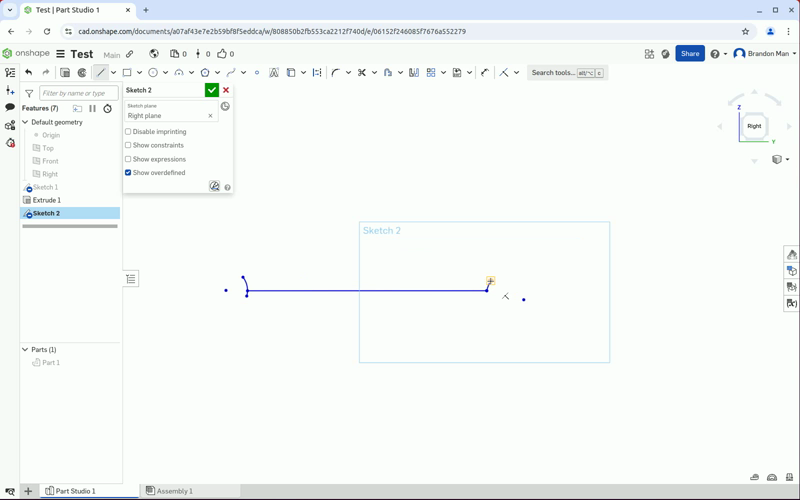
scroll(6)
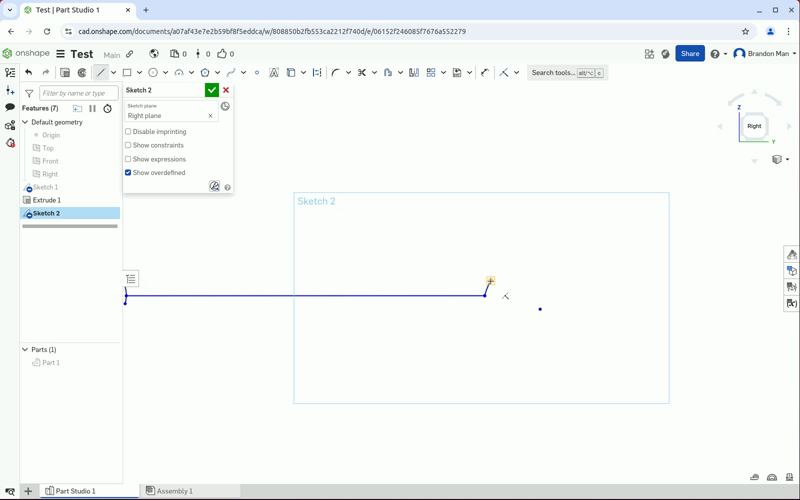
scroll(6)
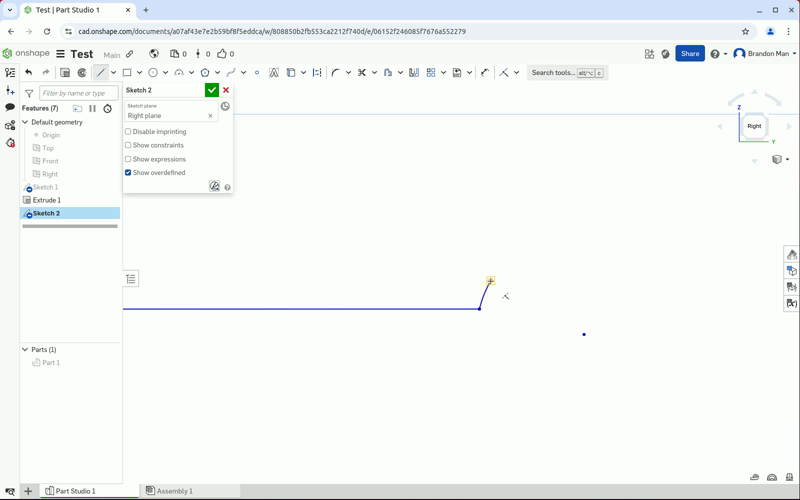
click(490, 280)
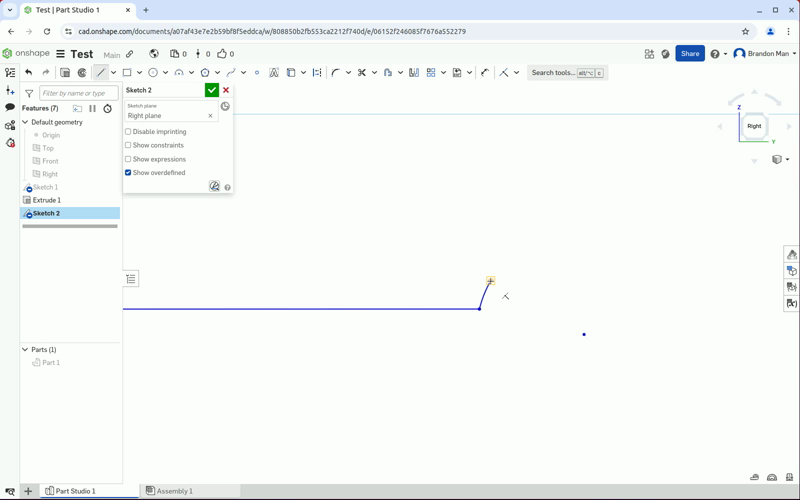
scroll(-6)
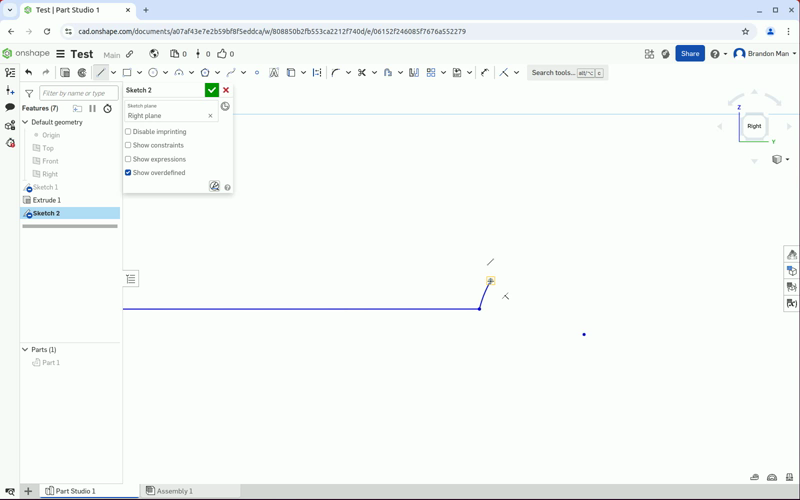
scroll(-6)
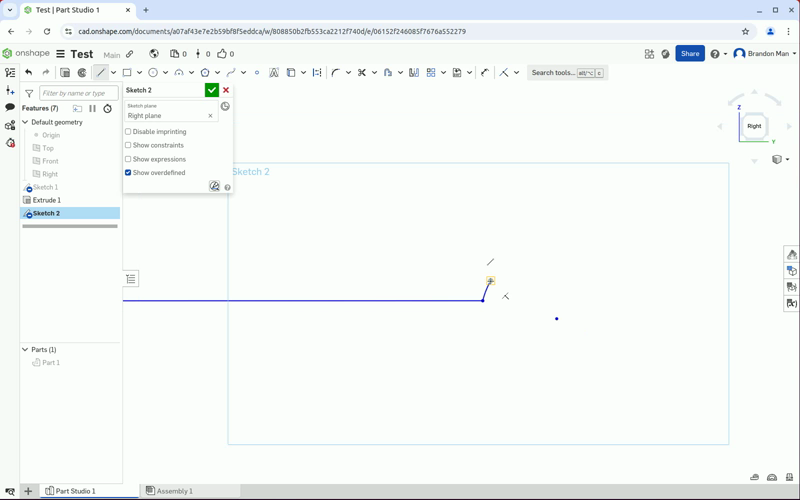
scroll(-6)
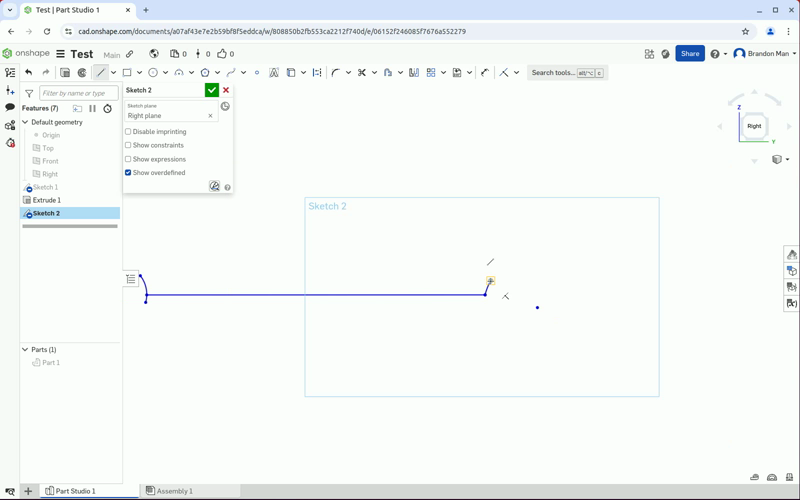
scroll(-6)
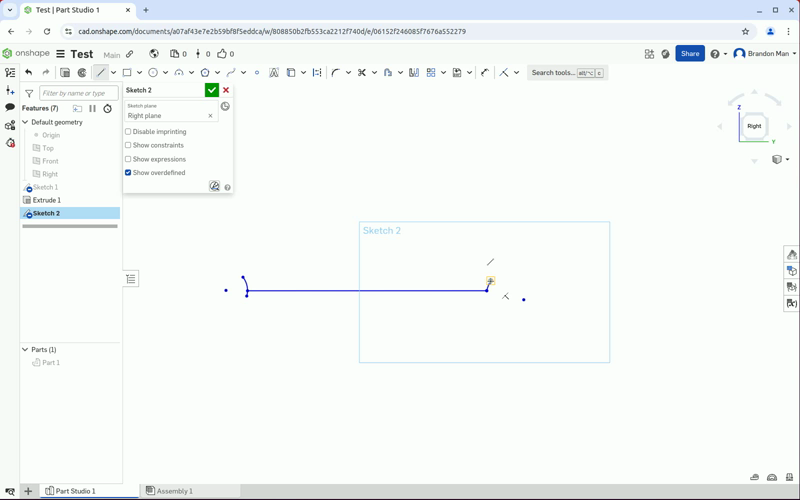
scroll(-6)
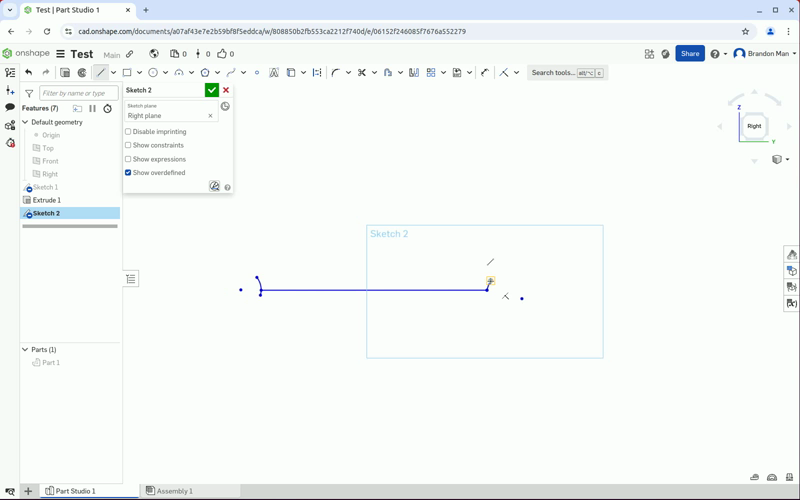
scroll(-6)
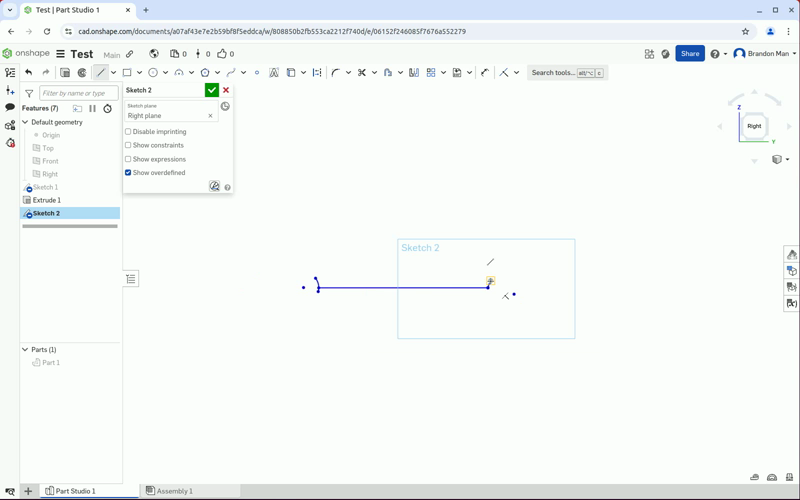
scroll(-6)
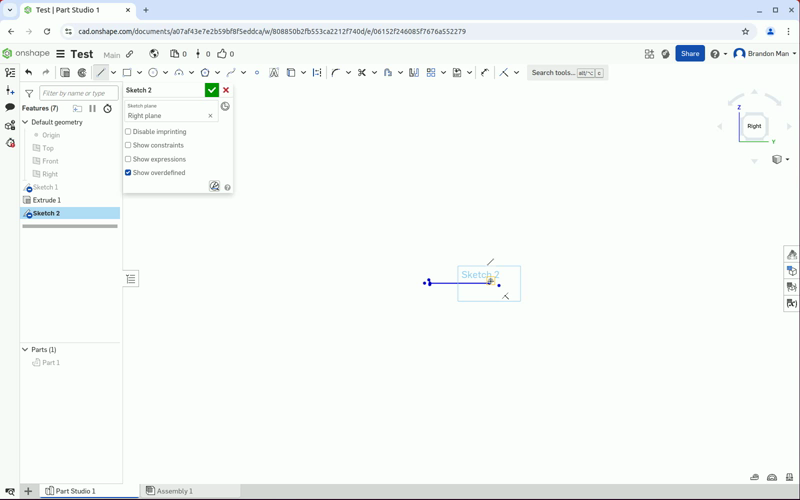
key_down(shift)
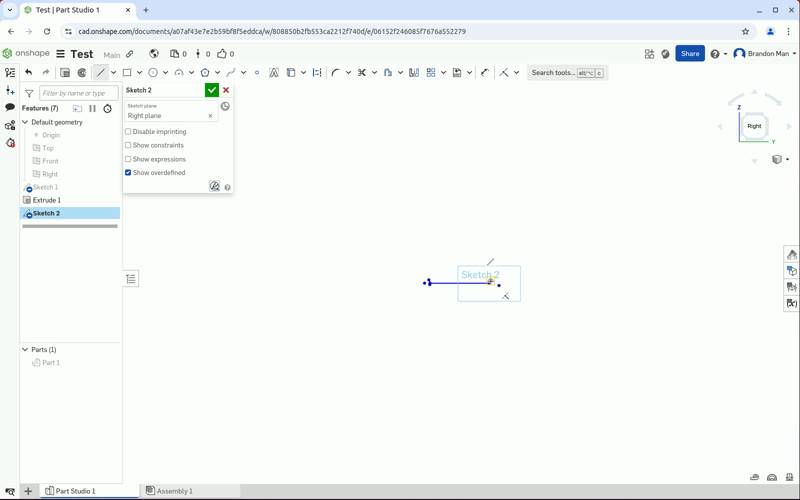
mouse_move(429, 280)
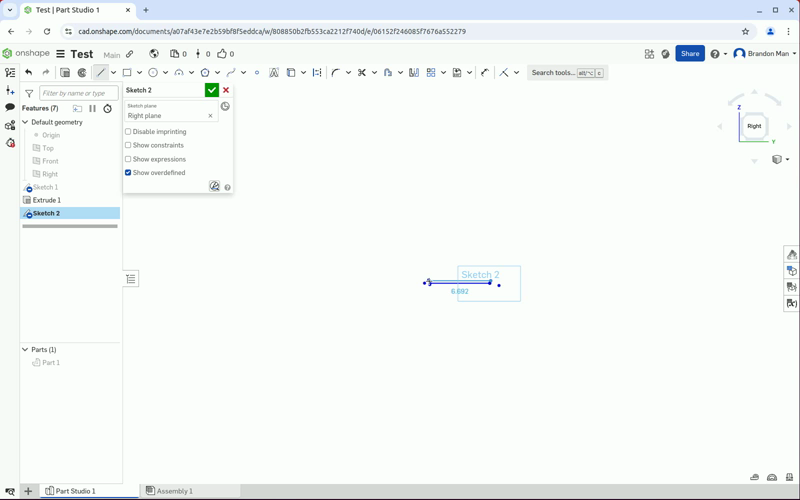
scroll(6)
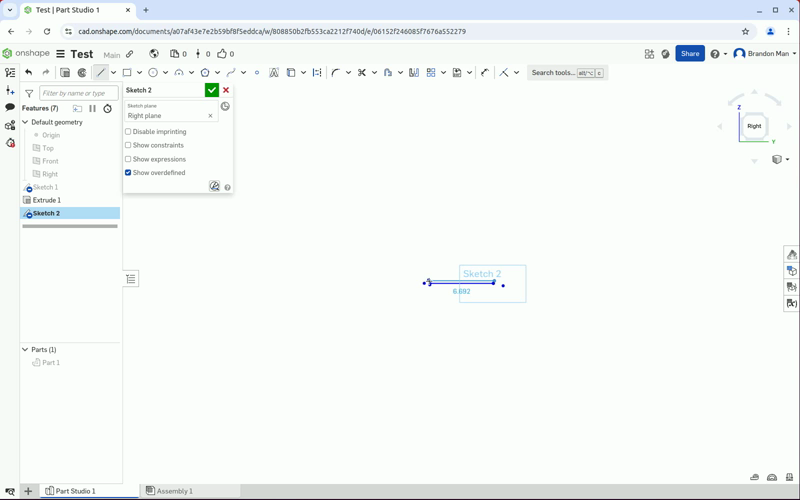
scroll(6)
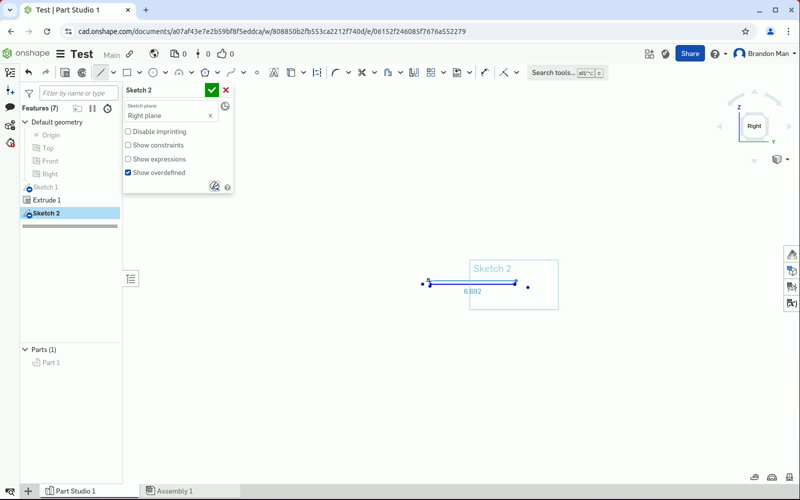
scroll(6)
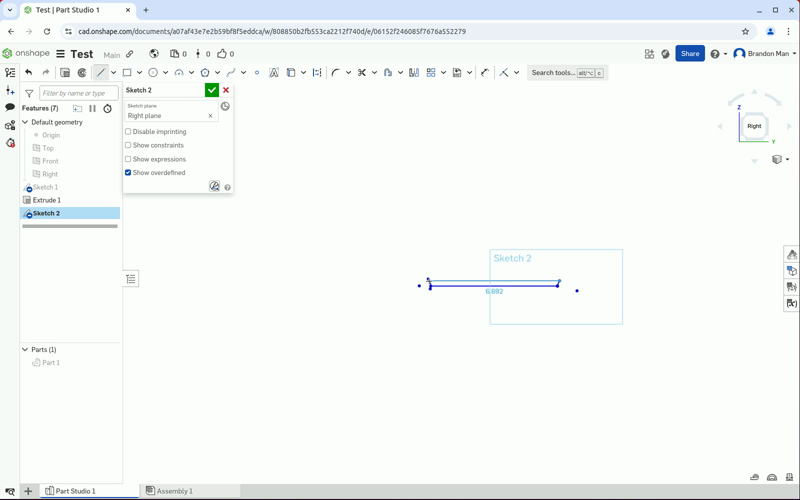
scroll(6)
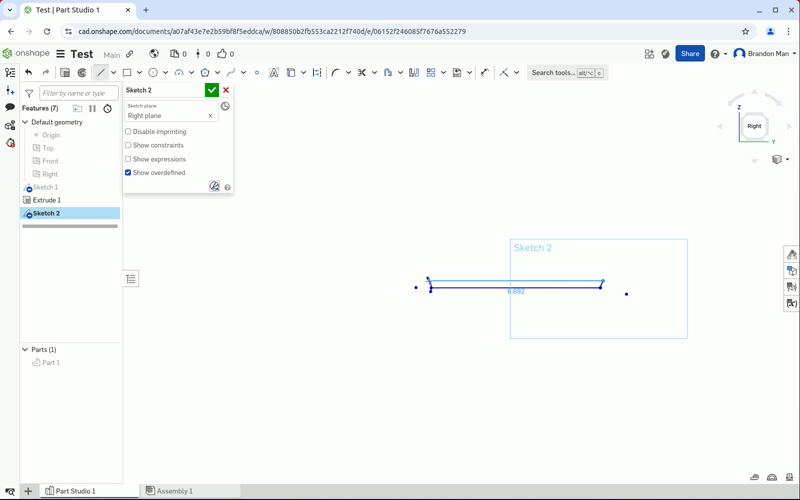
scroll(6)
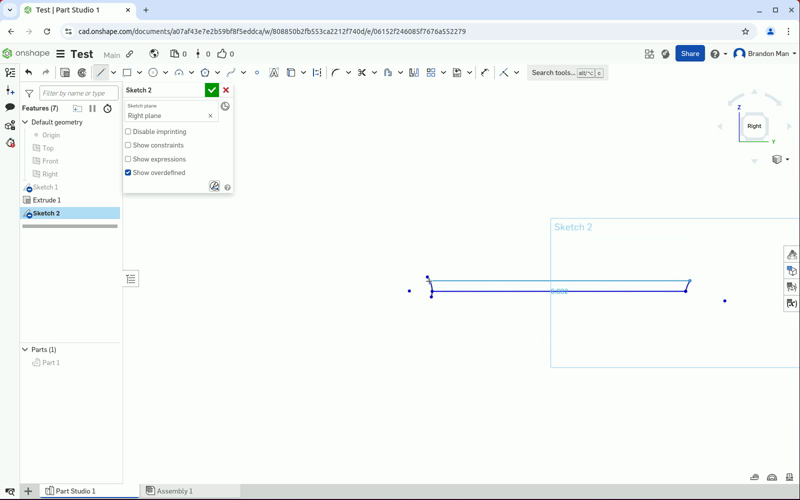
scroll(6)
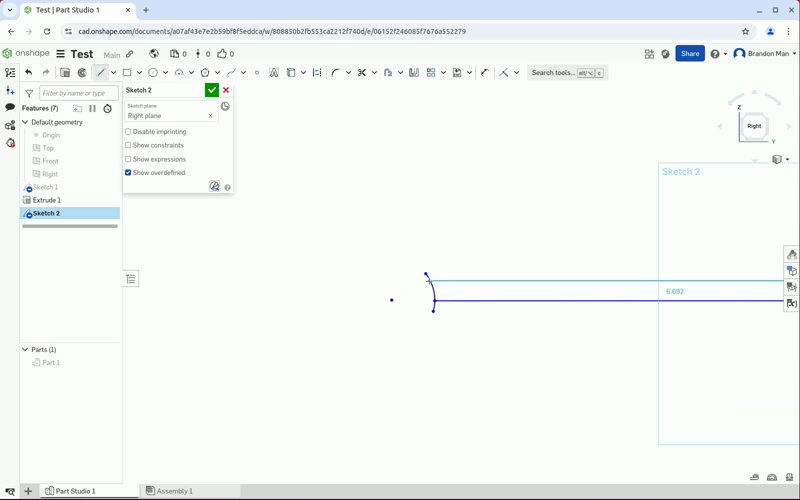
scroll(6)
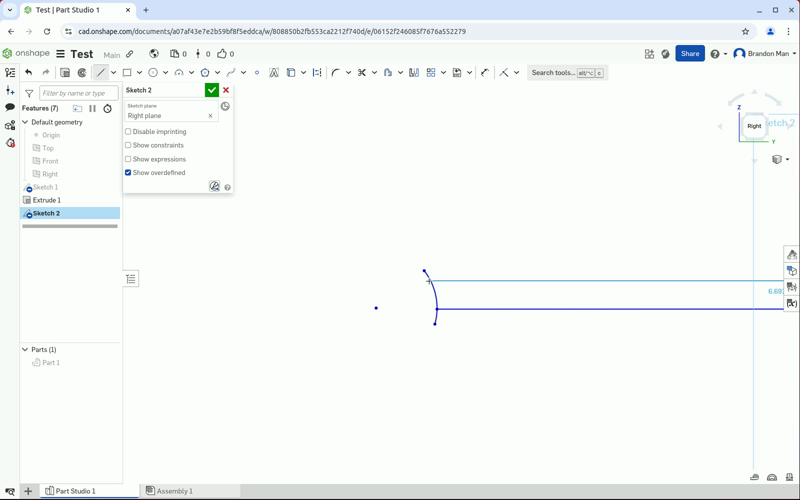
key_up(shift)
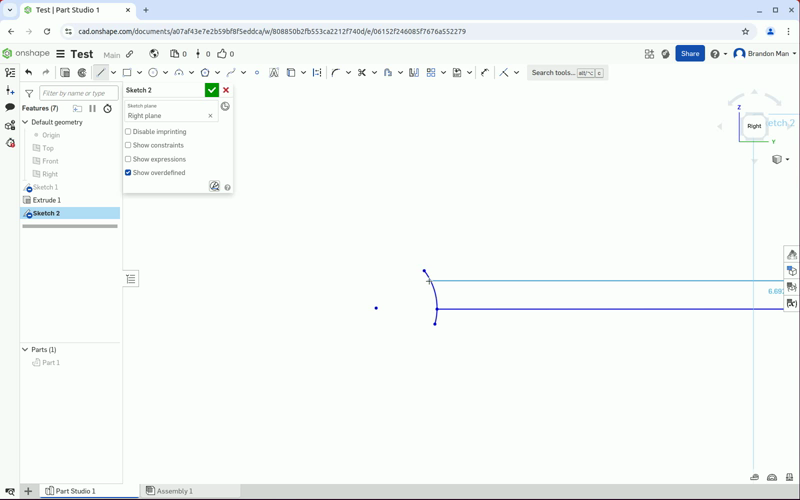
click(429, 280)
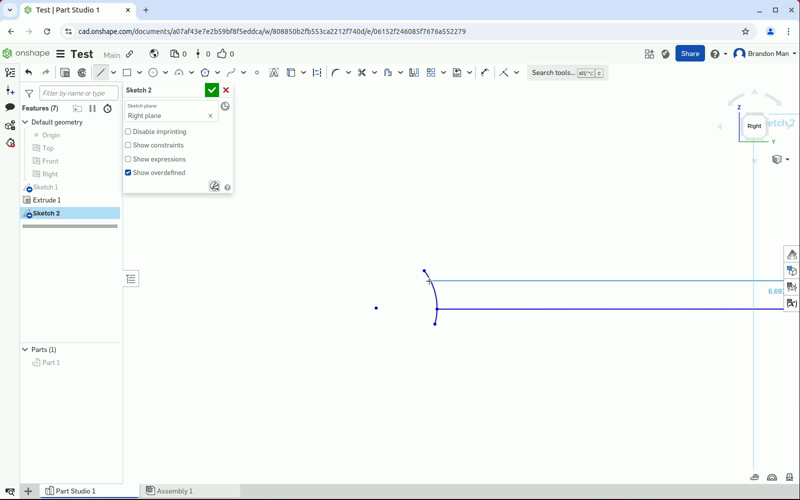
scroll(-6)
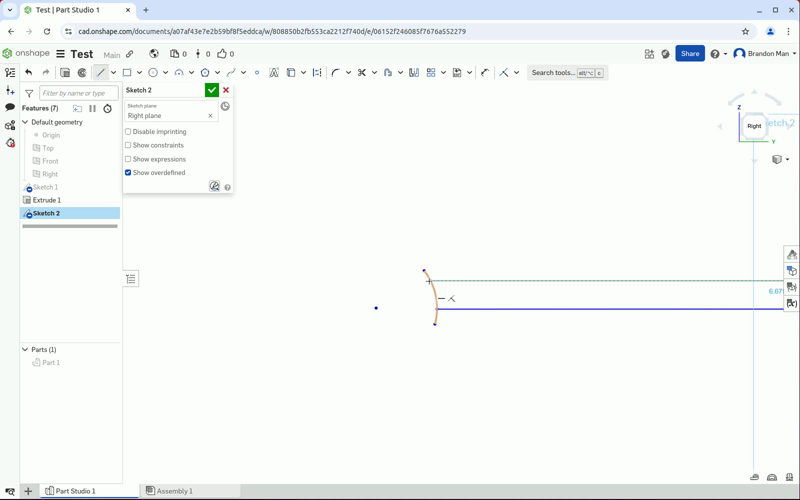
scroll(-6)
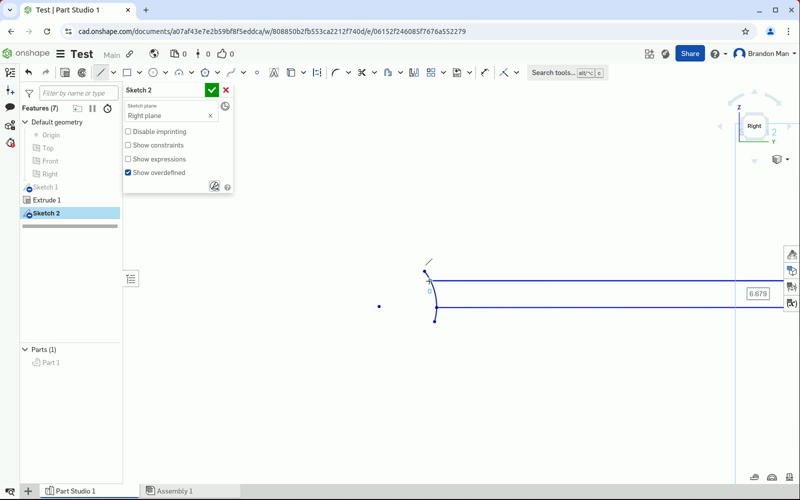
scroll(-6)
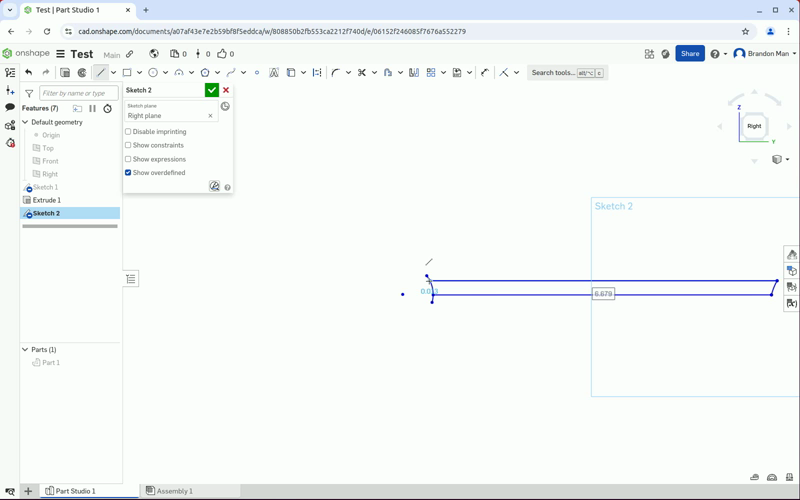
scroll(-6)
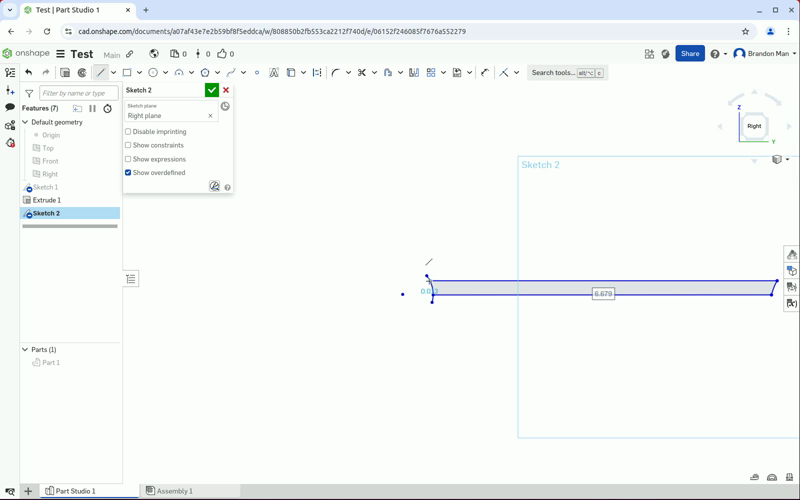
scroll(-6)
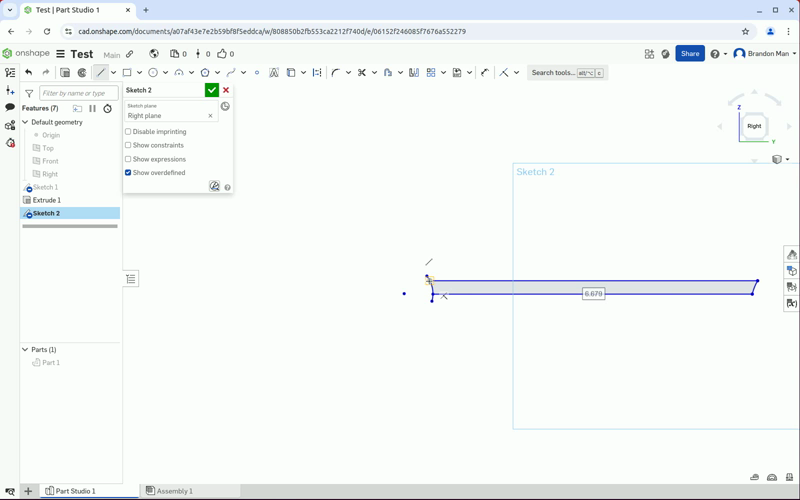
scroll(-6)
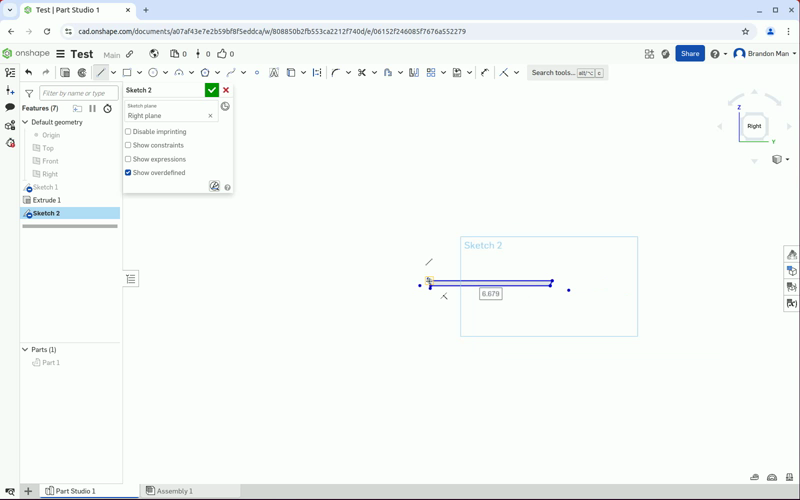
scroll(-6)
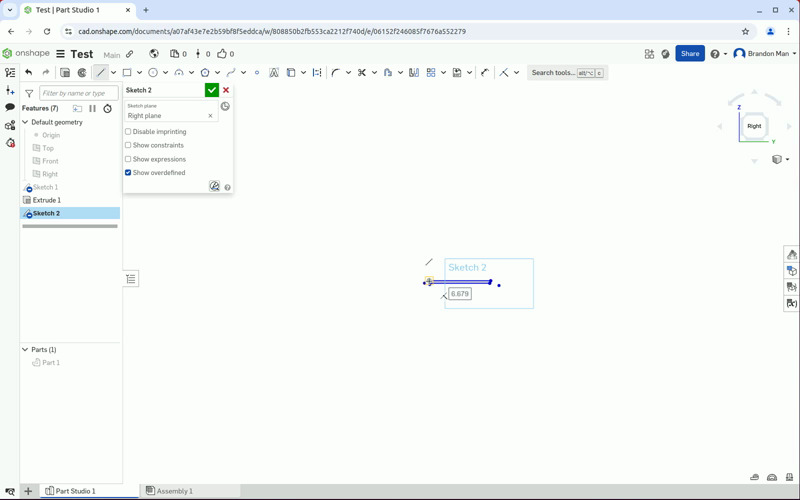
key(esc)
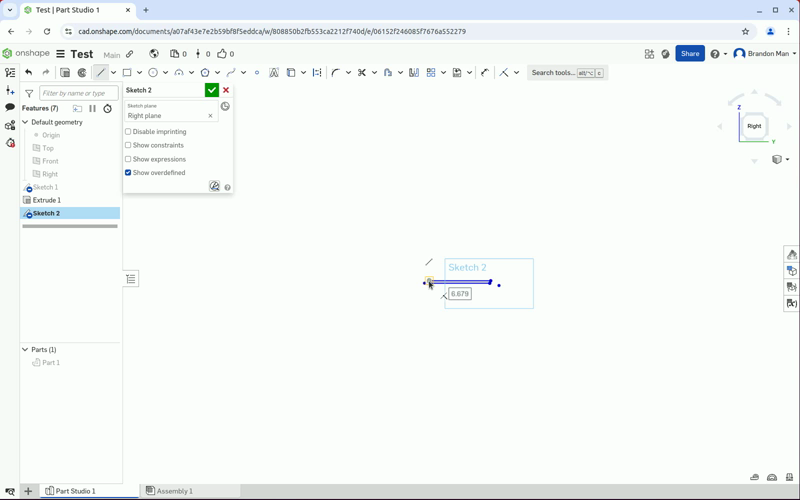
mouse_move(456, 280)
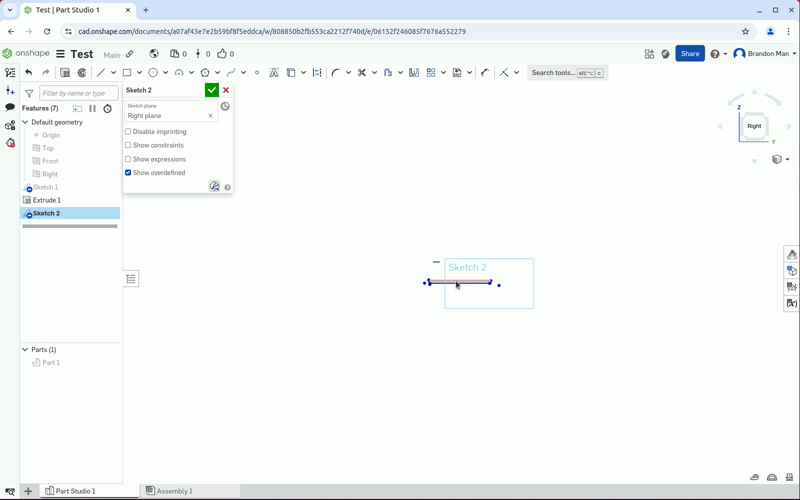
scroll(6)
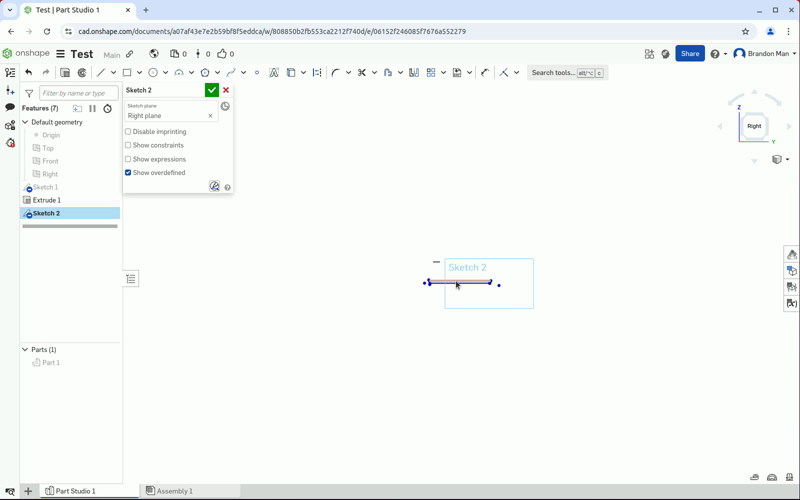
scroll(6)
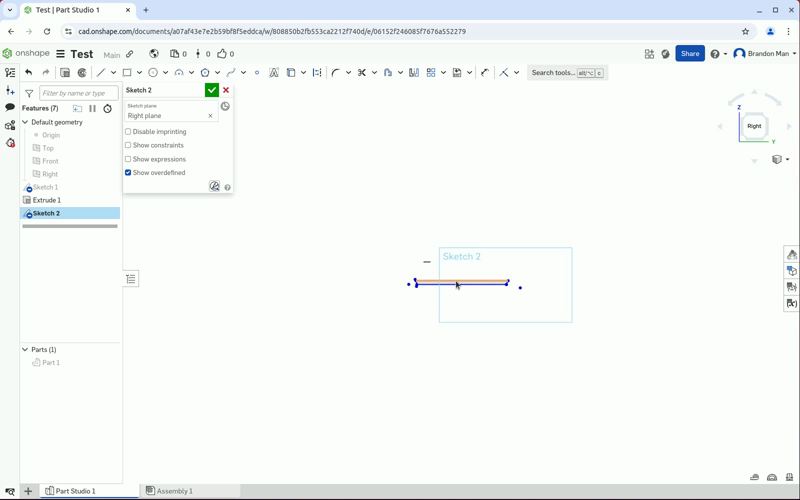
scroll(6)
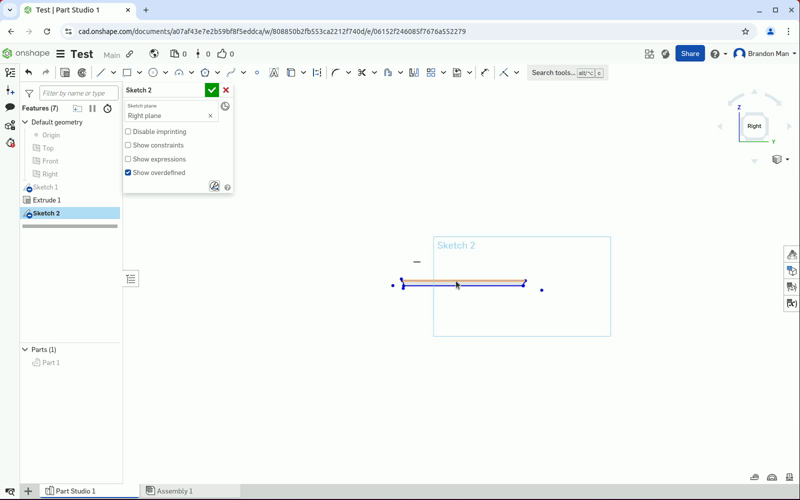
scroll(6)
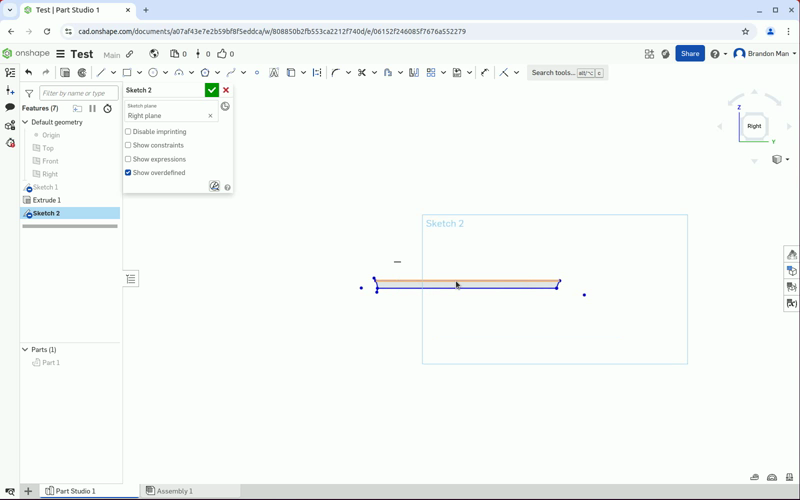
scroll(6)
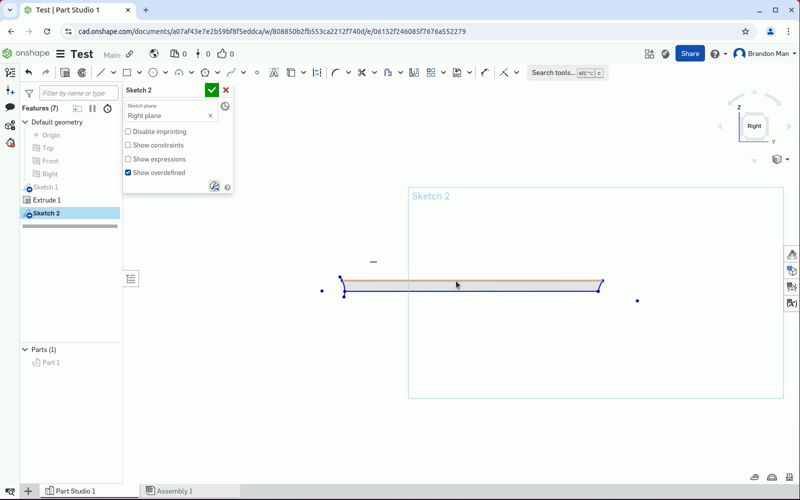
scroll(6)
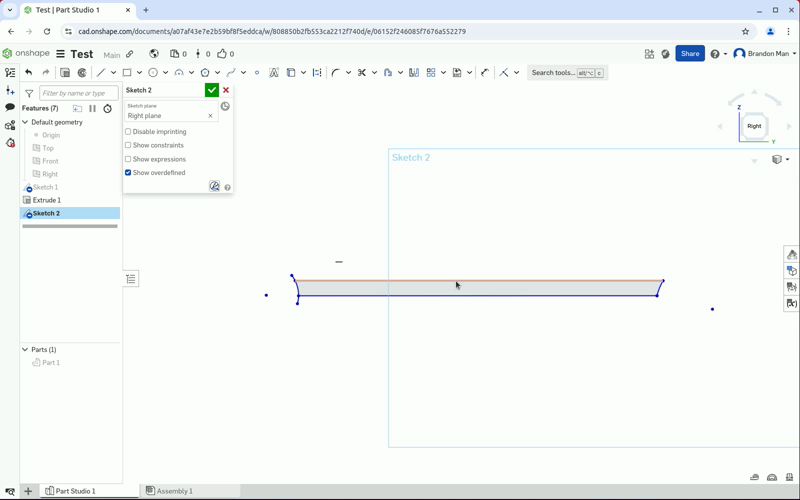
scroll(6)
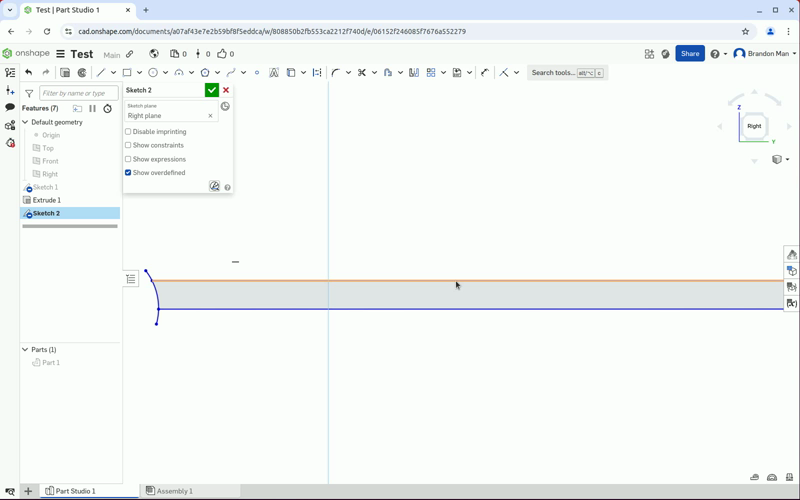
click(456, 280)
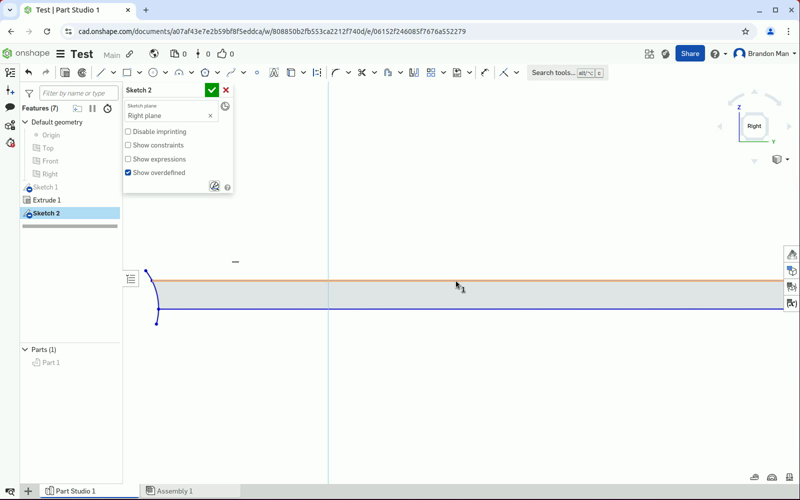
scroll(-6)
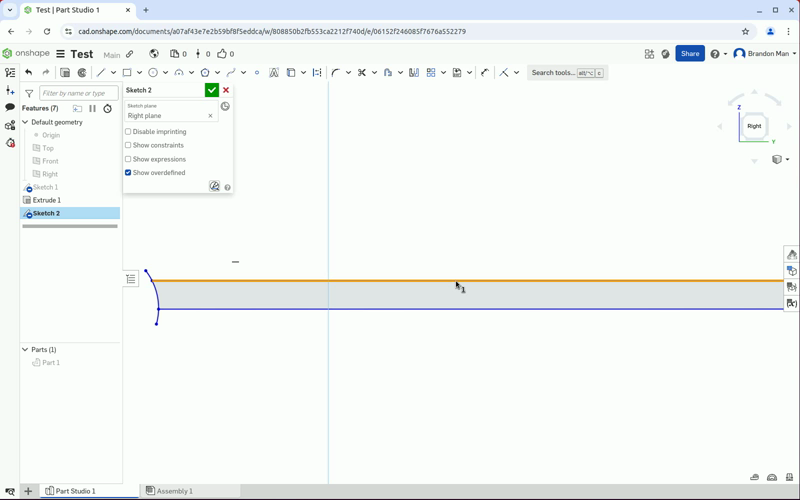
scroll(-6)
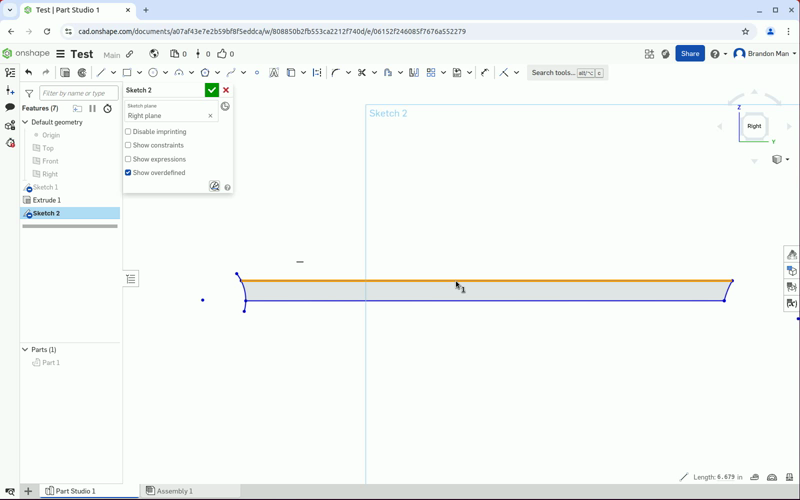
scroll(-6)
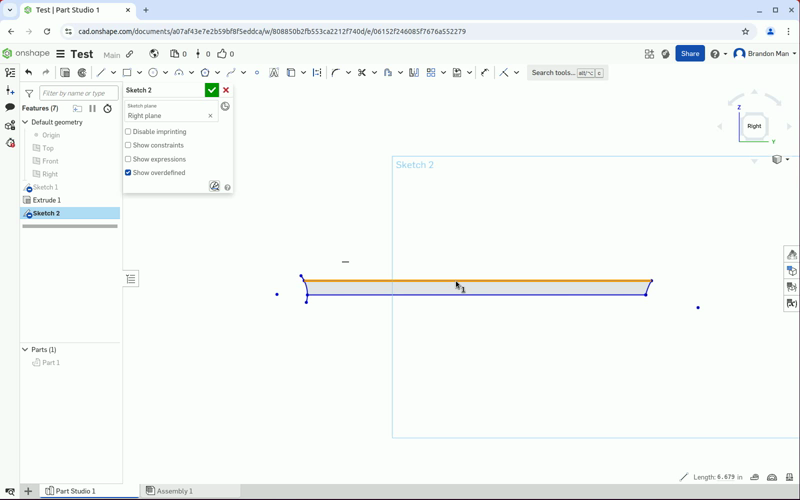
scroll(-6)
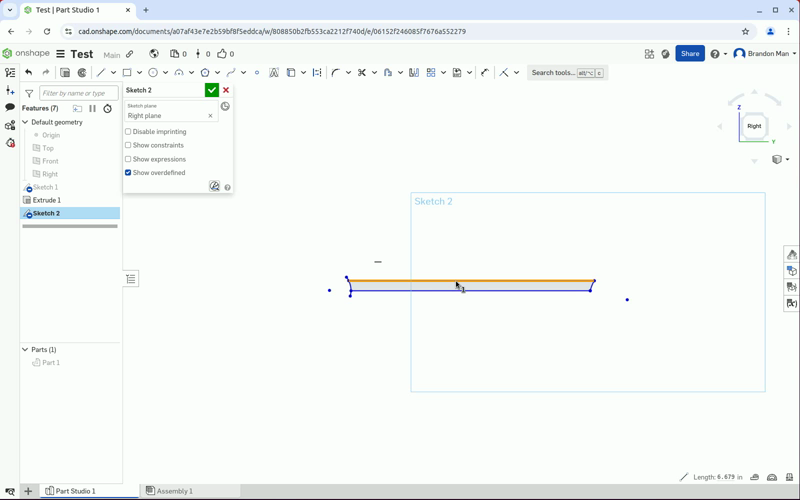
scroll(-6)
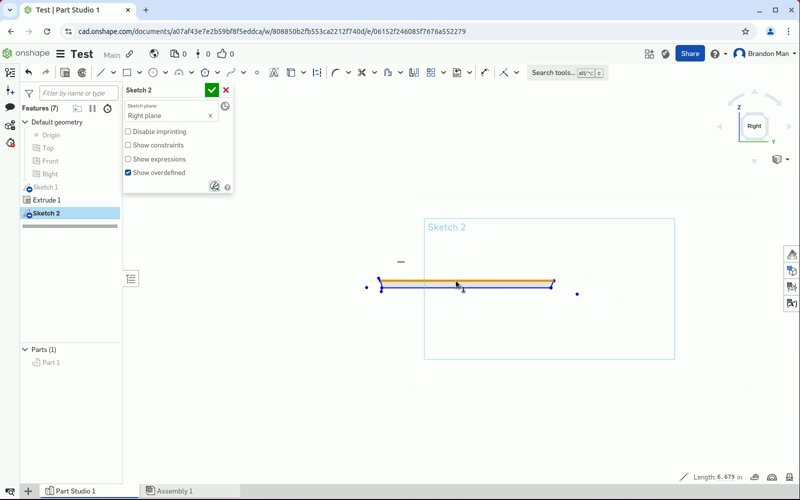
scroll(-6)
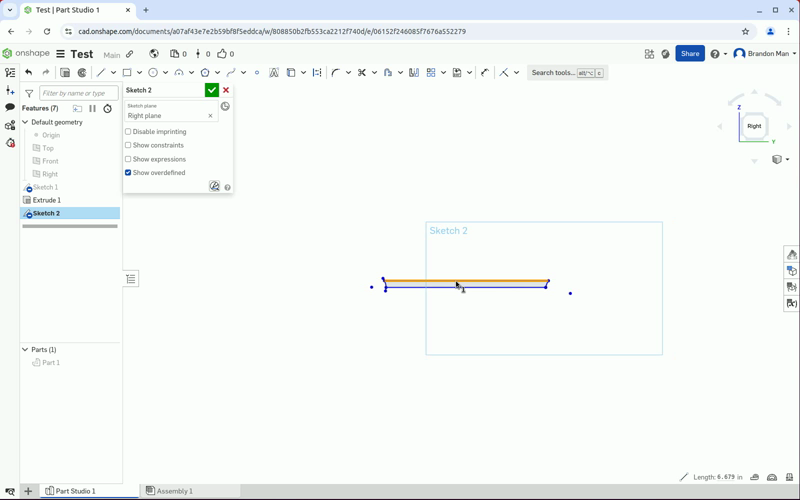
scroll(-6)
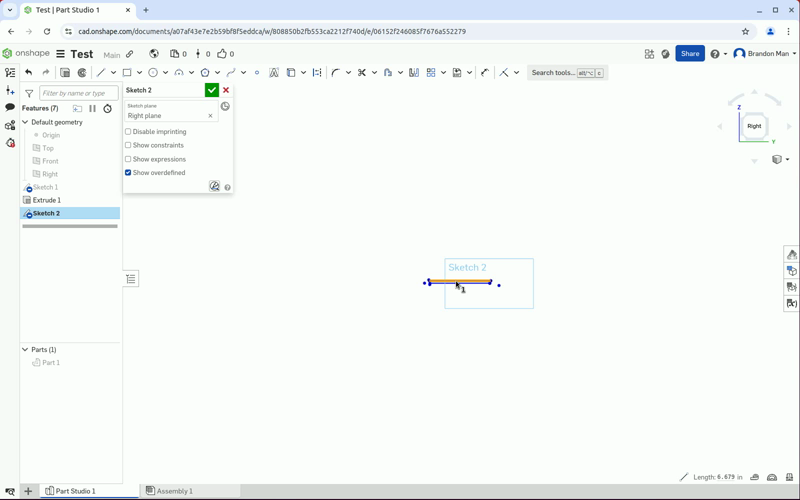
mouse_move(73, 352)
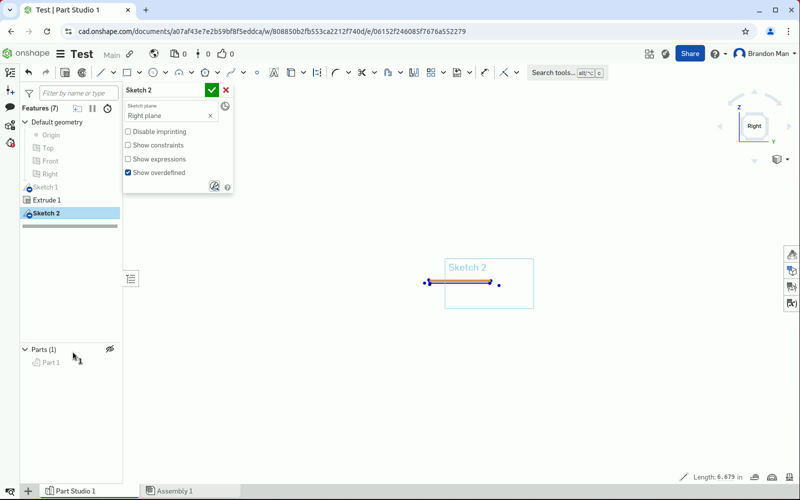
key(shift+y)
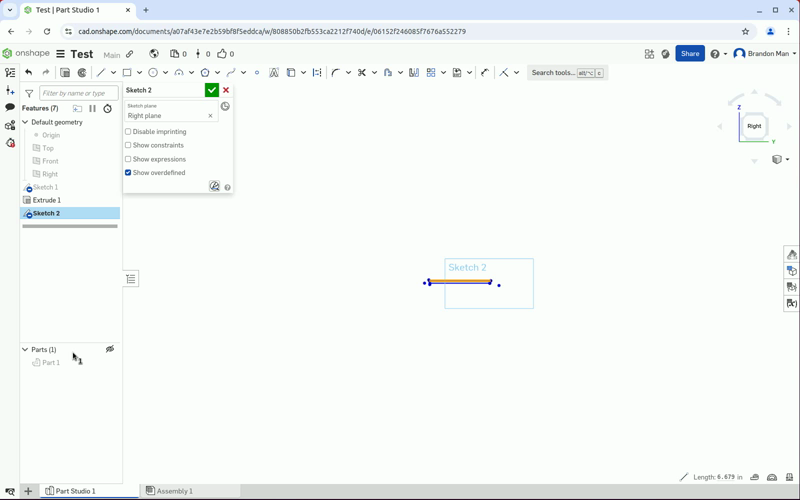
key(shift+e)
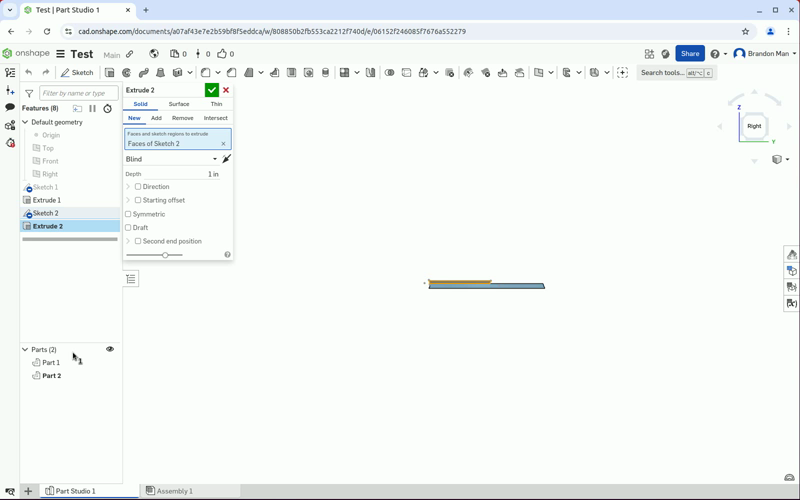
mouse_move(143, 106)
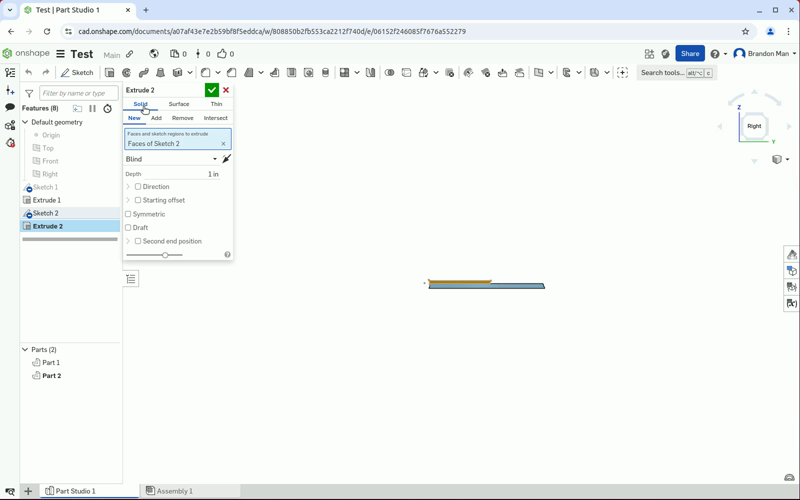
click(143, 106)
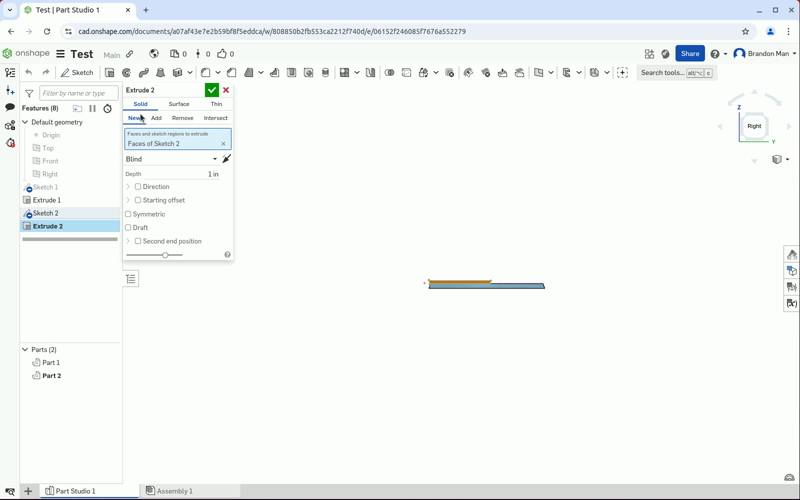
mouse_move(137, 120)
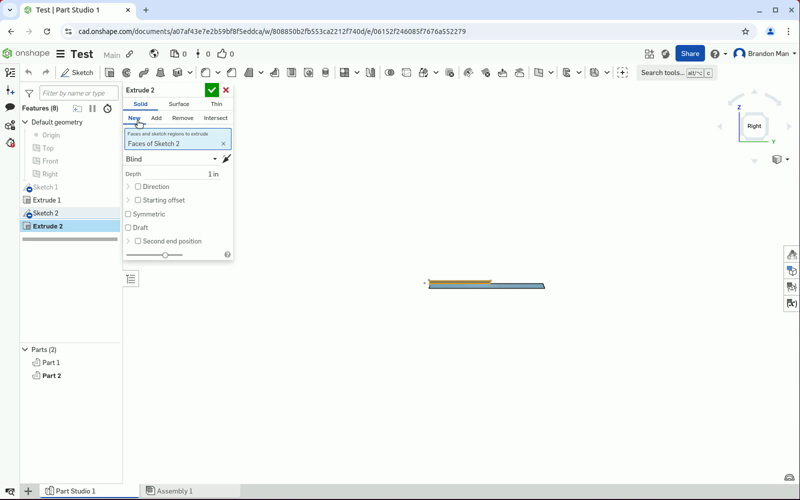
click(137, 120)
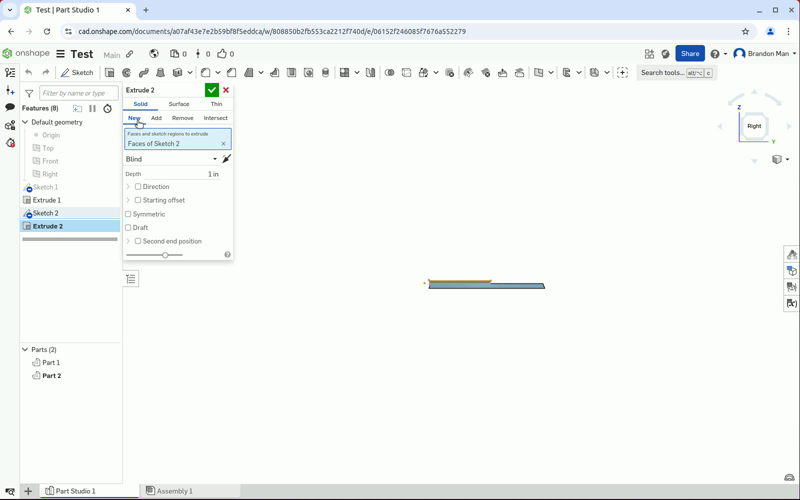
key(tab, 4)
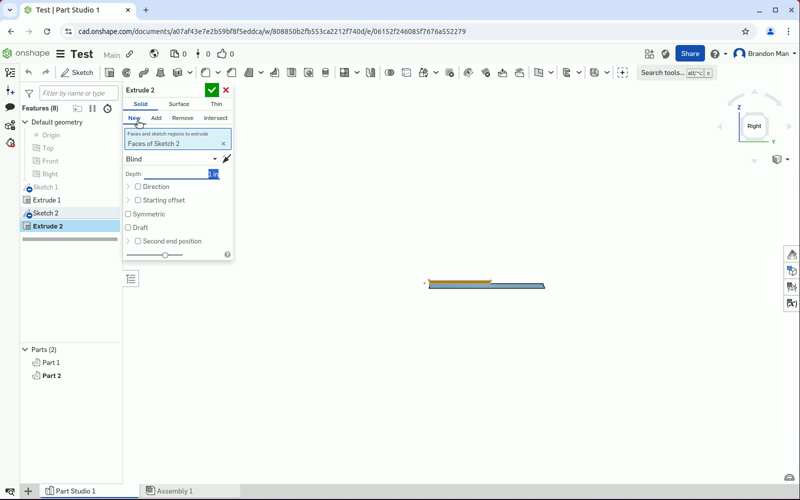
text(23.108)
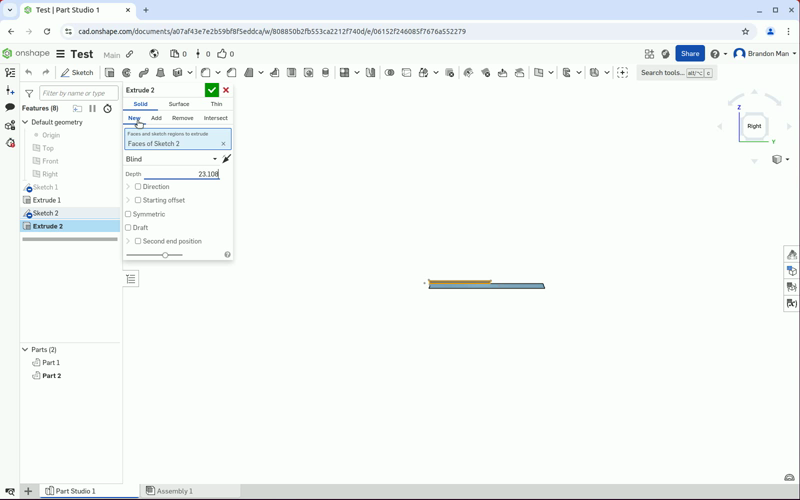
key(enter)
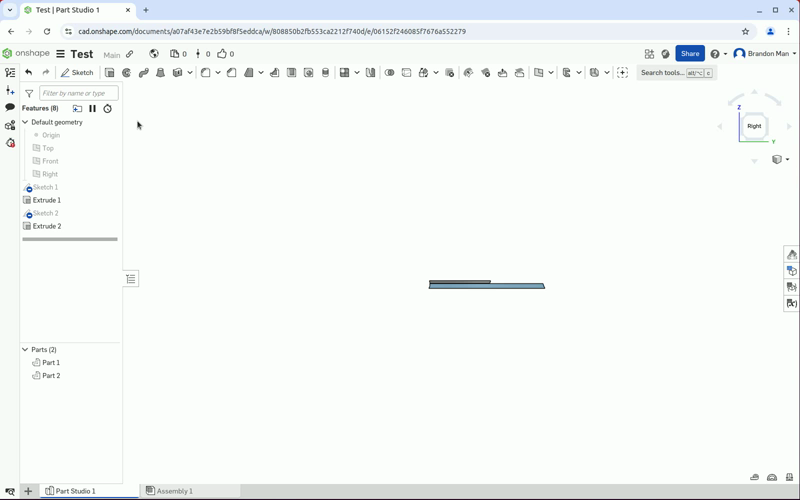
key(shift+h)
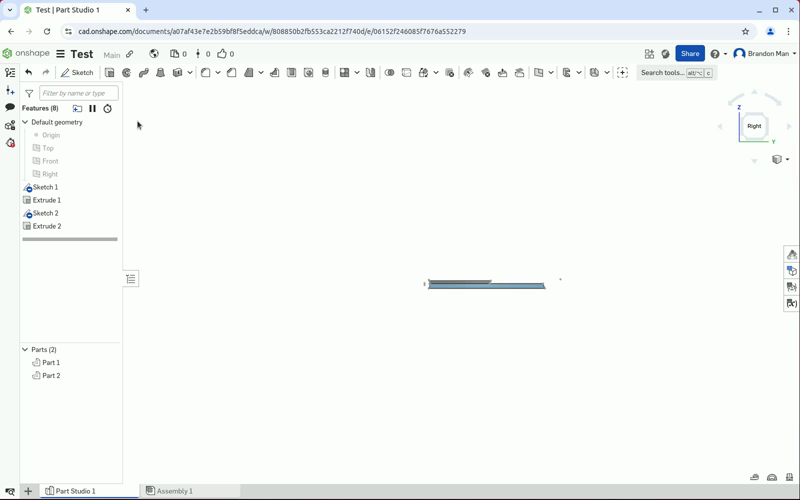
key(shift+h)
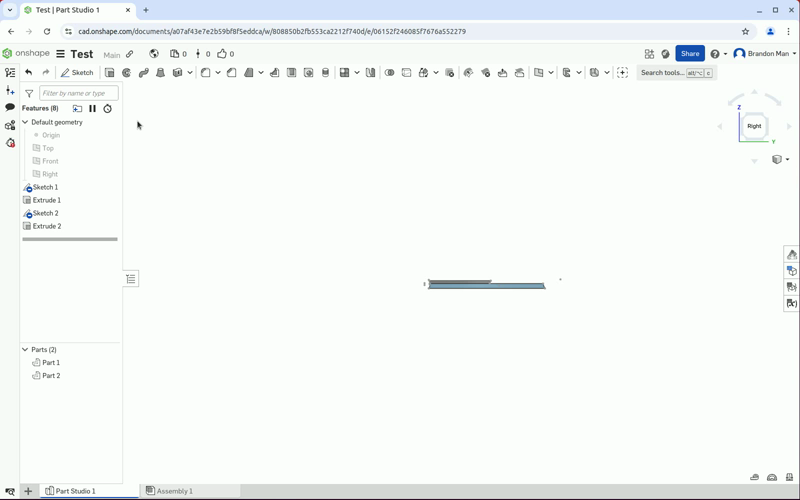
key(shift+7)
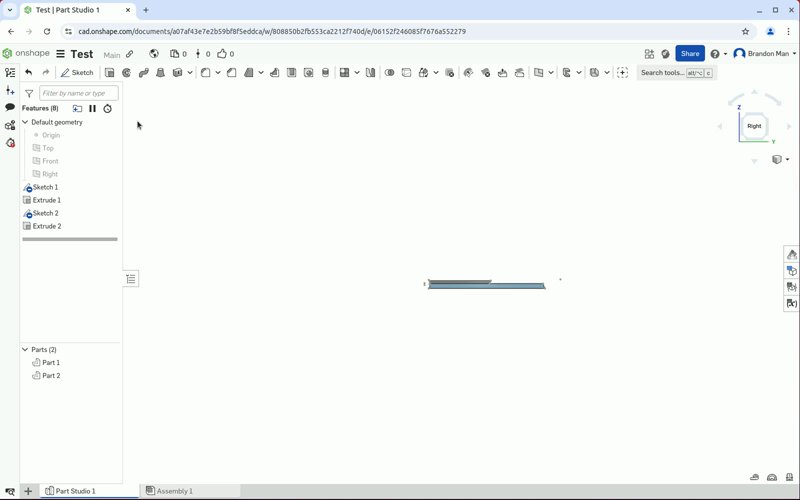
key(right, 2)
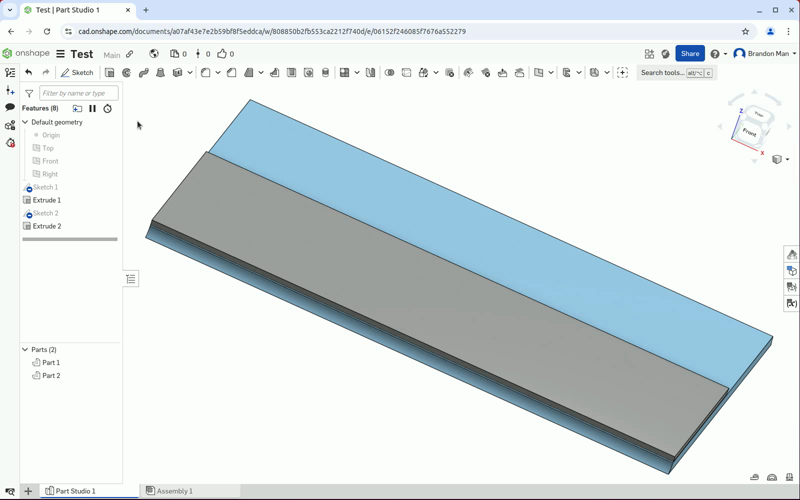
key(down, 2)
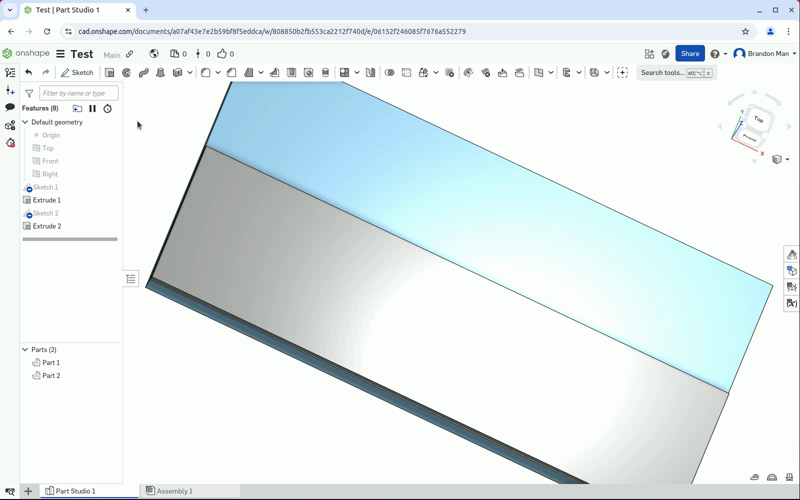
key(up, 2)
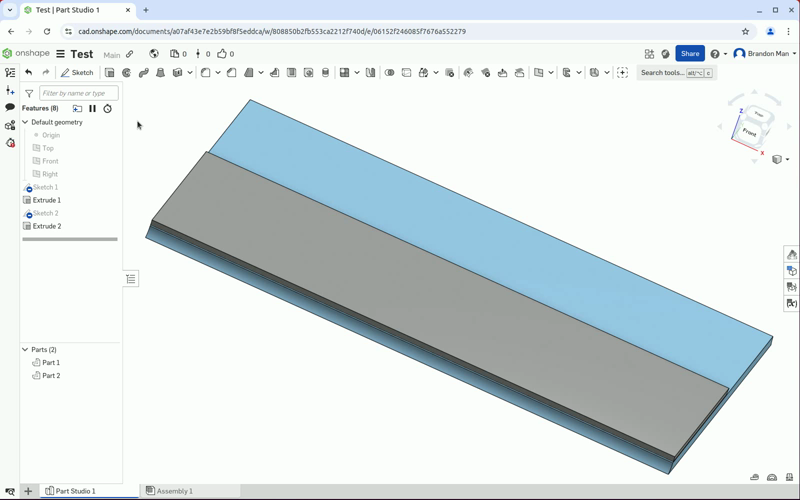
key(left, 2)
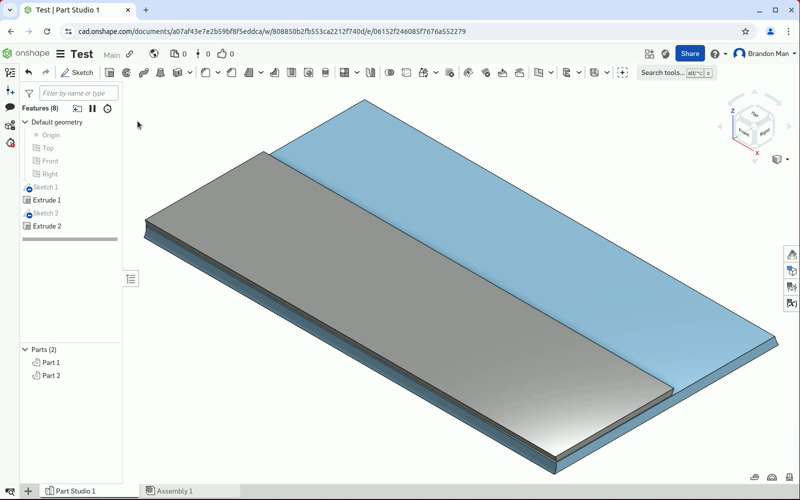
mouse_move(73, 189)
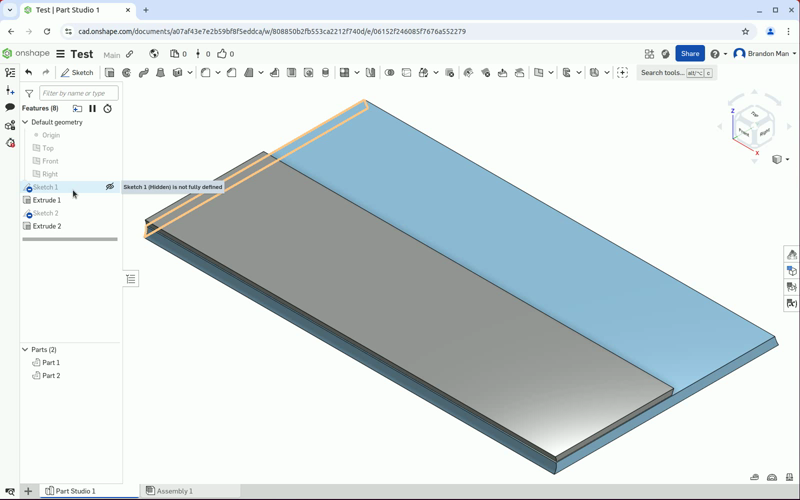
click(73, 189)